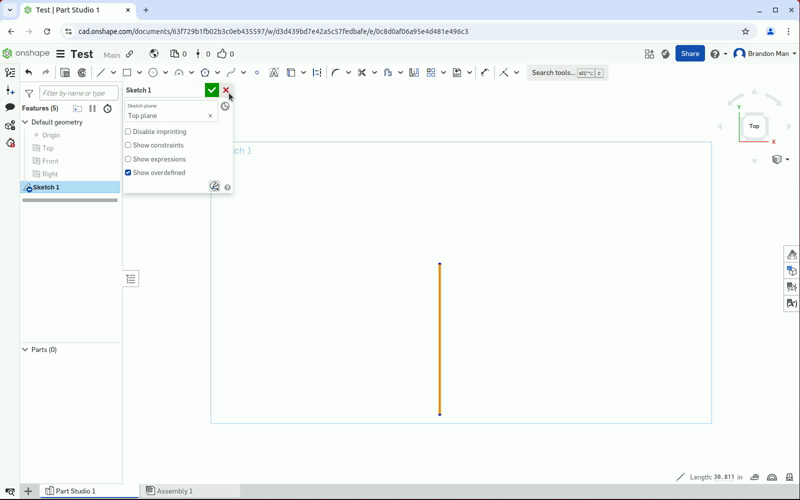
key(shift+h)
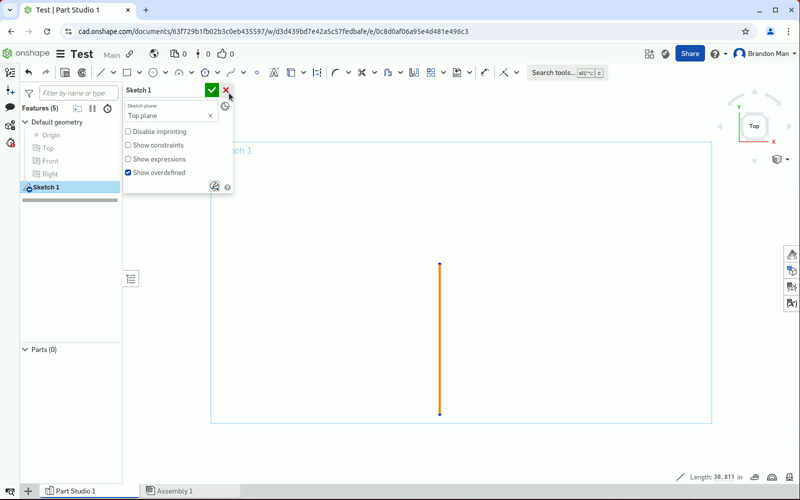
key(shift+s)
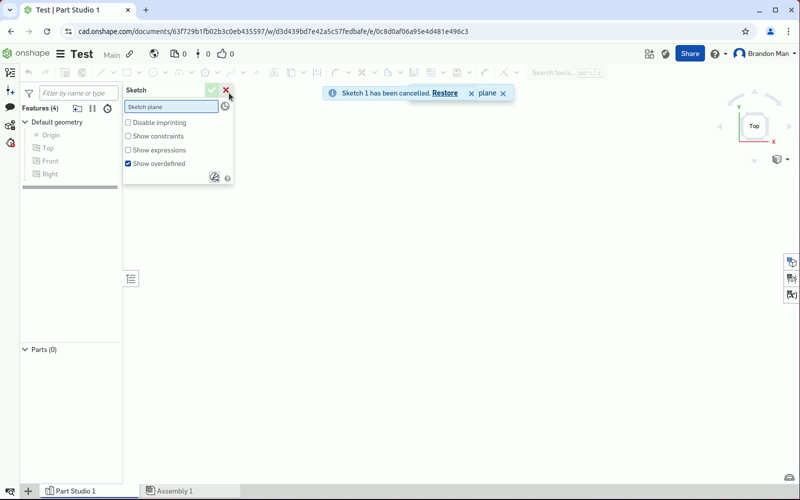
mouse_move(73, 150)
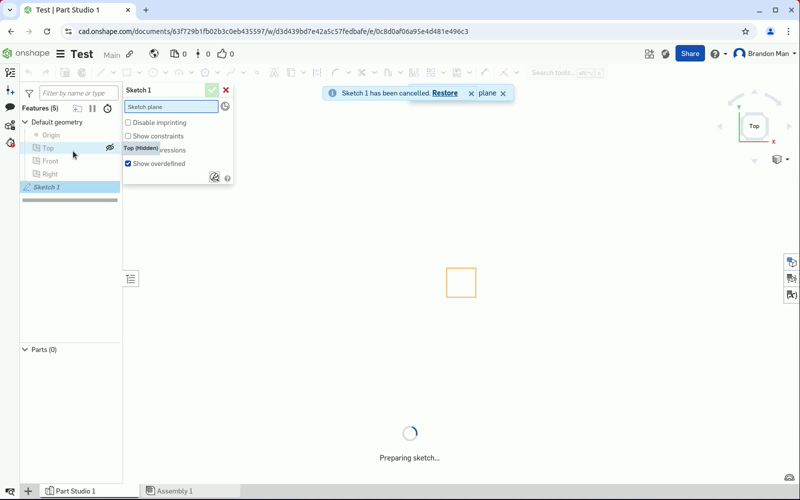
click(73, 150)
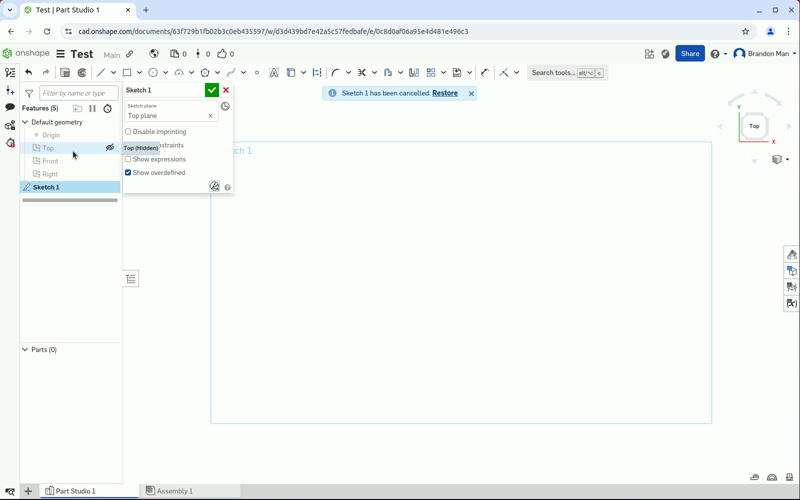
mouse_move(73, 352)
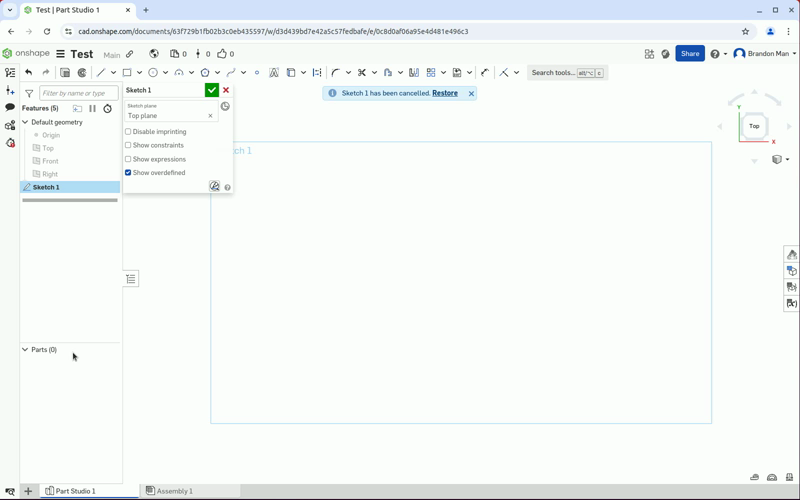
key(y)
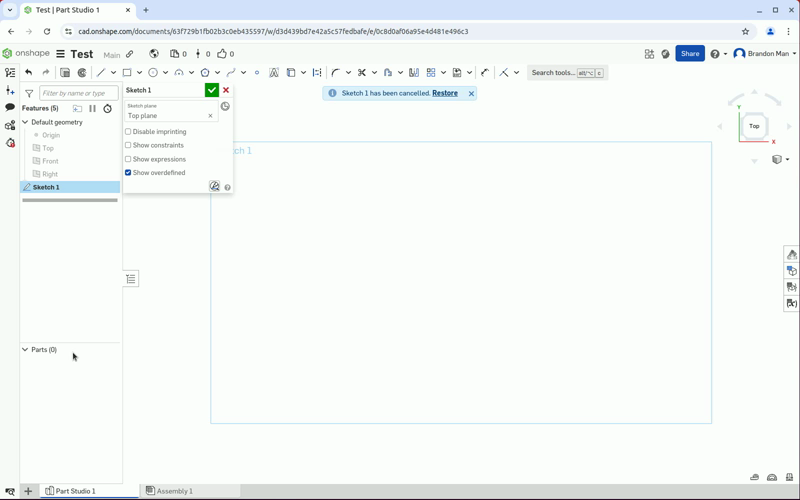
key(l)
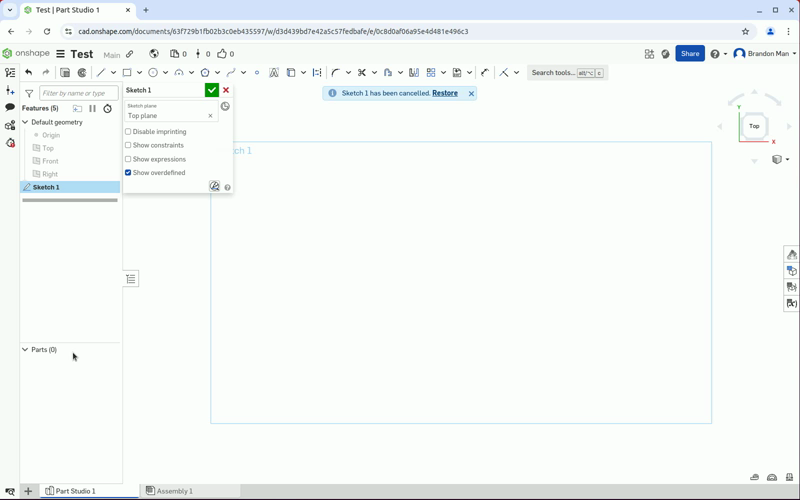
key_down(shift)
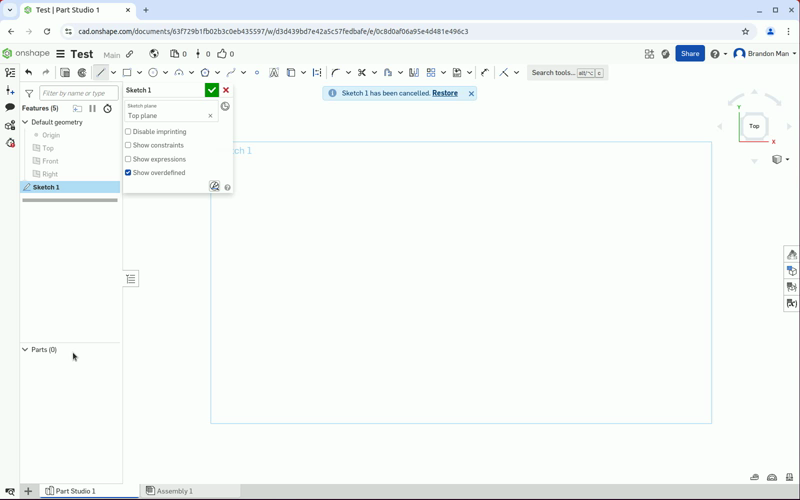
mouse_move(351, 335)
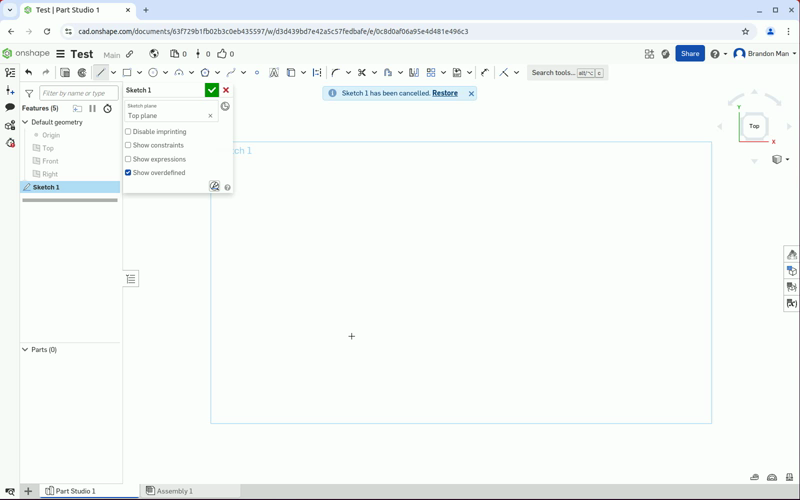
click(351, 335)
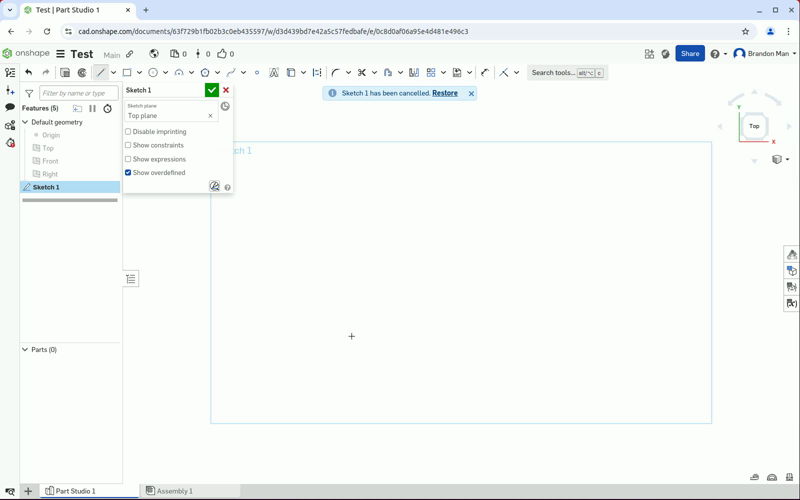
key_up(shift)
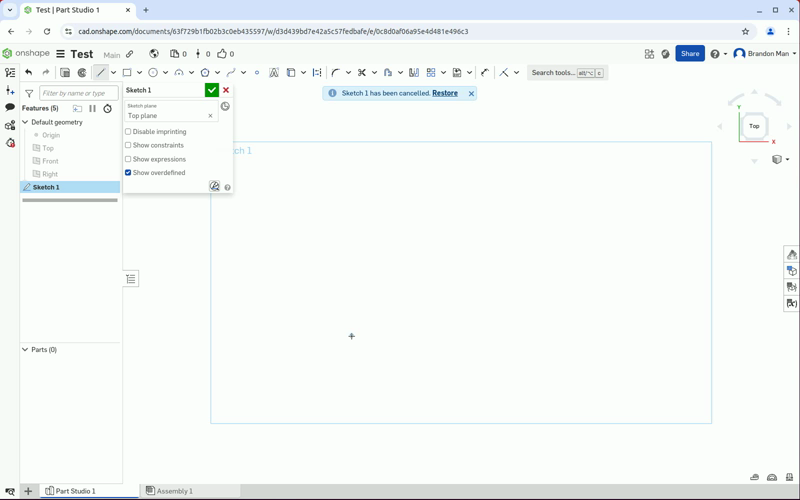
key_down(shift)
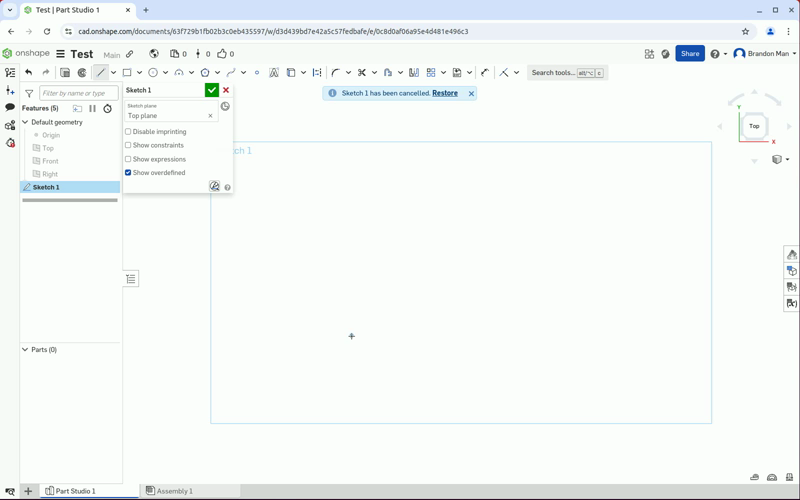
mouse_move(569, 335)
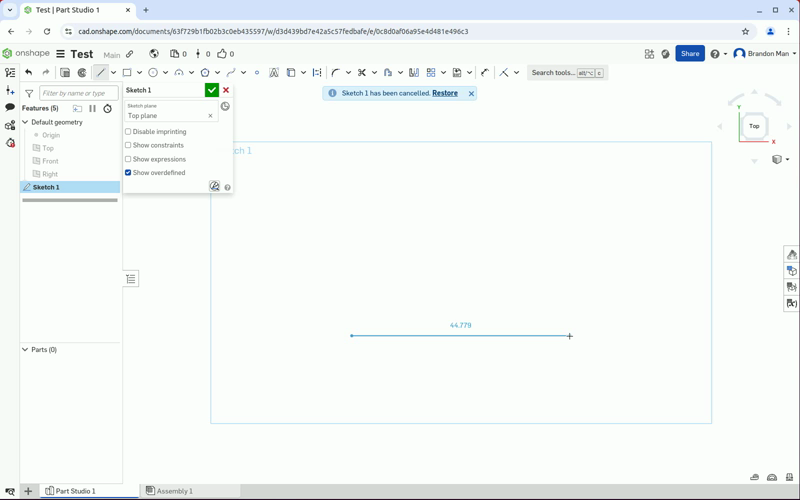
click(569, 335)
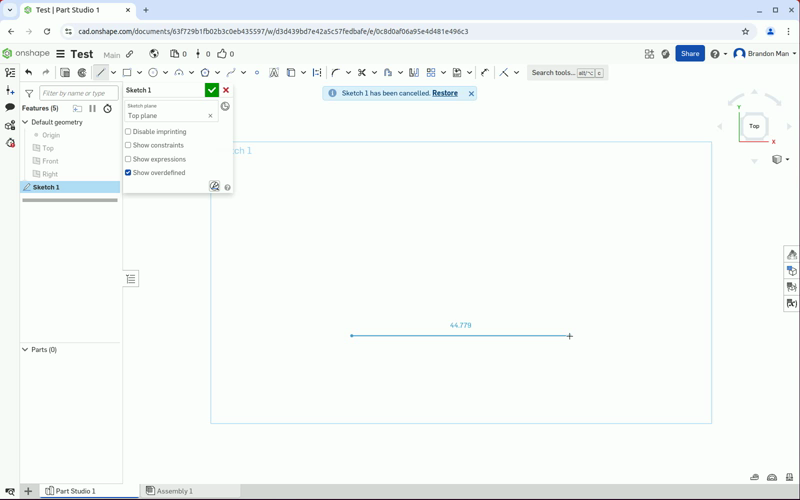
key_up(shift)
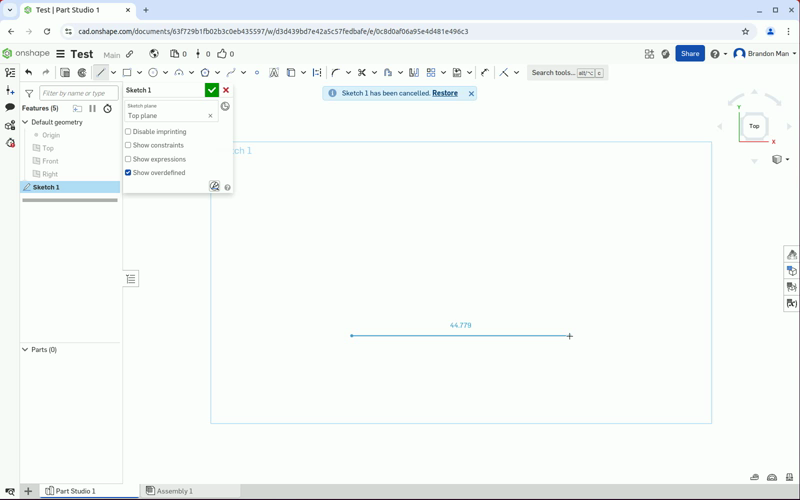
key_down(shift)
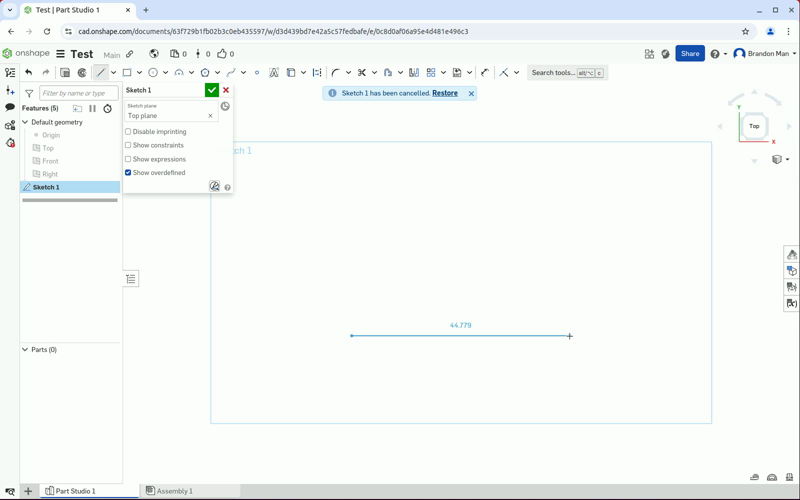
mouse_move(569, 230)
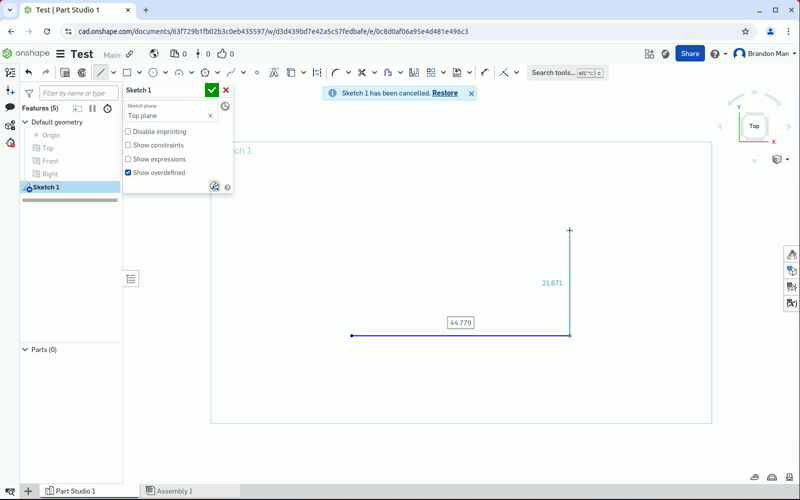
click(569, 230)
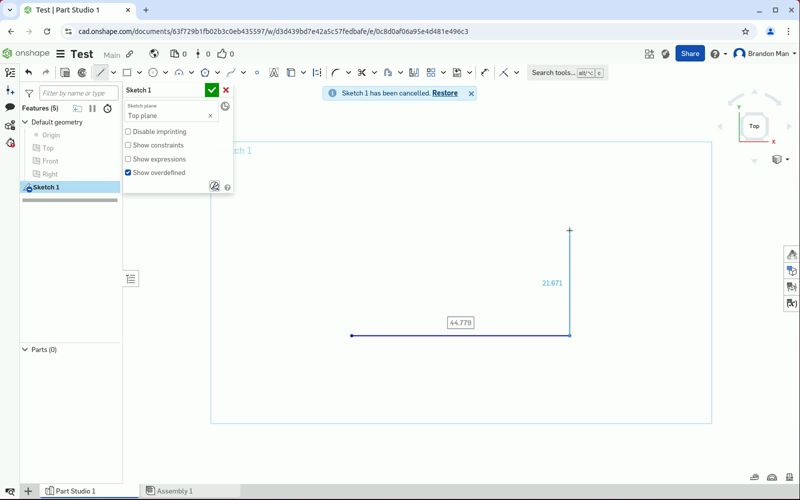
key_up(shift)
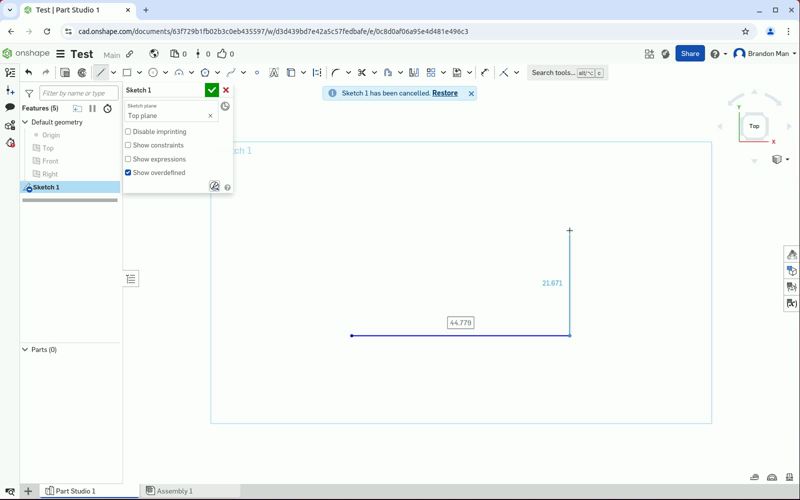
key_down(shift)
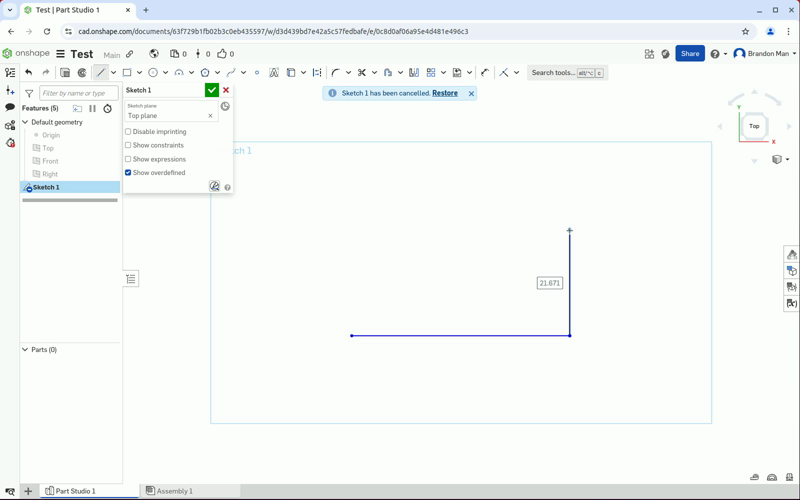
mouse_move(351, 230)
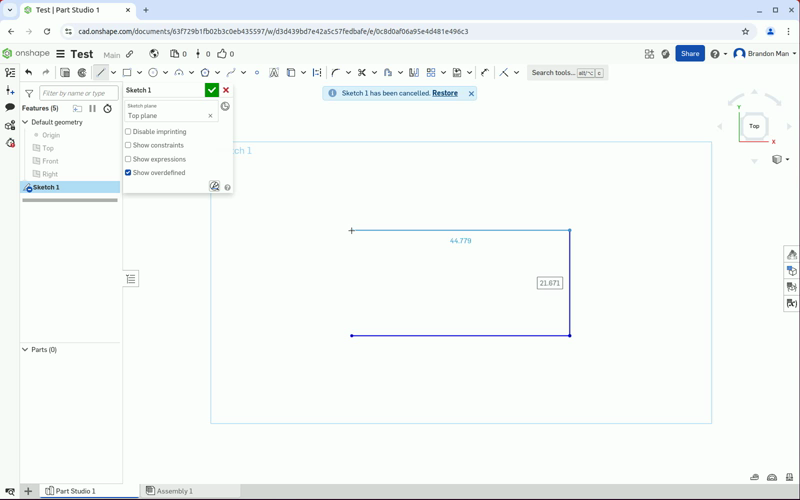
click(351, 230)
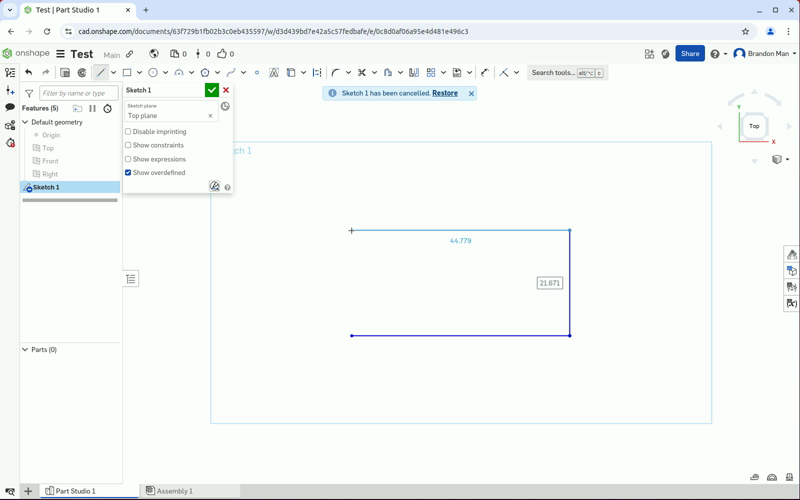
key_up(shift)
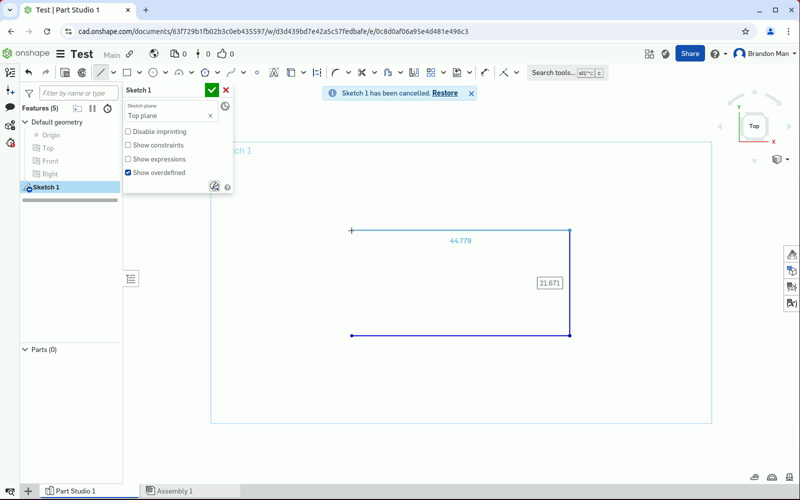
key_down(shift)
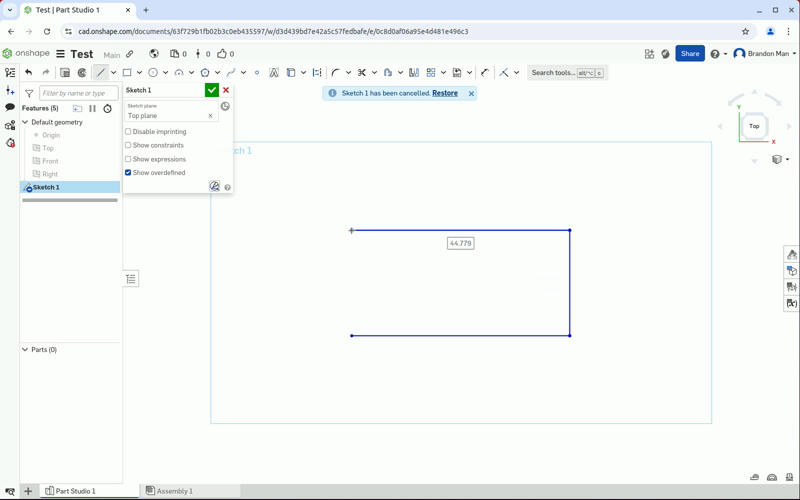
mouse_move(351, 335)
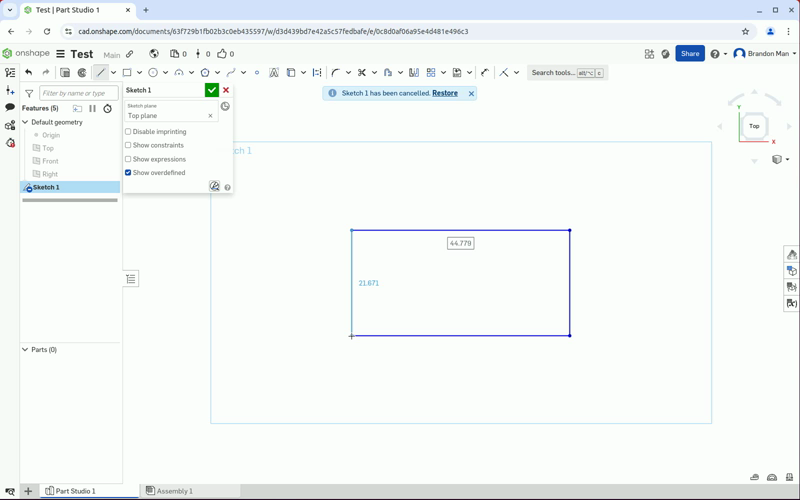
key_up(shift)
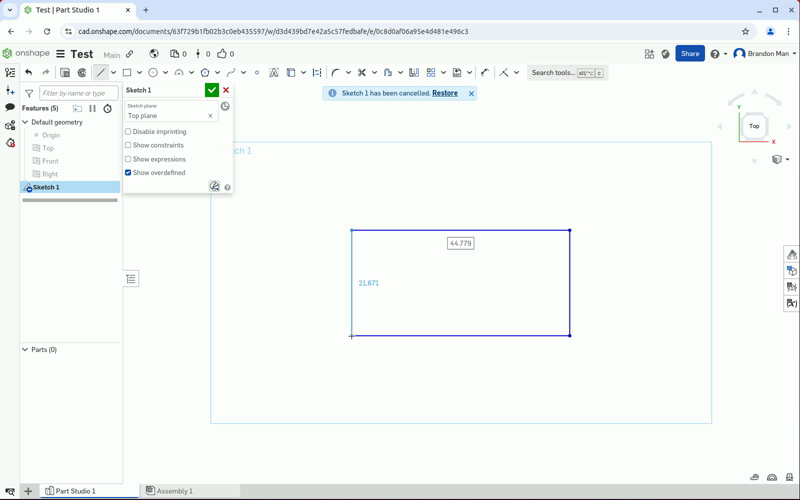
click(351, 335)
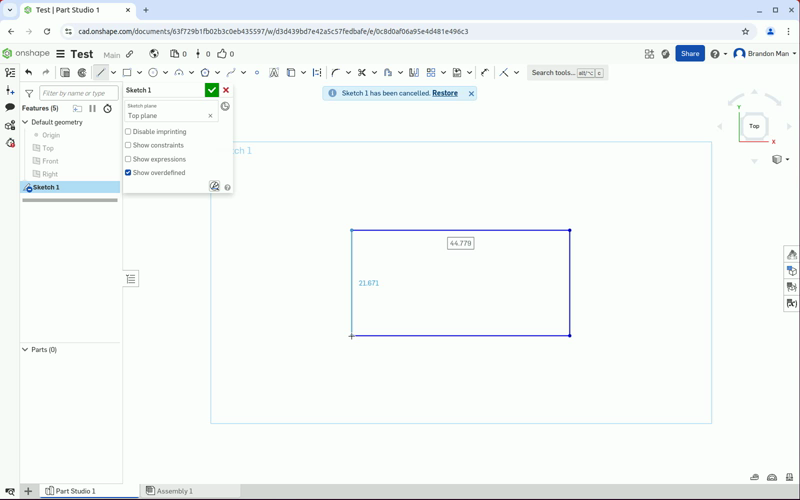
key(esc)
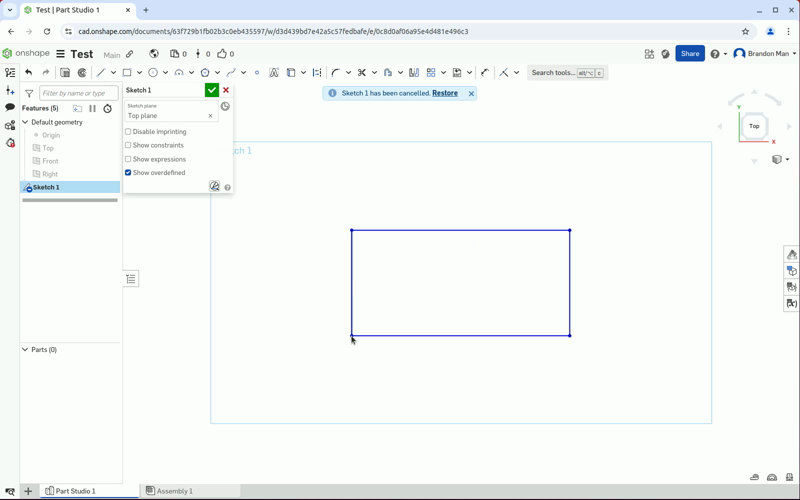
mouse_move(437, 285)
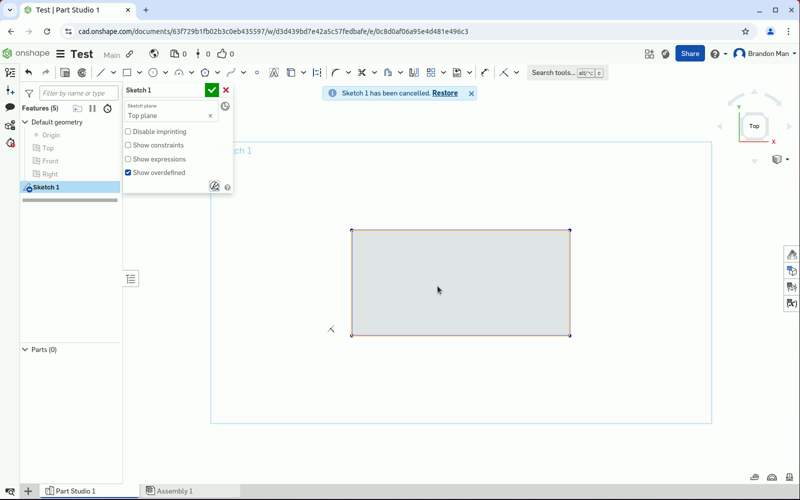
click(437, 285)
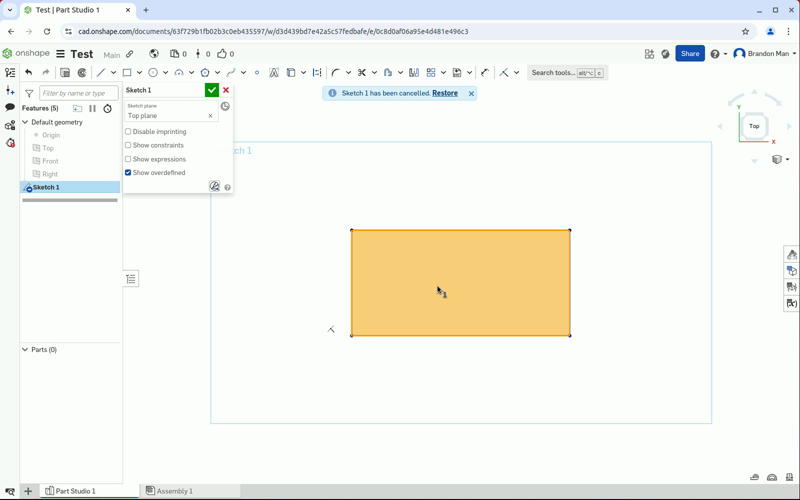
mouse_move(73, 352)
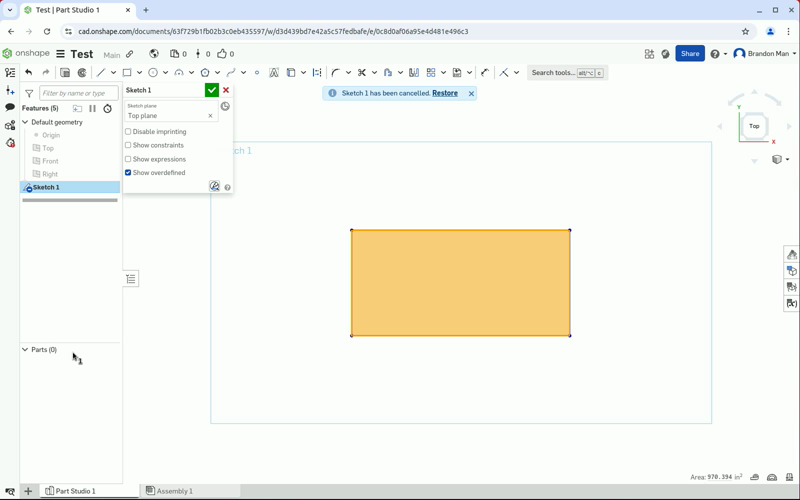
key(shift+y)
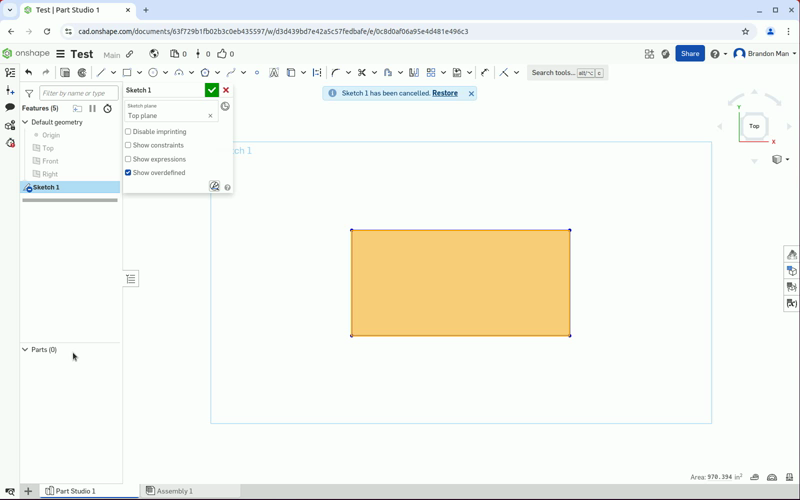
key(shift+e)
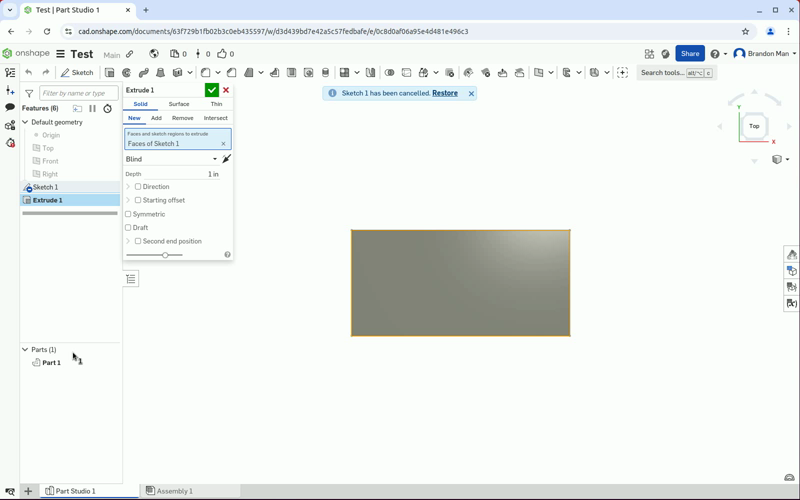
mouse_move(143, 106)
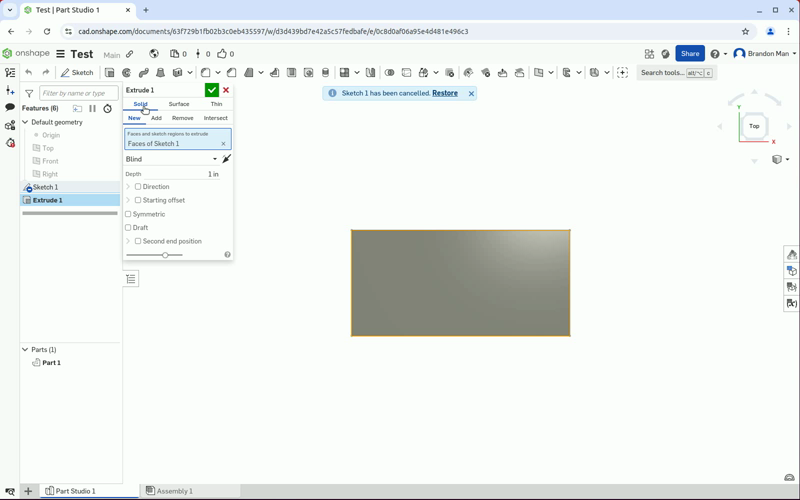
click(143, 106)
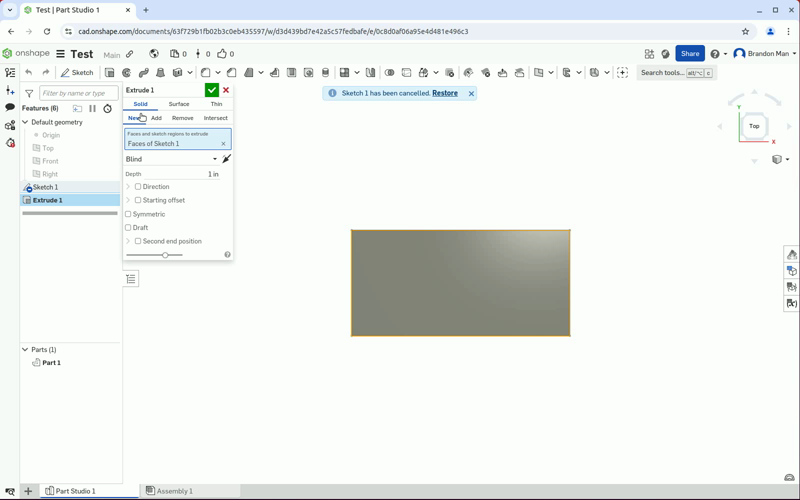
mouse_move(137, 120)
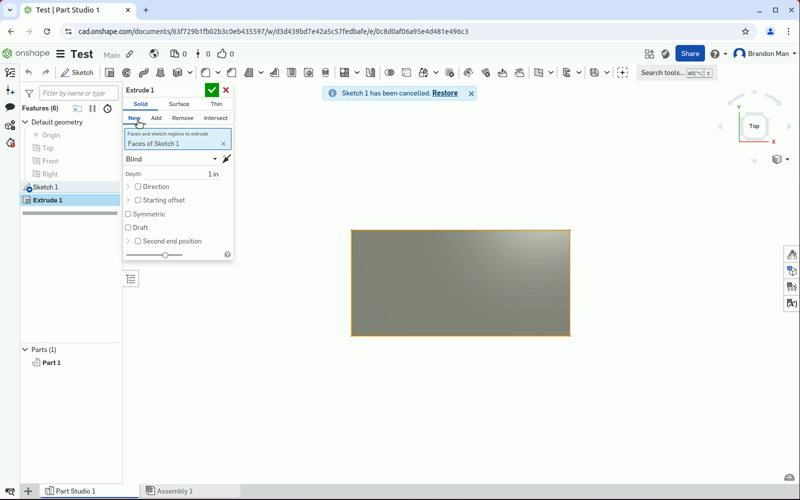
click(137, 120)
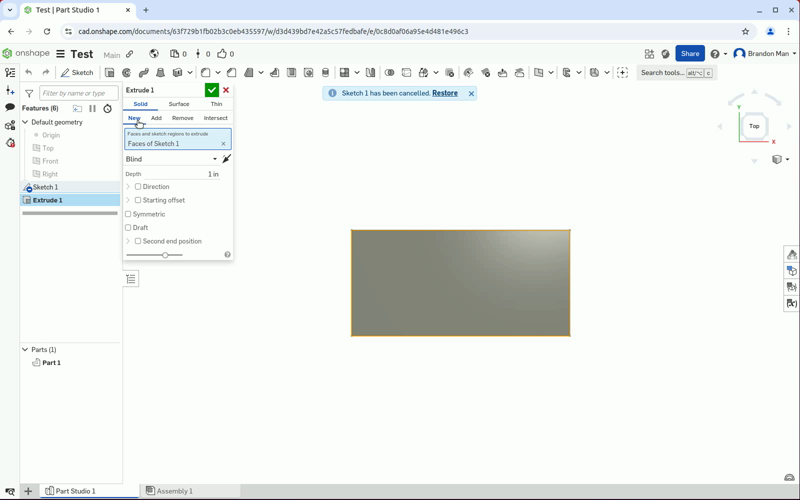
key(tab, 4)
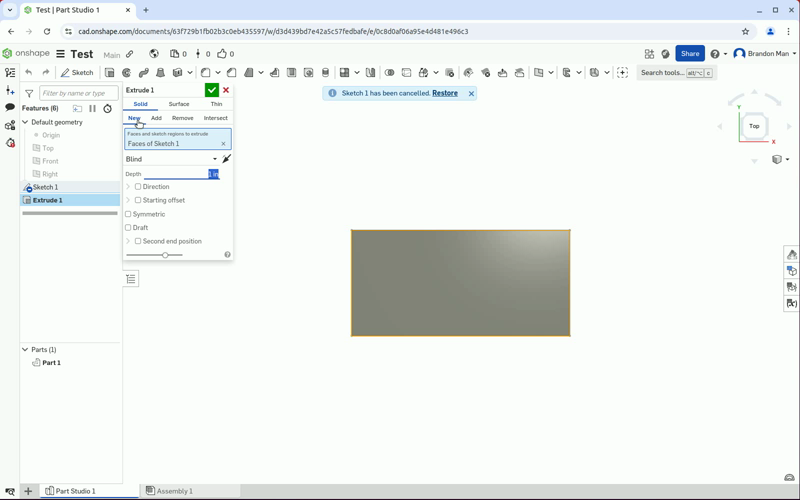
text(4.574)
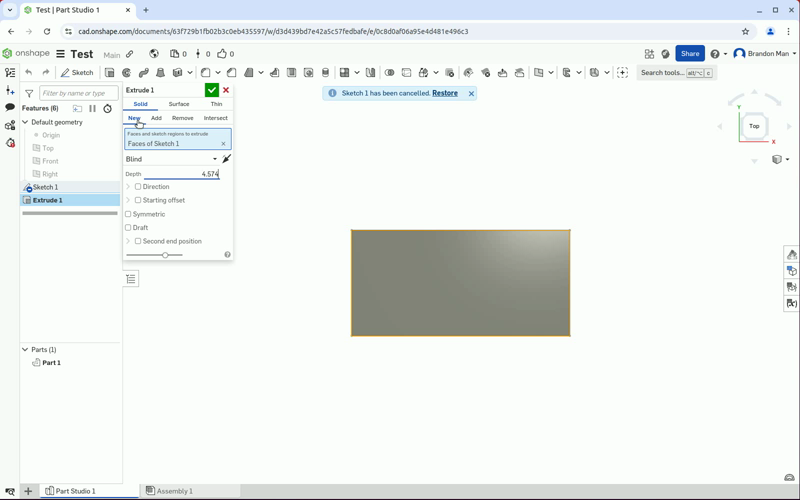
key(enter)
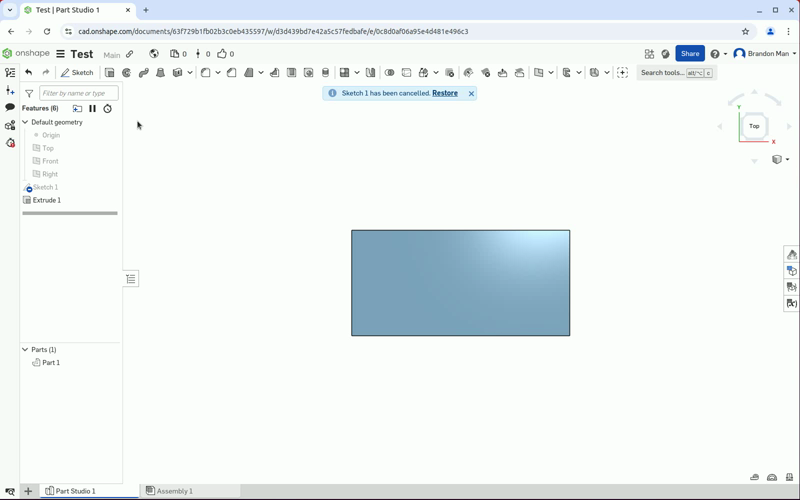
key(shift+h)
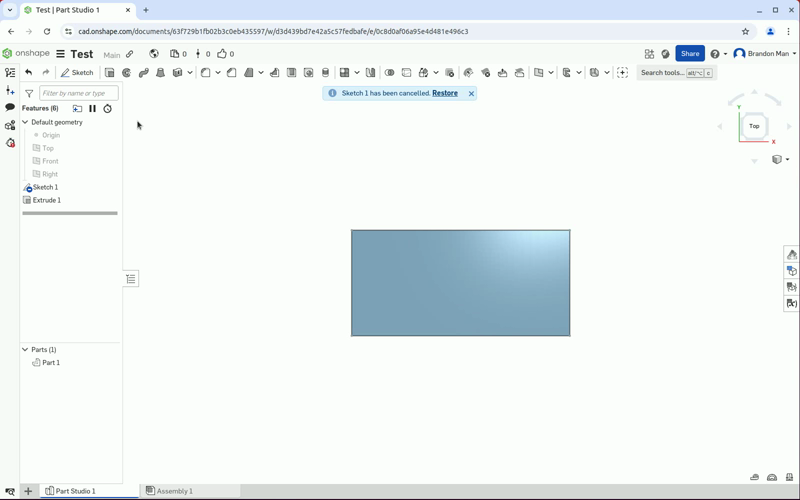
key(shift+h)
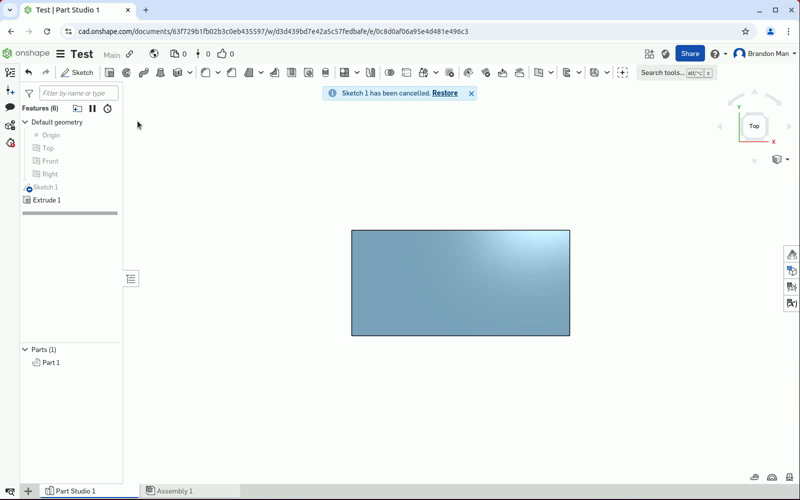
mouse_move(73, 189)
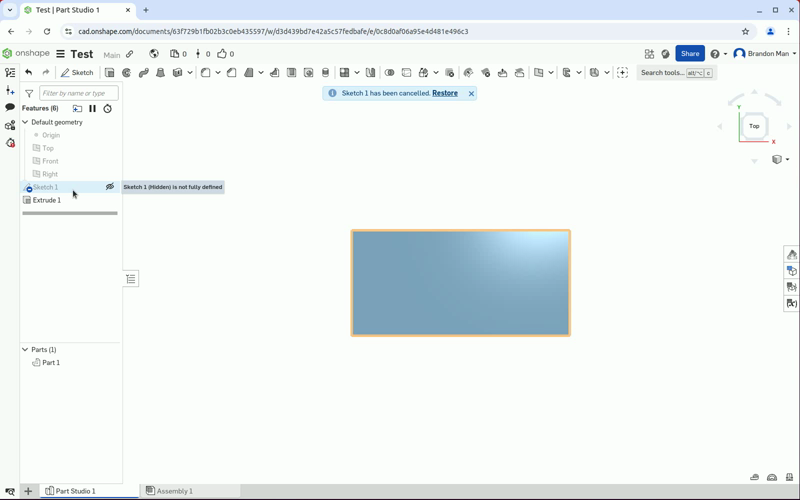
click(73, 189)
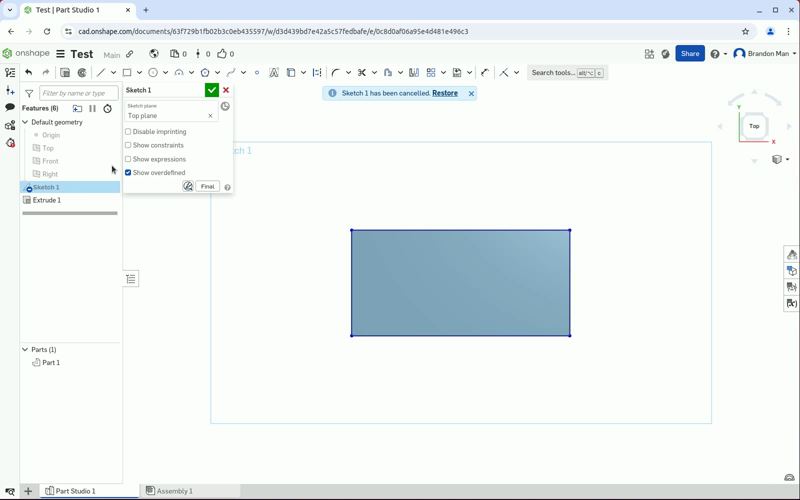
mouse_move(229, 92)
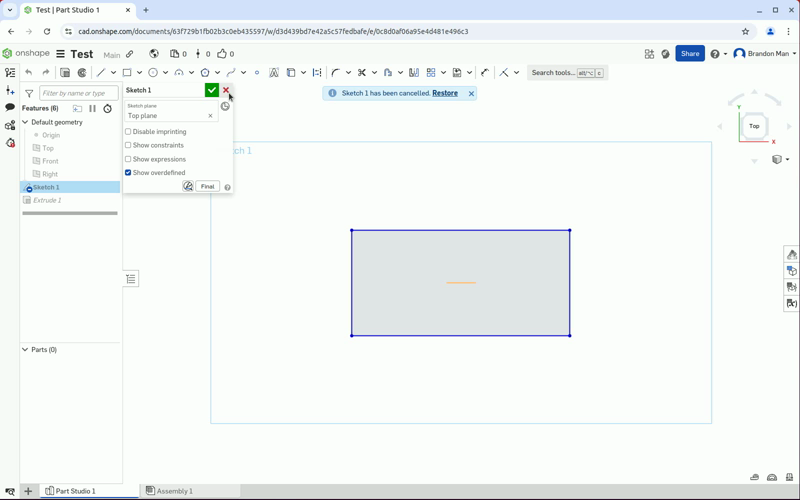
click(229, 92)
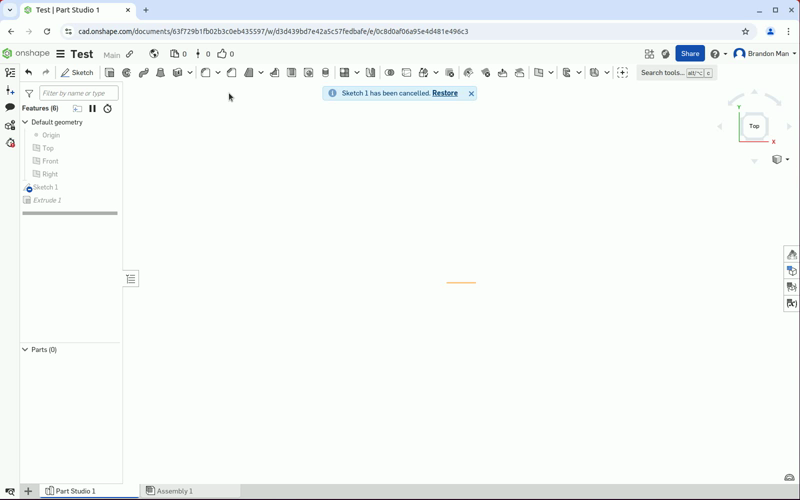
mouse_move(73, 352)
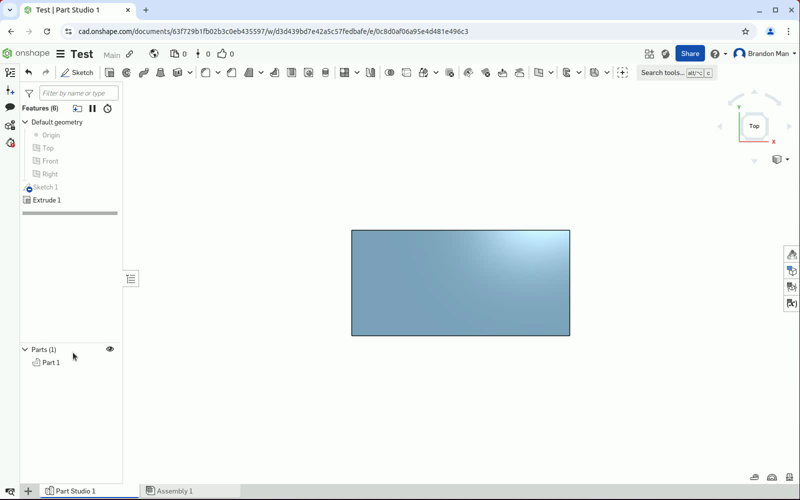
key(y)
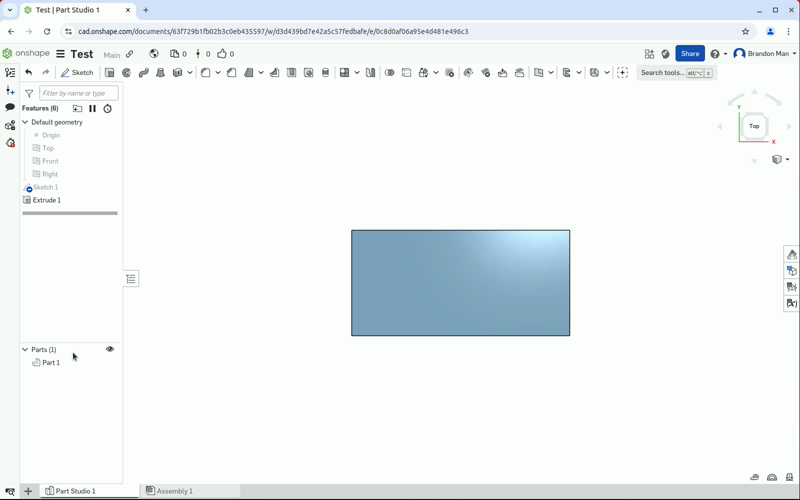
key(shift+p)
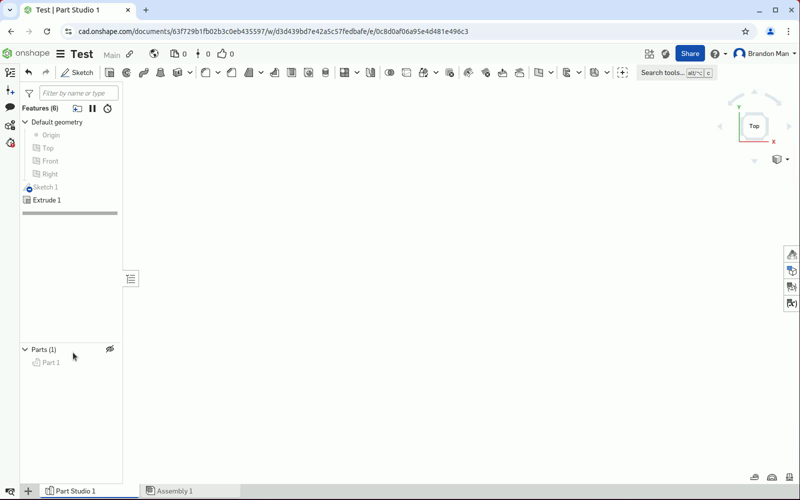
key(space)
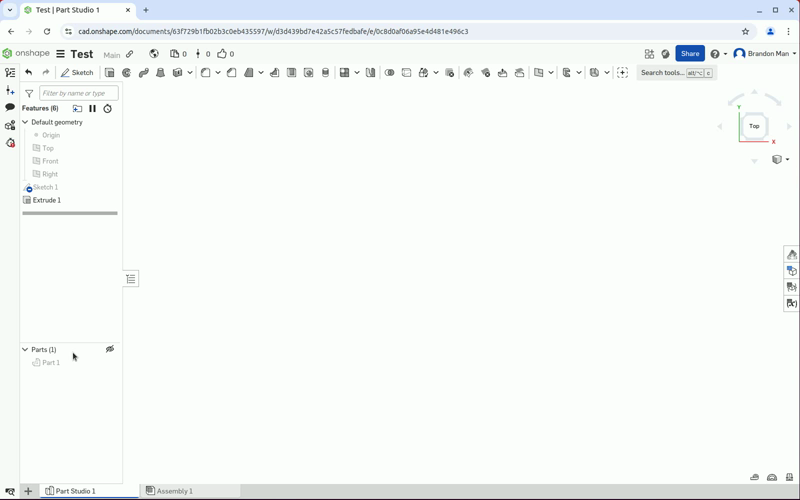
key_down(shift)
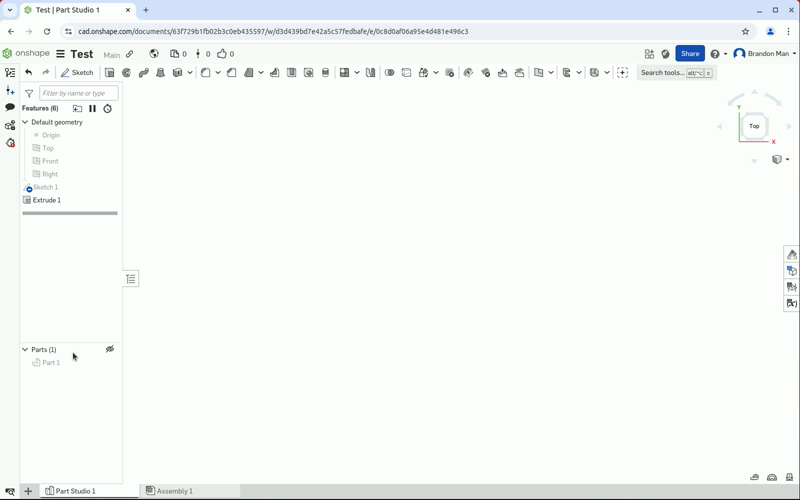
key(up)
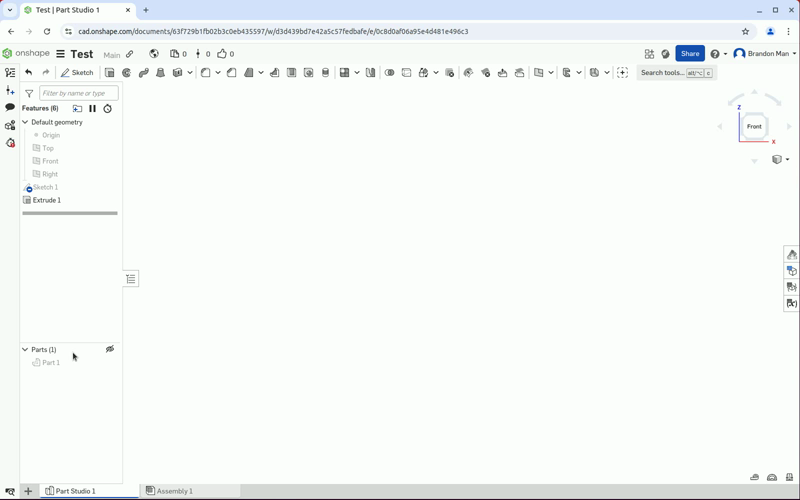
key_up(shift)
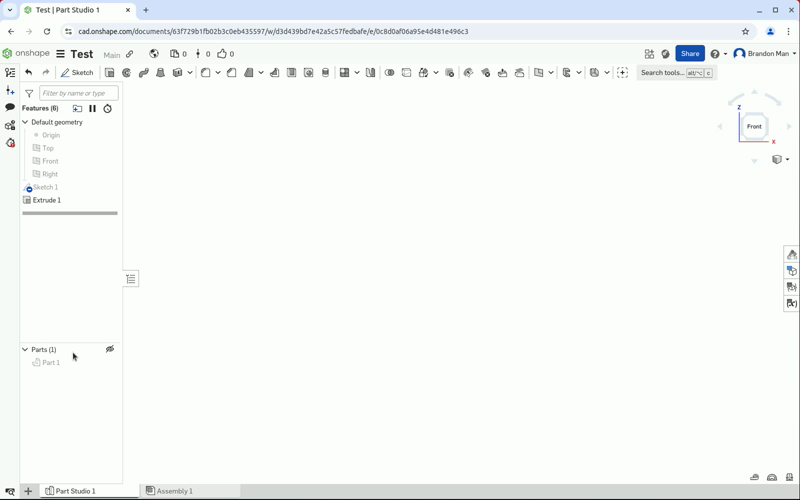
key(space)
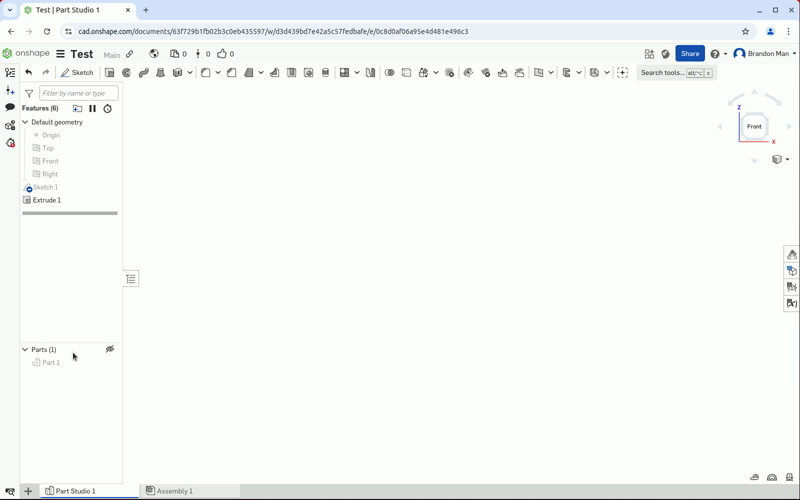
key_down(shift)
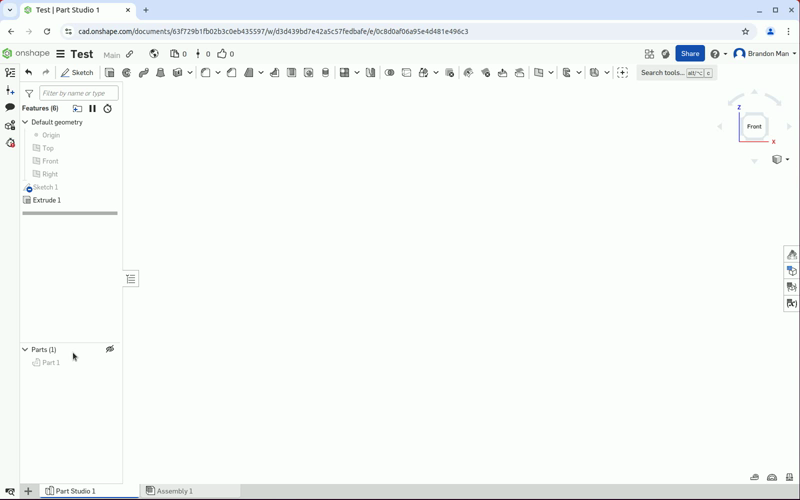
key(left)
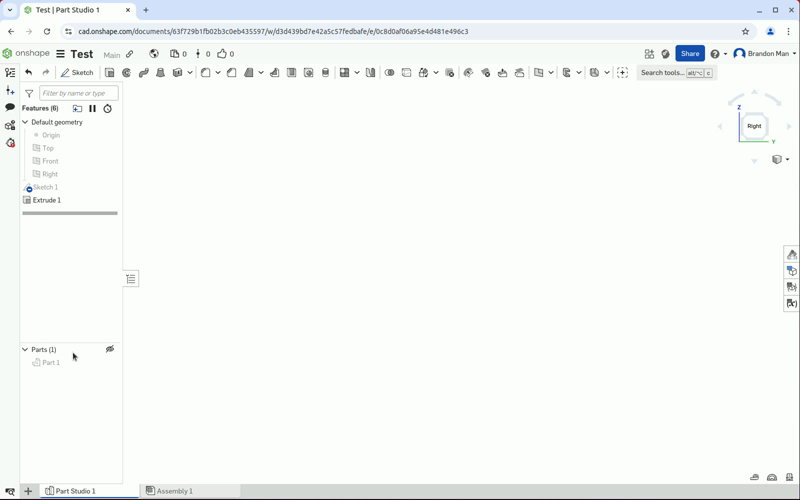
key_up(shift)
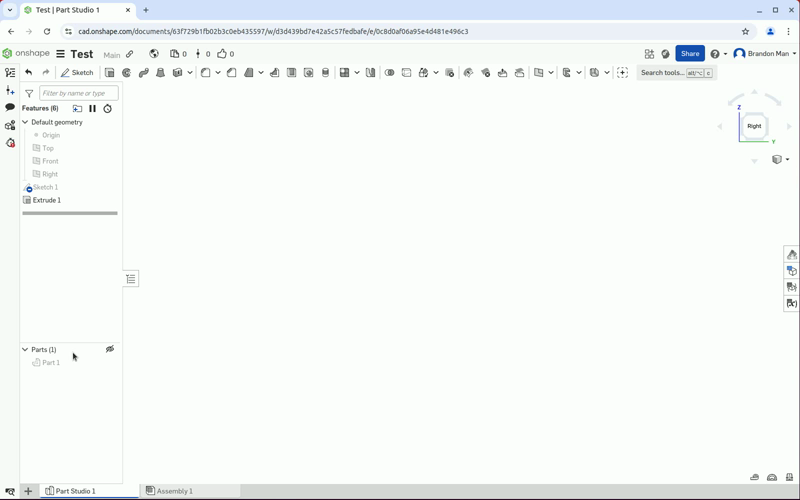
mouse_move(73, 352)
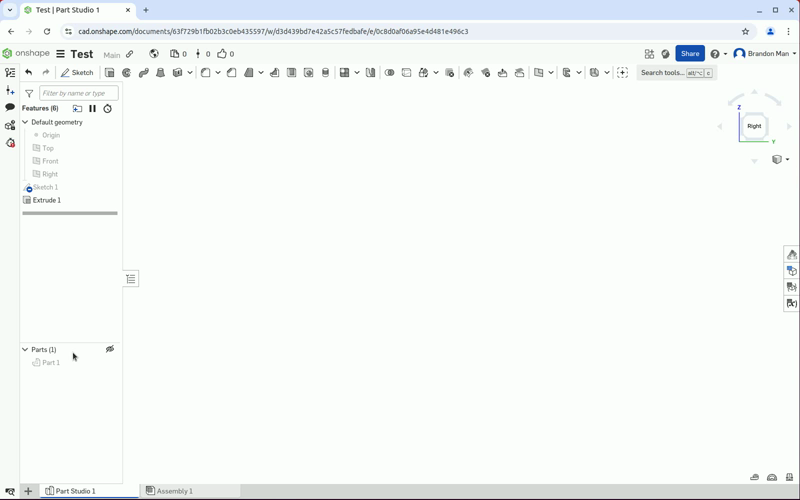
key(shift+y)
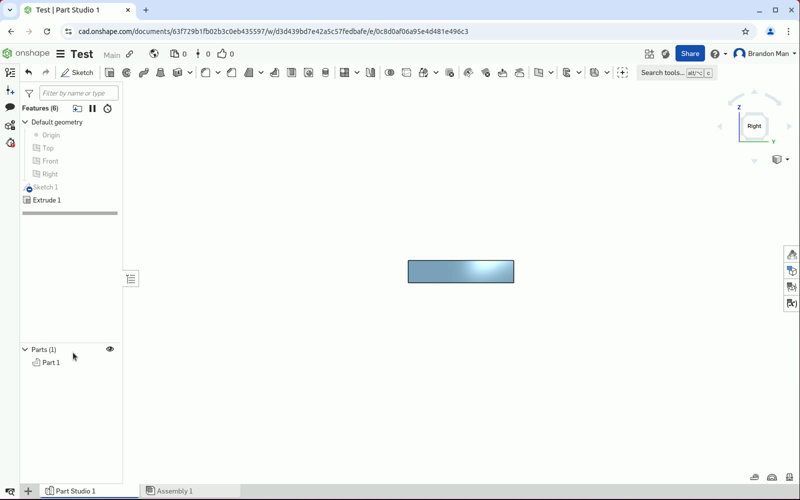
mouse_move(541, 75)
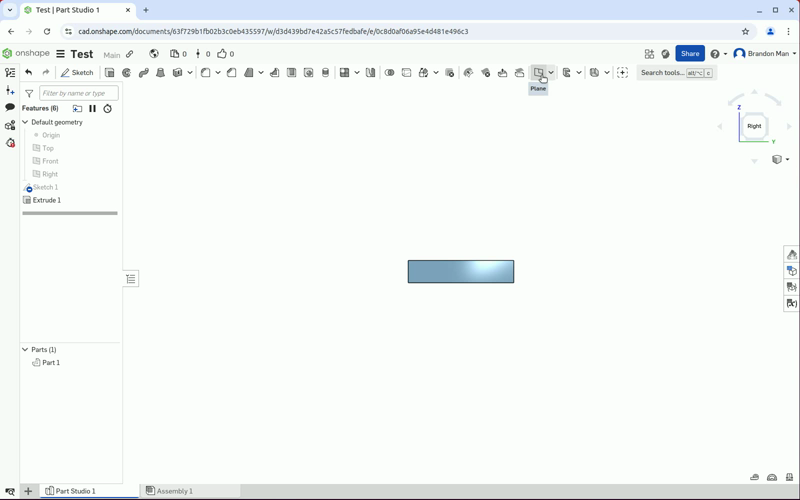
click(541, 75)
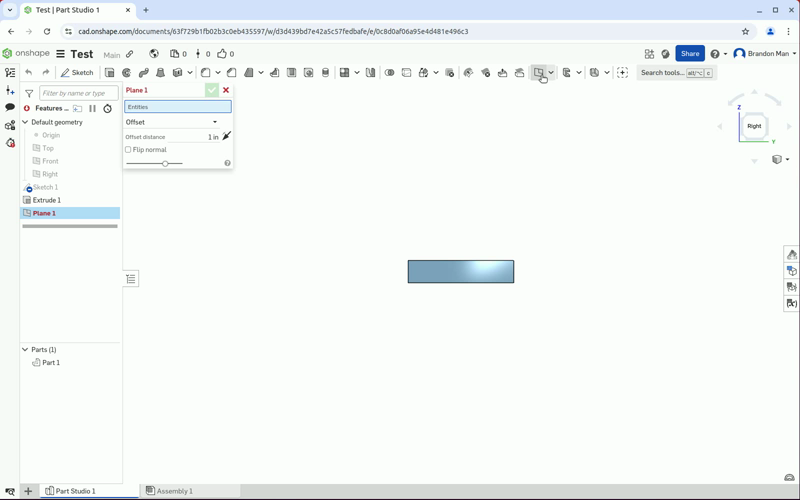
mouse_move(73, 176)
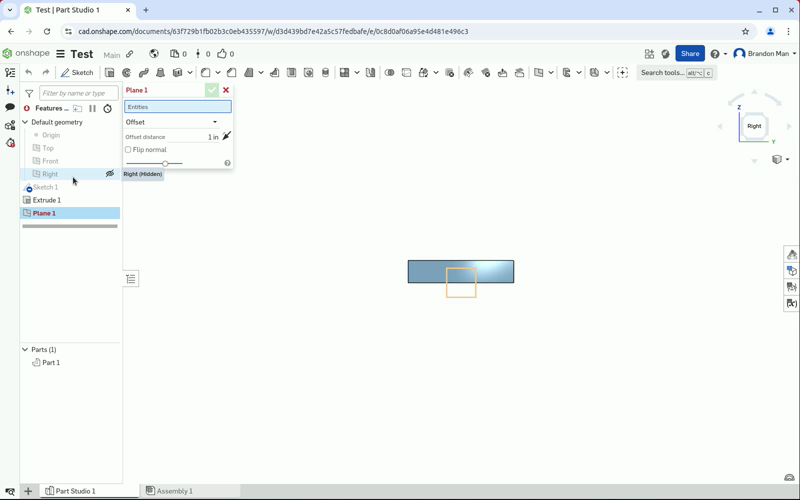
click(73, 176)
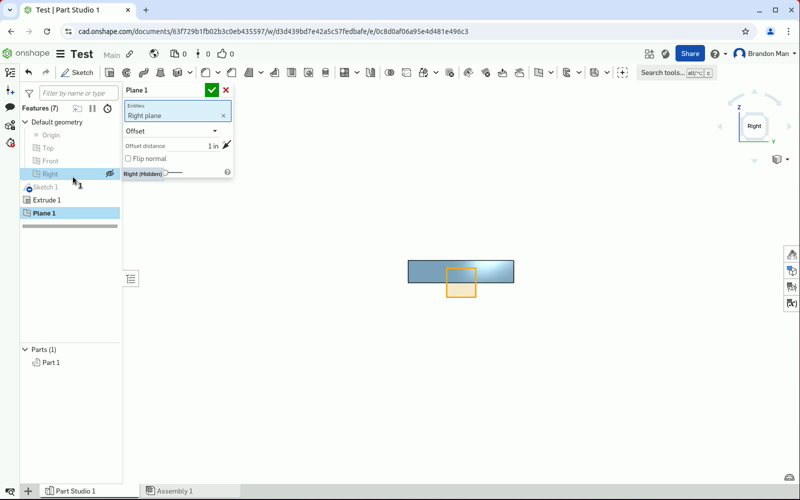
key(tab, 2)
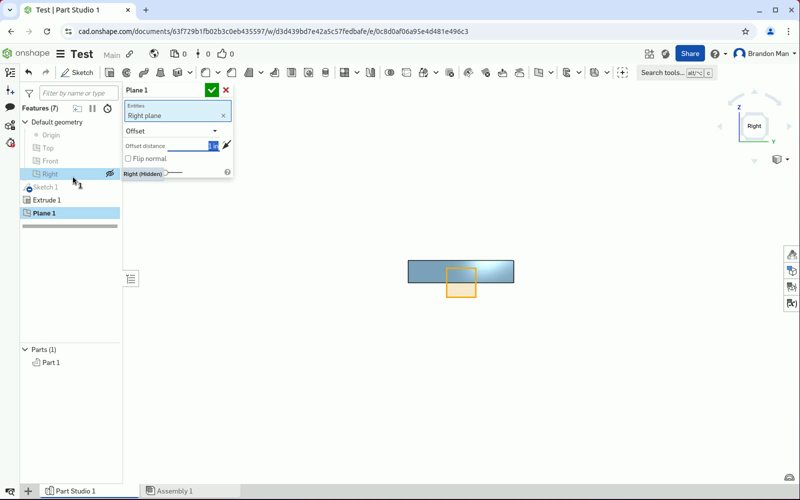
text(22.4)
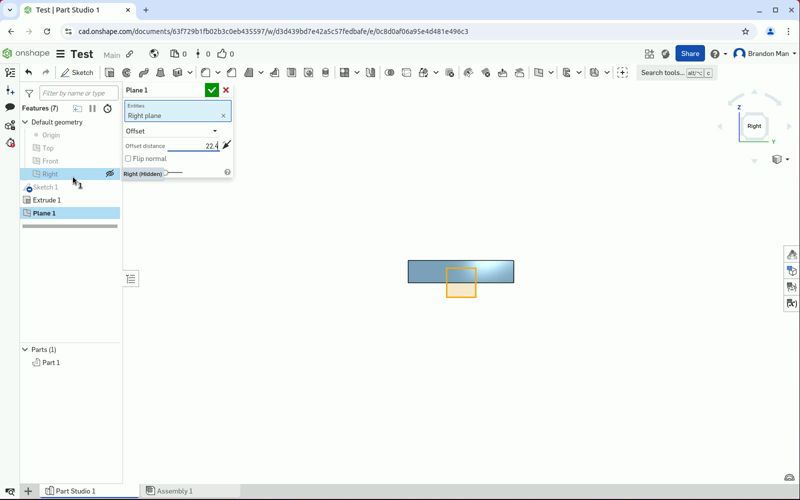
key(enter, 2)
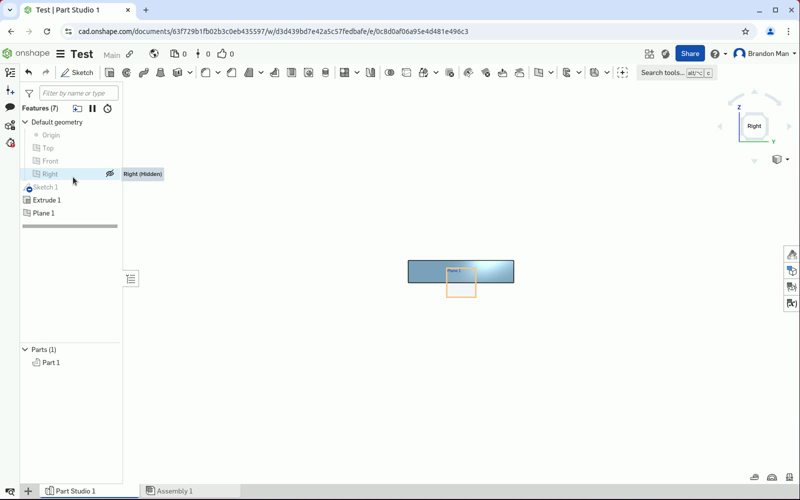
key(shift+s)
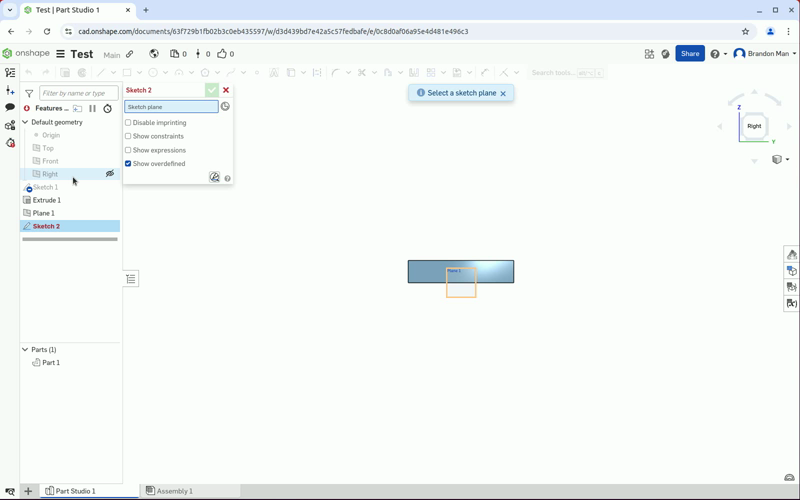
mouse_move(73, 215)
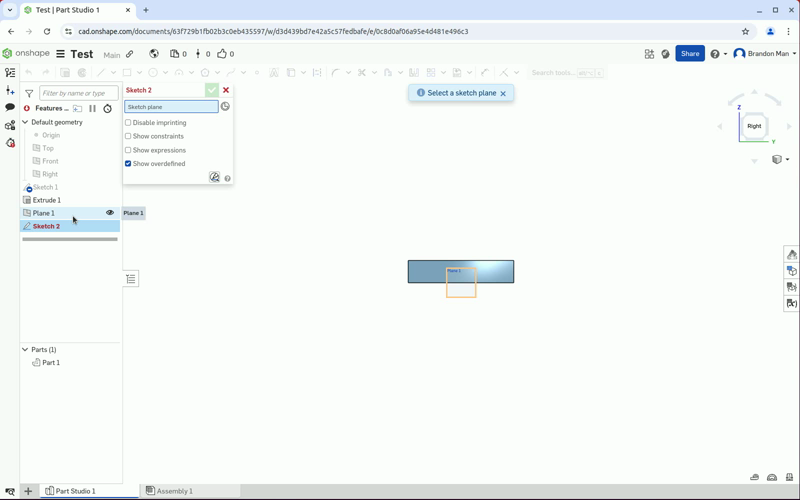
click(73, 215)
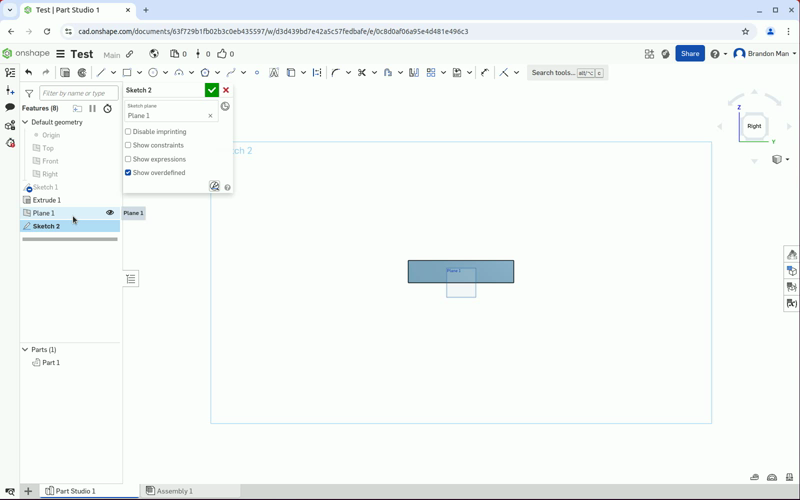
mouse_move(73, 352)
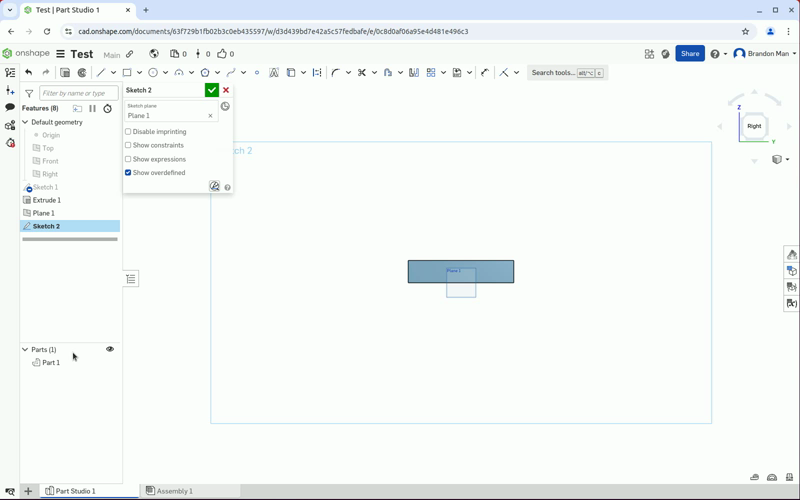
key(y)
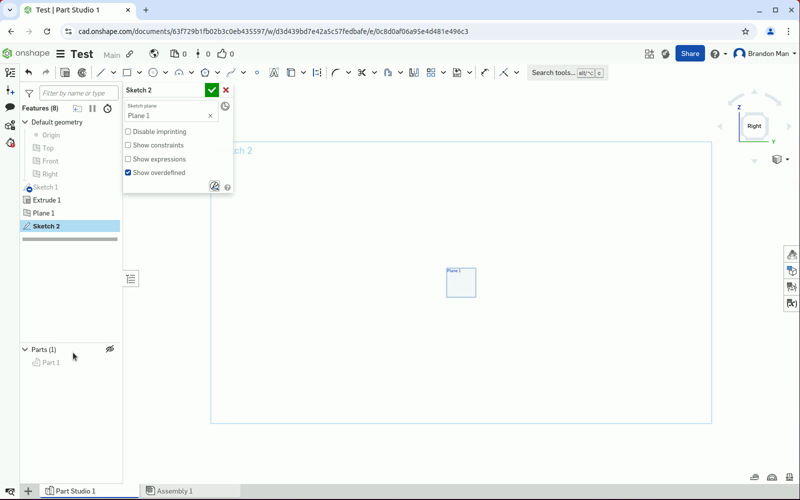
key(l)
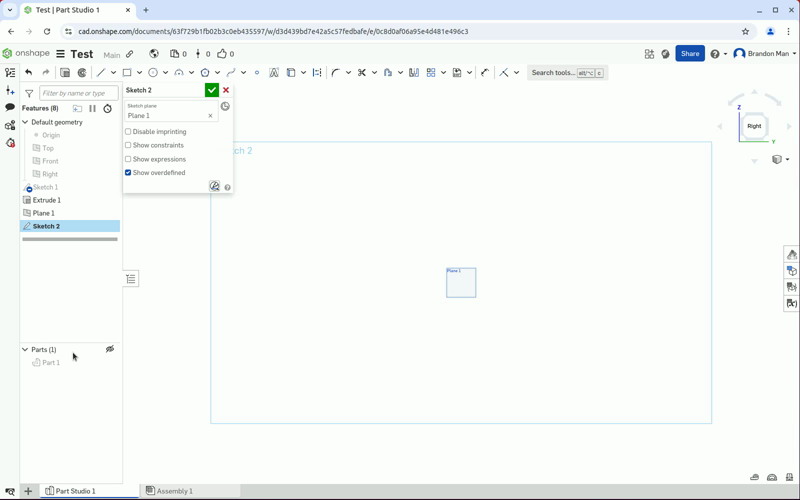
key_down(shift)
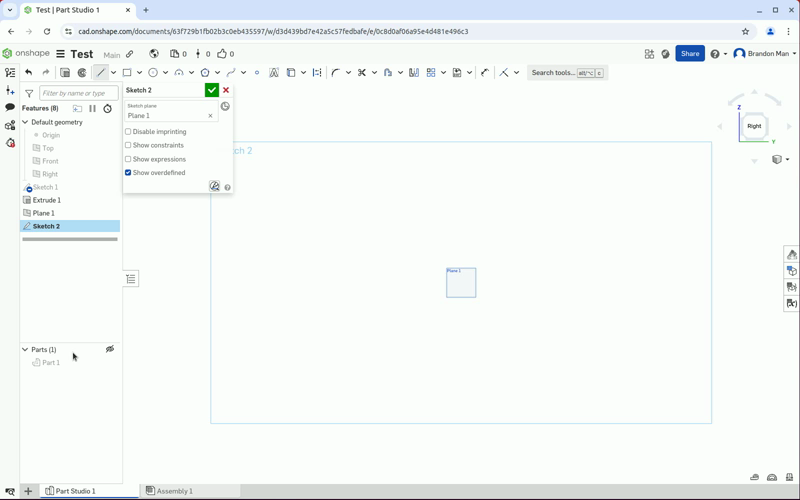
mouse_move(407, 282)
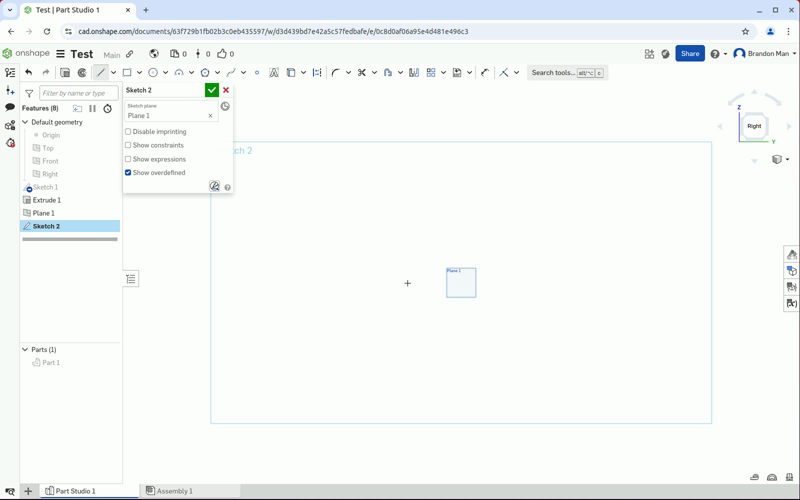
click(407, 282)
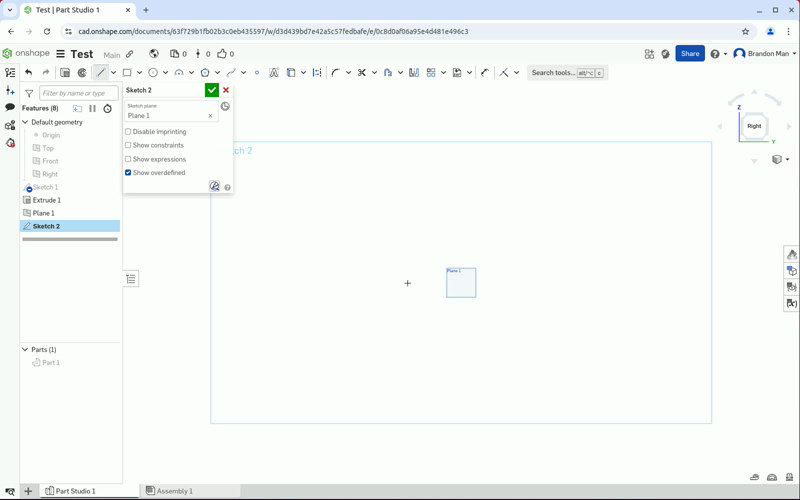
key_up(shift)
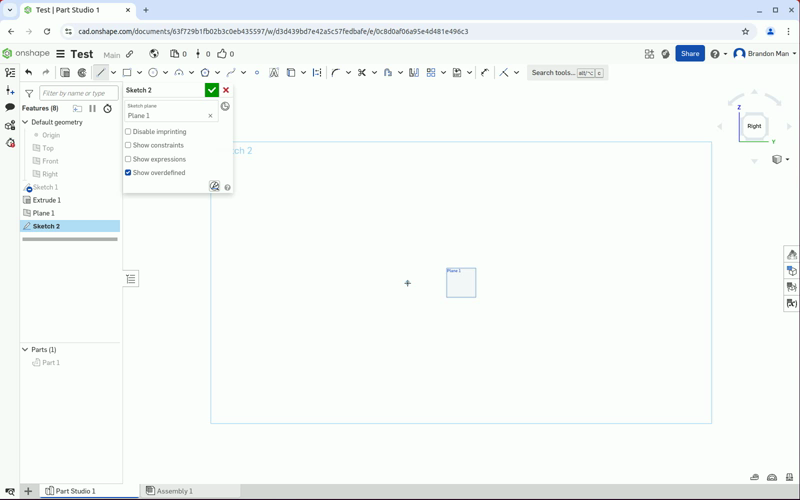
key_down(shift)
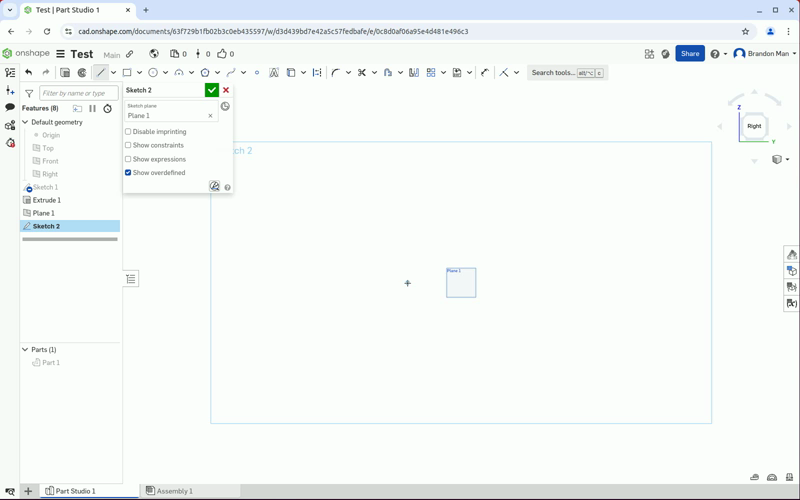
mouse_move(513, 282)
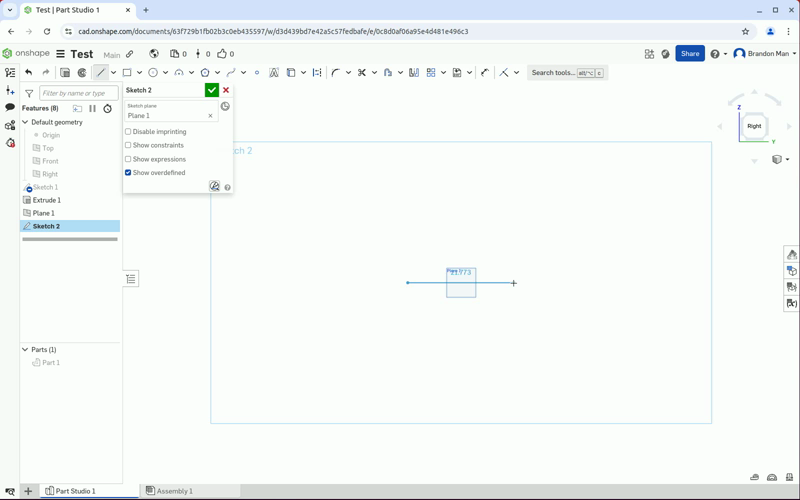
click(513, 282)
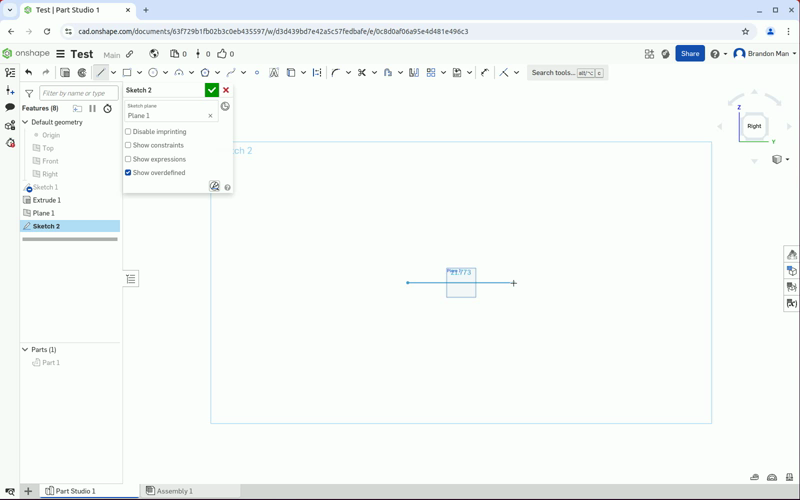
key_up(shift)
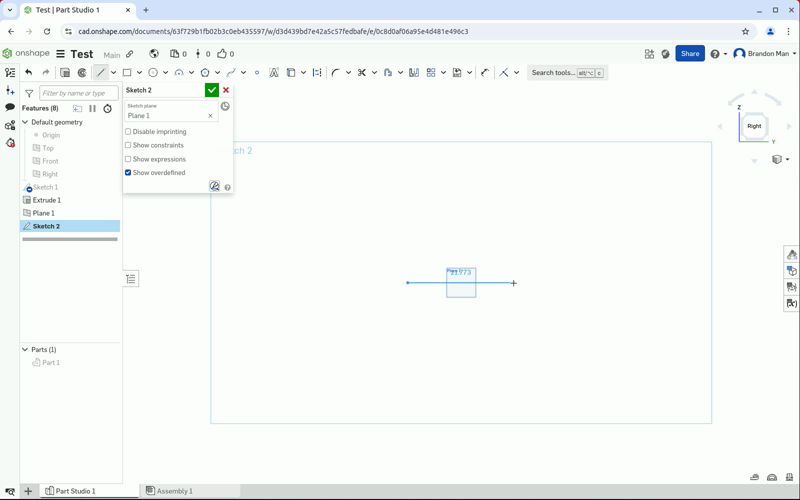
key_down(shift)
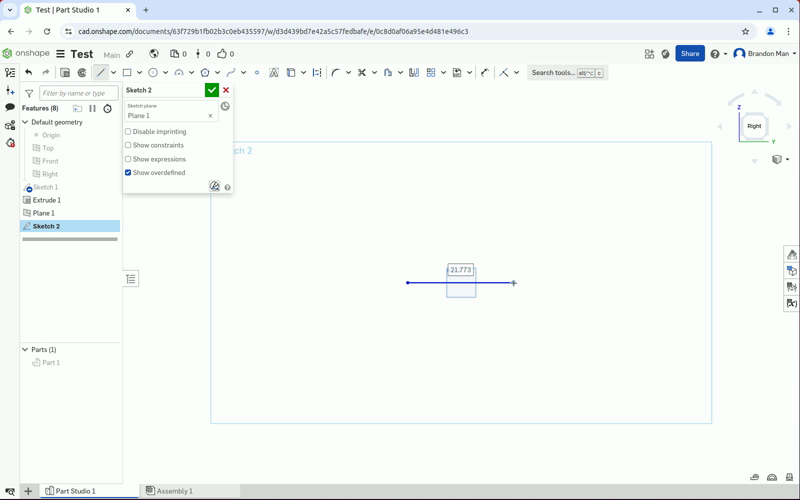
mouse_move(543, 282)
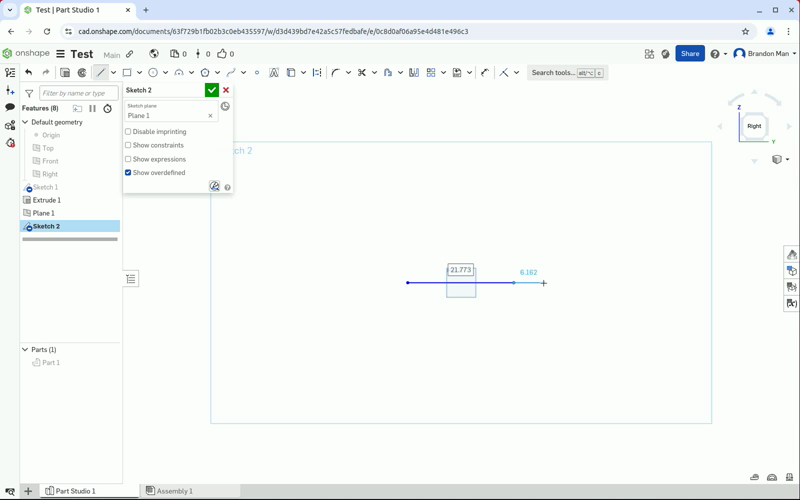
mouse_move(513, 260)
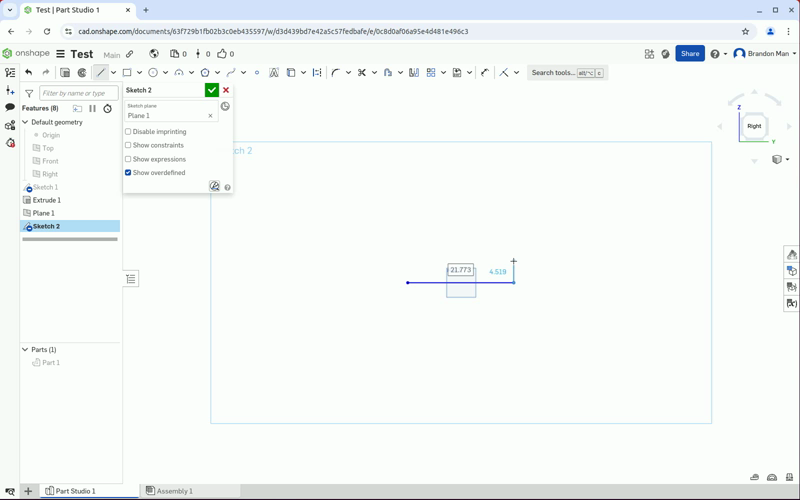
click(513, 260)
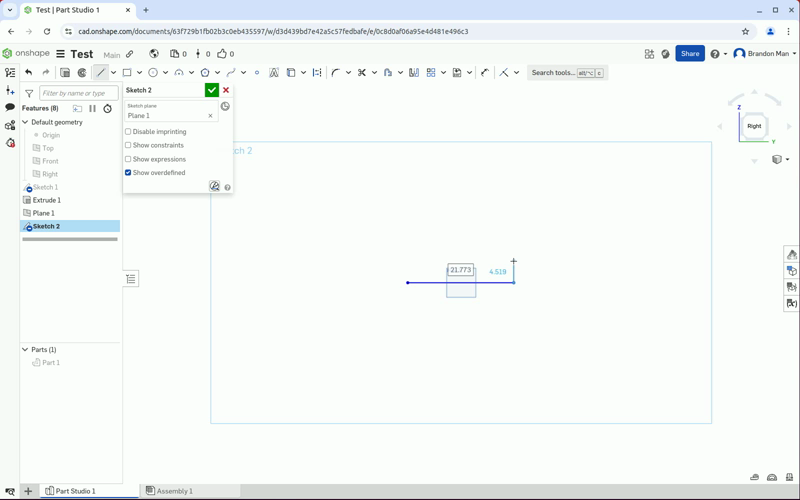
key_up(shift)
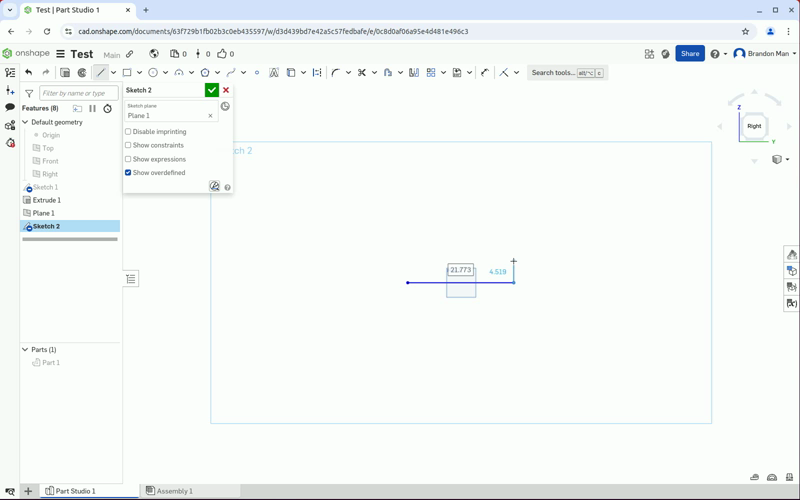
key_down(shift)
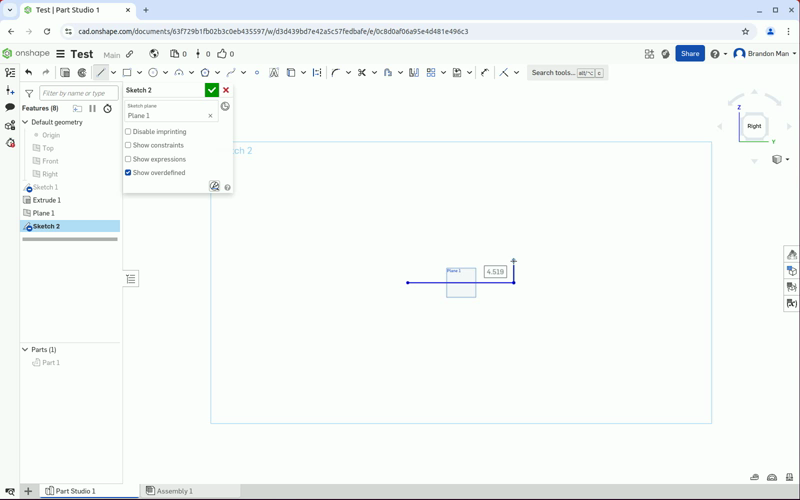
mouse_move(407, 260)
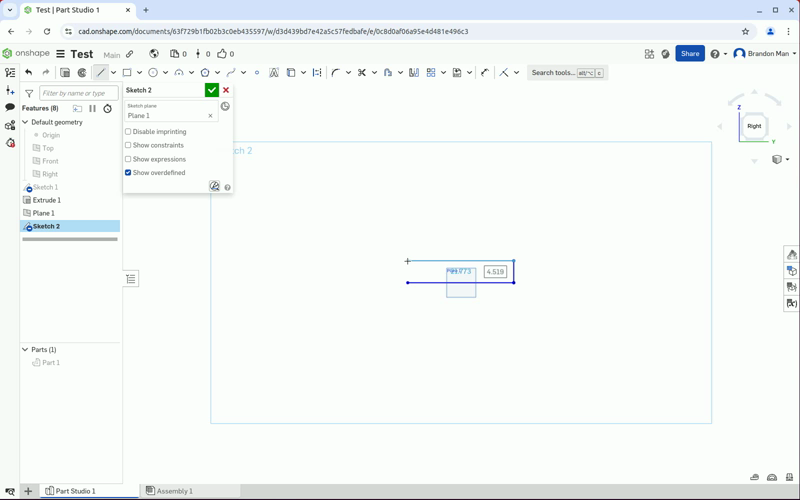
click(407, 260)
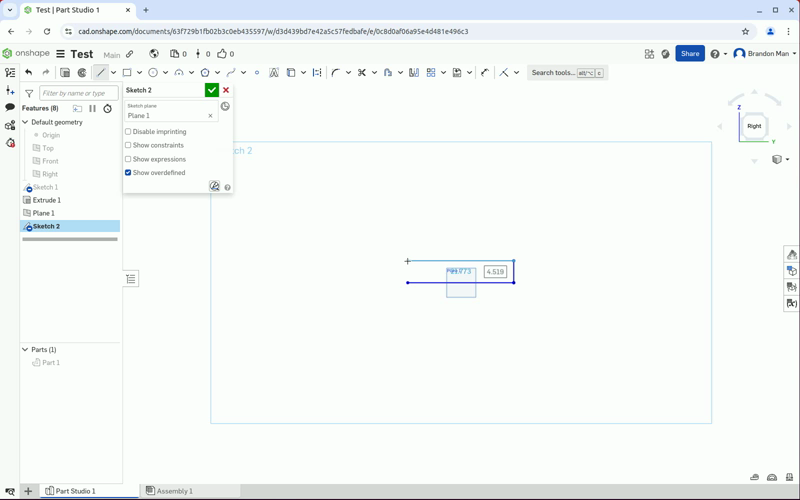
key_up(shift)
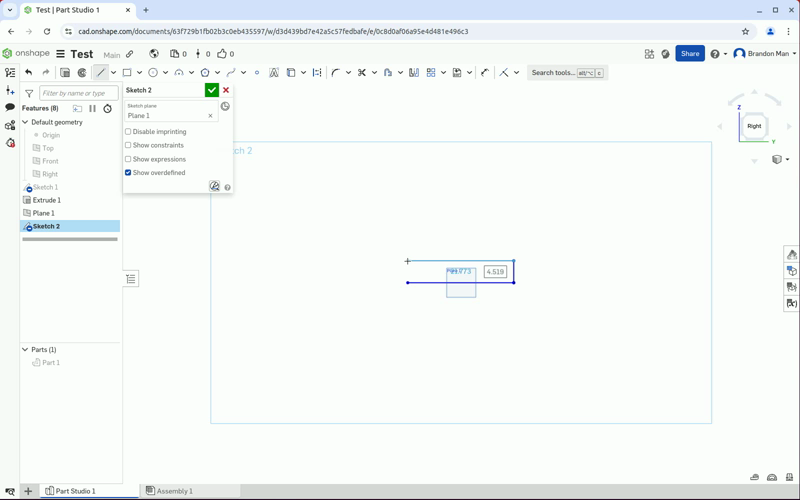
mouse_move(437, 260)
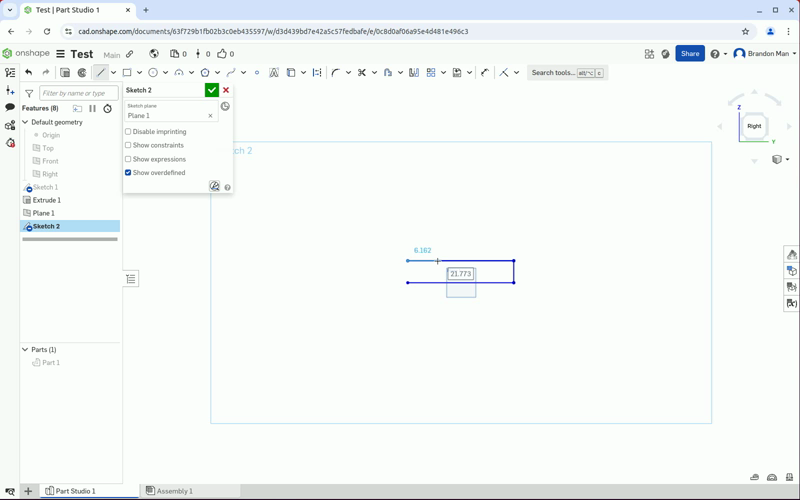
key_down(shift)
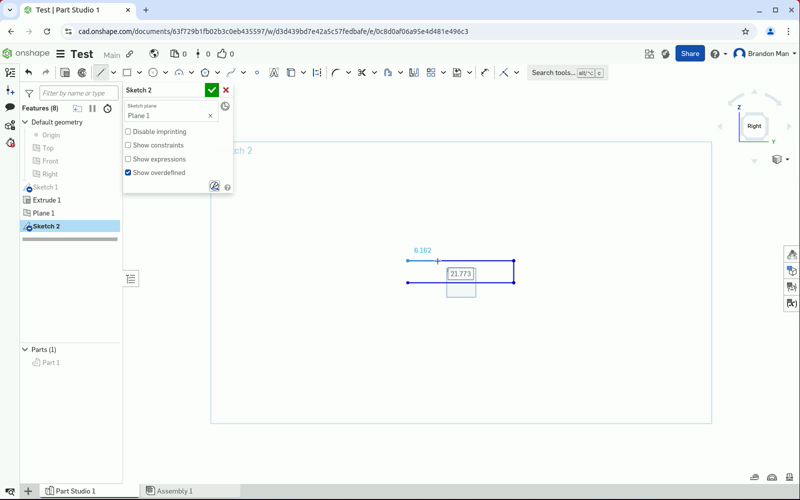
mouse_move(407, 282)
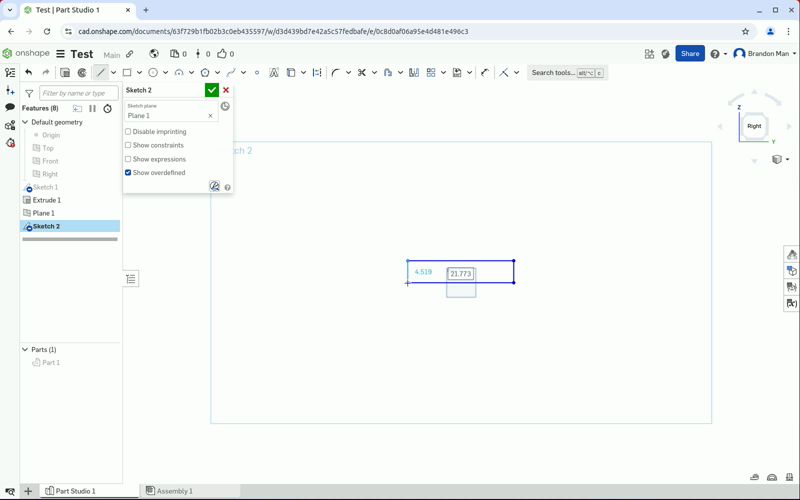
key_up(shift)
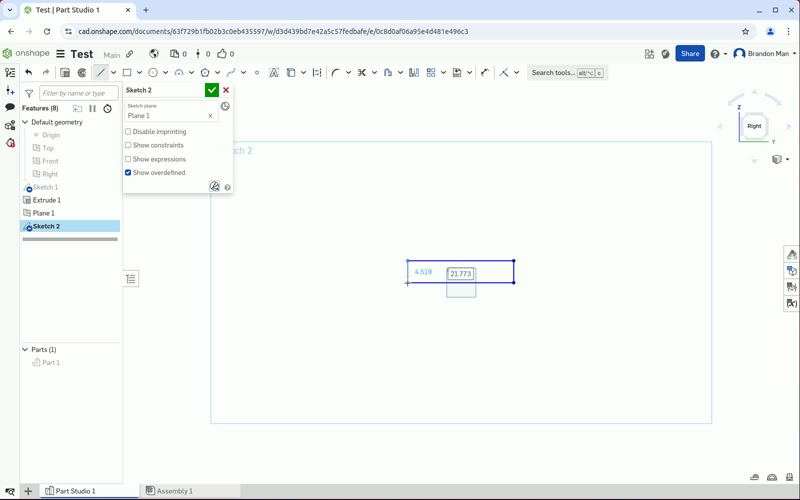
click(407, 282)
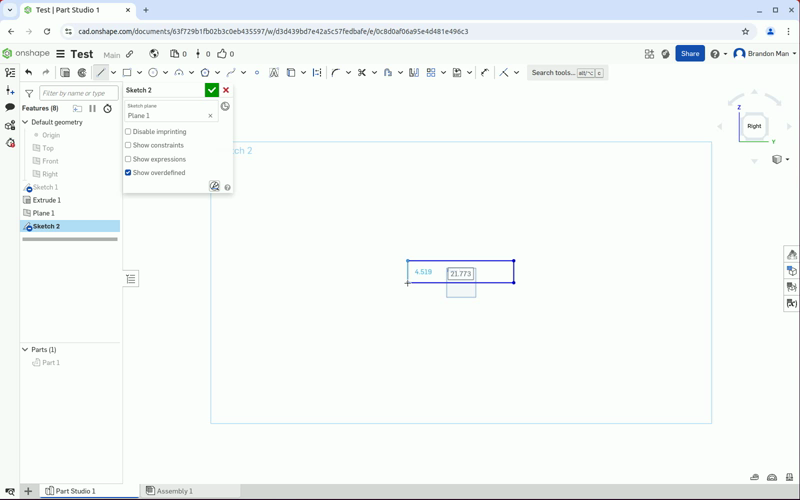
key(esc)
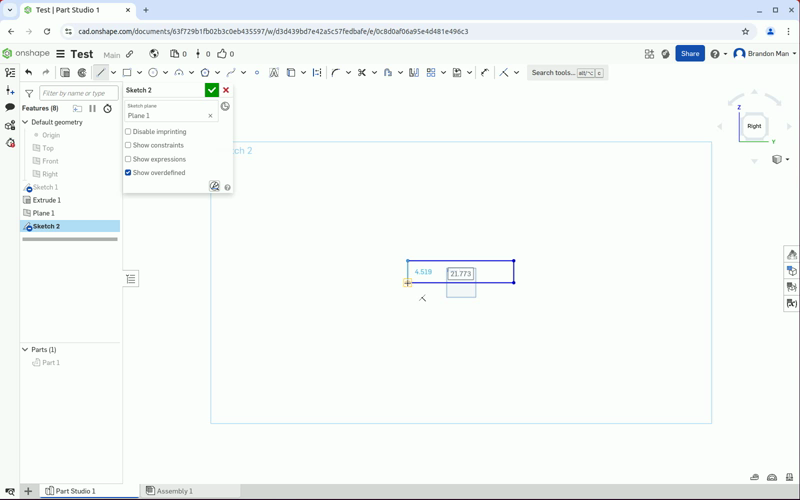
mouse_move(459, 268)
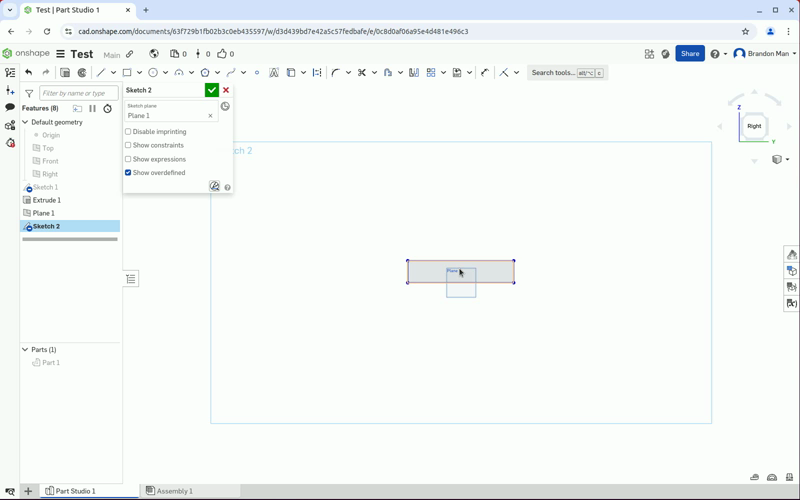
click(459, 268)
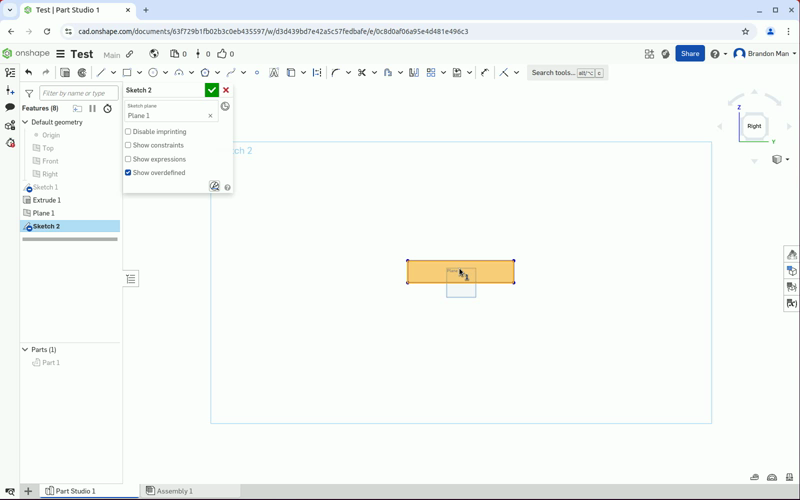
mouse_move(73, 352)
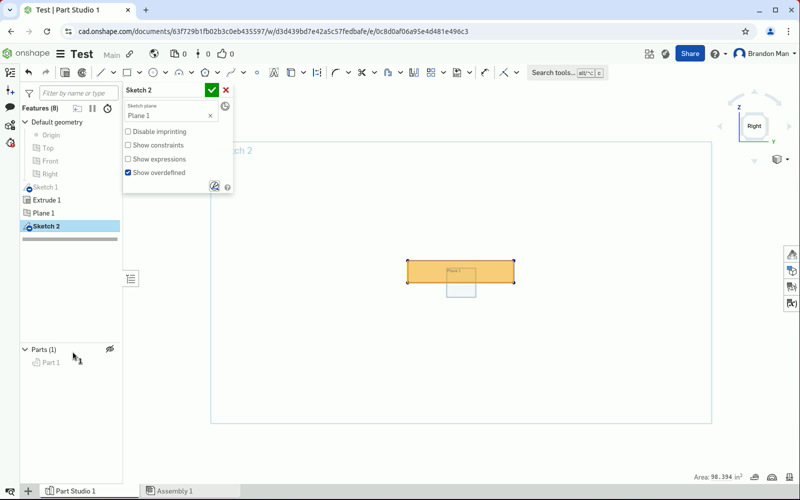
key(shift+y)
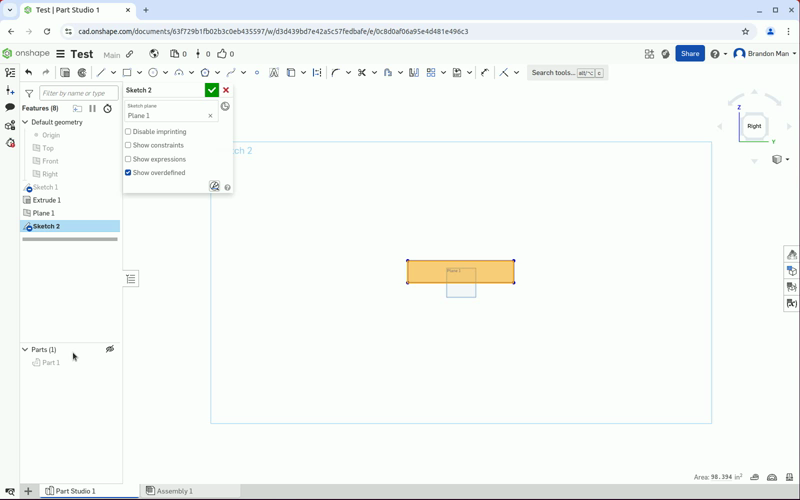
key(shift+e)
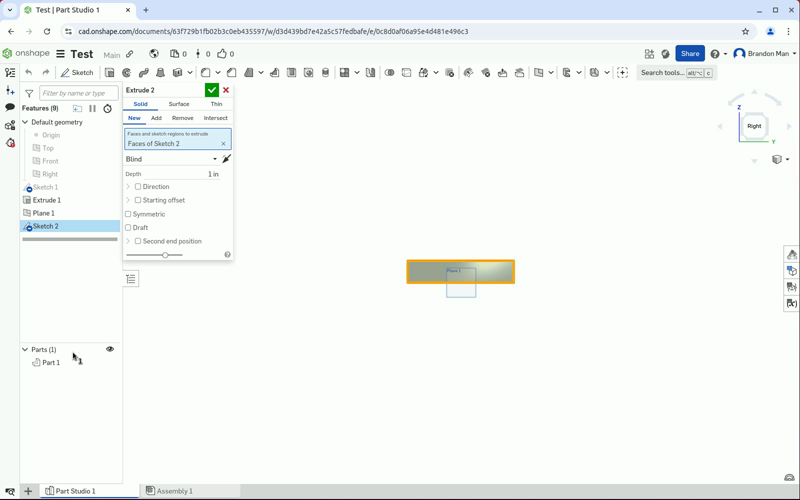
mouse_move(143, 106)
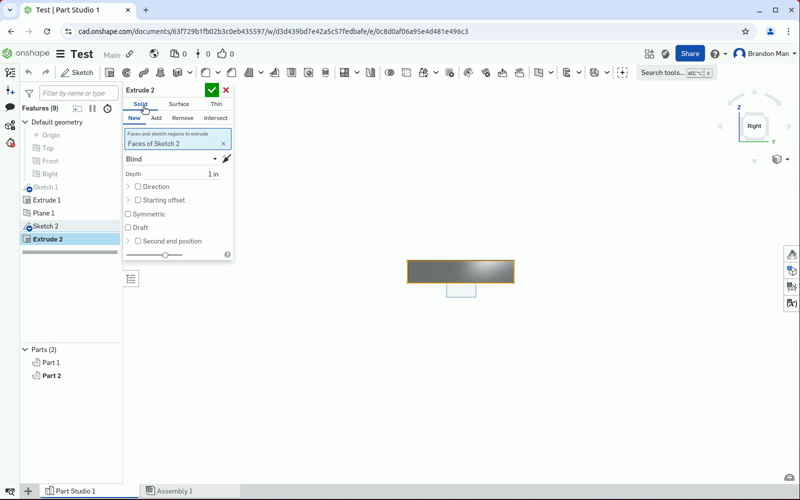
click(143, 106)
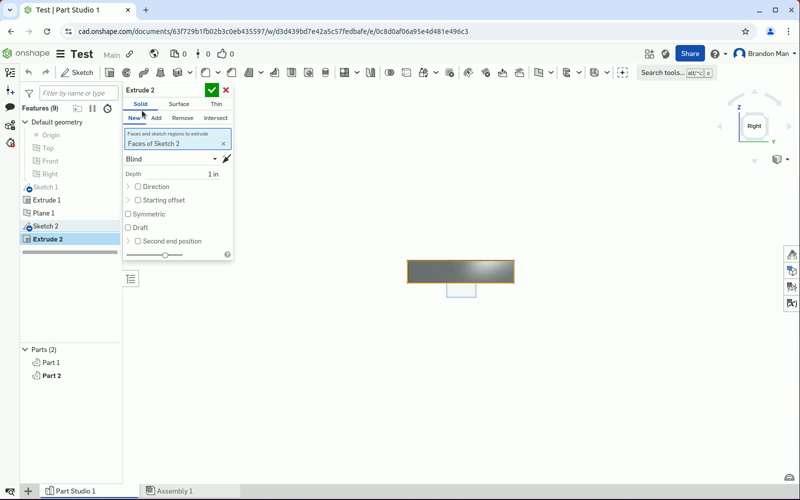
mouse_move(137, 120)
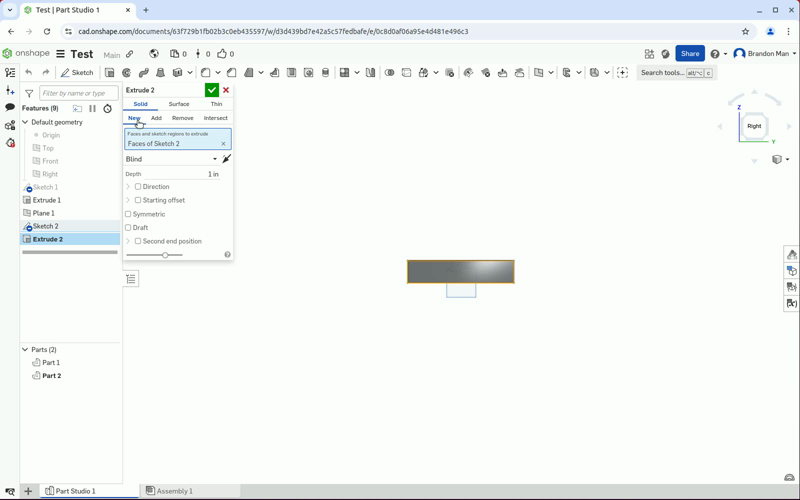
click(137, 120)
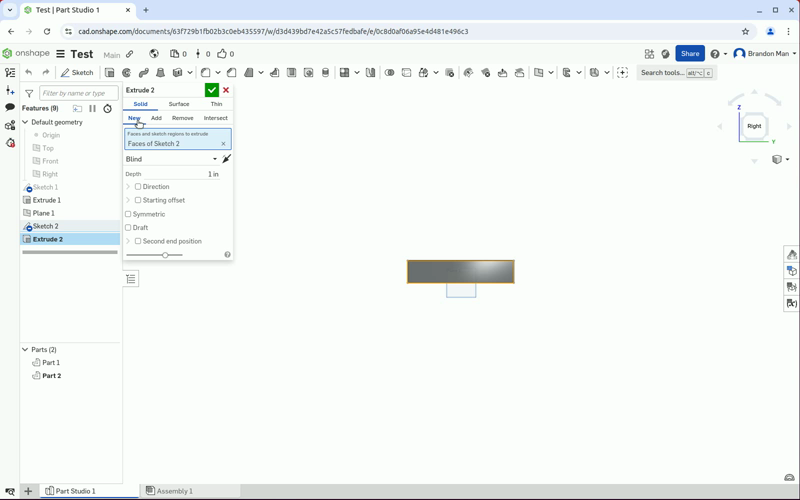
key(tab, 4)
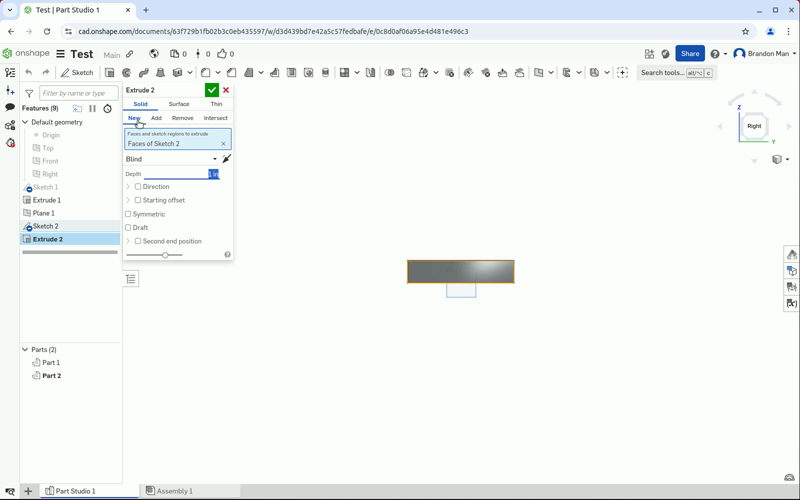
text(0.722)
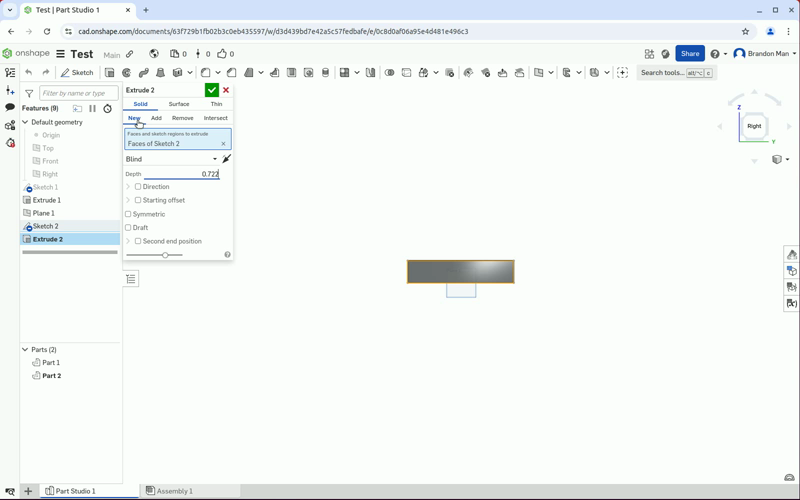
key(enter)
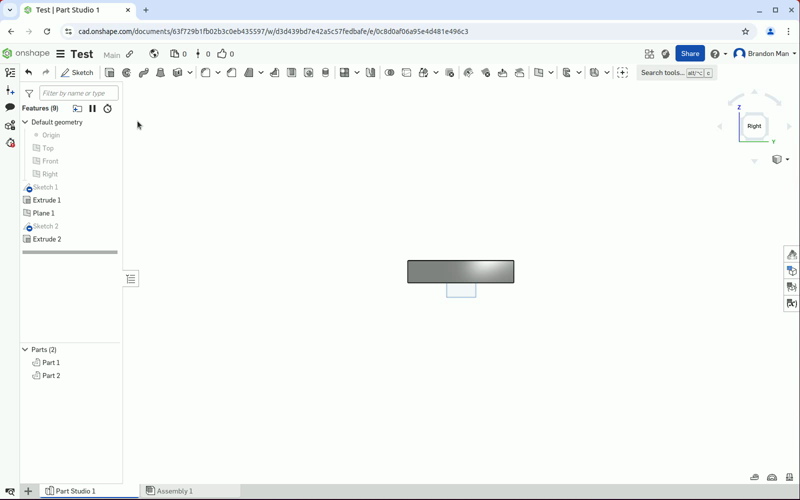
key(shift+h)
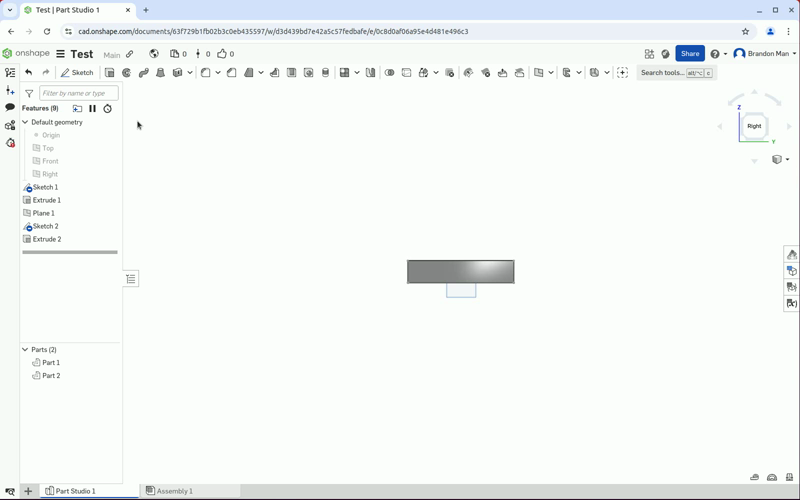
key(shift+h)
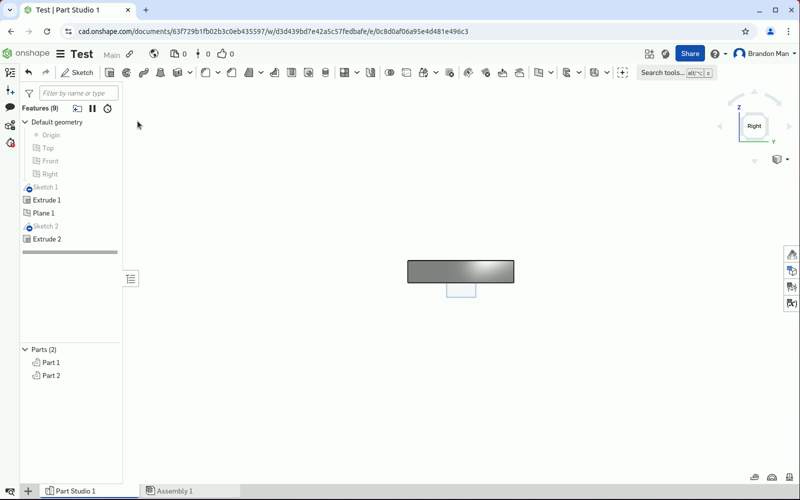
mouse_move(73, 189)
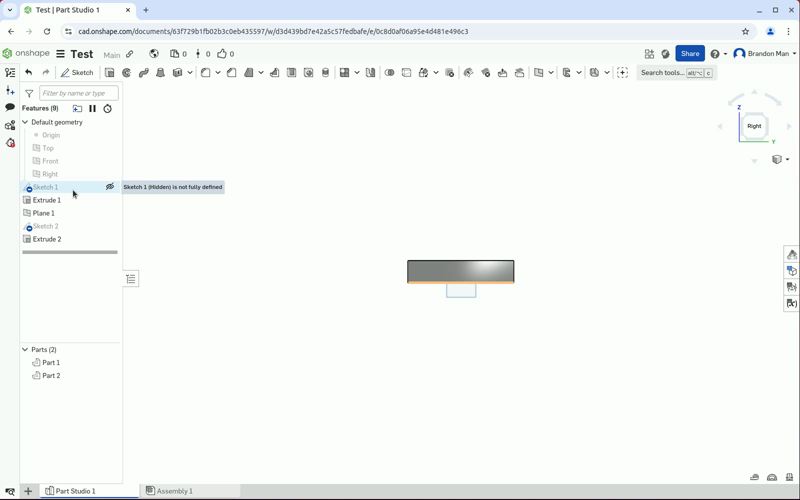
click(73, 189)
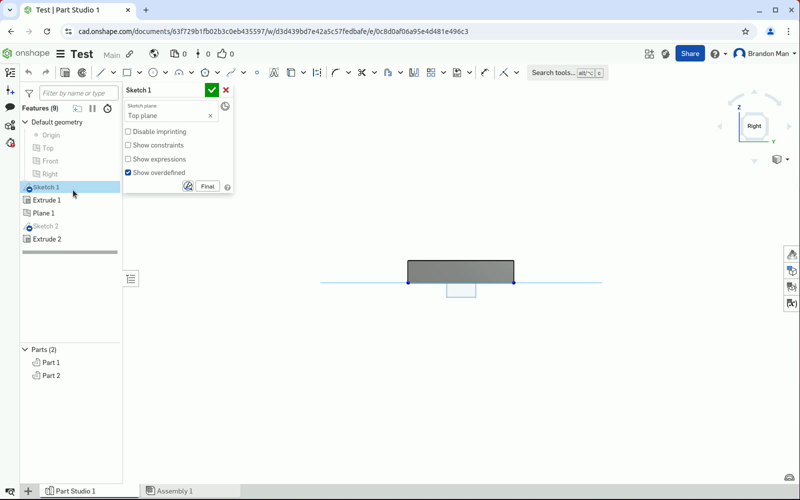
mouse_move(229, 92)
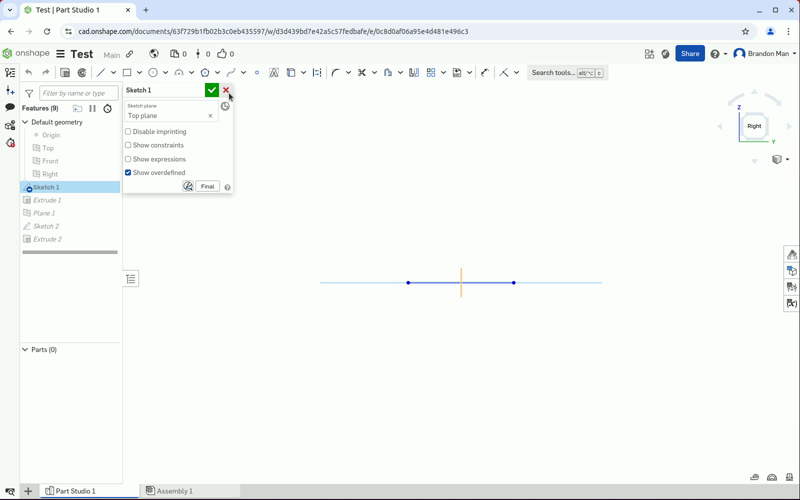
click(229, 92)
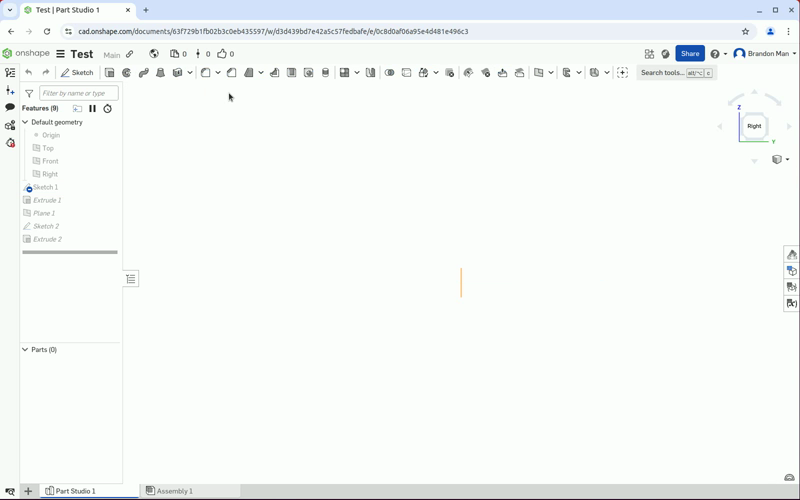
key(shift+s)
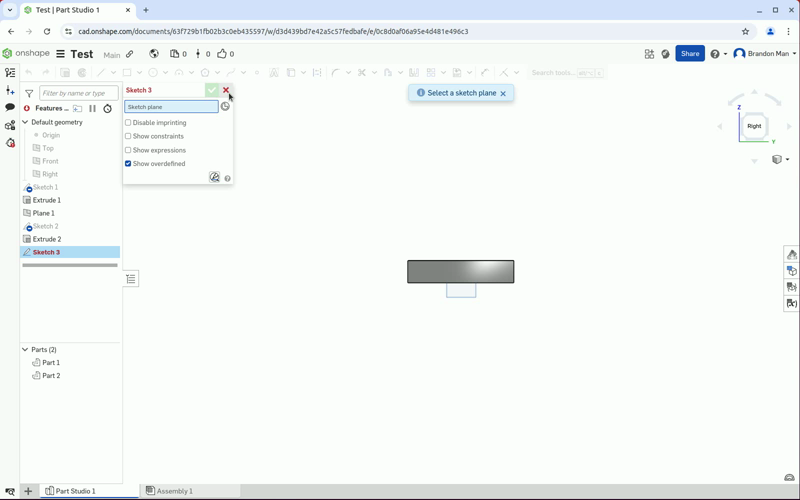
mouse_move(73, 215)
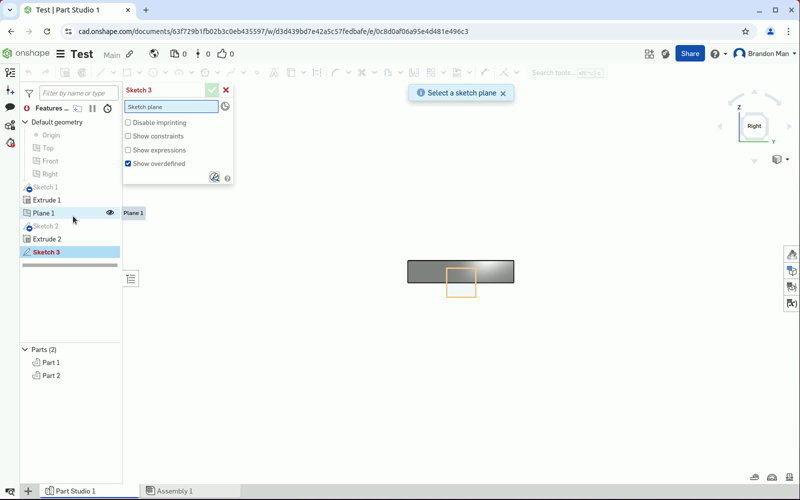
click(73, 215)
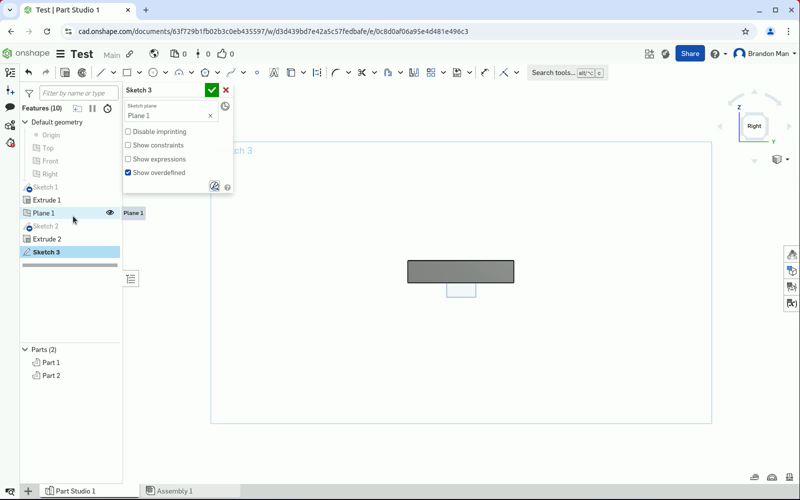
mouse_move(73, 352)
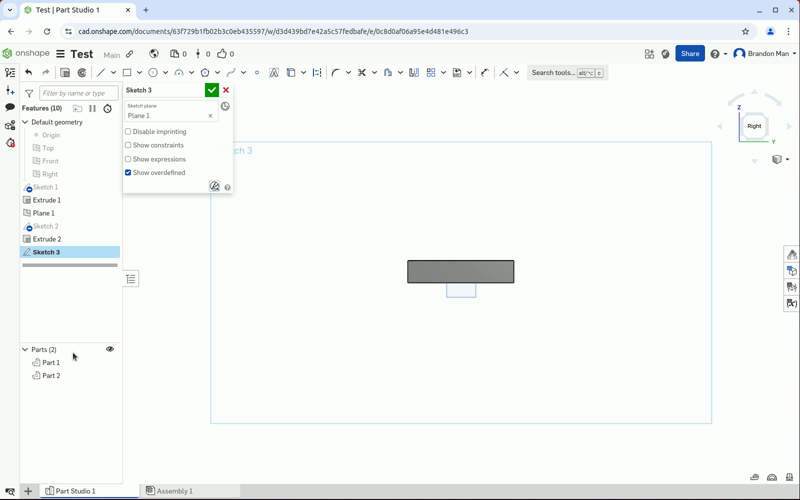
key(y)
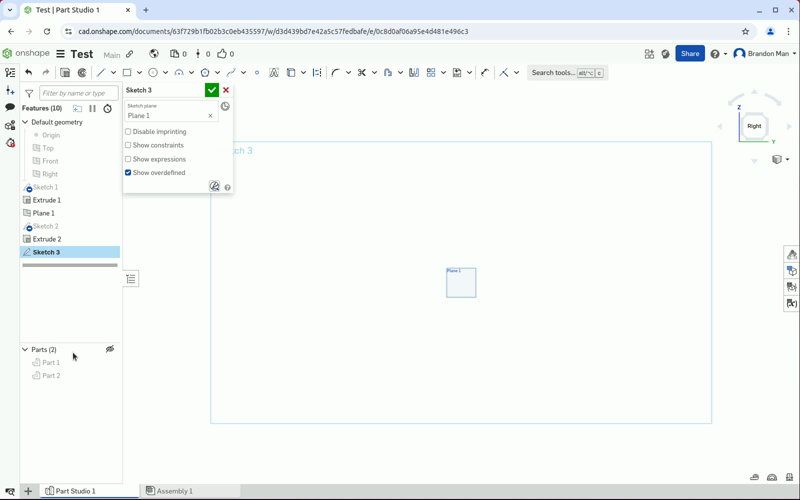
key(l)
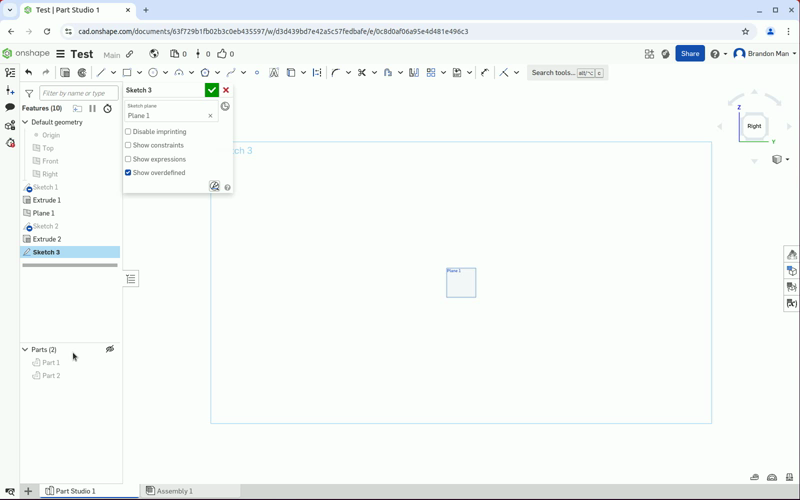
key_down(shift)
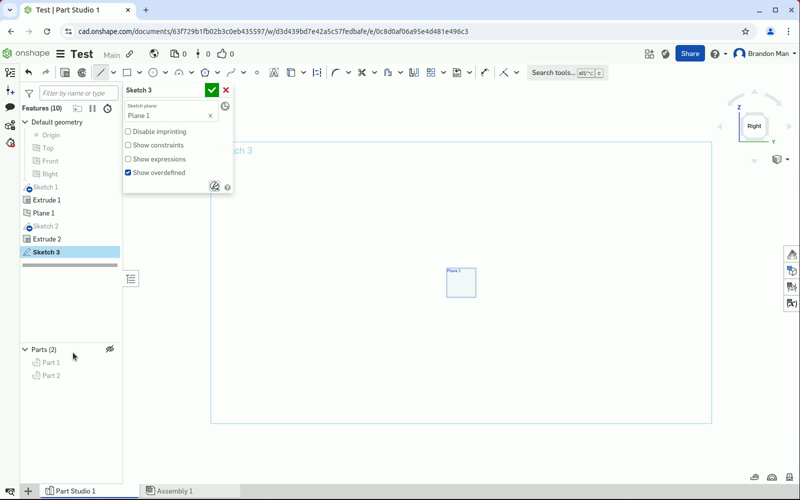
mouse_move(407, 260)
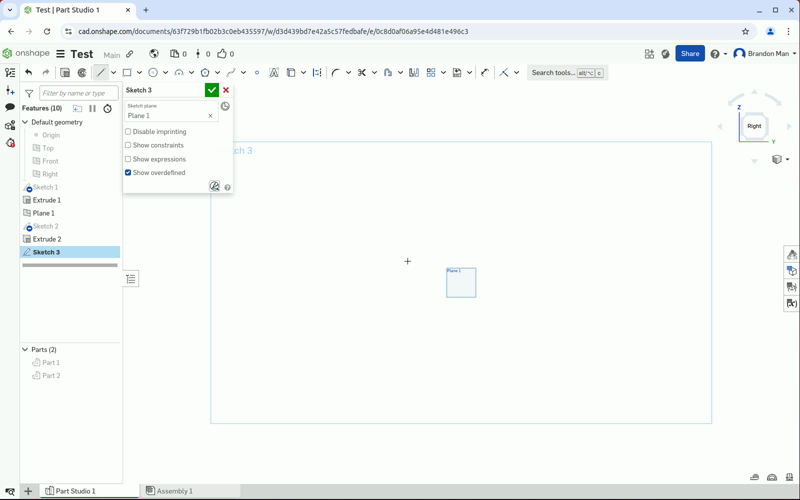
click(407, 260)
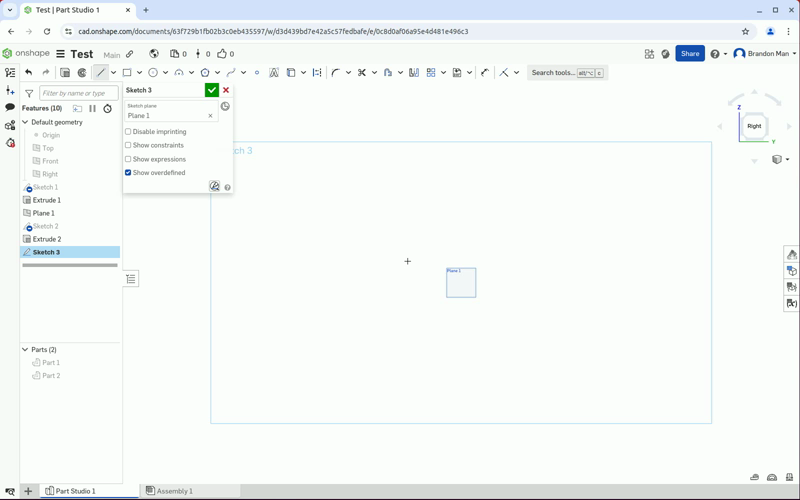
key_up(shift)
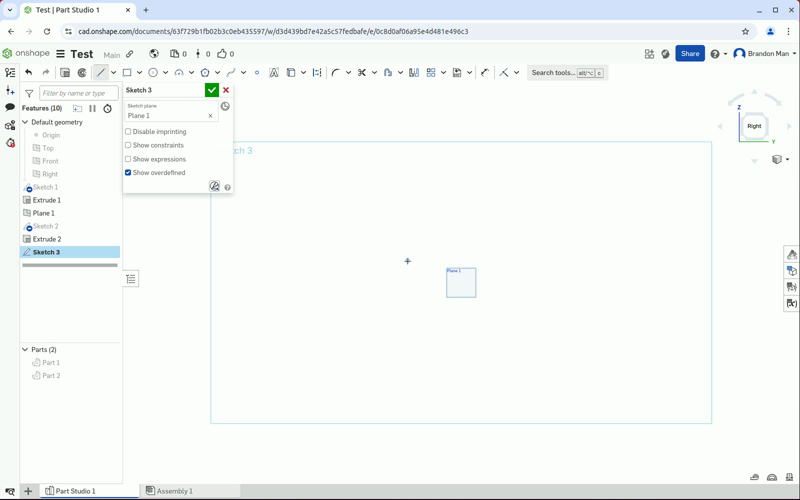
key_down(shift)
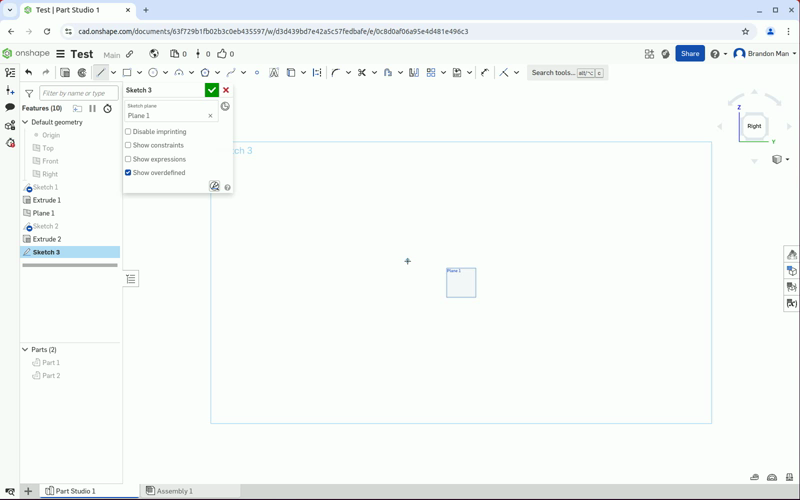
mouse_move(513, 260)
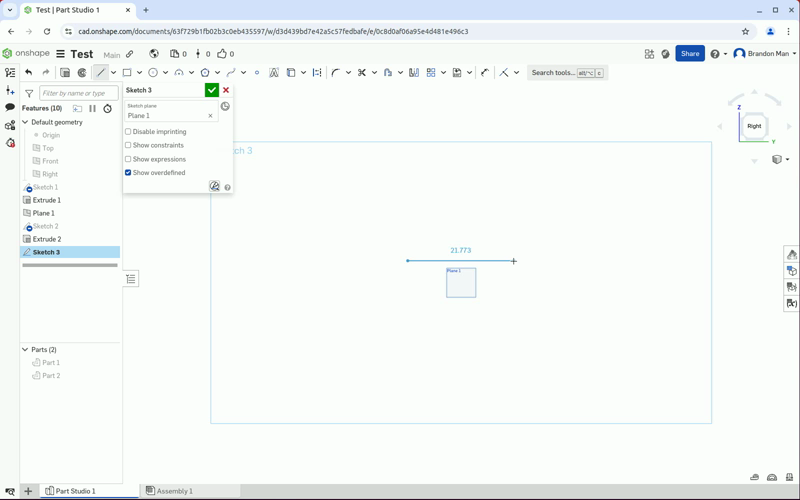
click(513, 260)
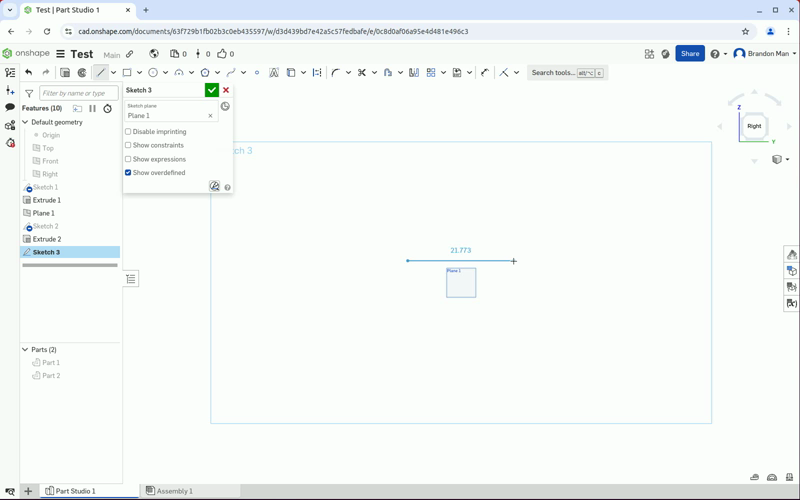
key_up(shift)
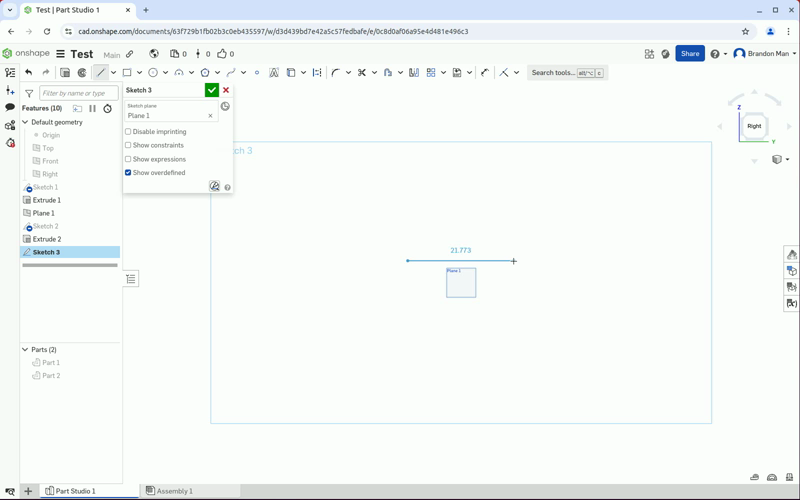
key_down(shift)
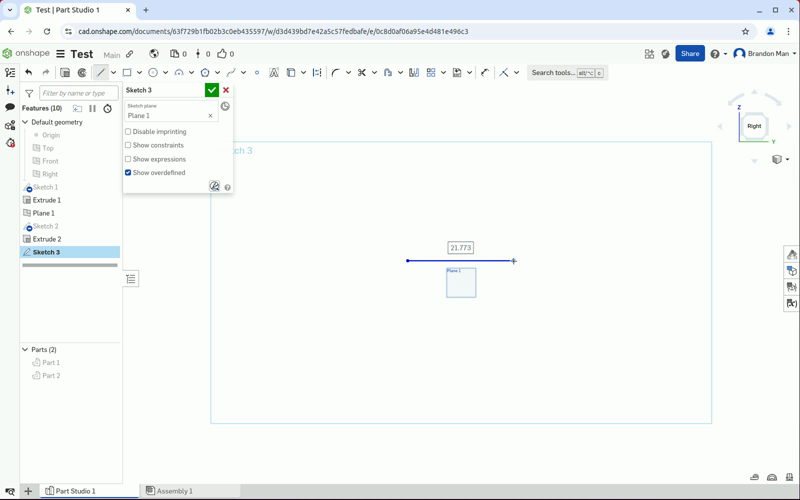
mouse_move(543, 260)
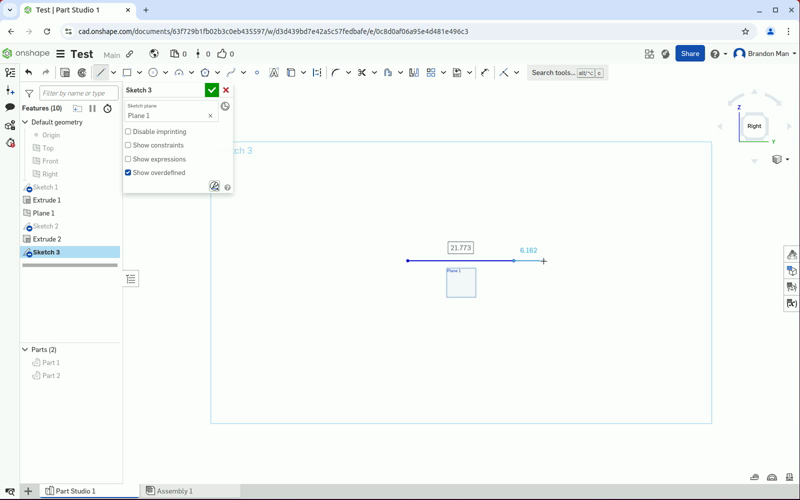
mouse_move(513, 257)
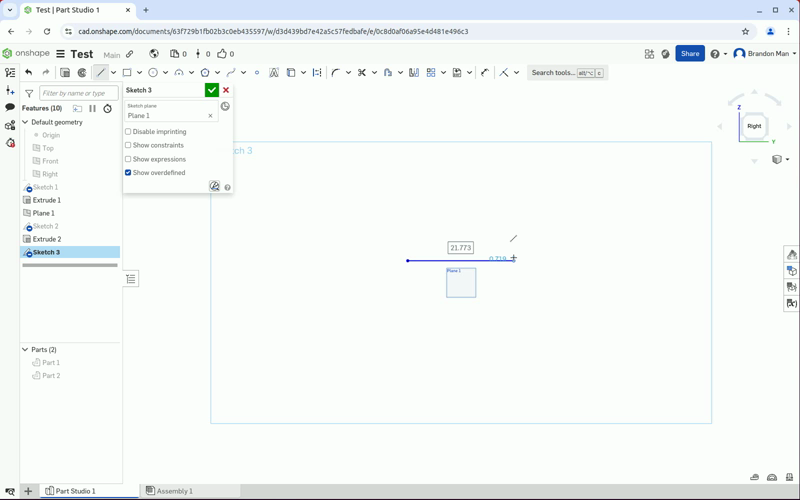
scroll(6)
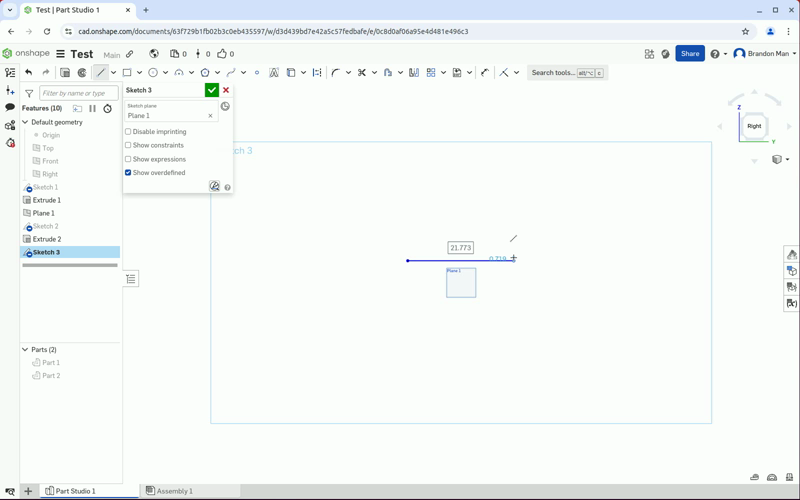
scroll(6)
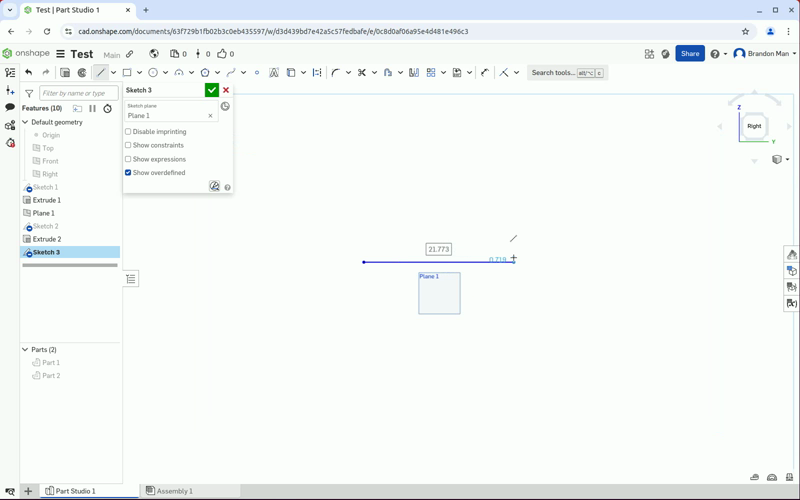
scroll(6)
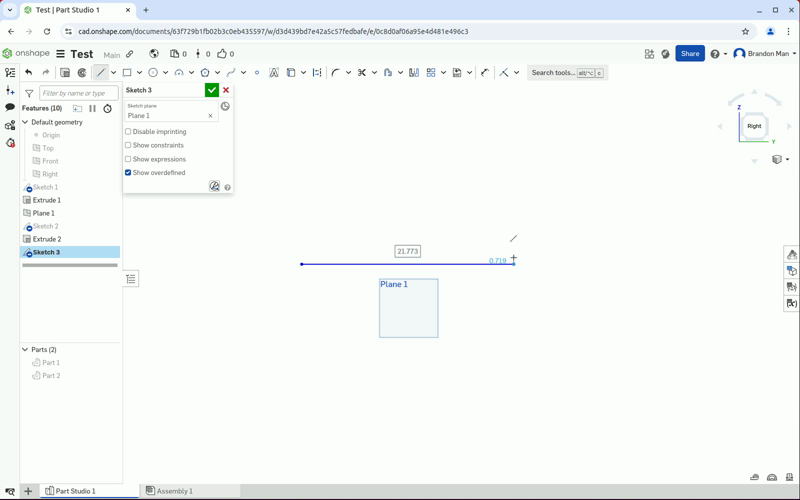
scroll(6)
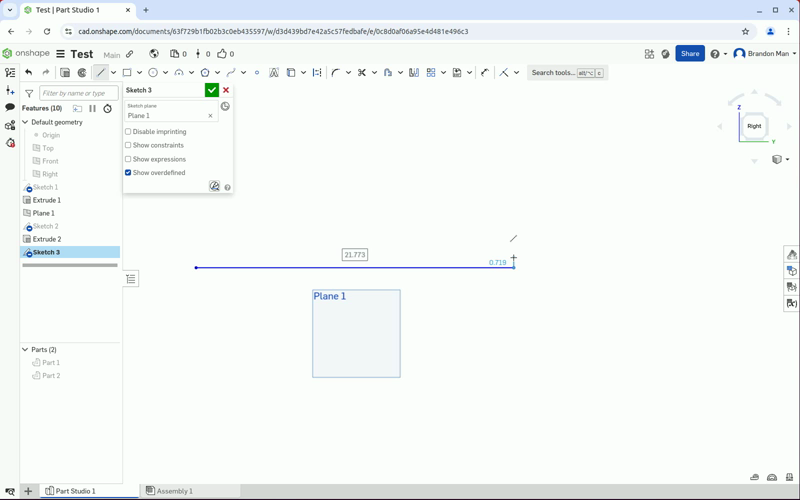
scroll(6)
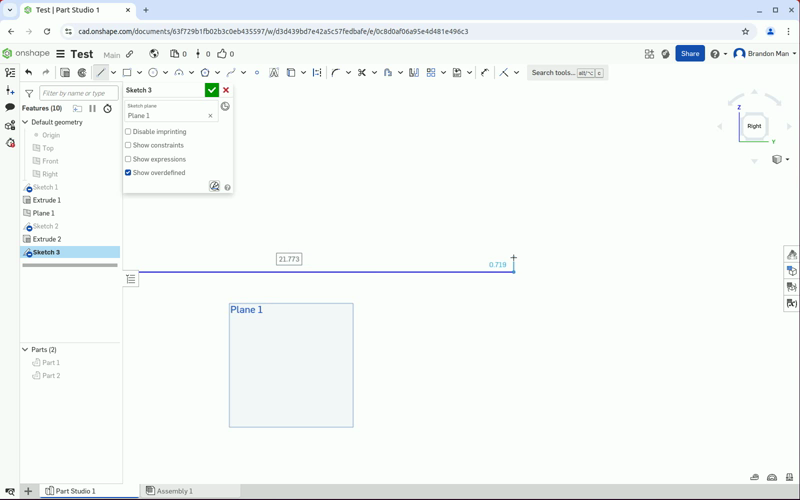
scroll(6)
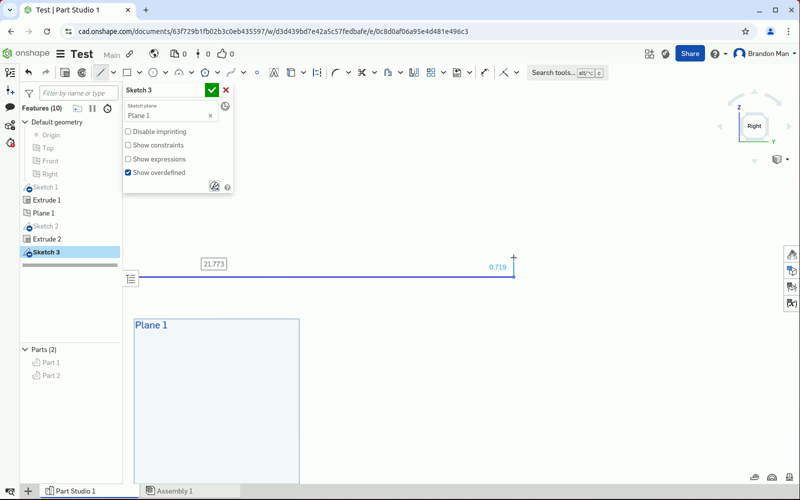
scroll(6)
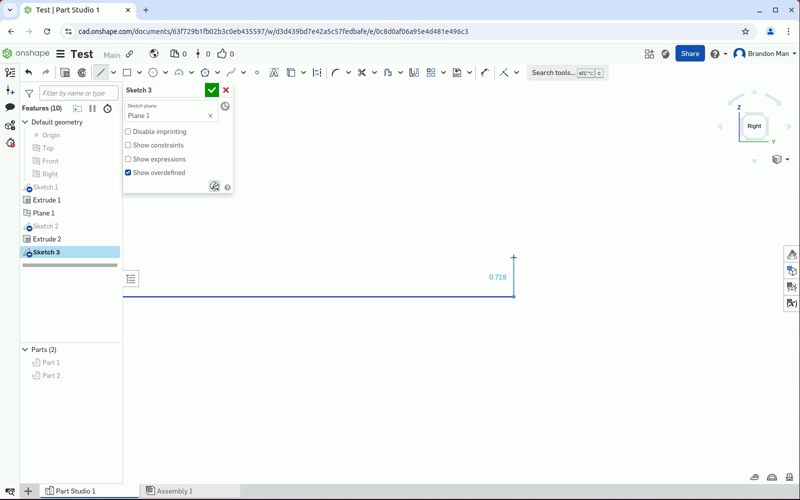
click(513, 257)
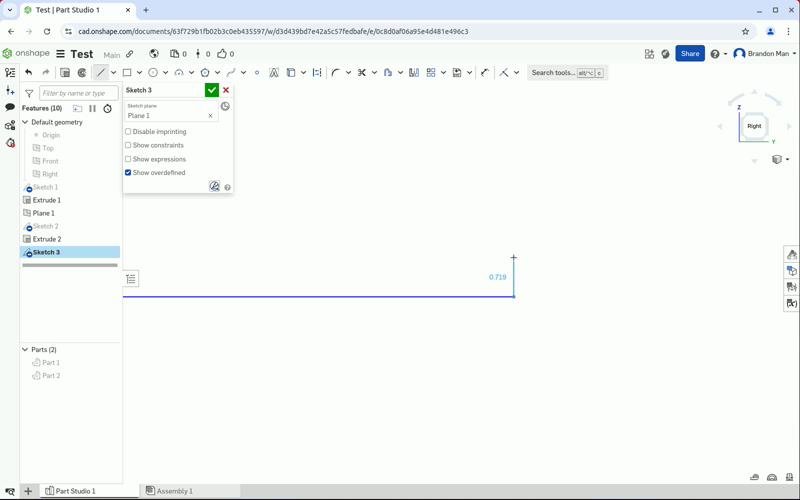
scroll(-6)
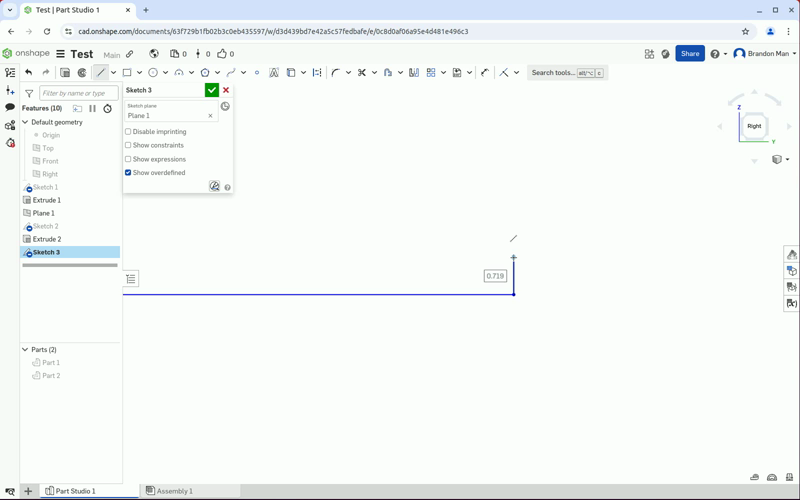
scroll(-6)
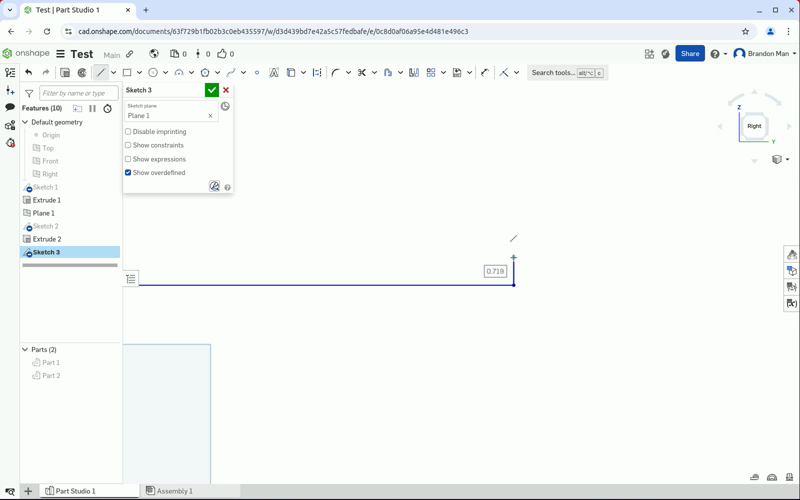
scroll(-6)
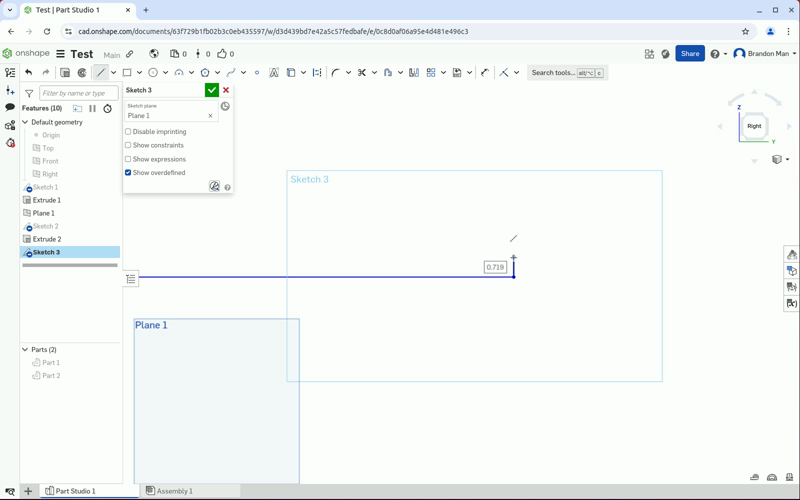
scroll(-6)
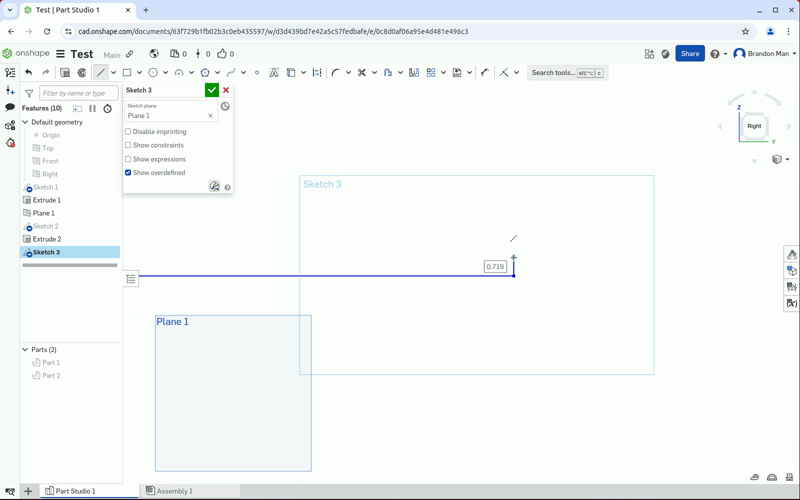
scroll(-6)
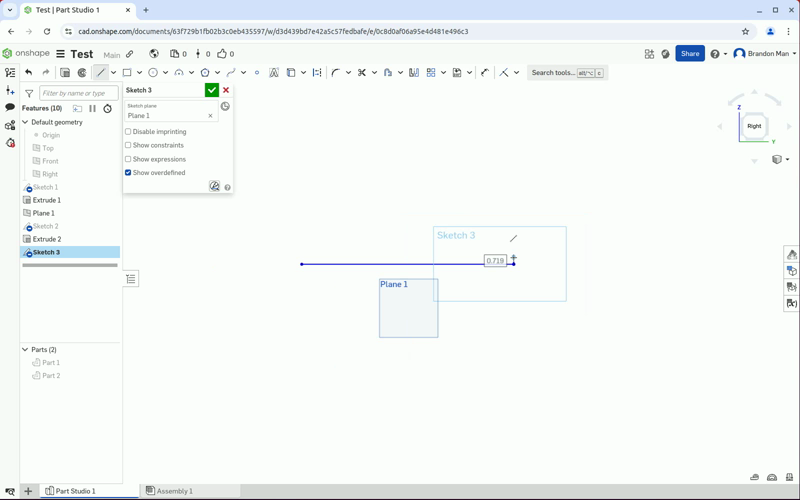
scroll(-6)
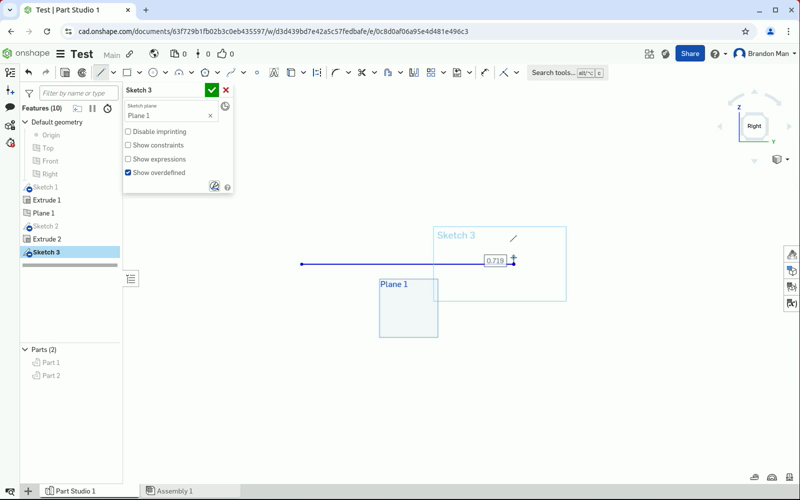
scroll(-6)
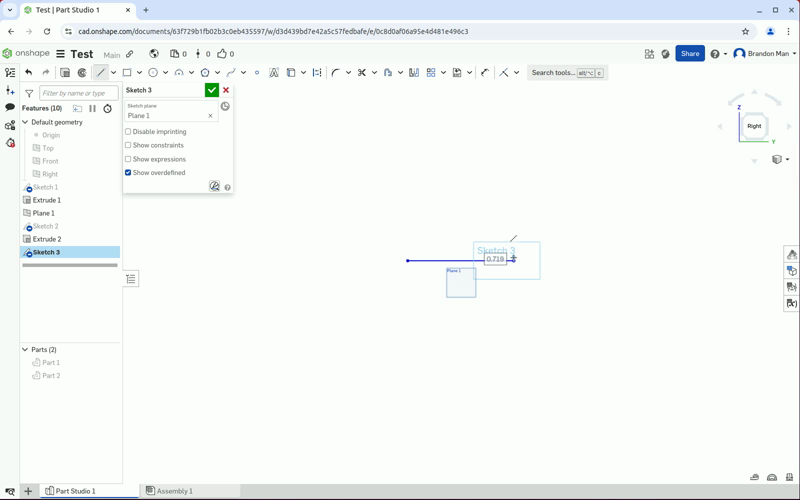
key_up(shift)
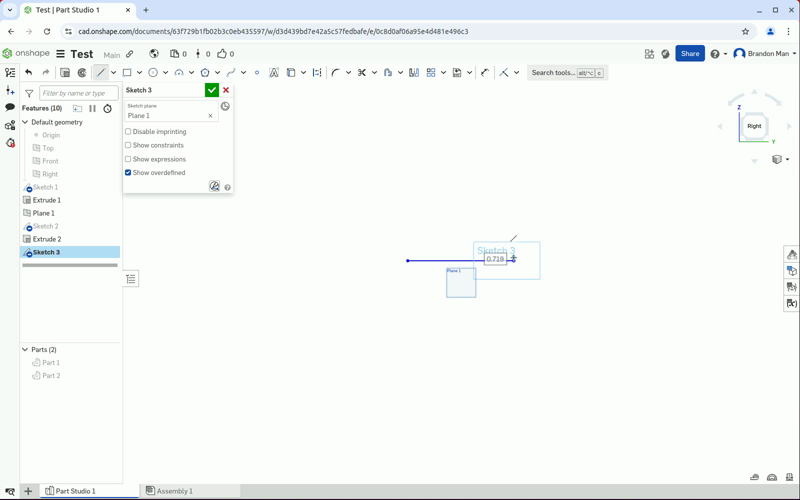
key_down(shift)
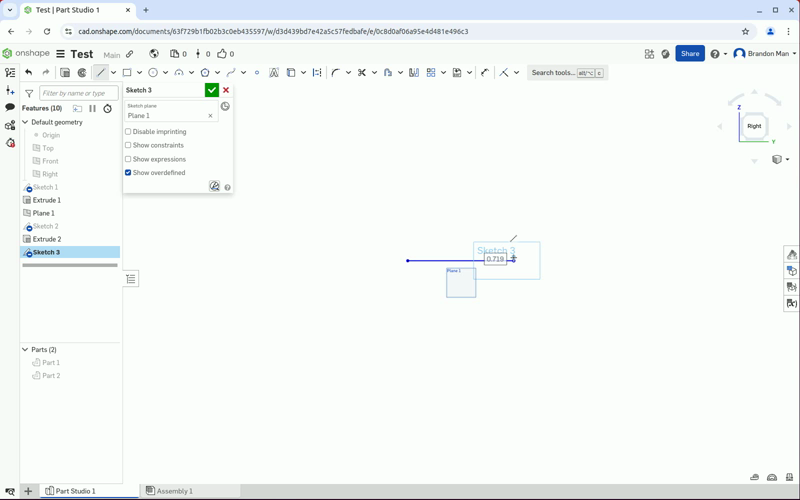
mouse_move(407, 257)
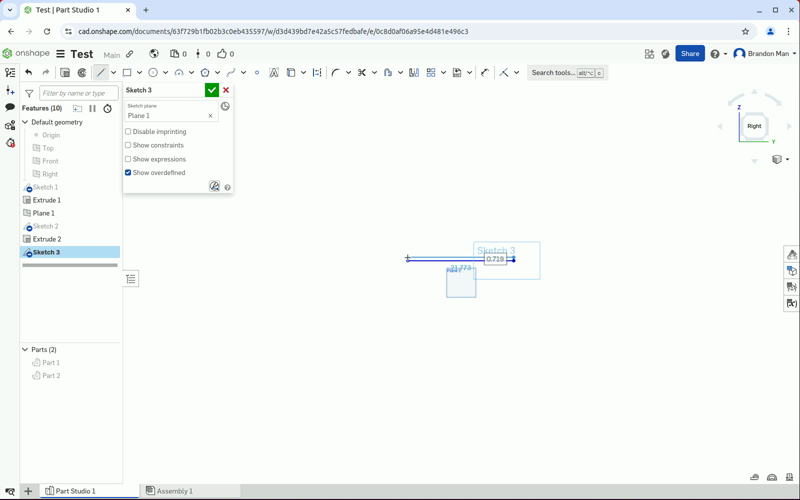
scroll(6)
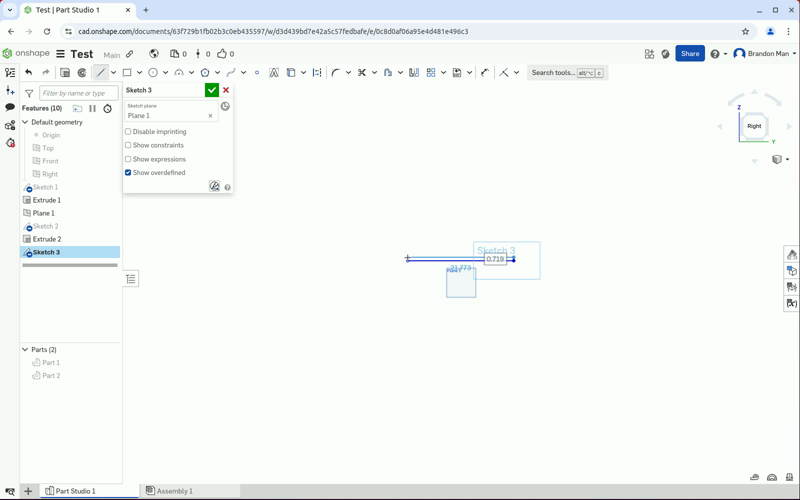
scroll(6)
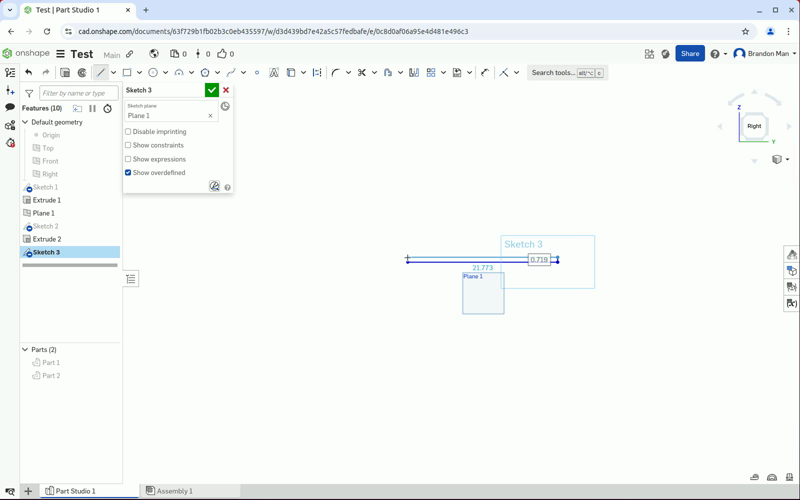
scroll(6)
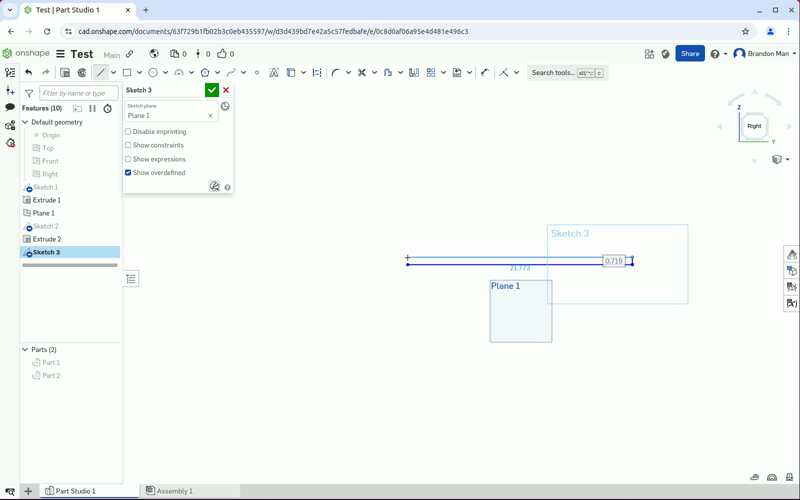
scroll(6)
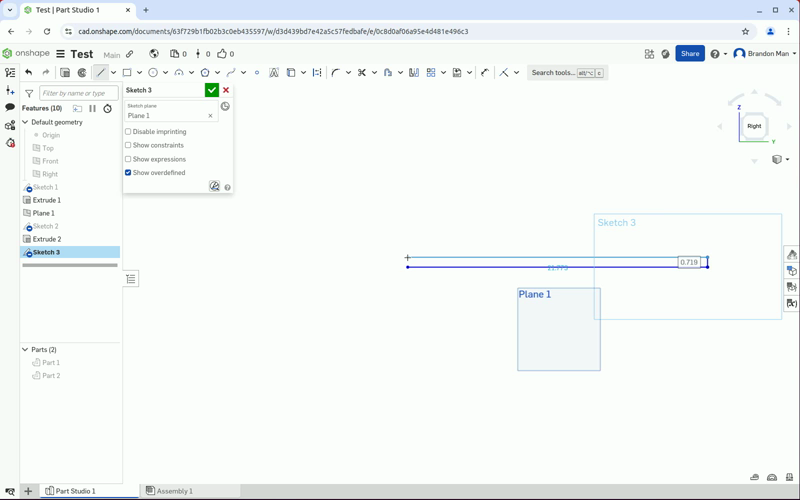
scroll(6)
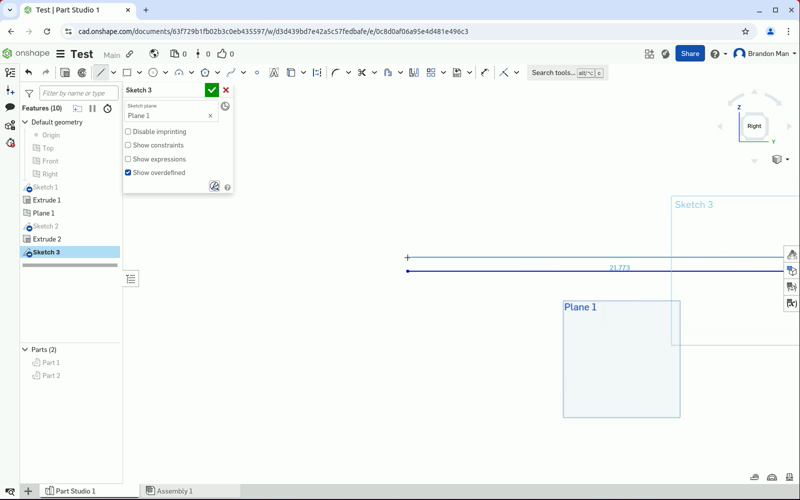
scroll(6)
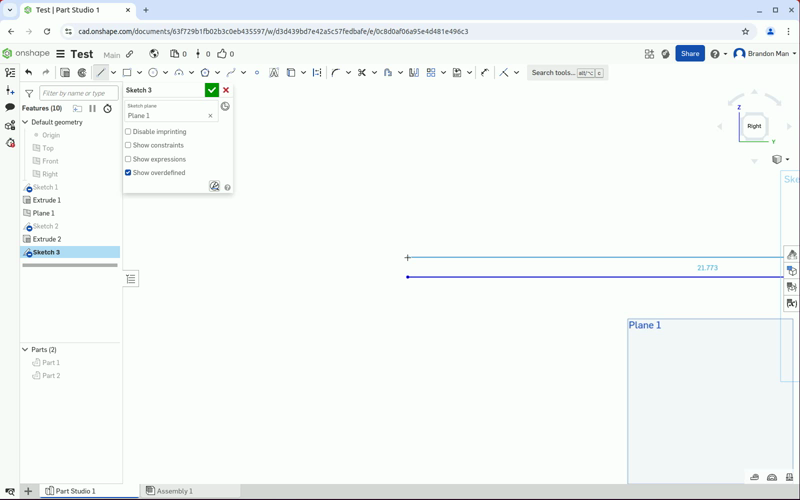
scroll(6)
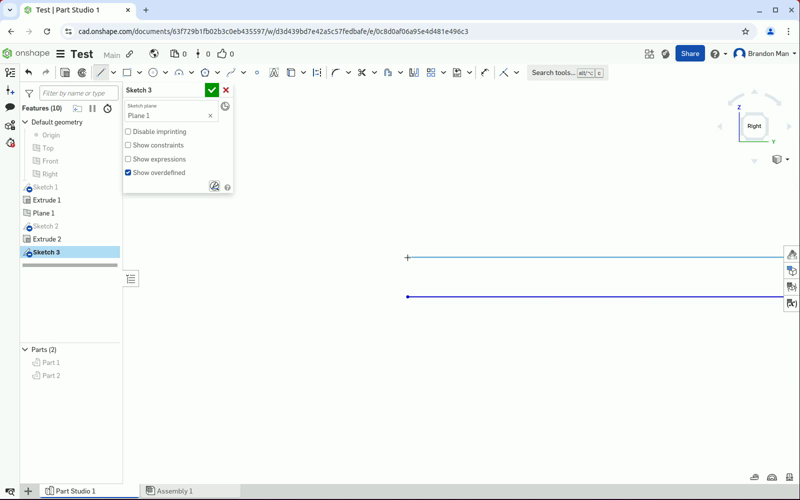
click(407, 257)
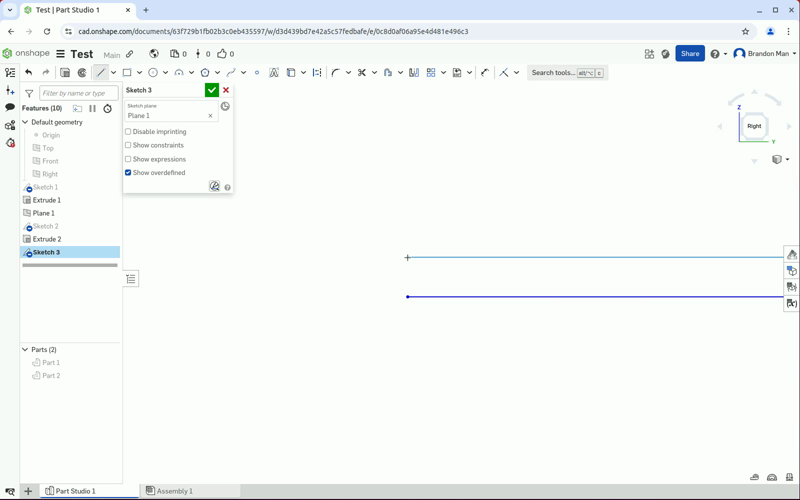
scroll(-6)
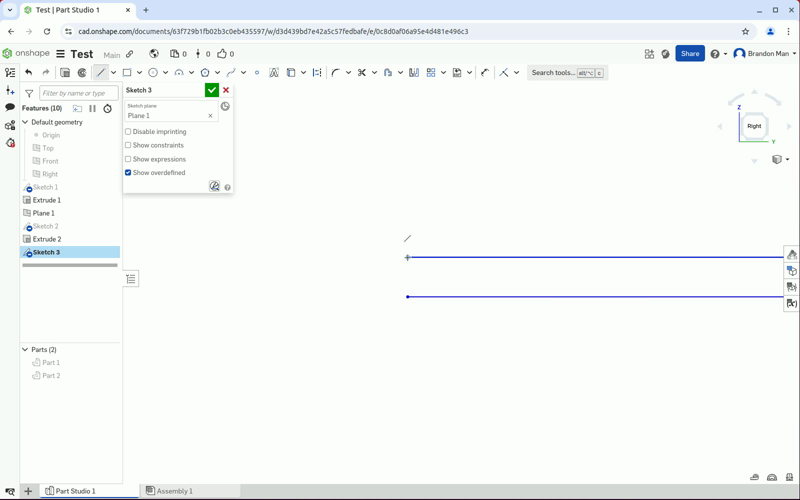
scroll(-6)
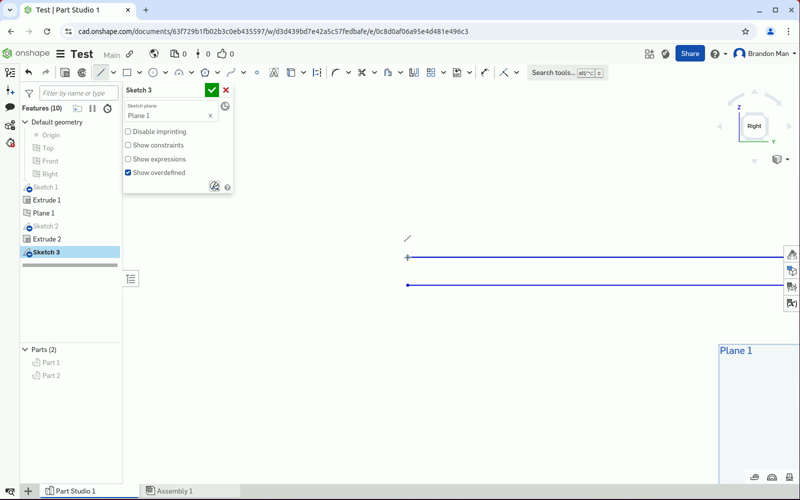
scroll(-6)
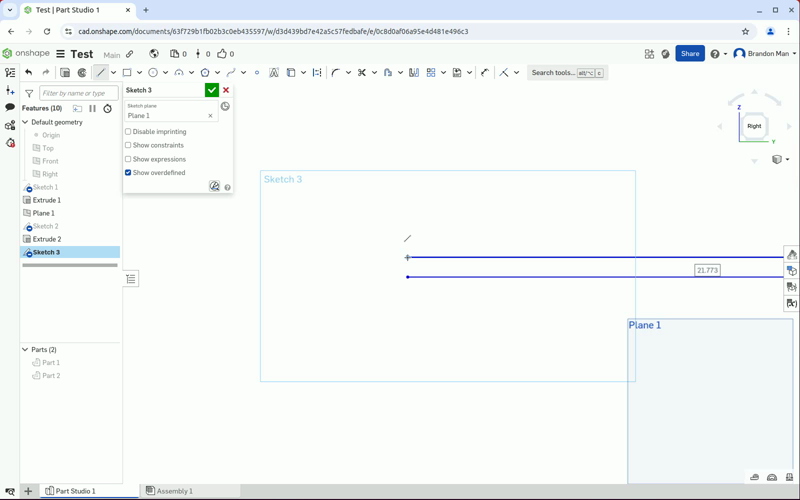
scroll(-6)
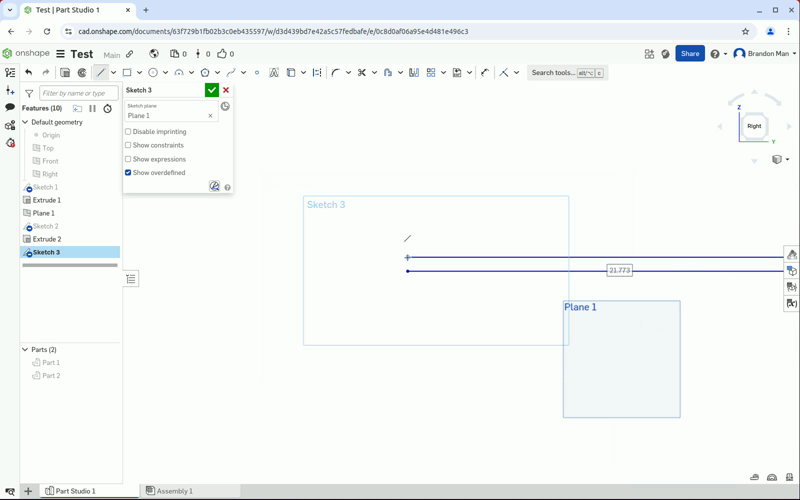
scroll(-6)
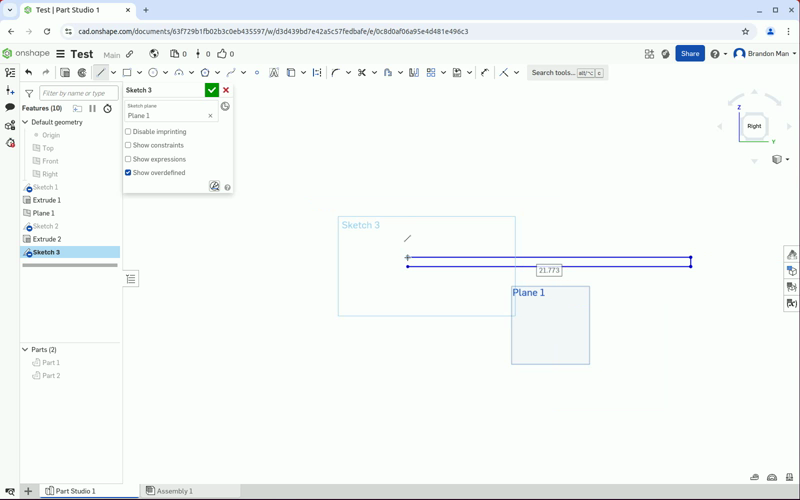
scroll(-6)
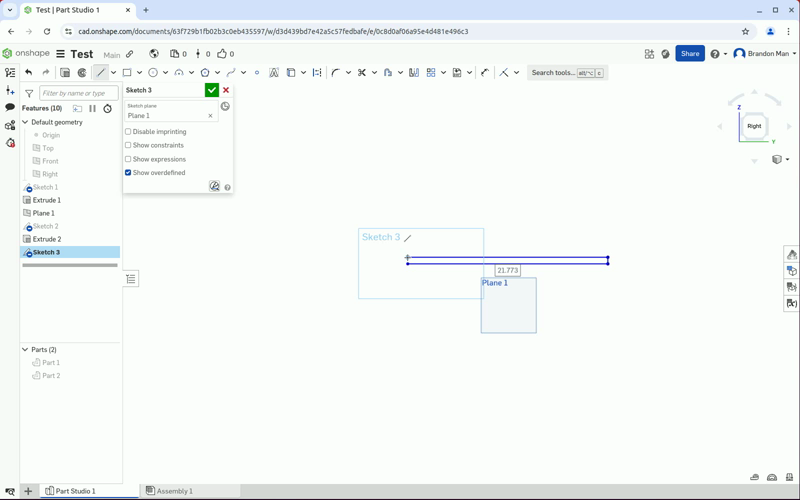
scroll(-6)
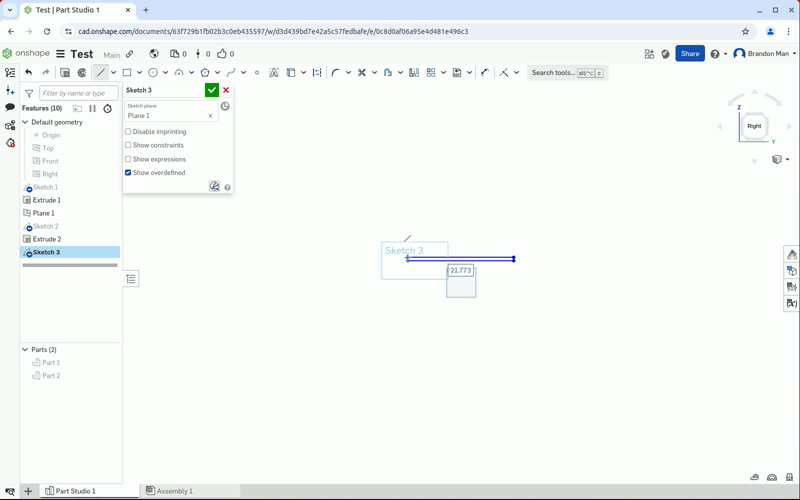
key_up(shift)
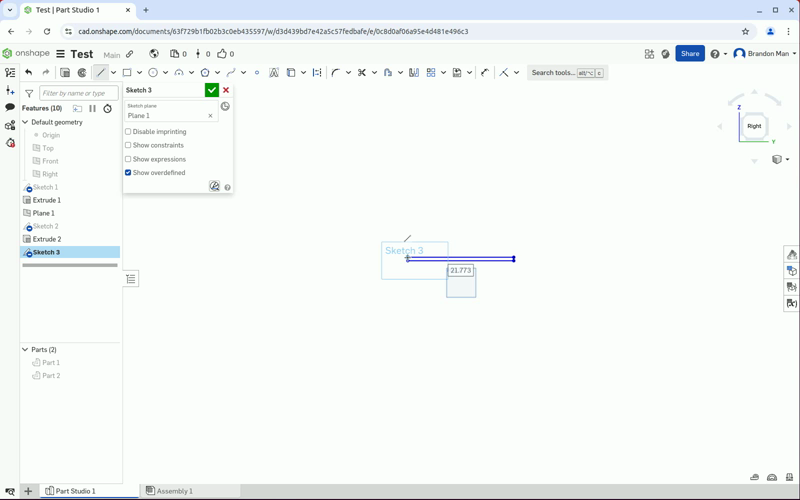
mouse_move(437, 257)
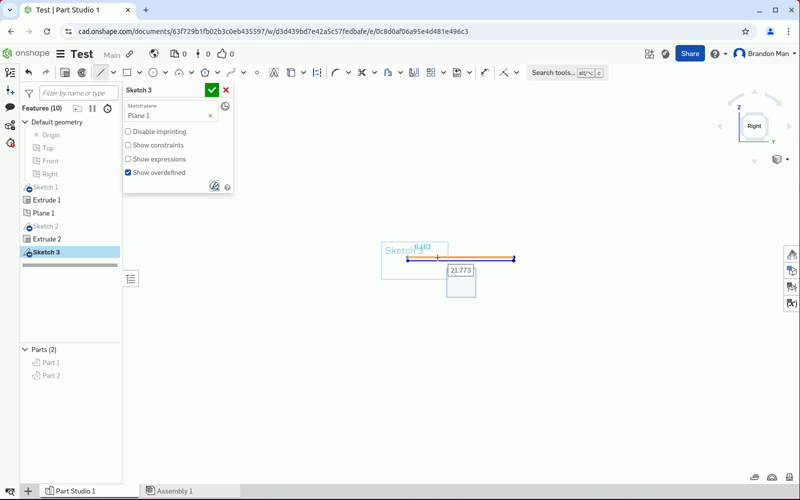
key_down(shift)
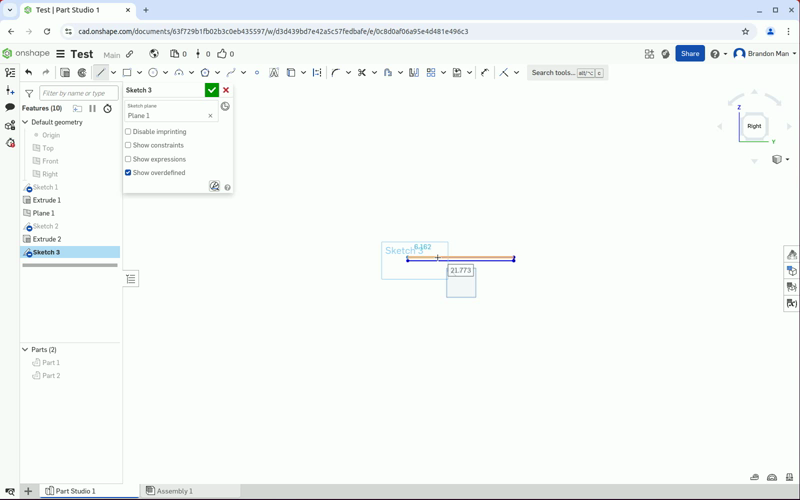
mouse_move(407, 260)
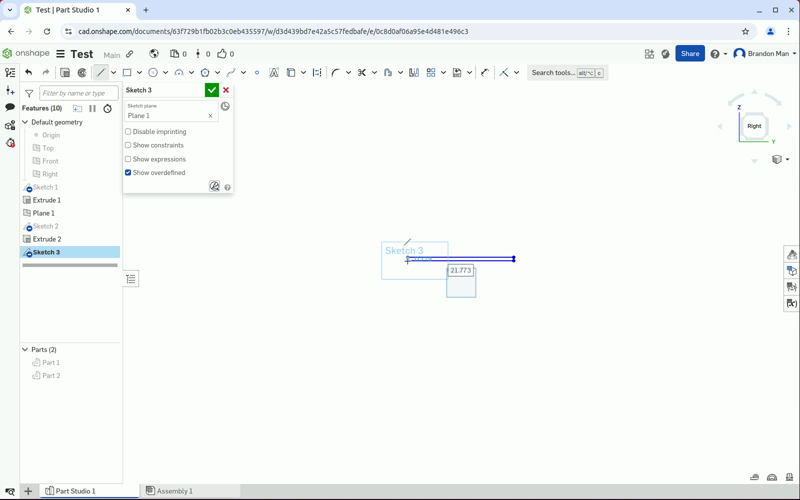
scroll(6)
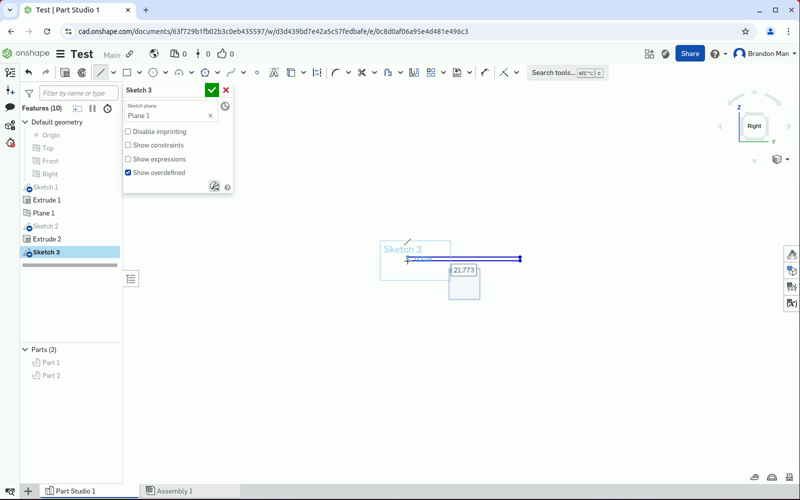
scroll(6)
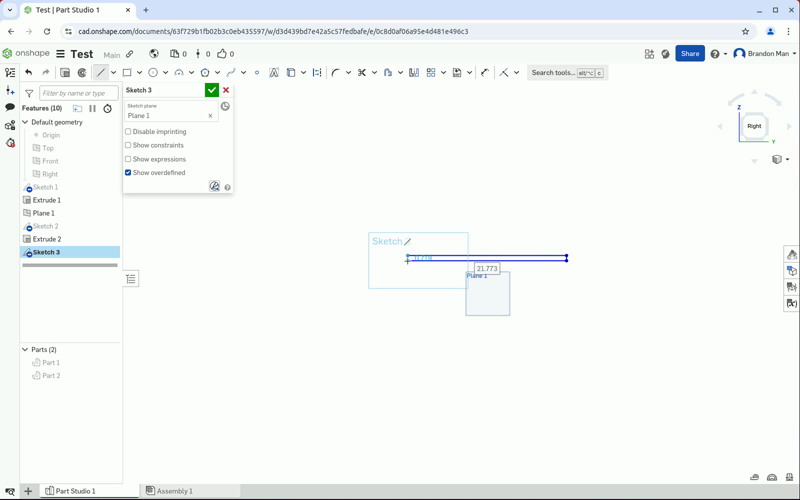
scroll(6)
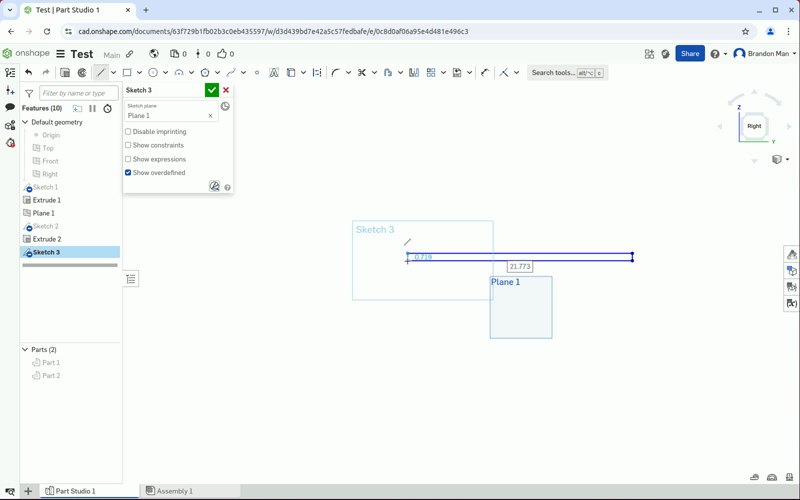
scroll(6)
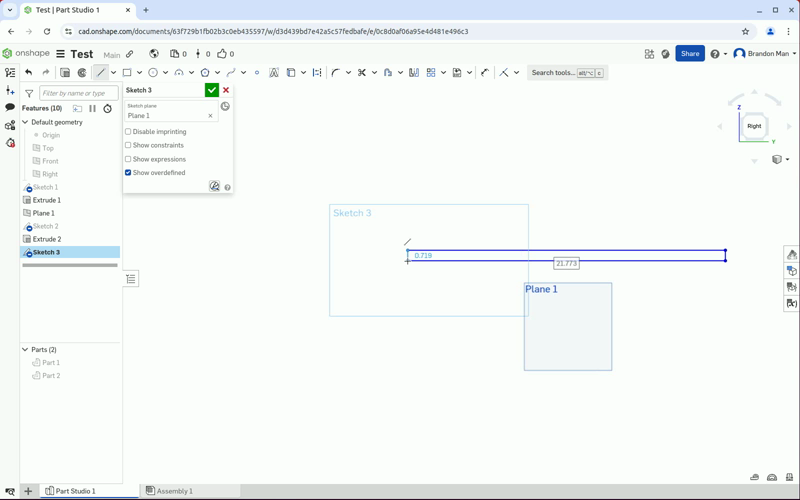
scroll(6)
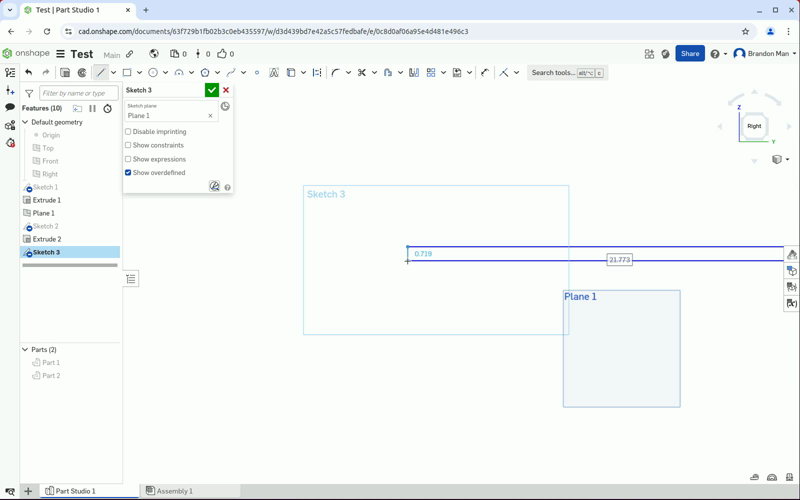
scroll(6)
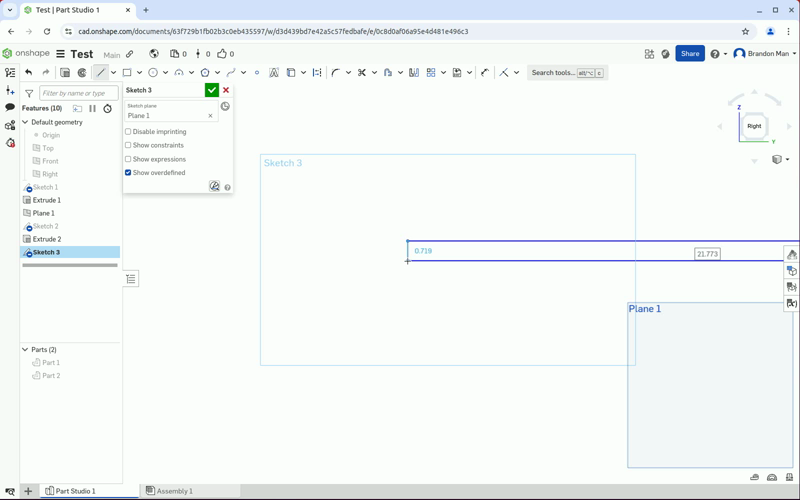
scroll(6)
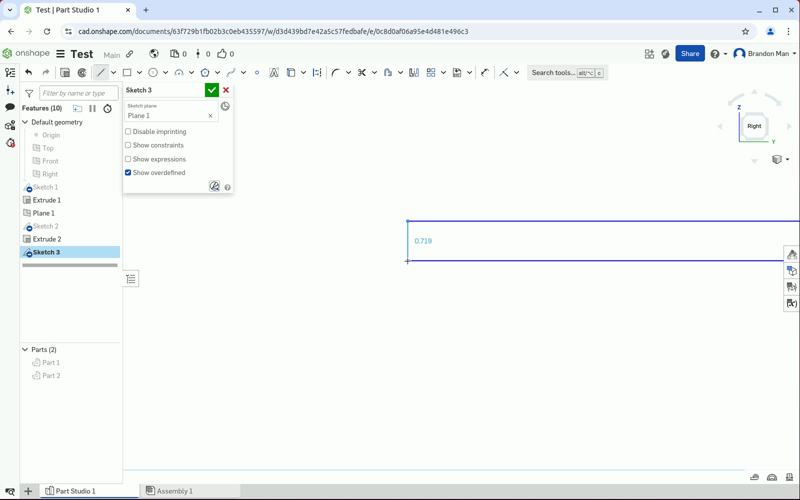
key_up(shift)
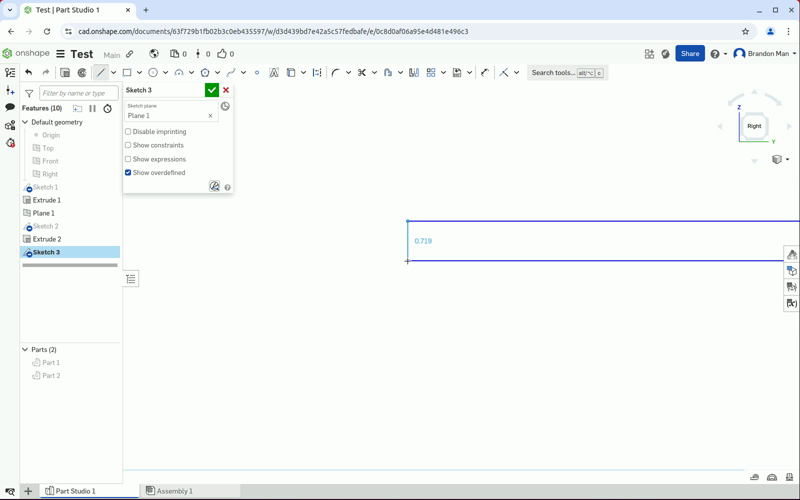
click(407, 260)
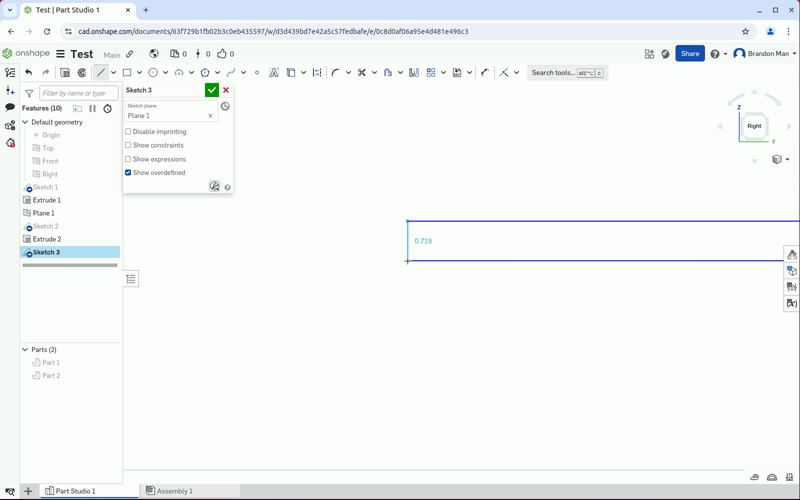
scroll(-6)
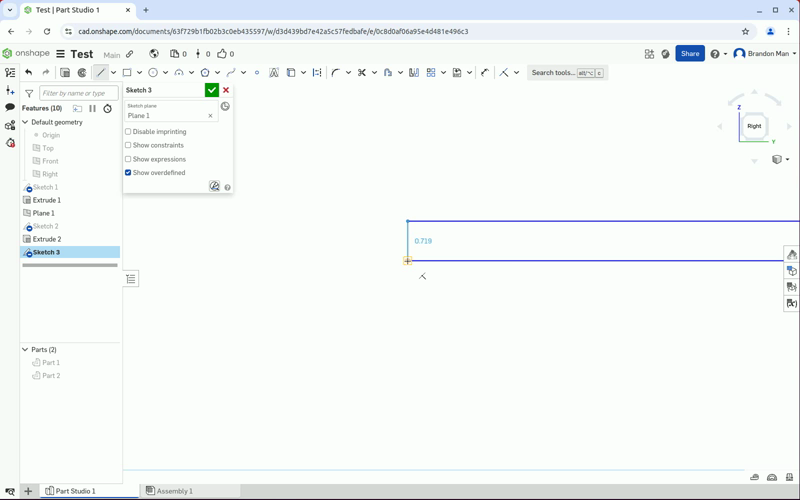
scroll(-6)
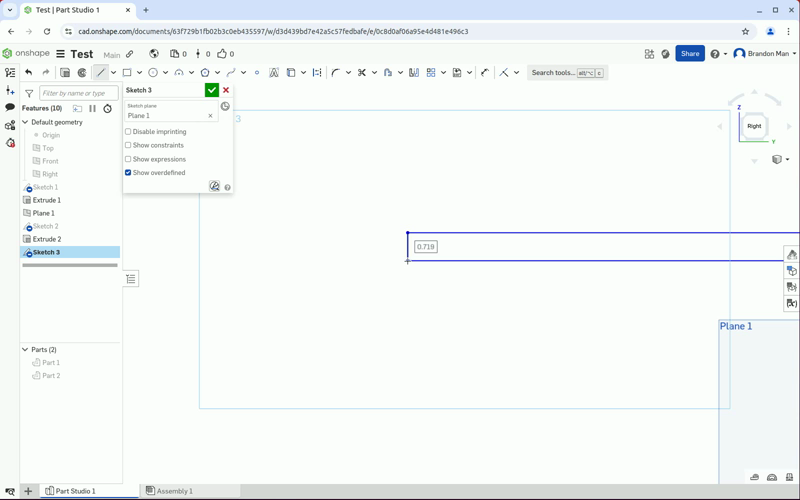
scroll(-6)
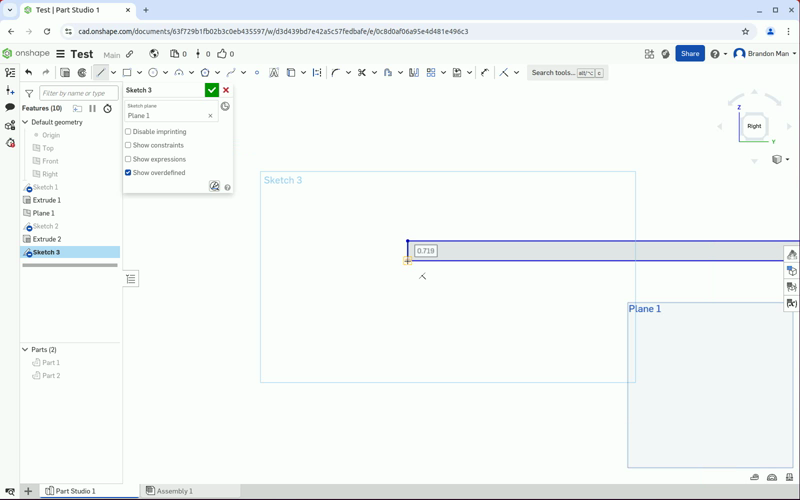
scroll(-6)
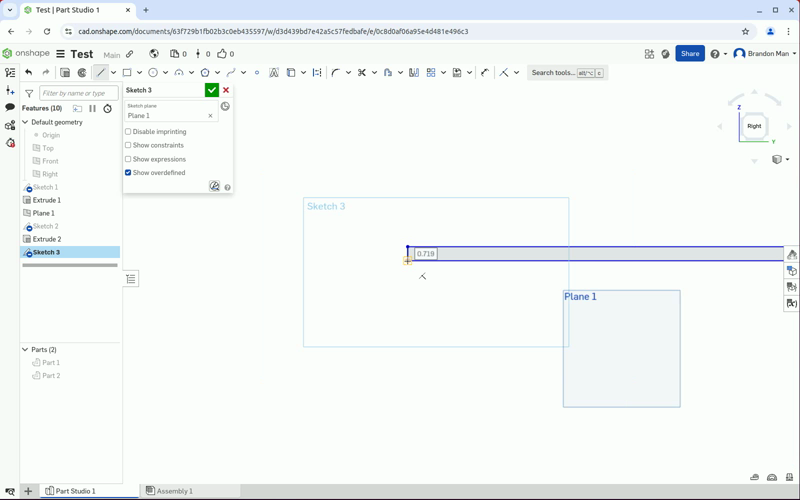
scroll(-6)
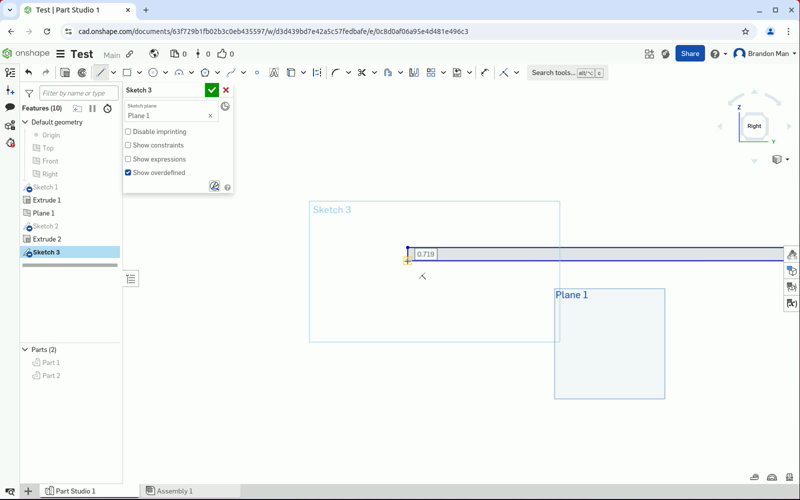
scroll(-6)
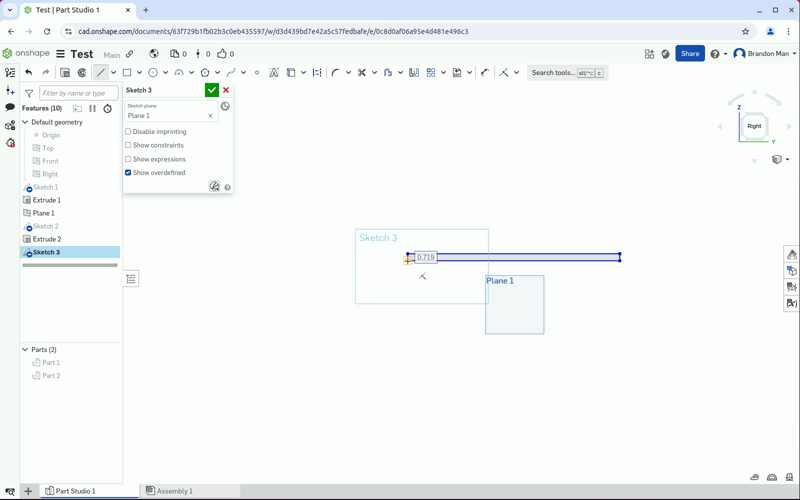
scroll(-6)
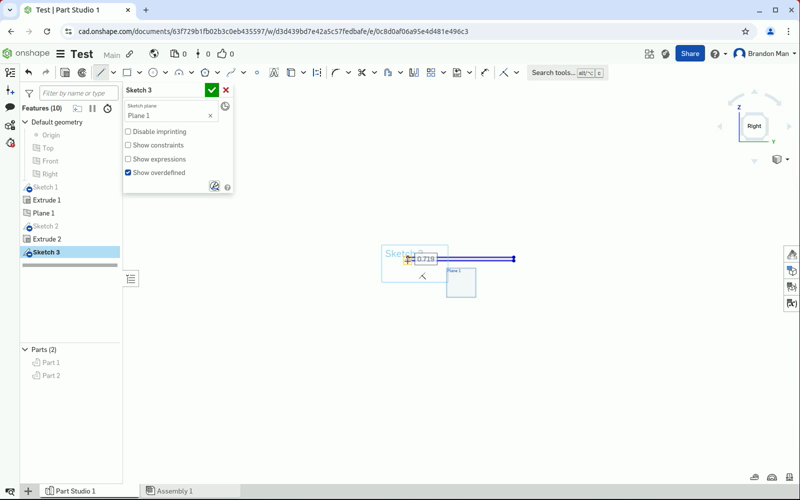
key(esc)
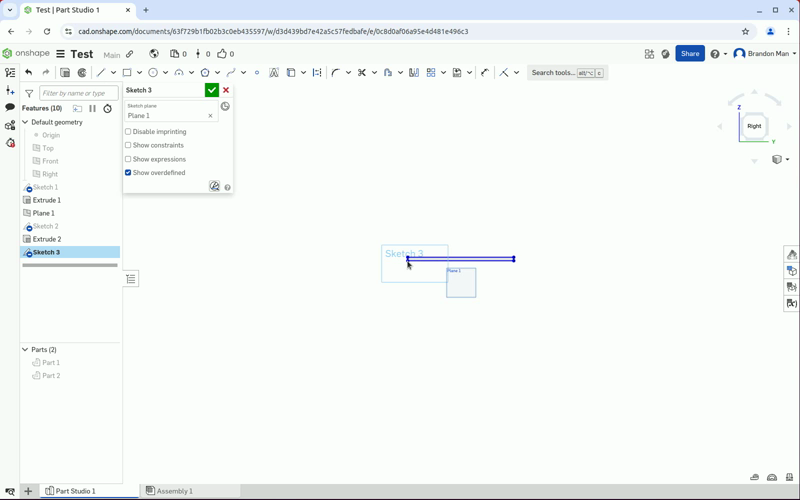
mouse_move(480, 257)
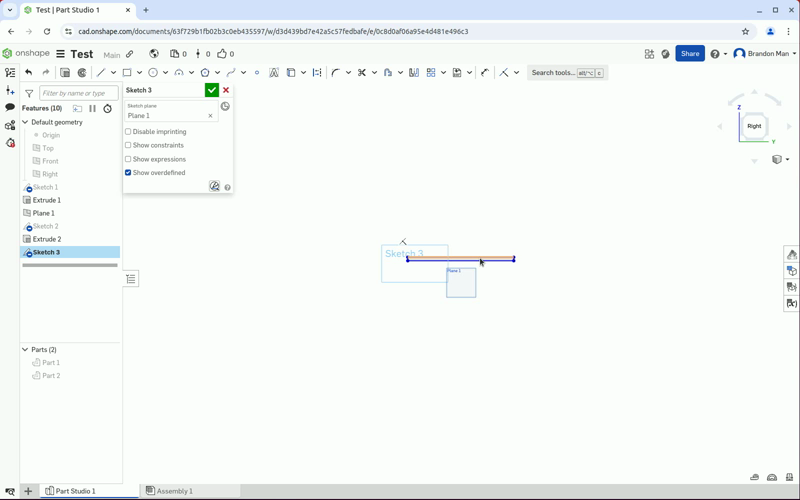
scroll(6)
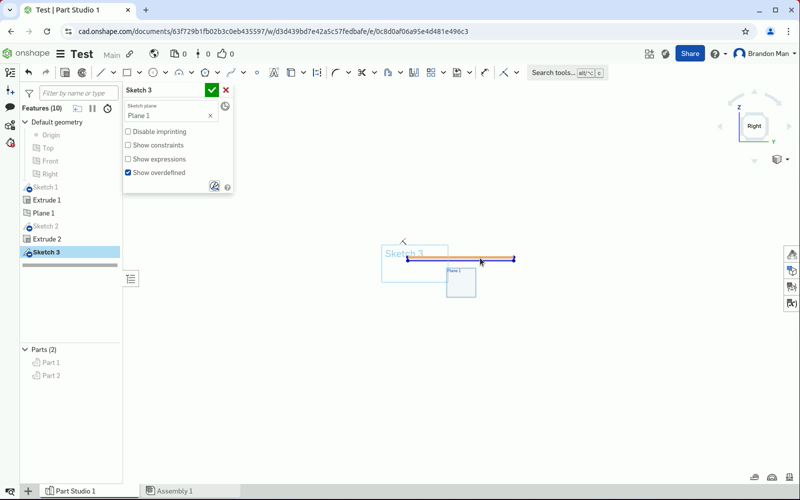
scroll(6)
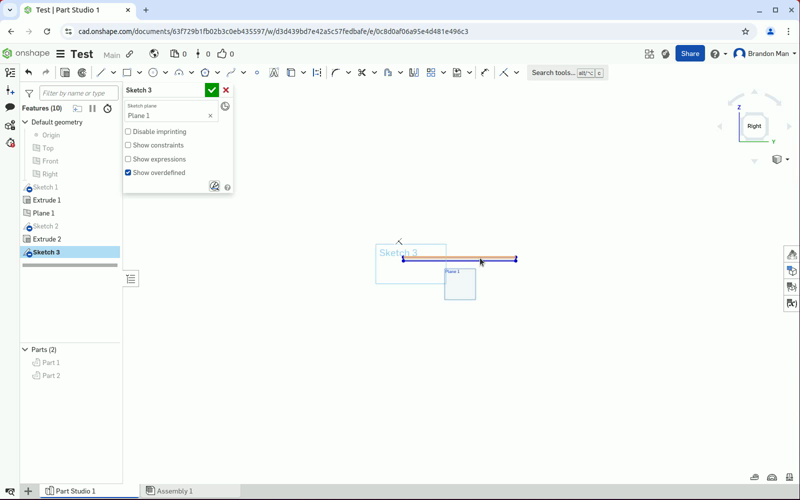
scroll(6)
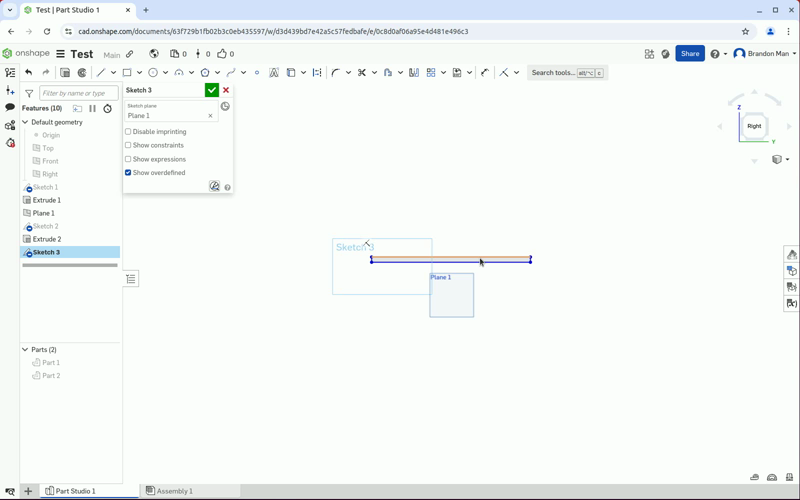
scroll(6)
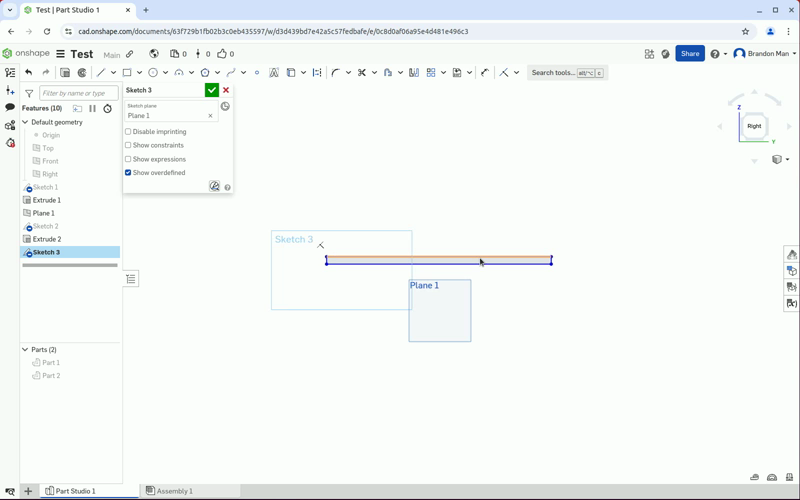
scroll(6)
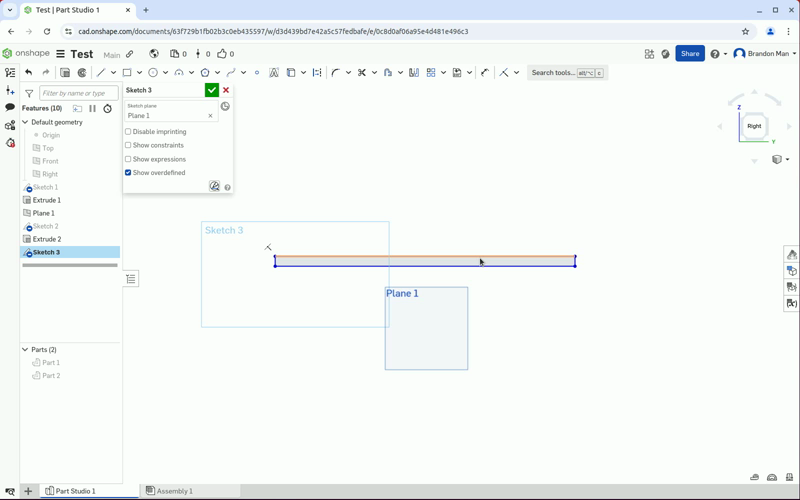
scroll(6)
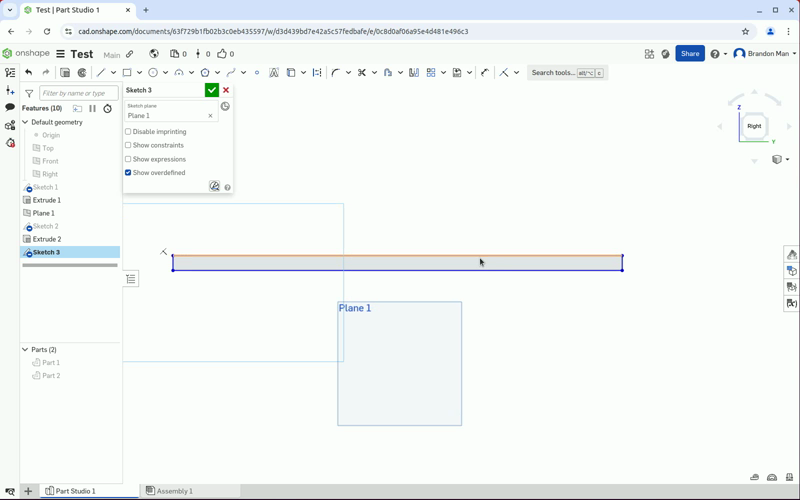
scroll(6)
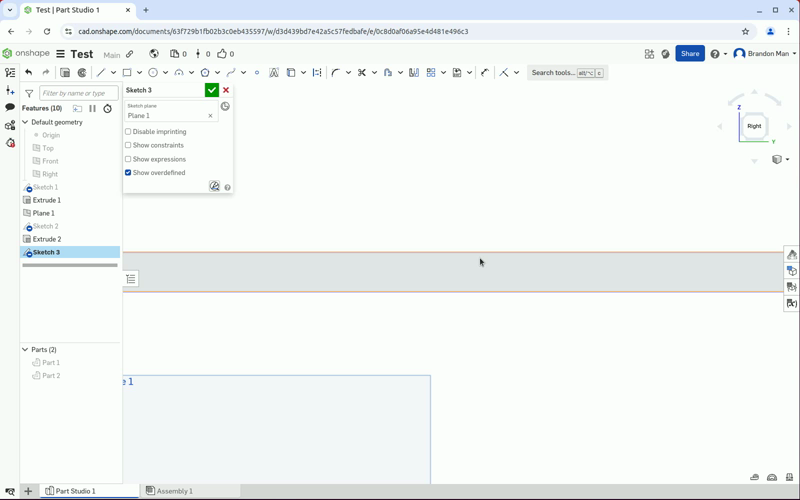
click(480, 257)
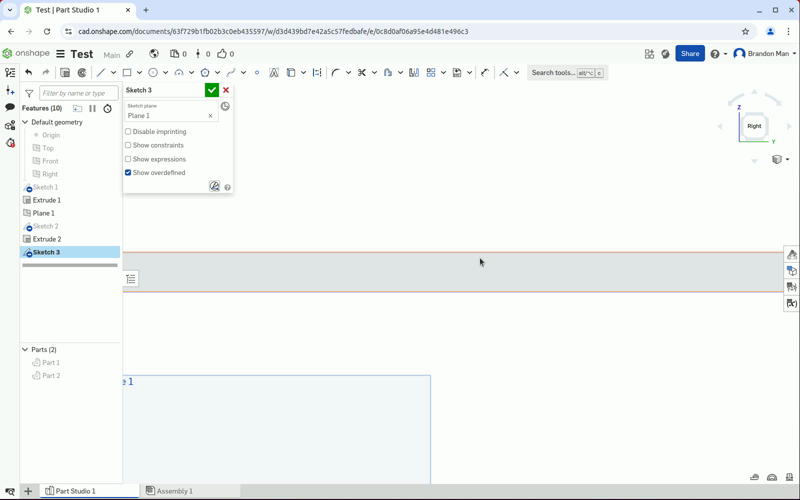
scroll(-6)
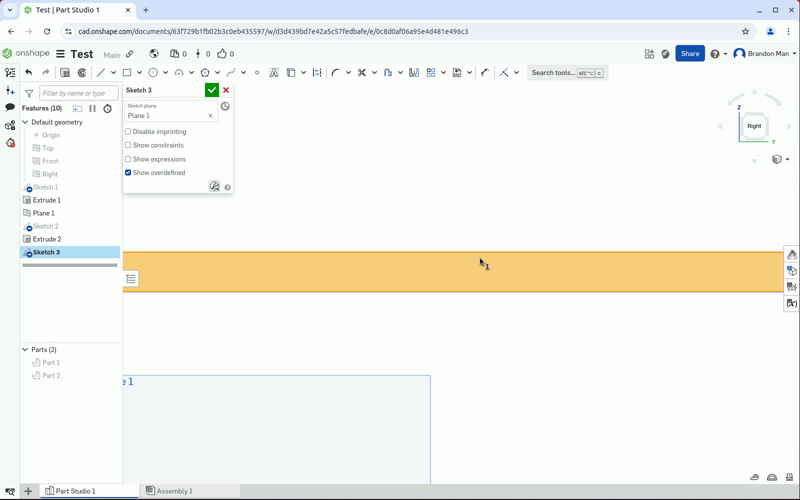
scroll(-6)
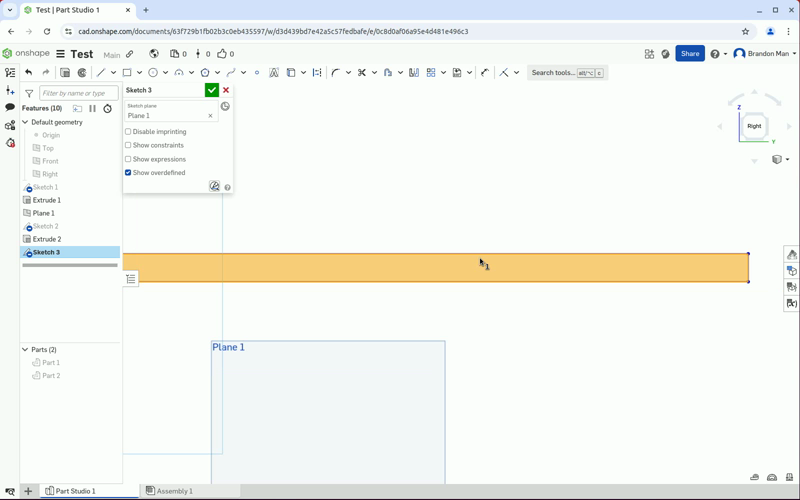
scroll(-6)
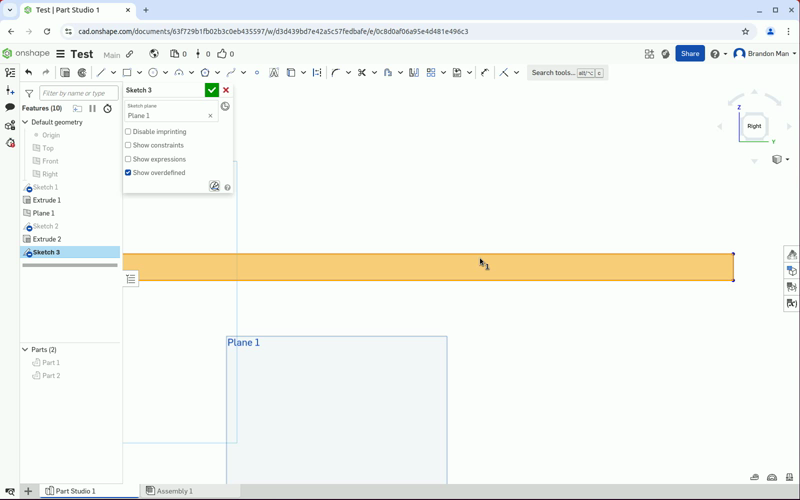
scroll(-6)
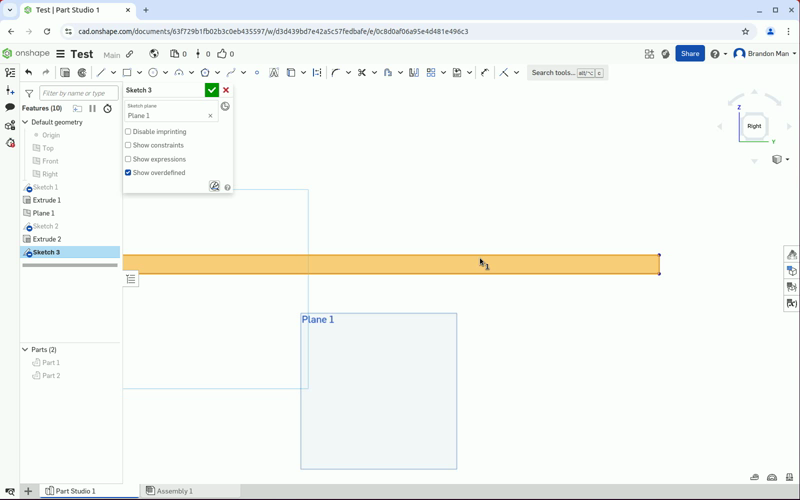
scroll(-6)
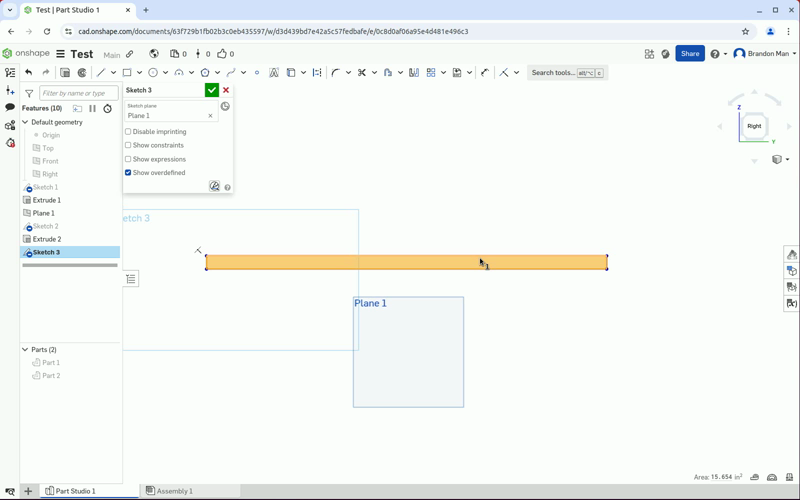
scroll(-6)
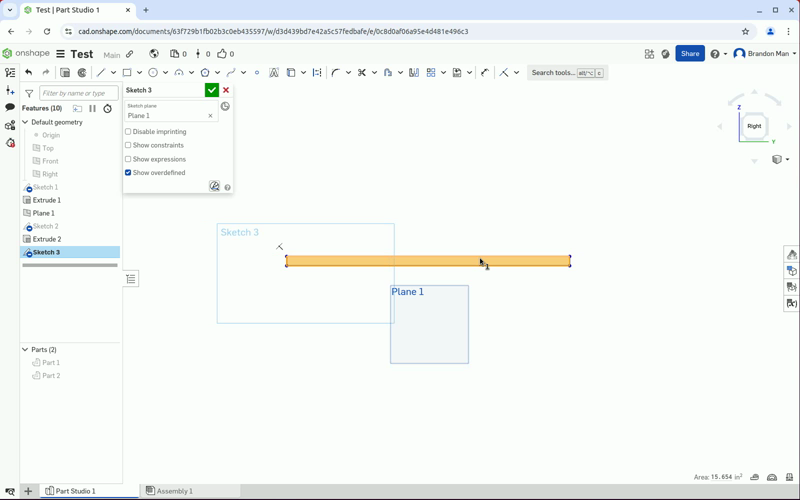
scroll(-6)
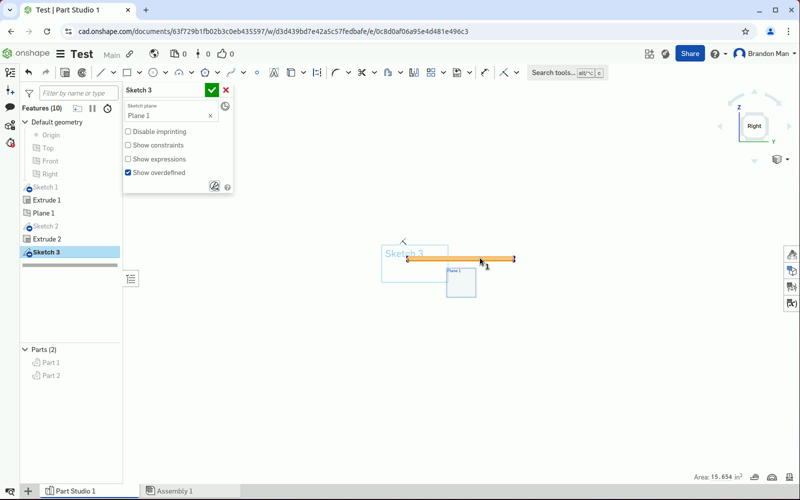
mouse_move(73, 352)
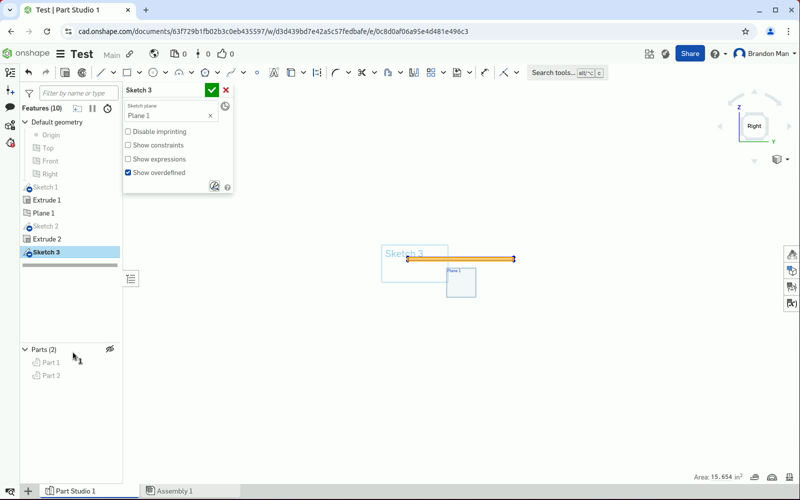
key(shift+y)
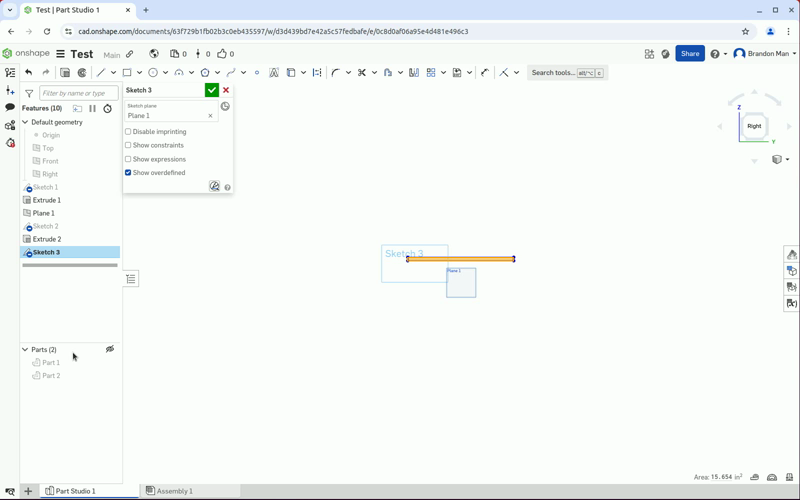
key(shift+e)
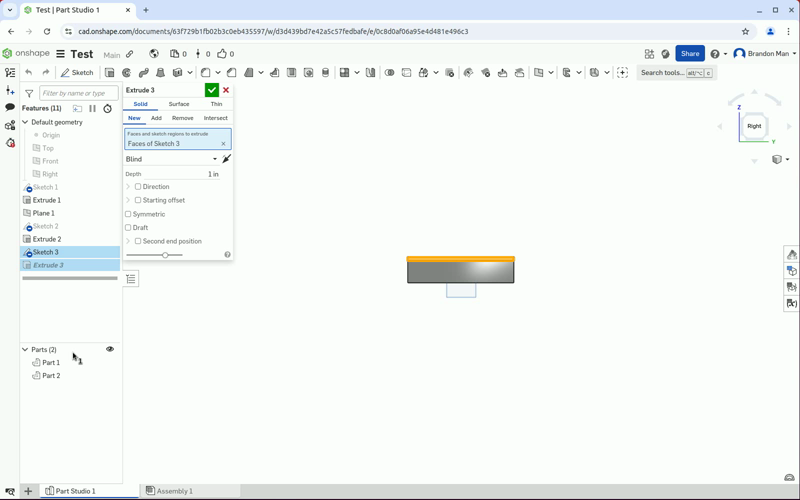
mouse_move(143, 106)
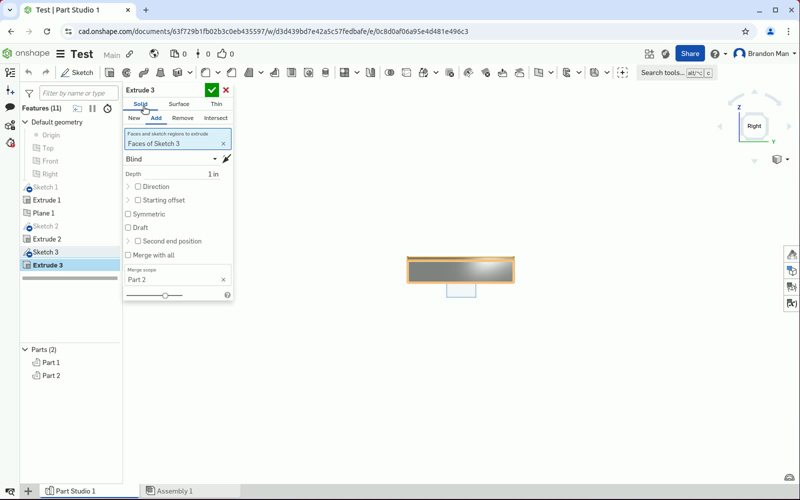
click(143, 106)
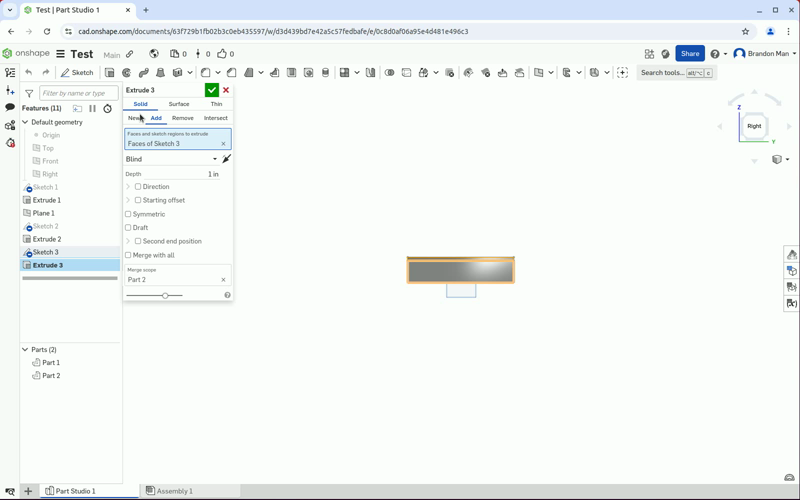
mouse_move(137, 120)
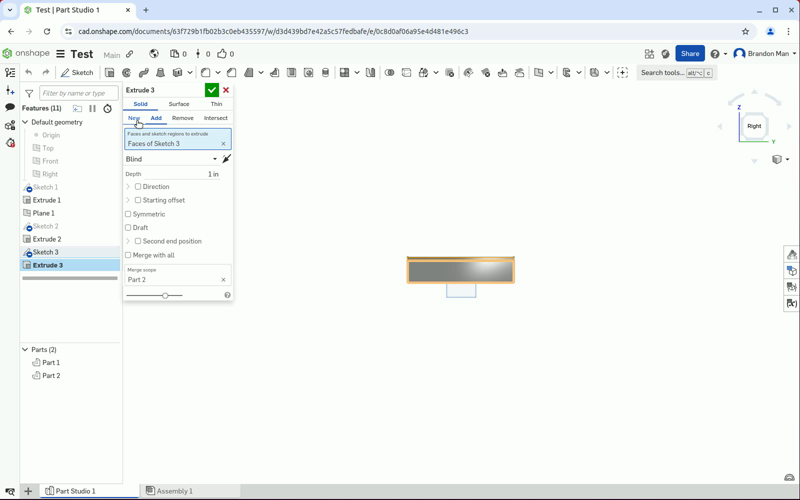
click(137, 120)
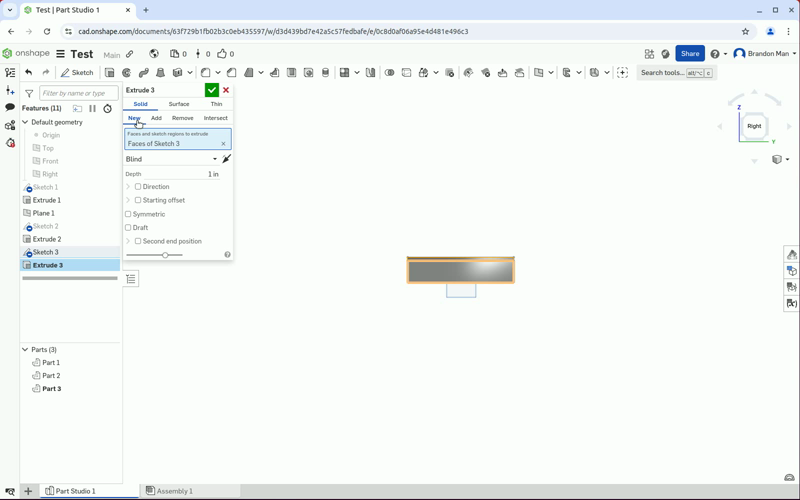
key(tab, 4)
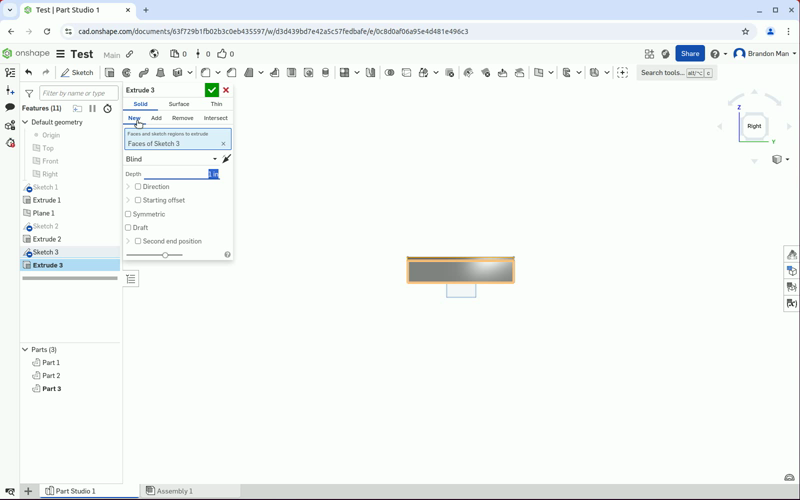
text(0.722)
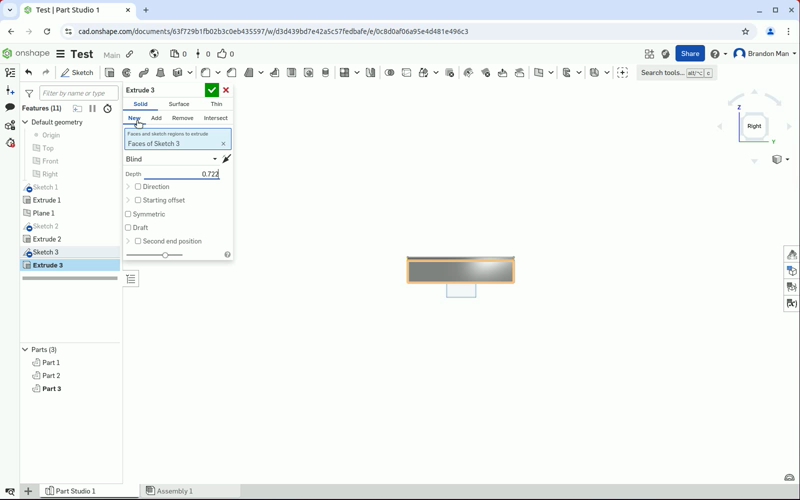
key(enter)
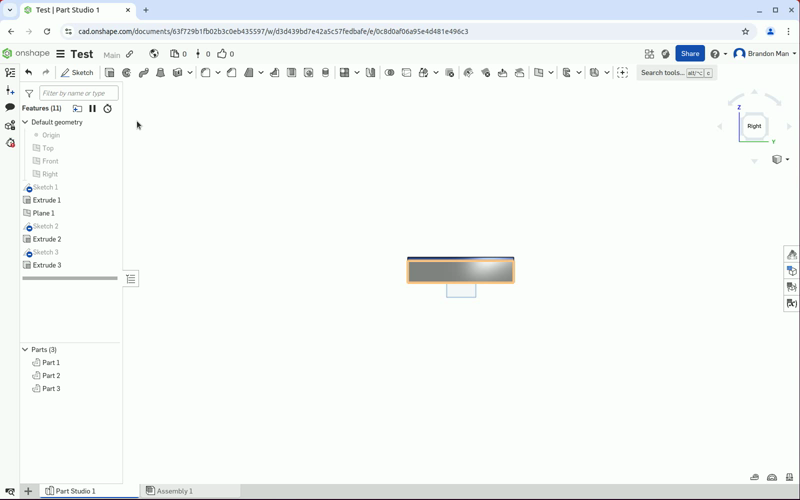
key(shift+h)
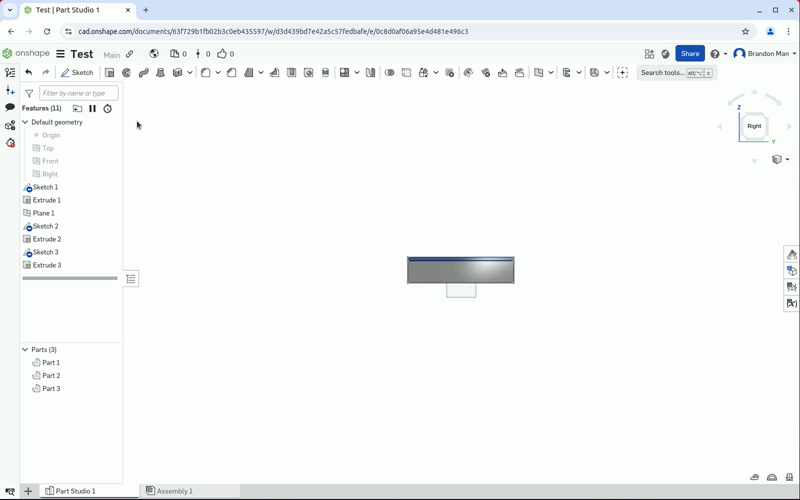
key(shift+h)
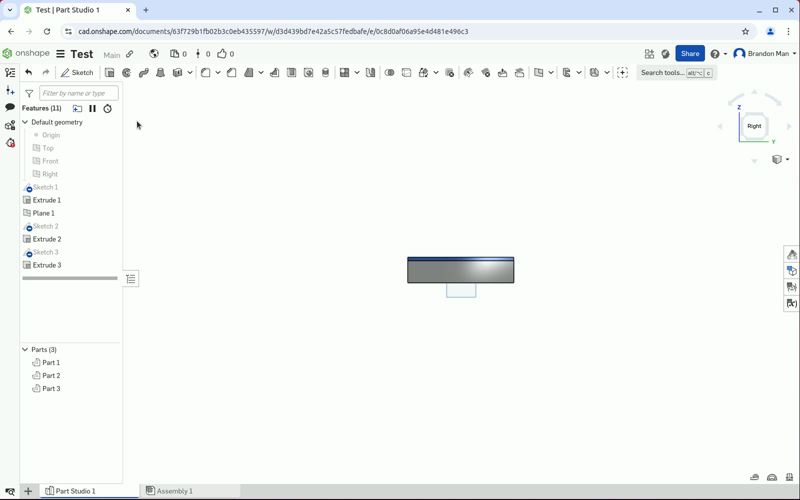
mouse_move(73, 189)
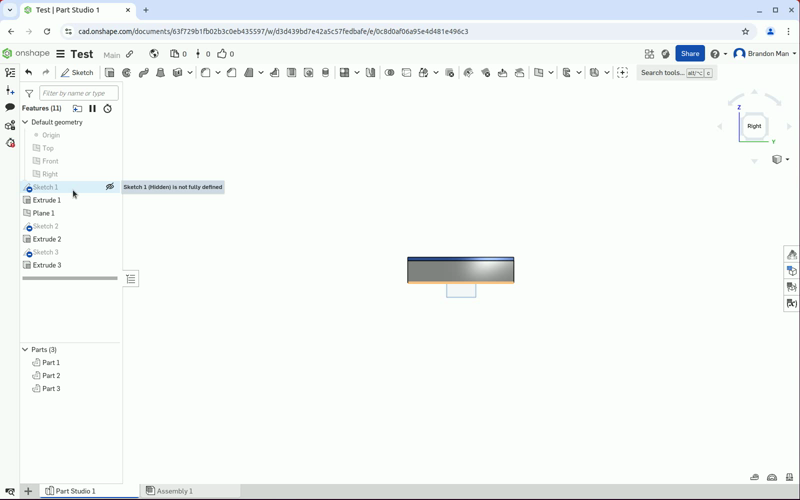
click(73, 189)
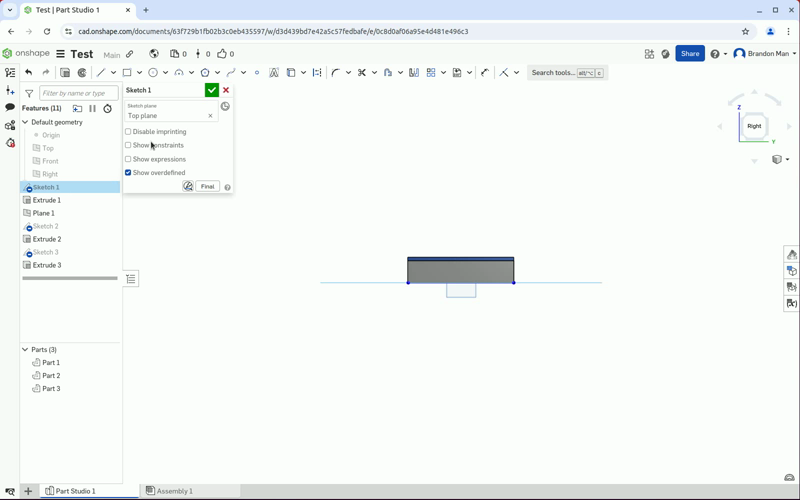
mouse_move(229, 92)
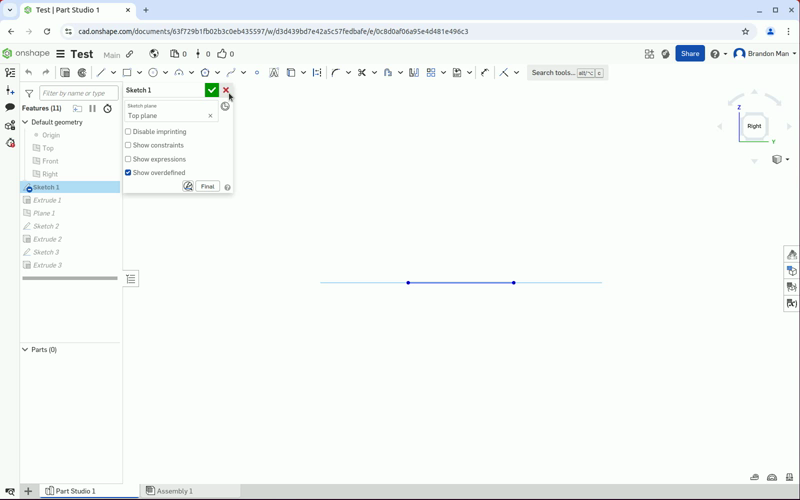
click(229, 92)
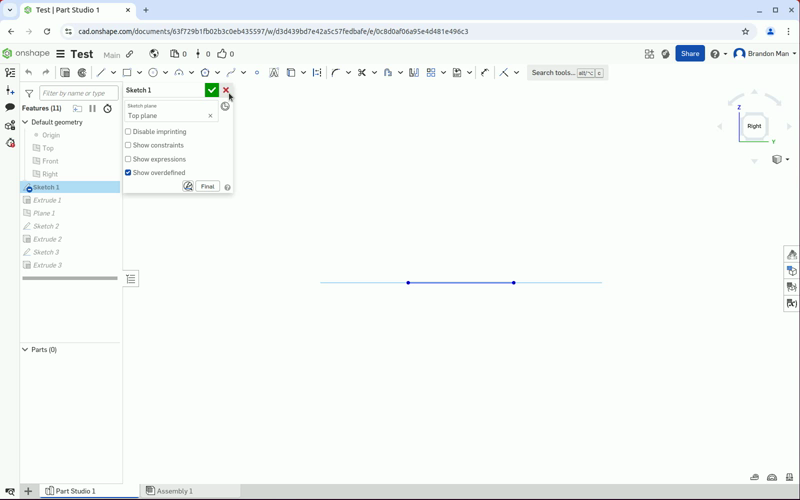
mouse_move(73, 352)
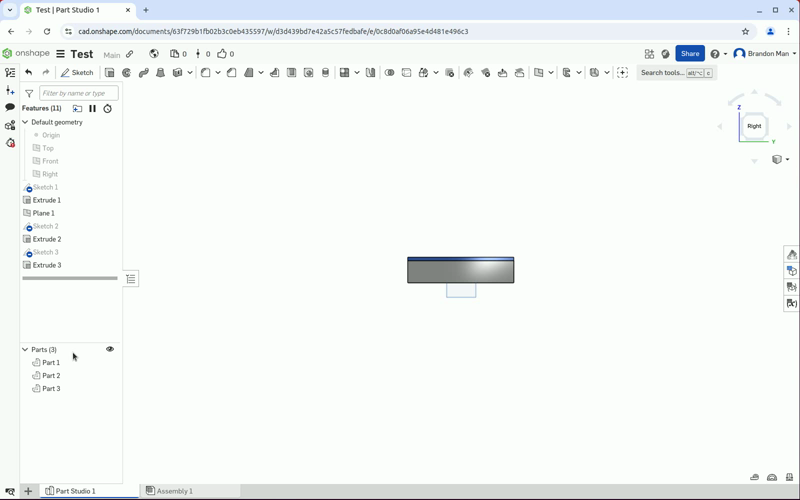
key(y)
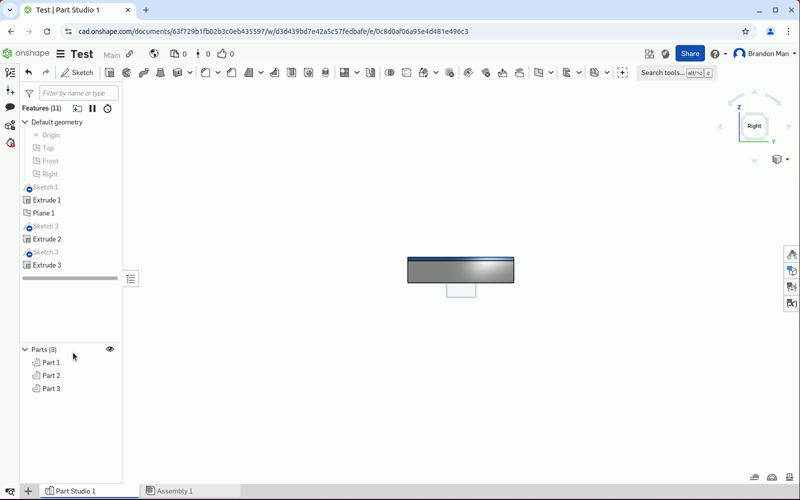
key(shift+p)
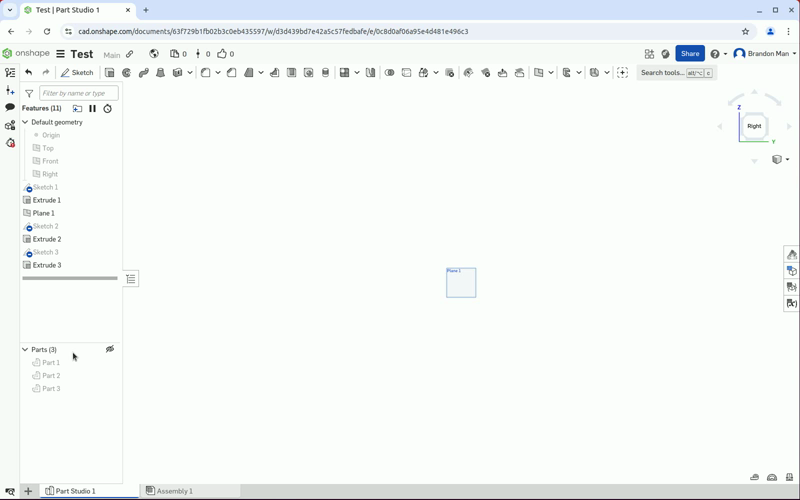
key(space)
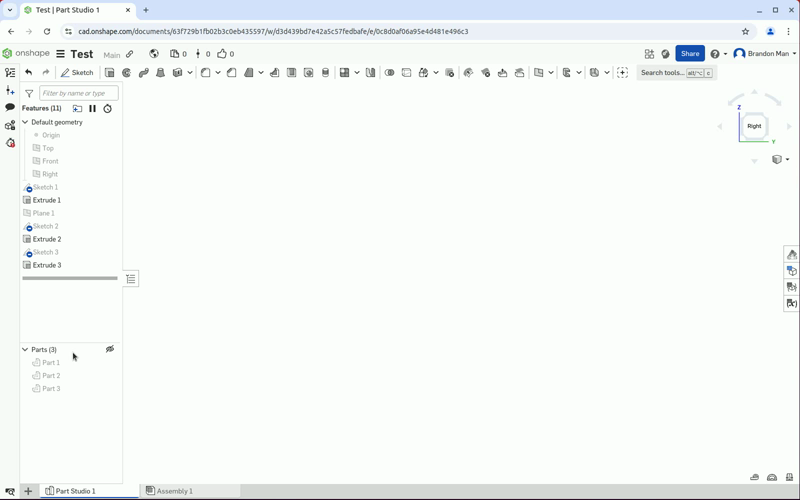
key_down(shift)
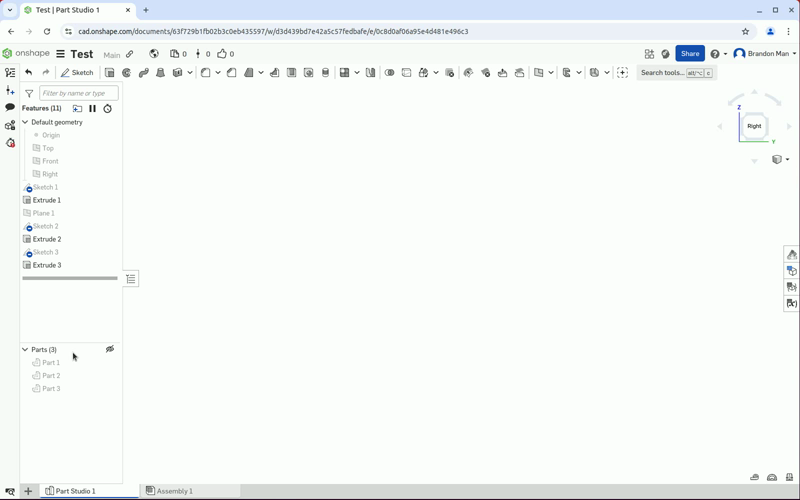
key(right)
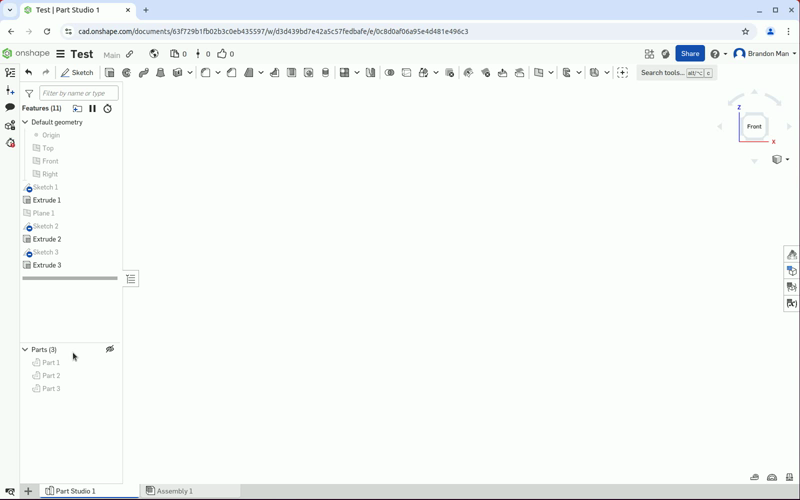
key_up(shift)
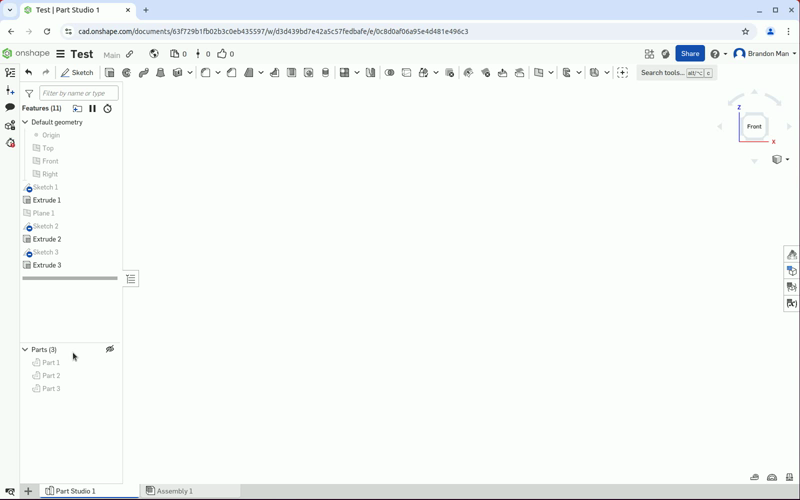
mouse_move(73, 352)
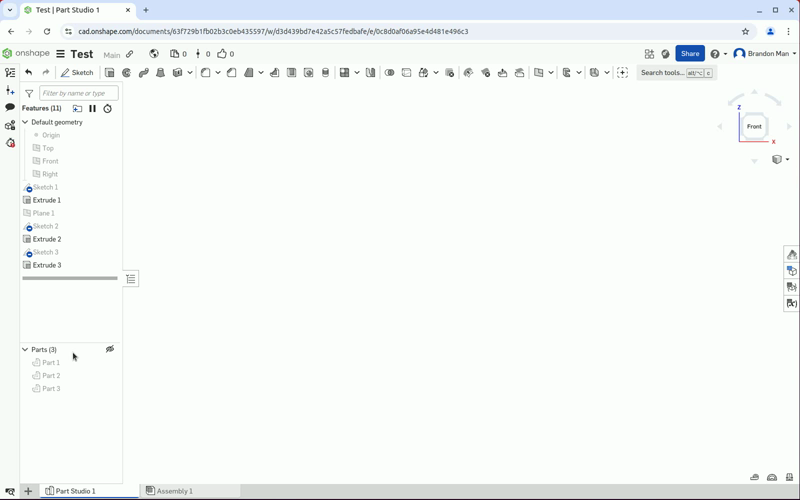
key(shift+y)
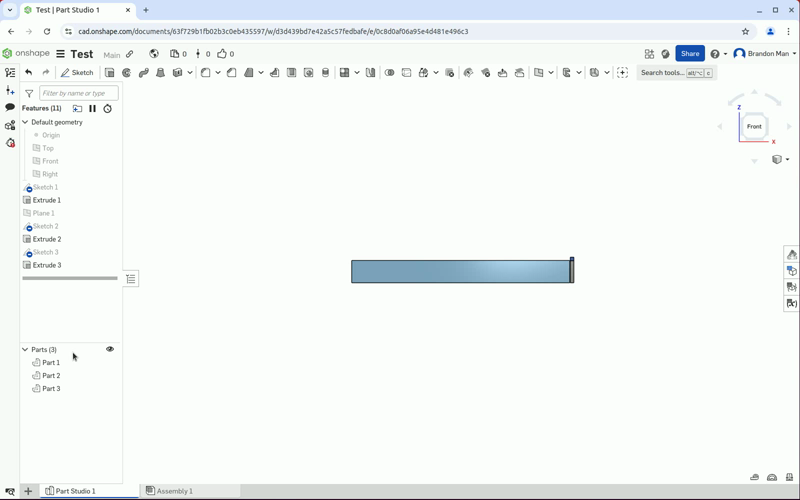
mouse_move(541, 75)
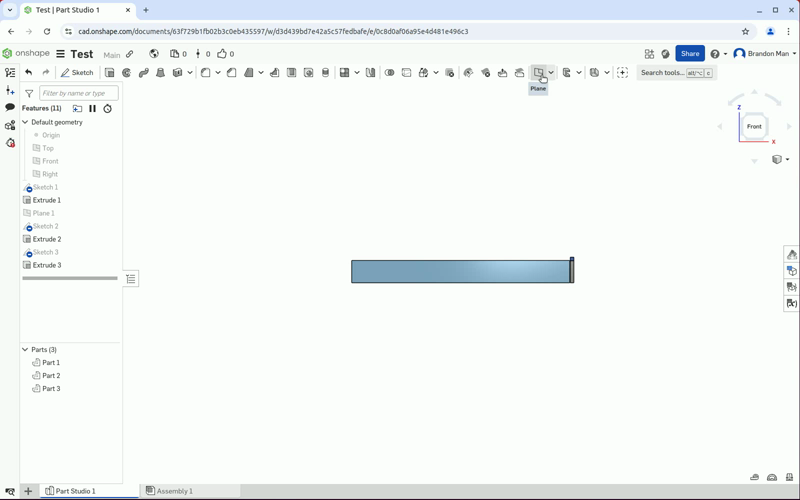
click(541, 75)
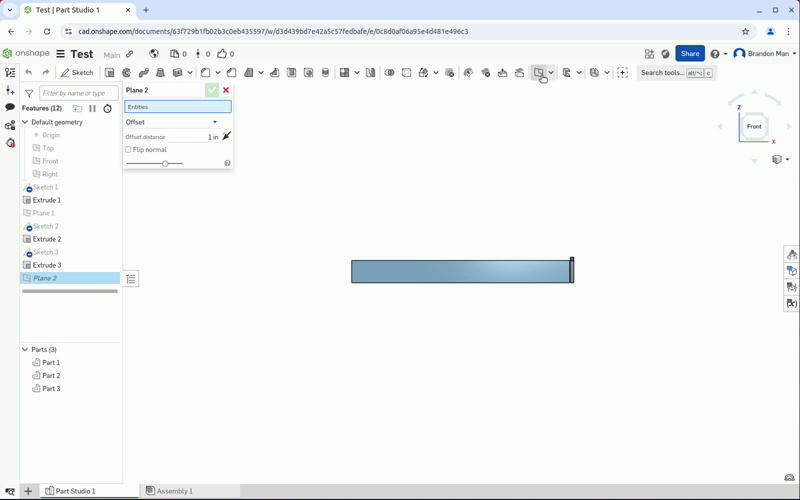
mouse_move(73, 163)
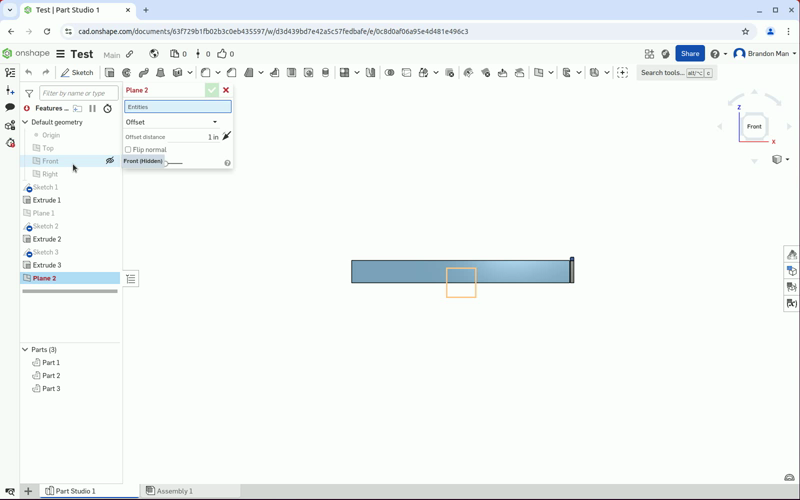
click(73, 163)
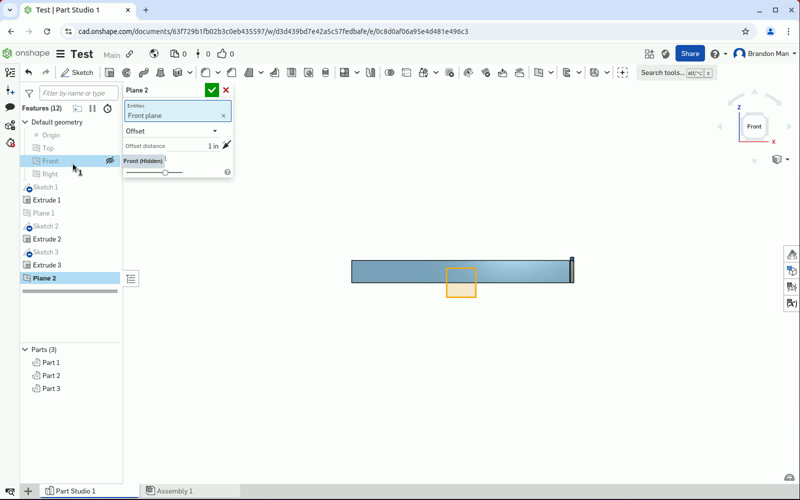
key(tab, 2)
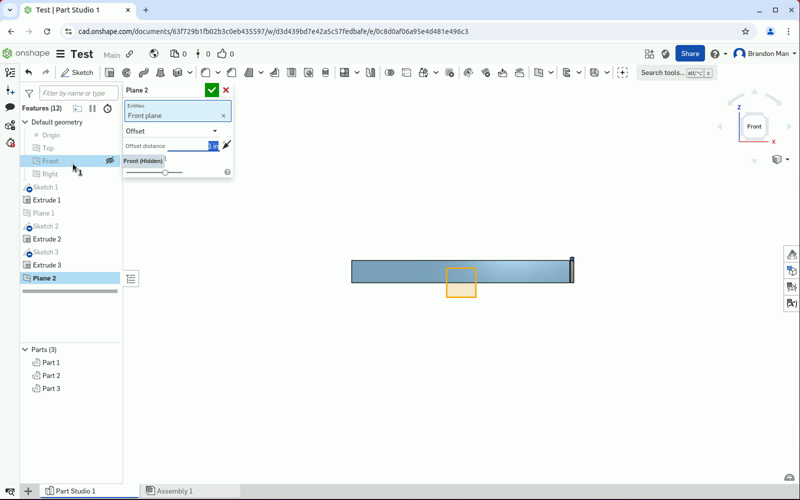
text(10.845)
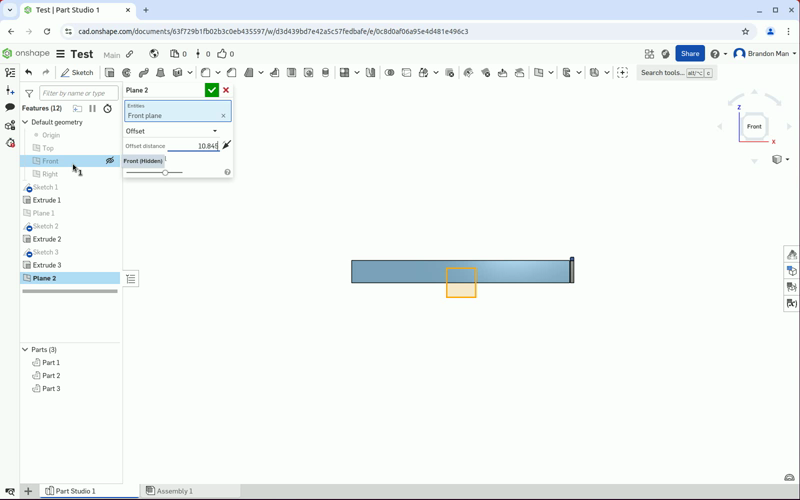
key(enter, 2)
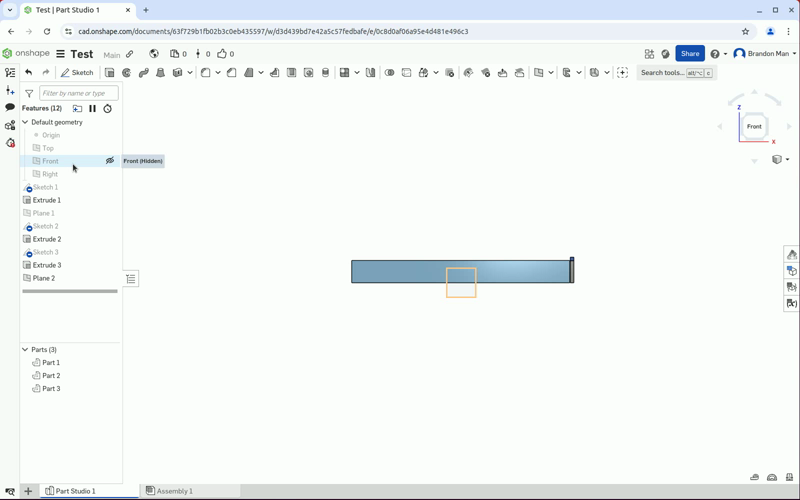
key(shift+s)
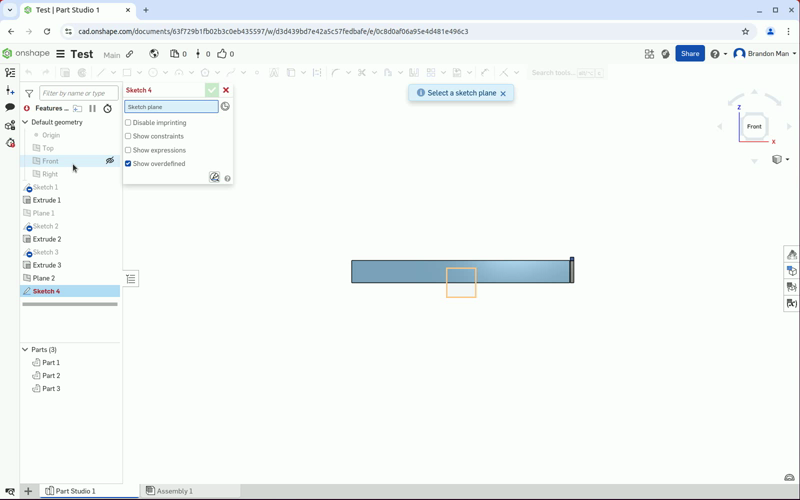
mouse_move(73, 280)
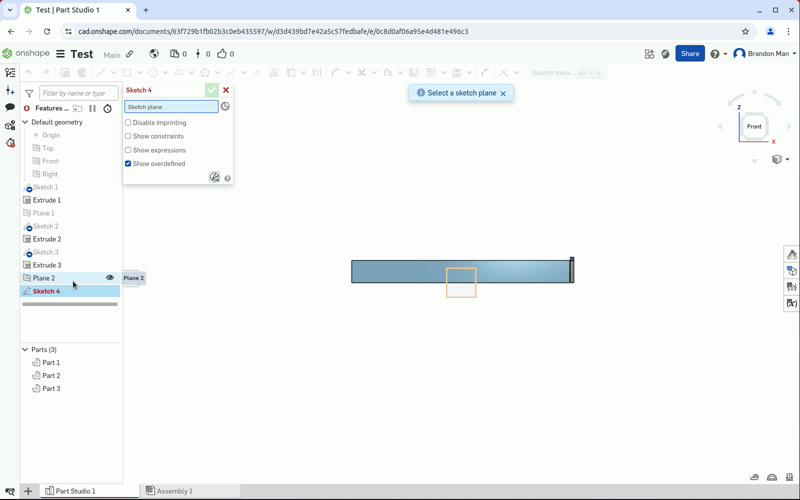
click(73, 280)
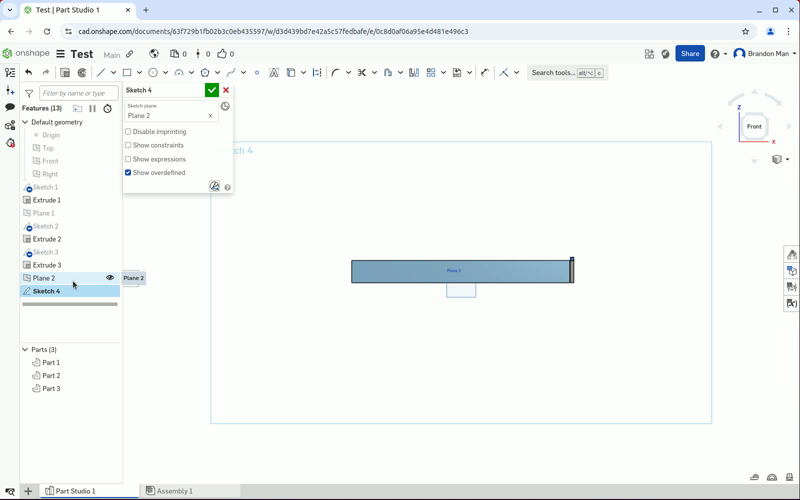
mouse_move(73, 352)
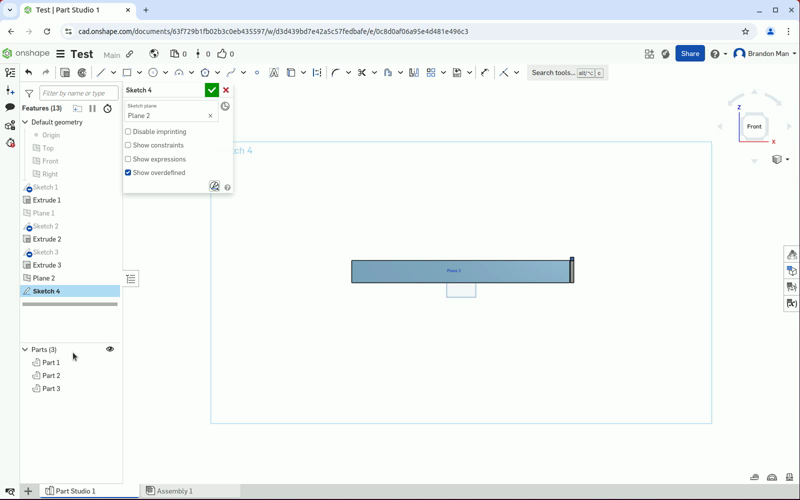
key(y)
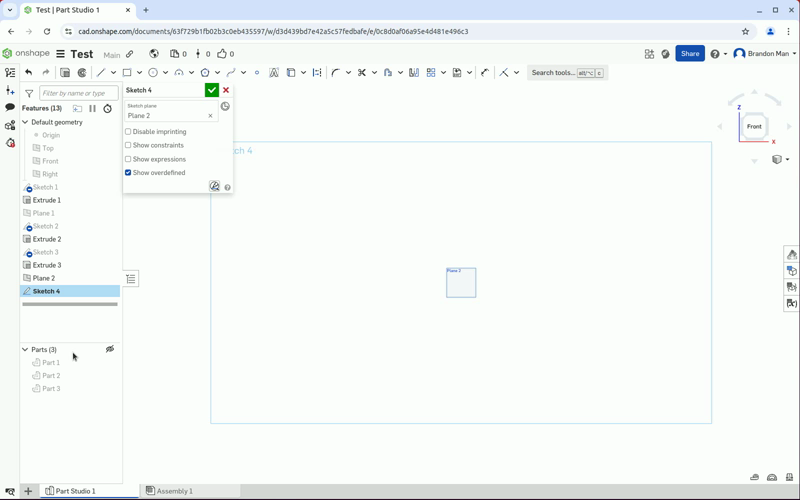
key(l)
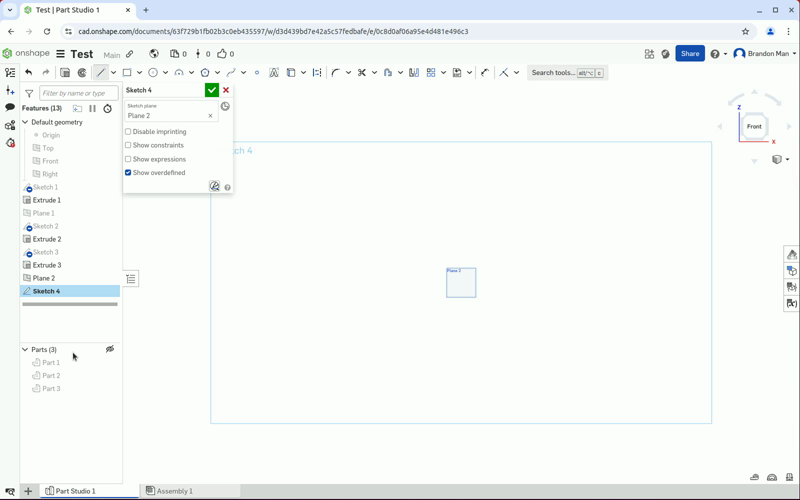
key_down(shift)
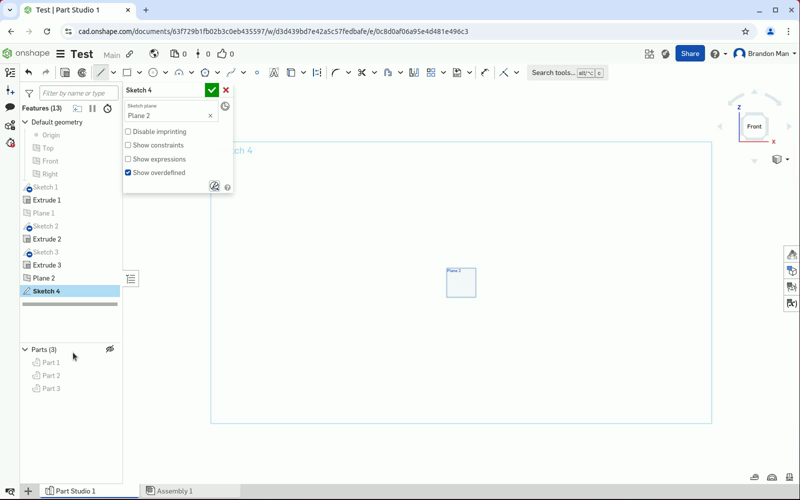
mouse_move(348, 282)
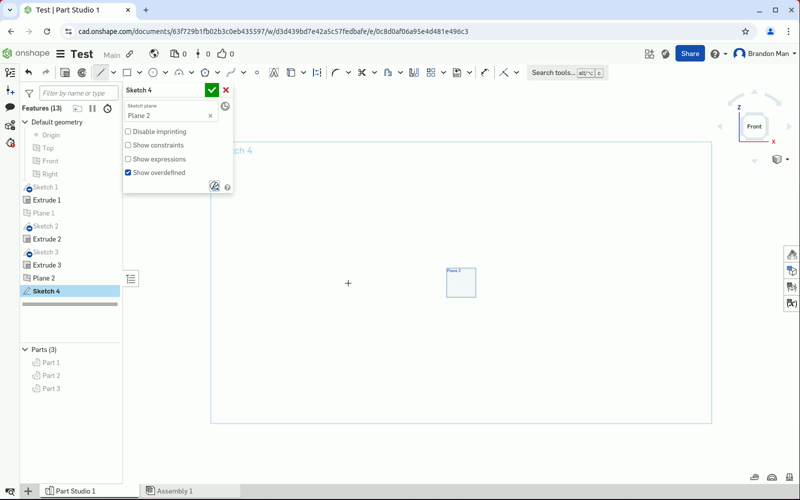
click(348, 282)
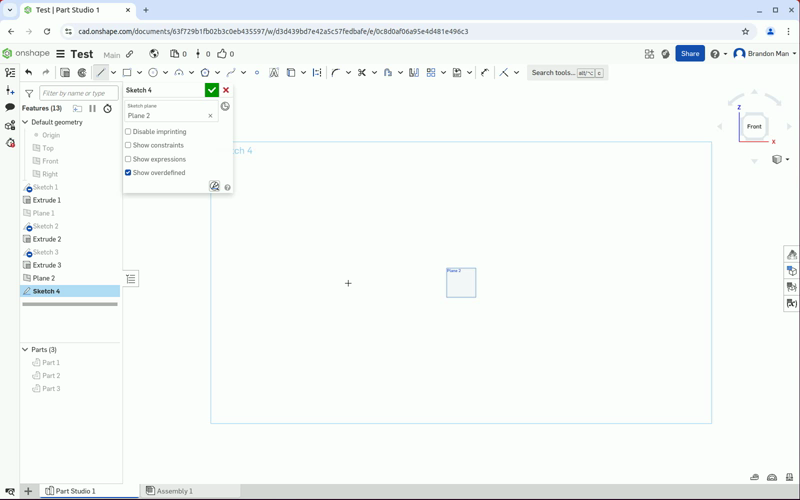
key_up(shift)
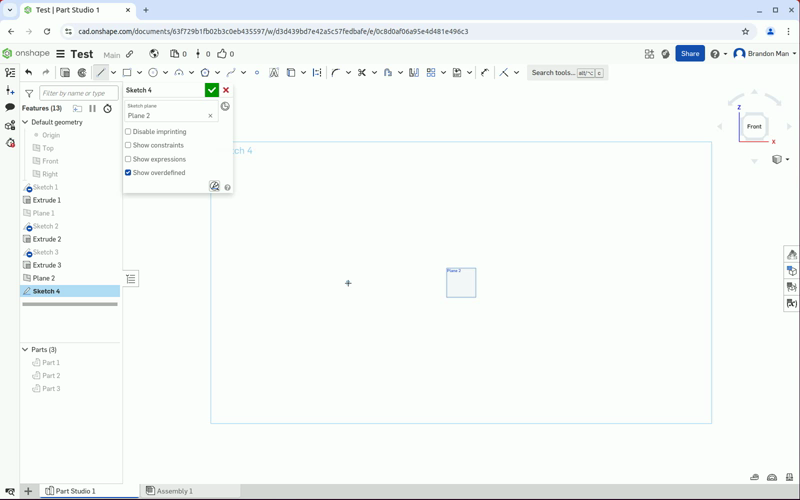
key_down(shift)
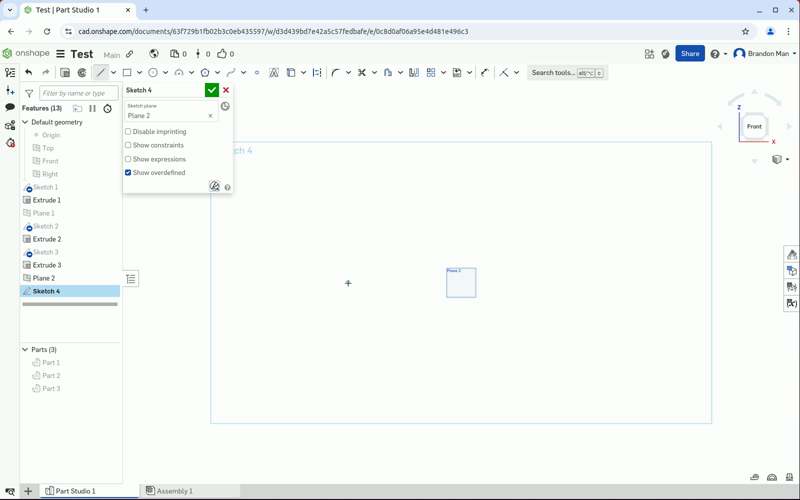
mouse_move(378, 282)
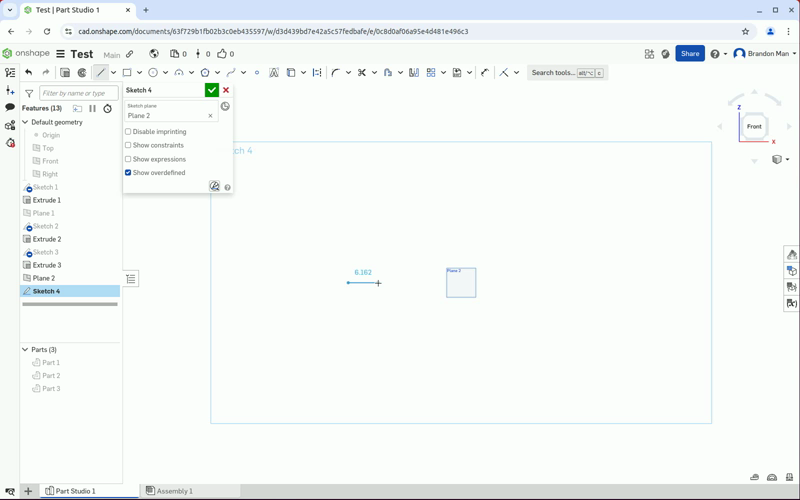
mouse_move(350, 282)
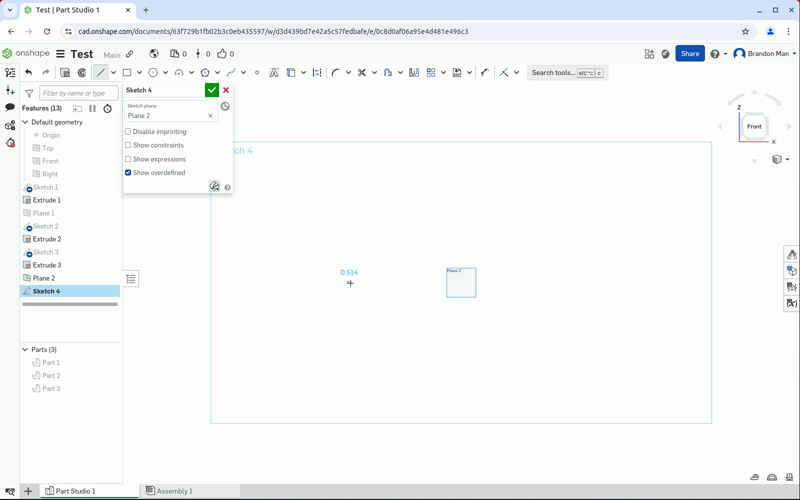
scroll(6)
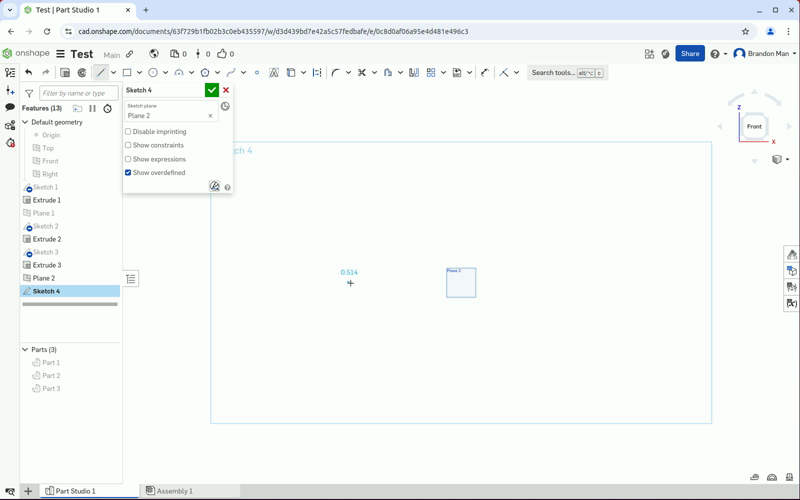
scroll(6)
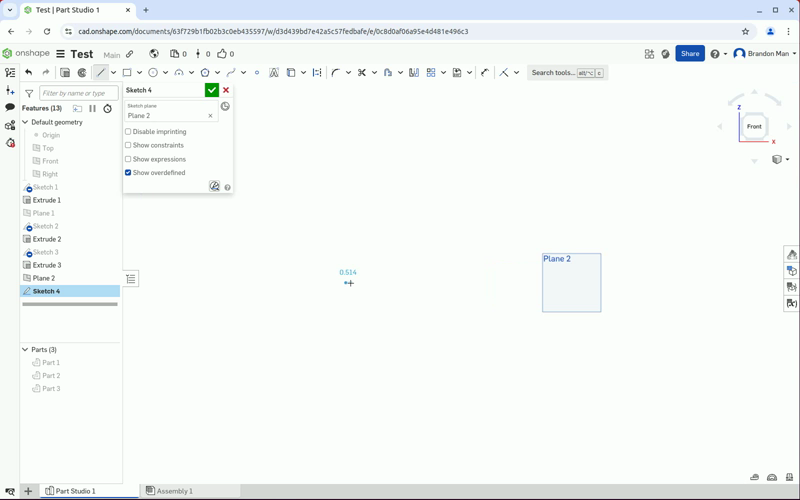
scroll(6)
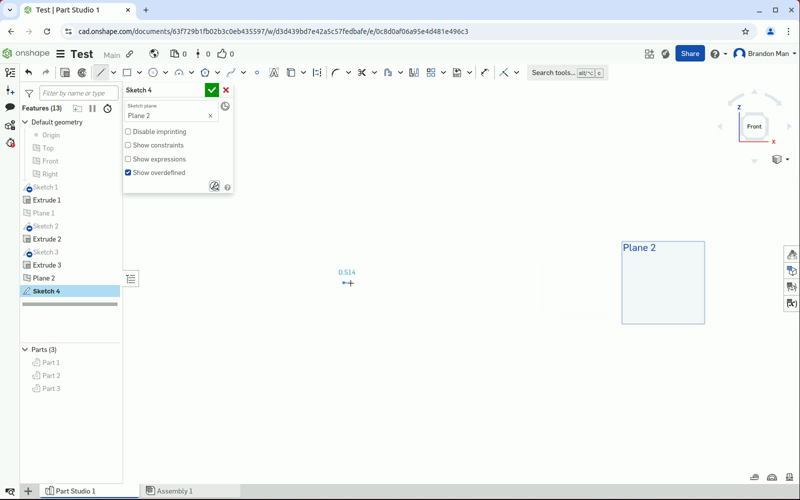
scroll(6)
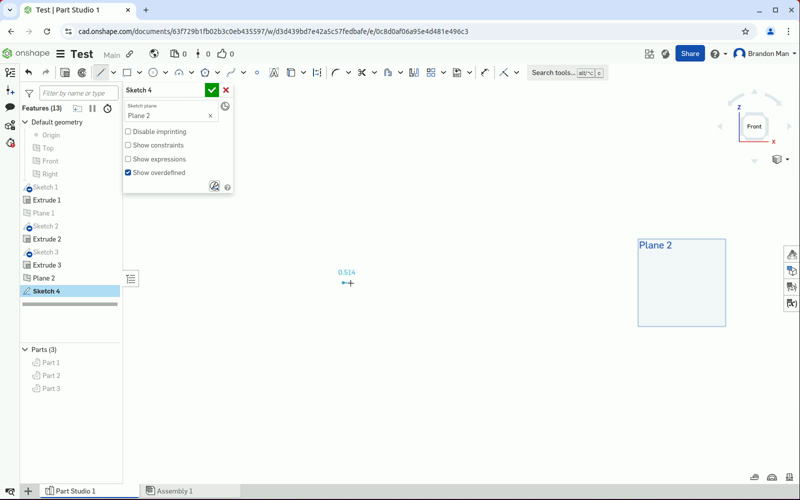
scroll(6)
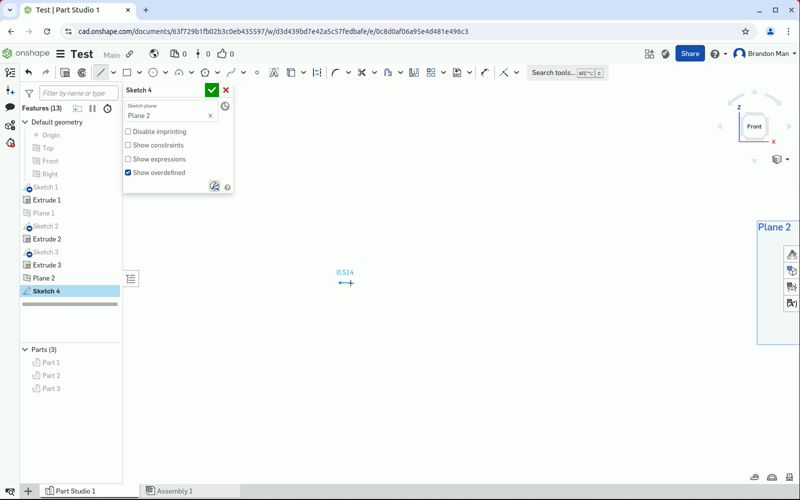
scroll(6)
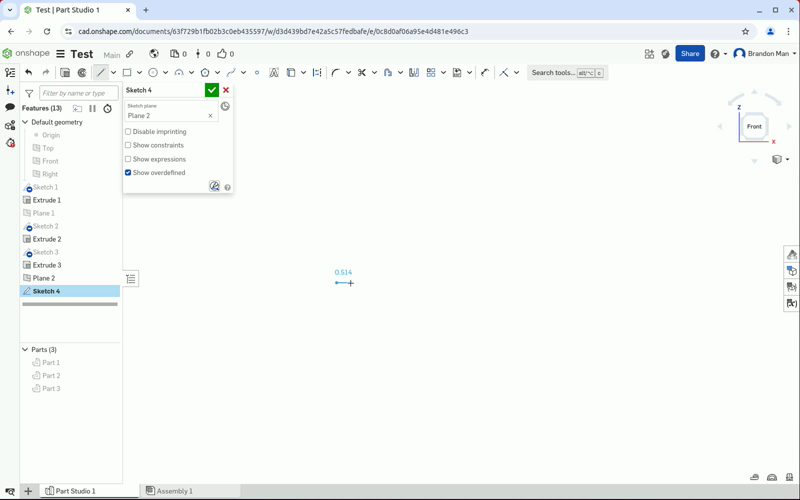
scroll(6)
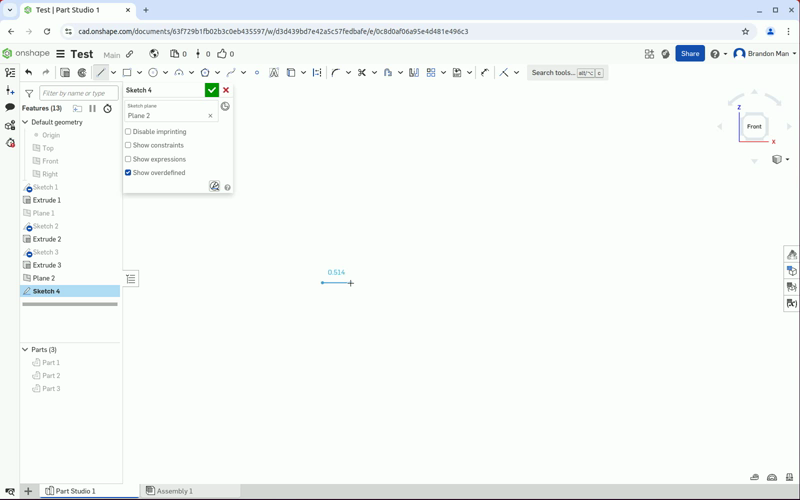
click(350, 282)
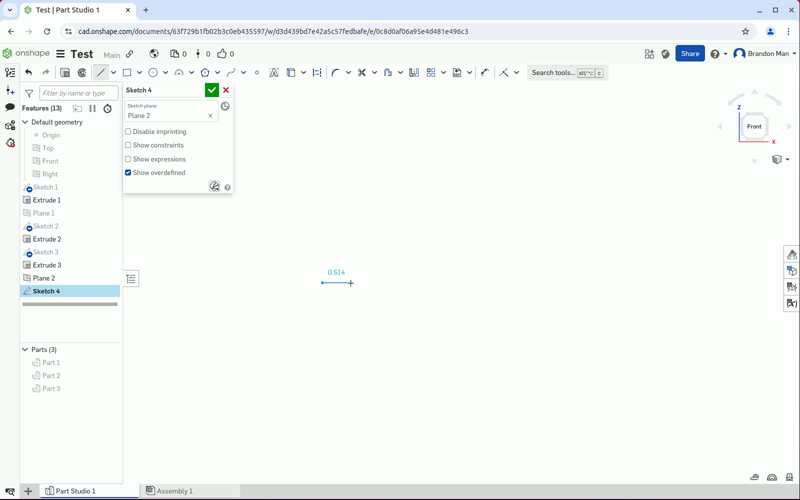
scroll(-6)
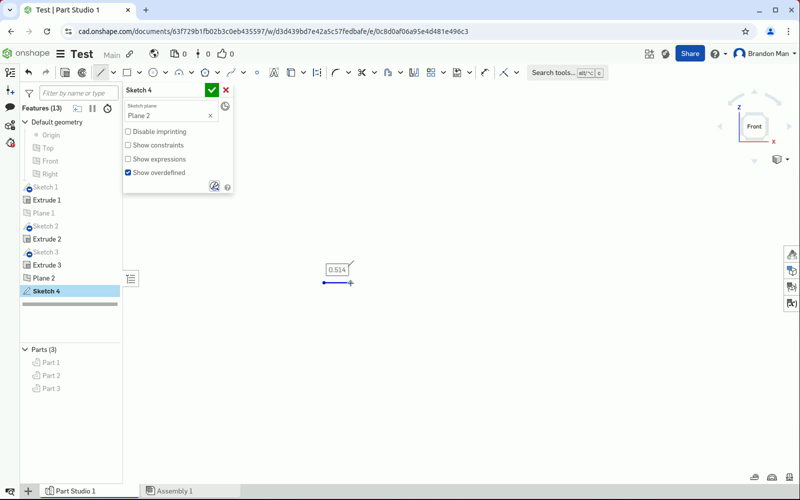
scroll(-6)
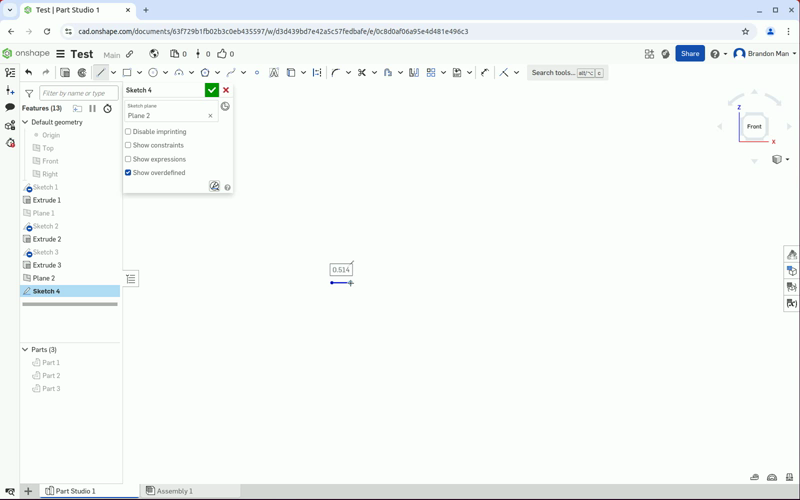
scroll(-6)
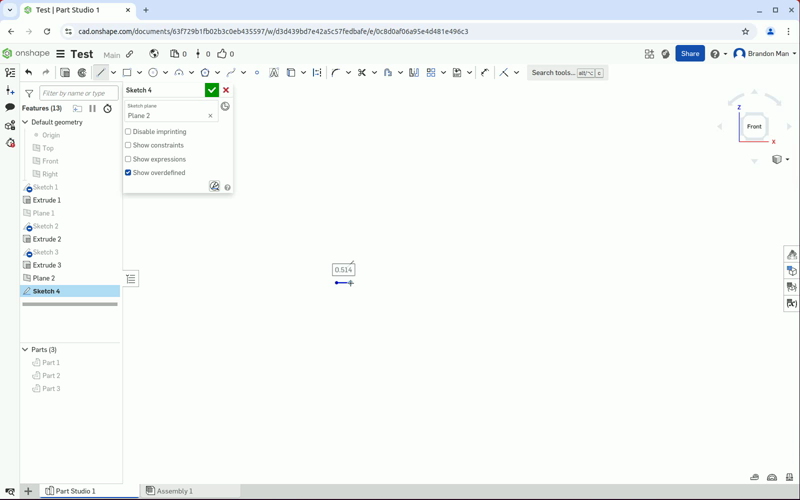
scroll(-6)
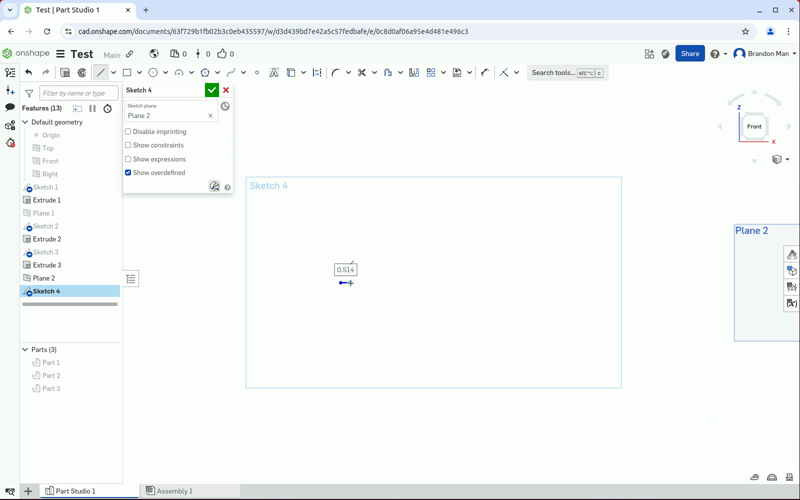
scroll(-6)
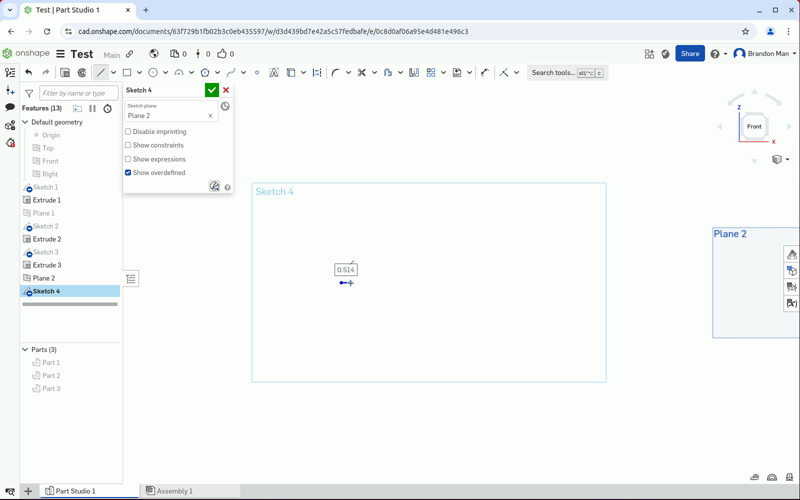
scroll(-6)
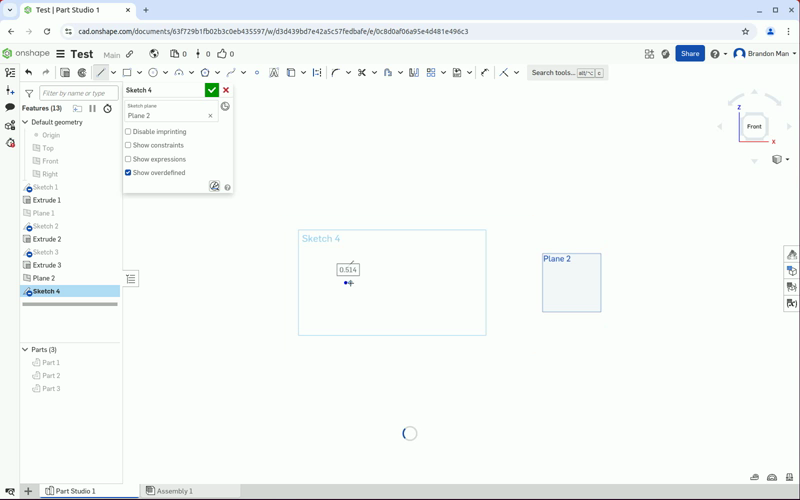
scroll(-6)
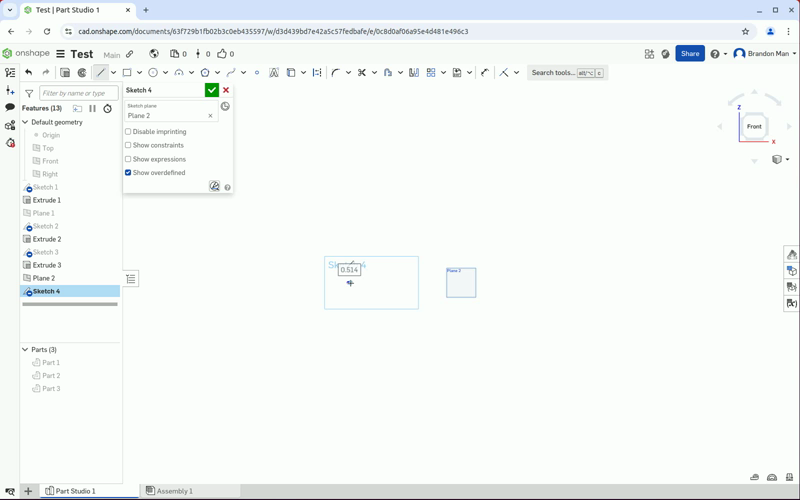
key_up(shift)
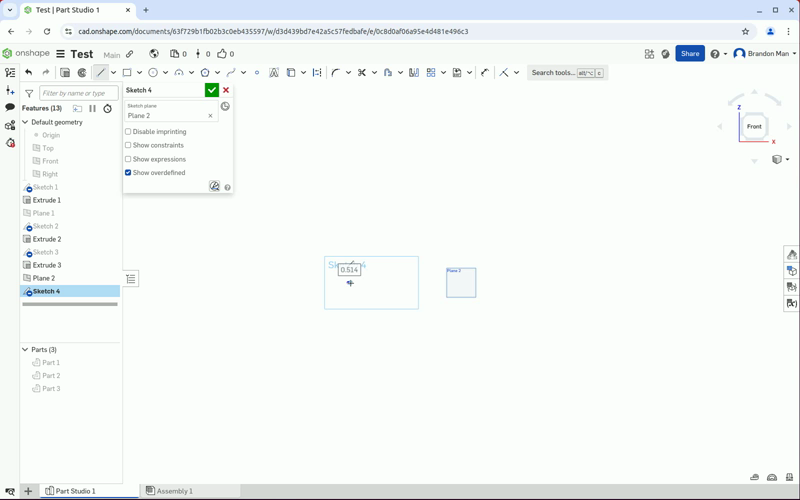
key_down(shift)
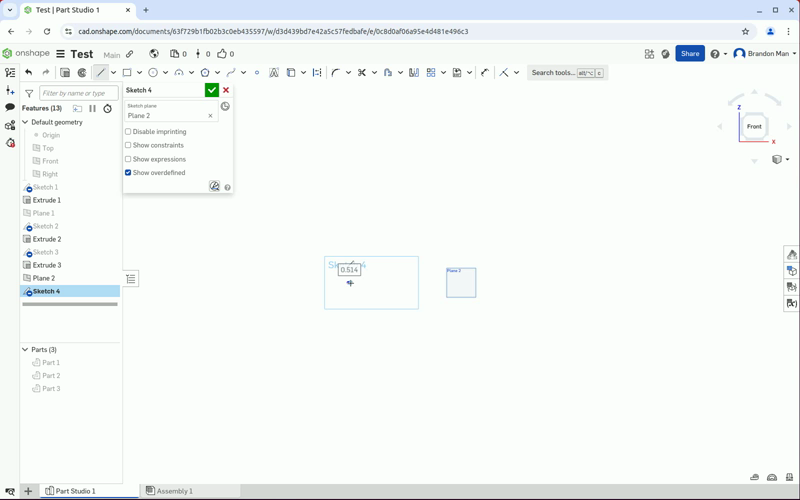
mouse_move(380, 282)
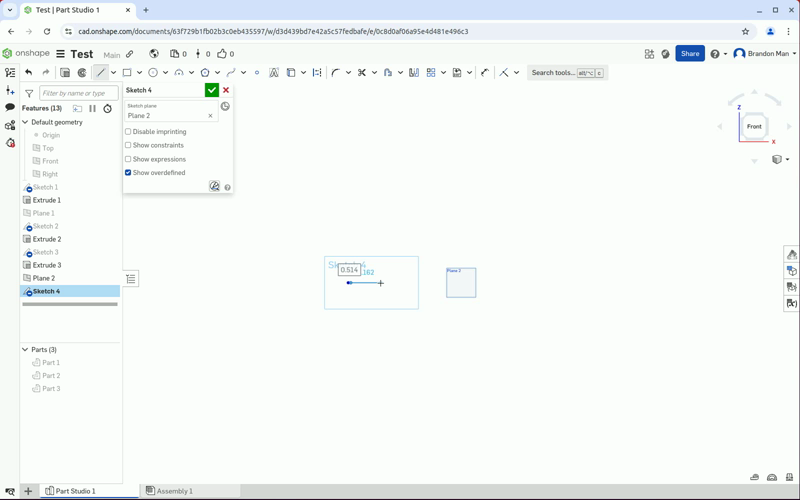
mouse_move(350, 259)
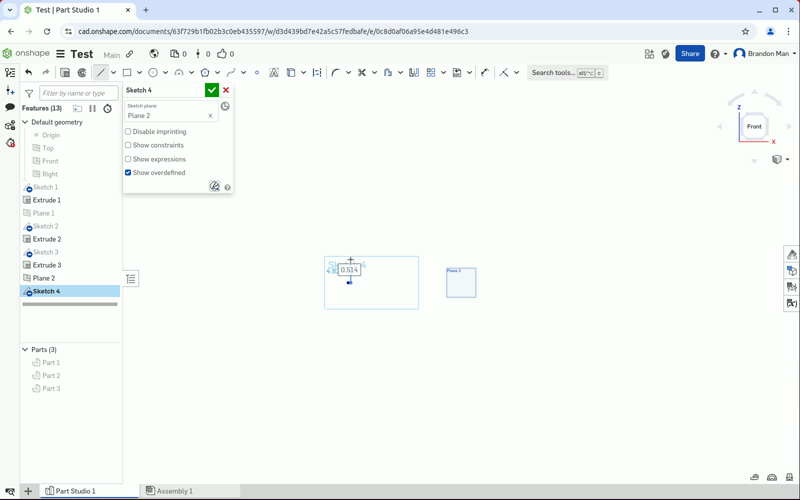
click(350, 259)
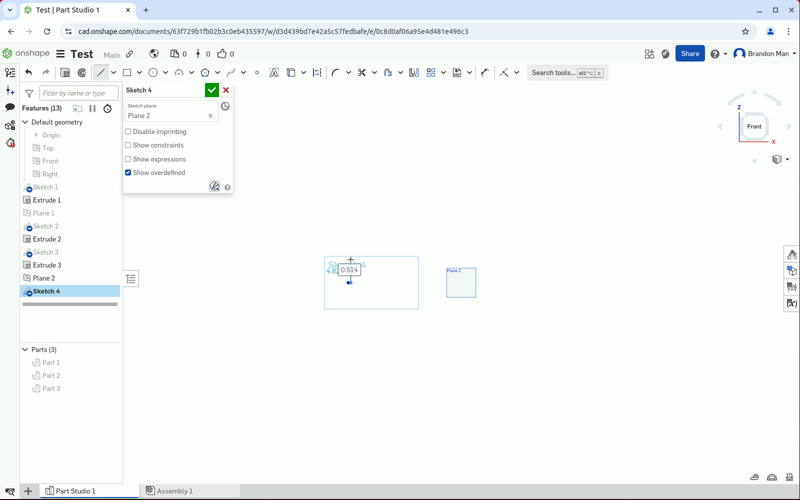
key_up(shift)
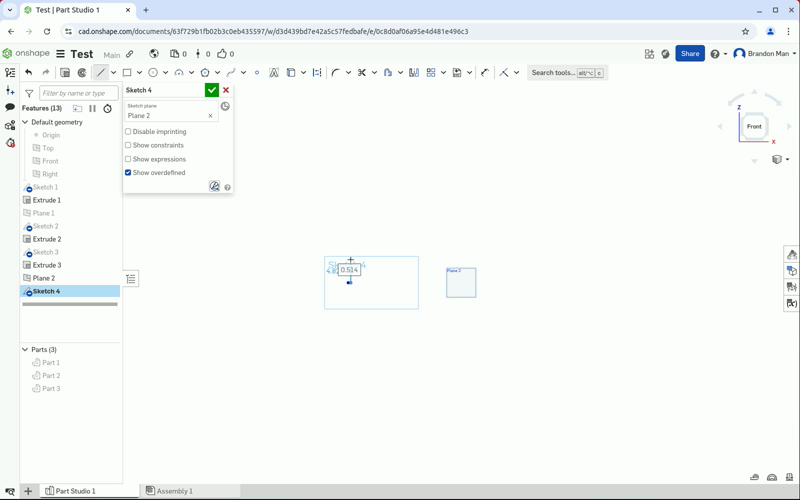
key_down(shift)
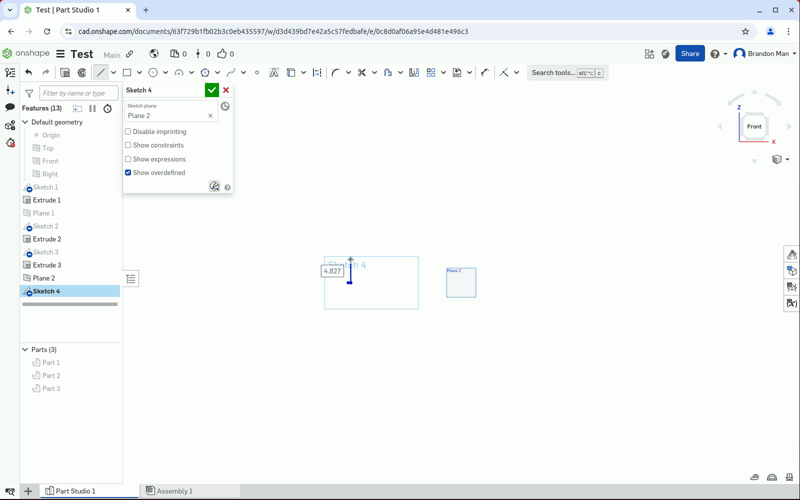
mouse_move(569, 259)
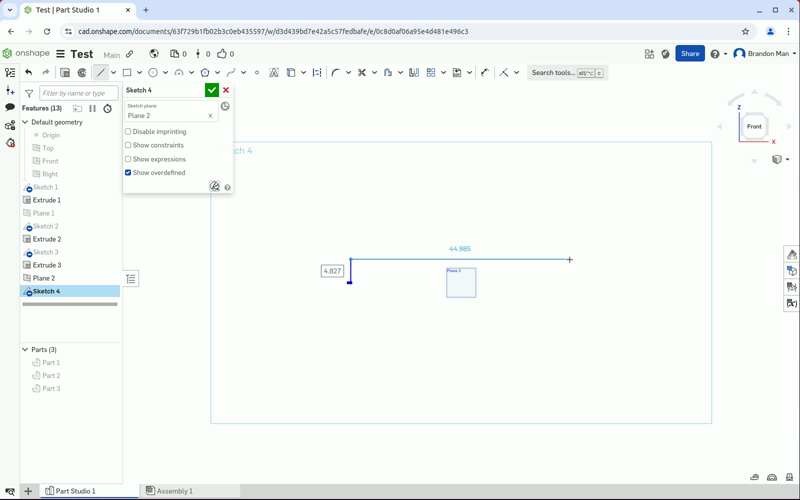
click(569, 259)
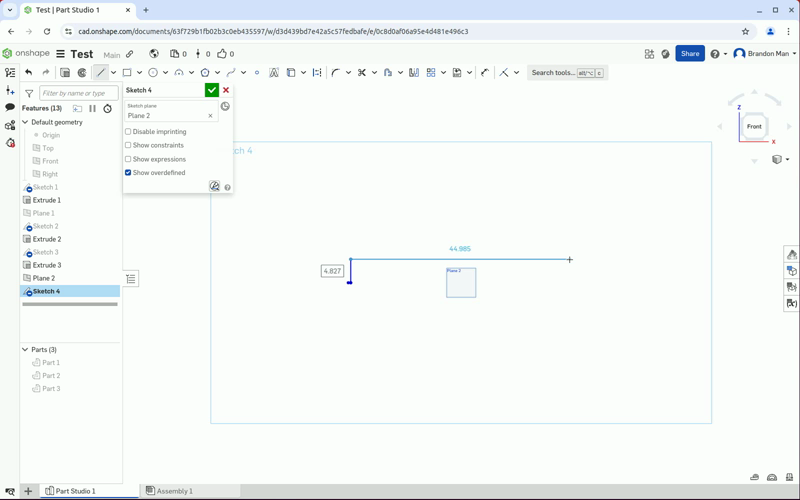
key_up(shift)
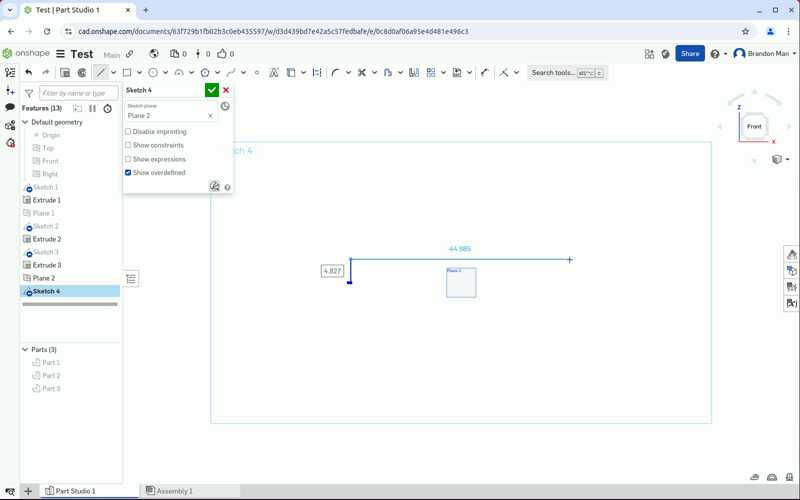
key_down(shift)
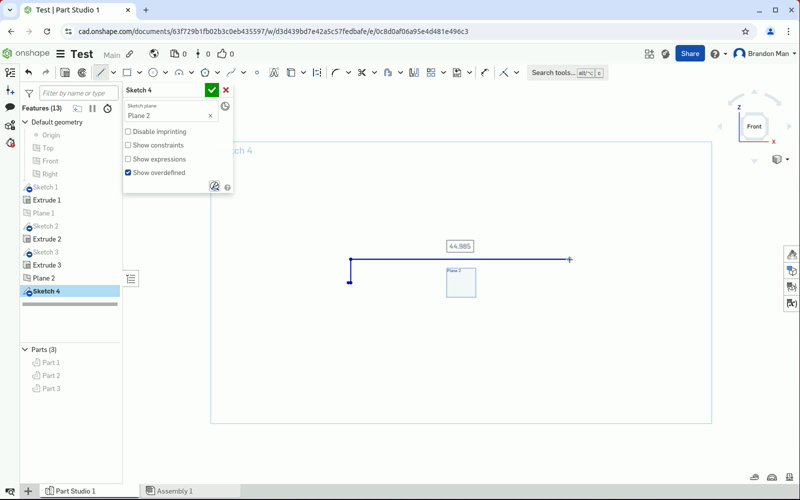
mouse_move(589, 259)
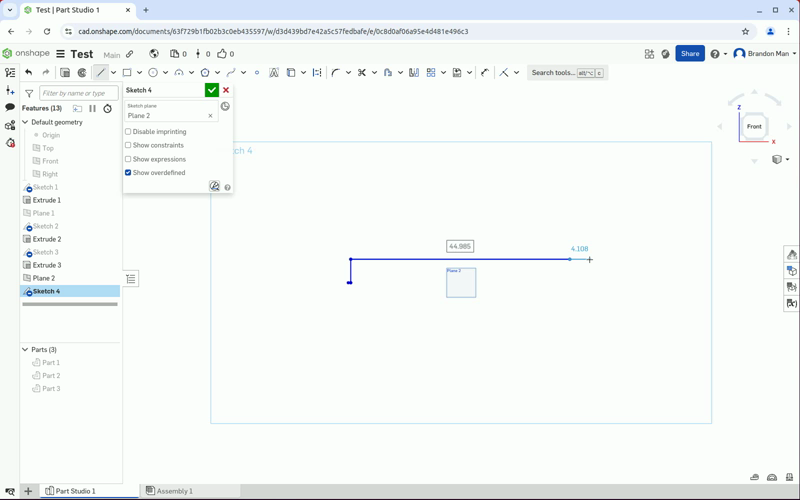
mouse_move(569, 282)
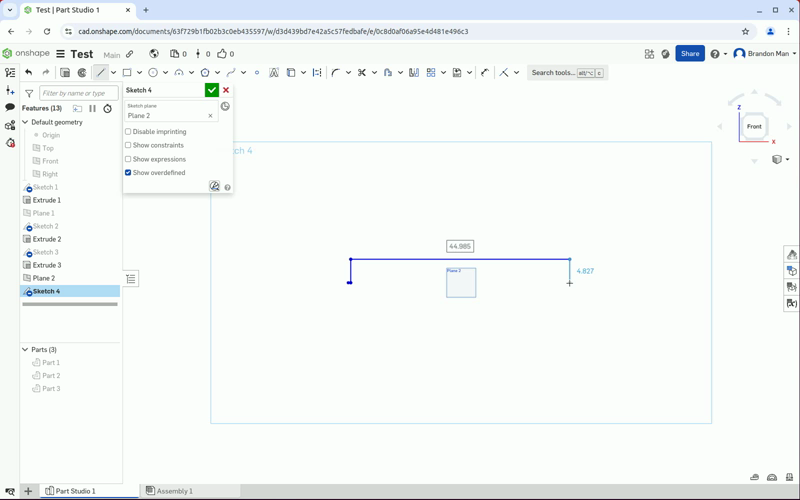
click(569, 282)
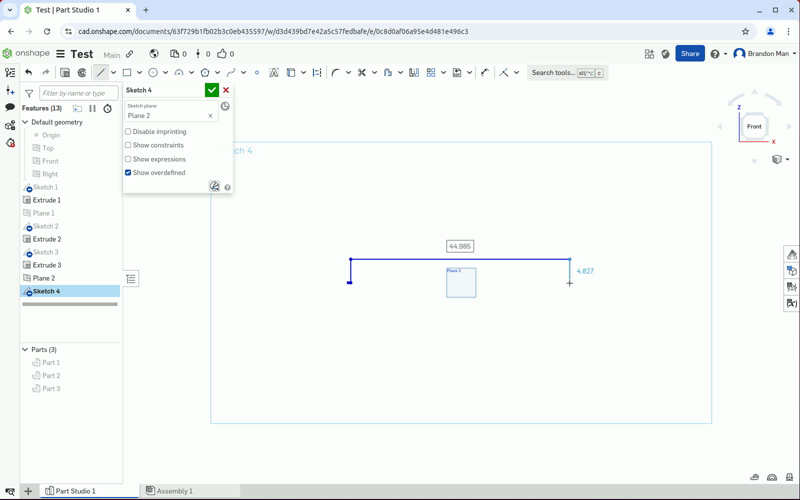
key_up(shift)
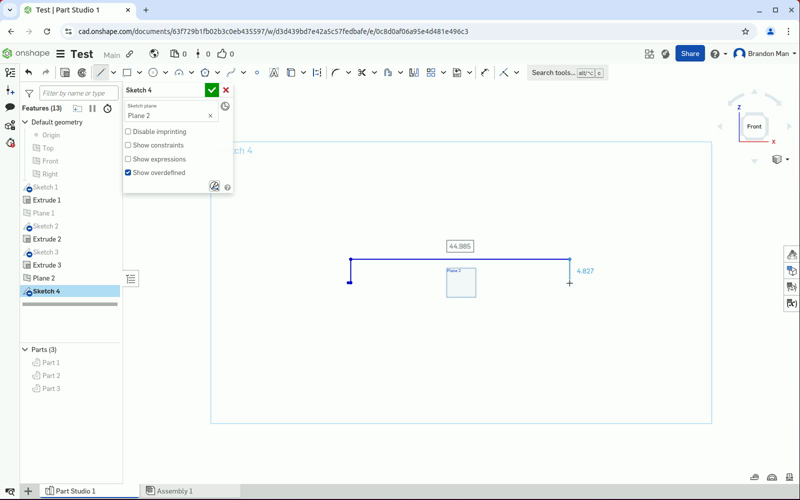
key_down(shift)
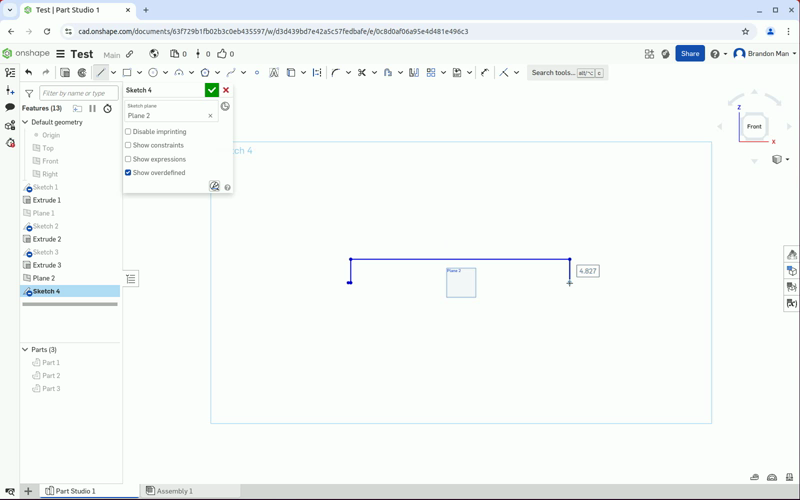
mouse_move(589, 282)
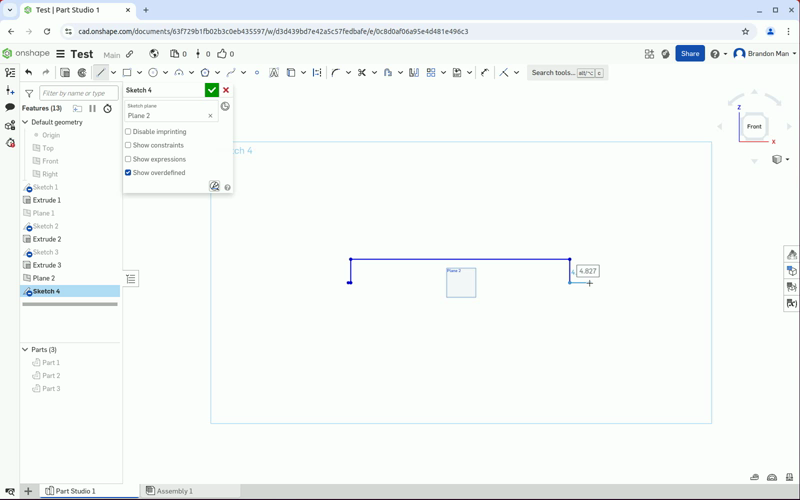
mouse_move(572, 282)
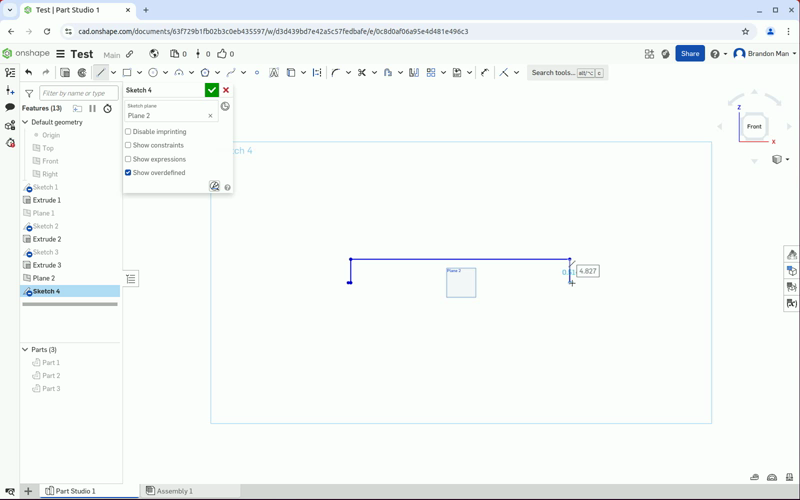
scroll(6)
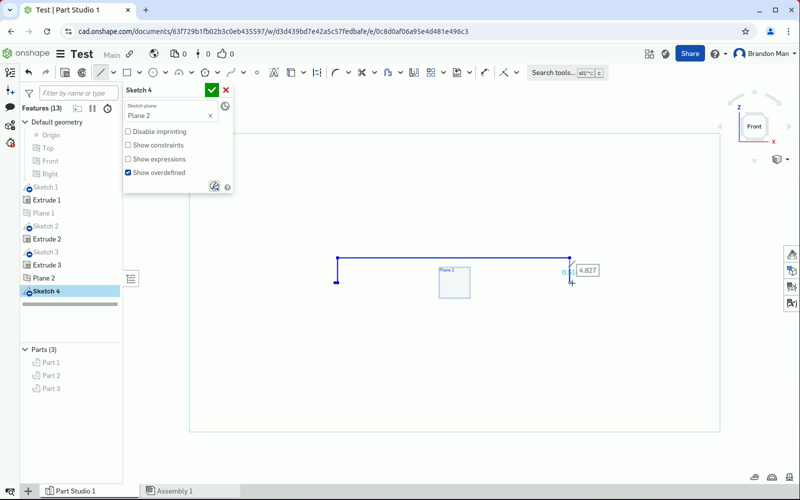
scroll(6)
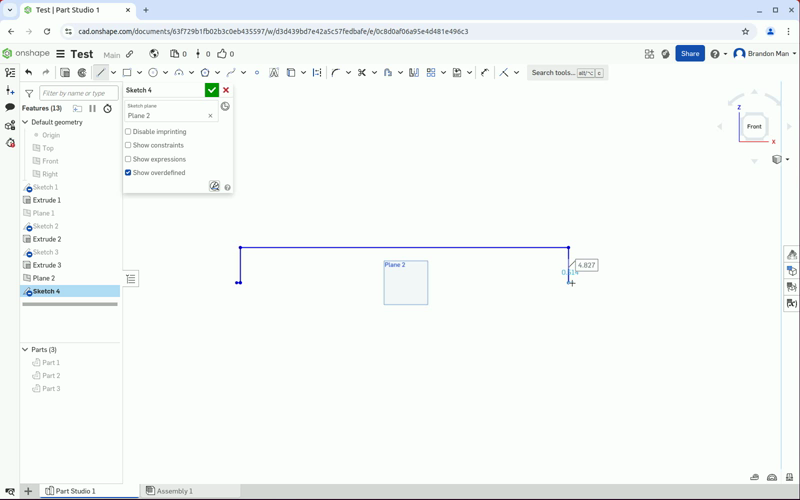
scroll(6)
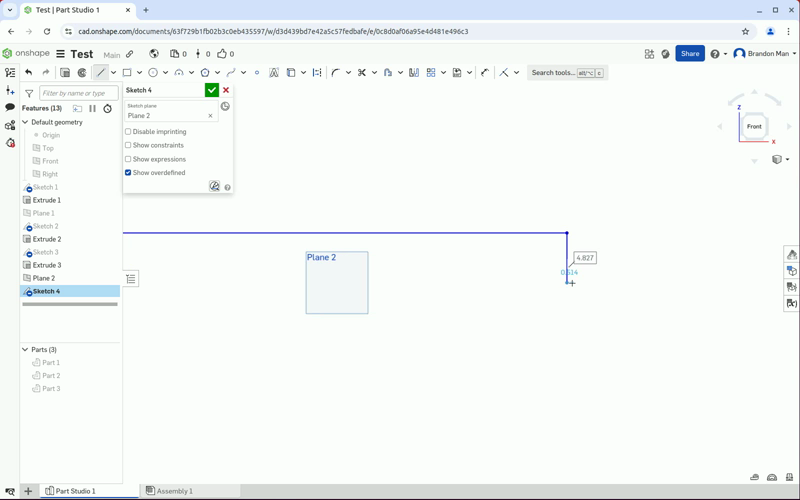
scroll(6)
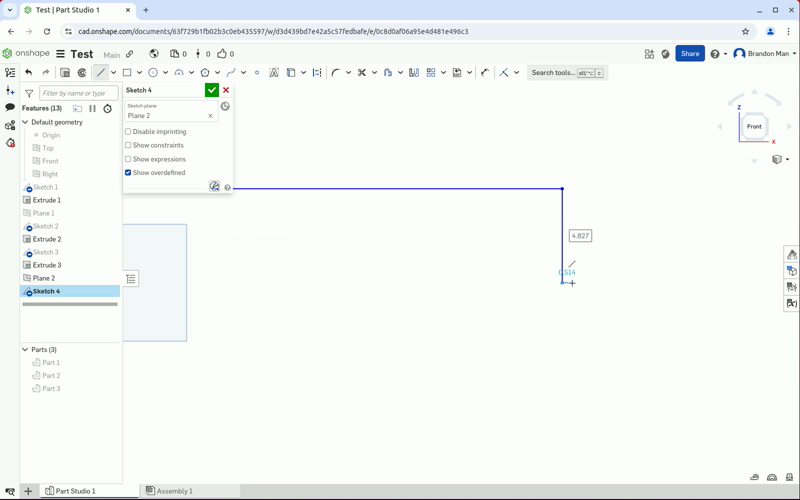
scroll(6)
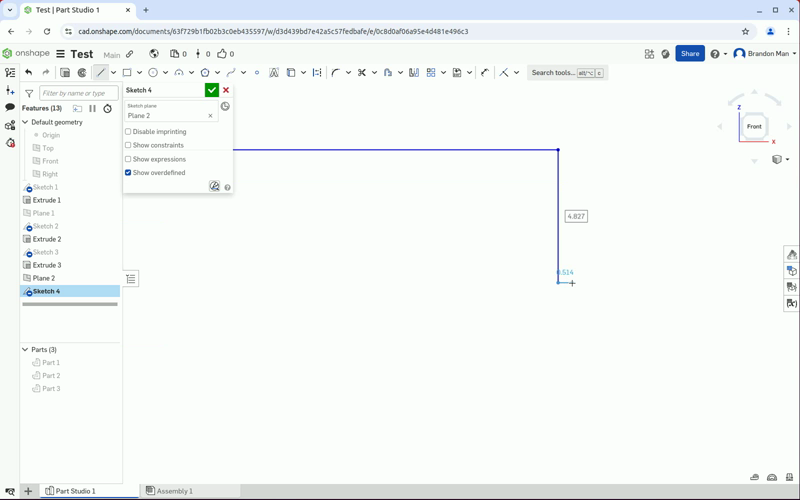
scroll(6)
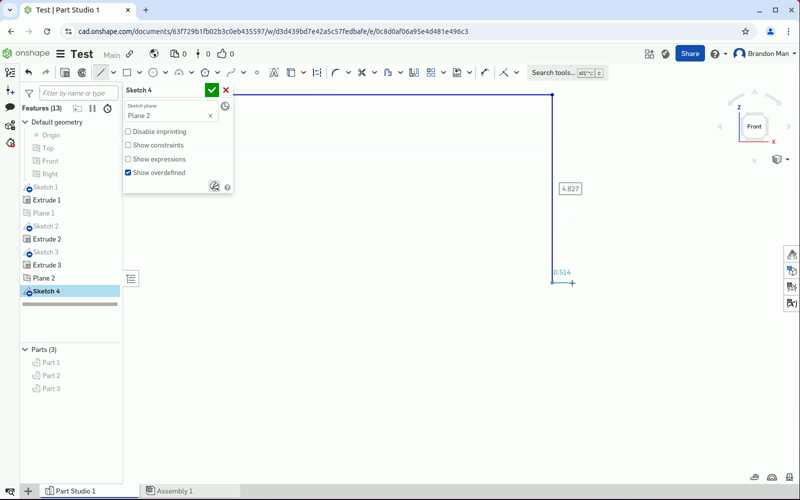
scroll(6)
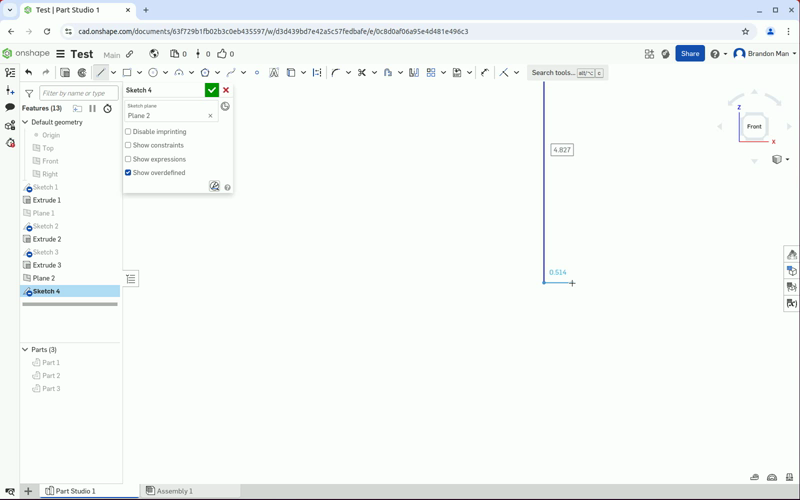
click(572, 282)
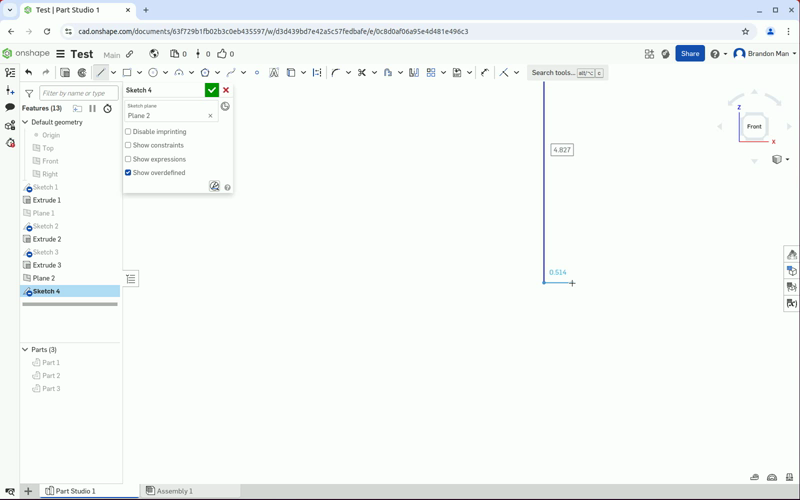
scroll(-6)
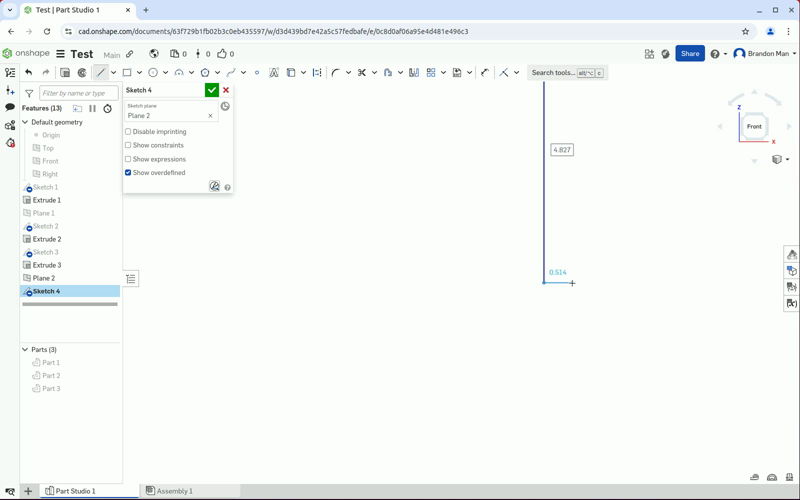
scroll(-6)
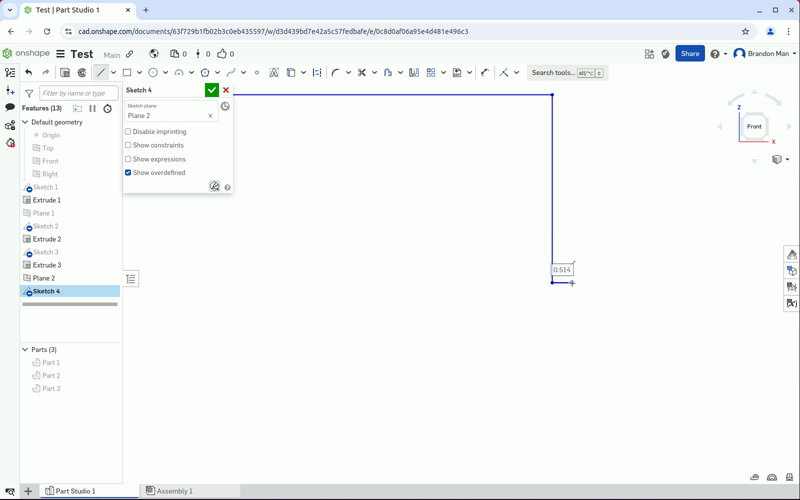
scroll(-6)
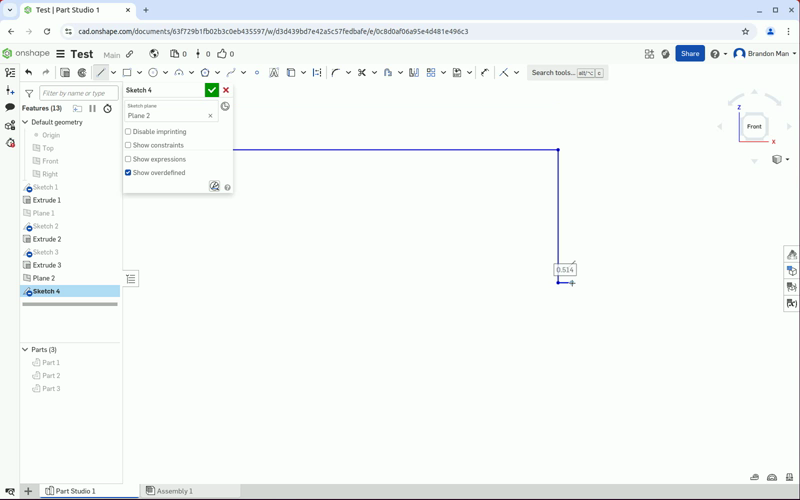
scroll(-6)
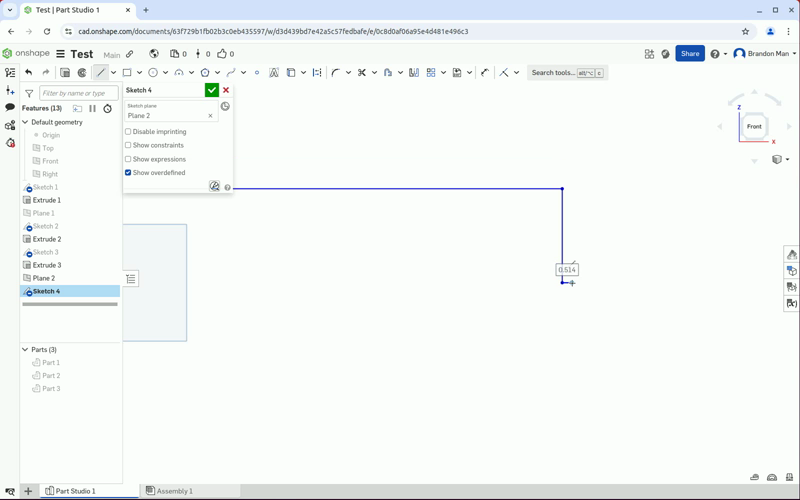
scroll(-6)
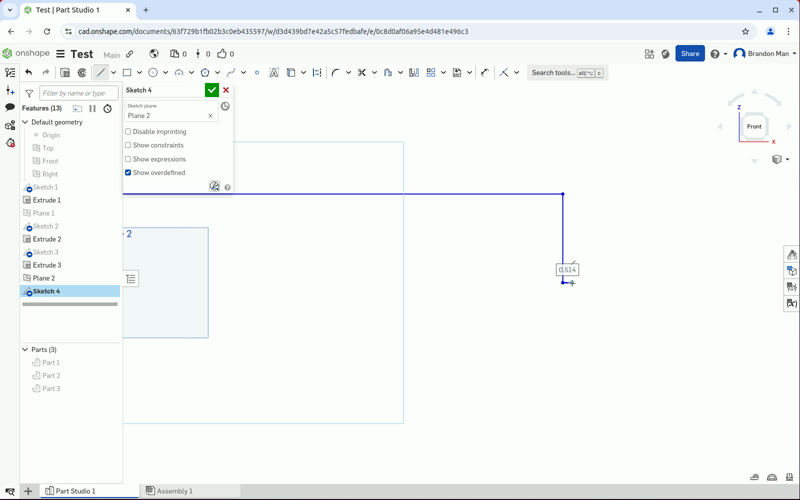
scroll(-6)
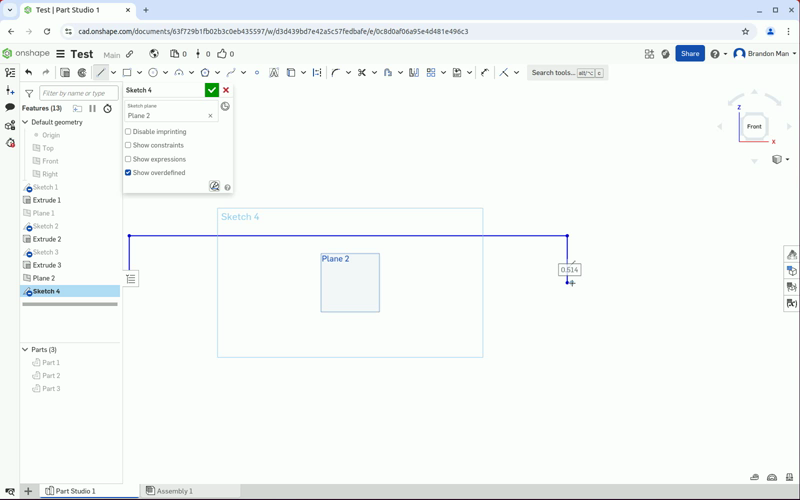
scroll(-6)
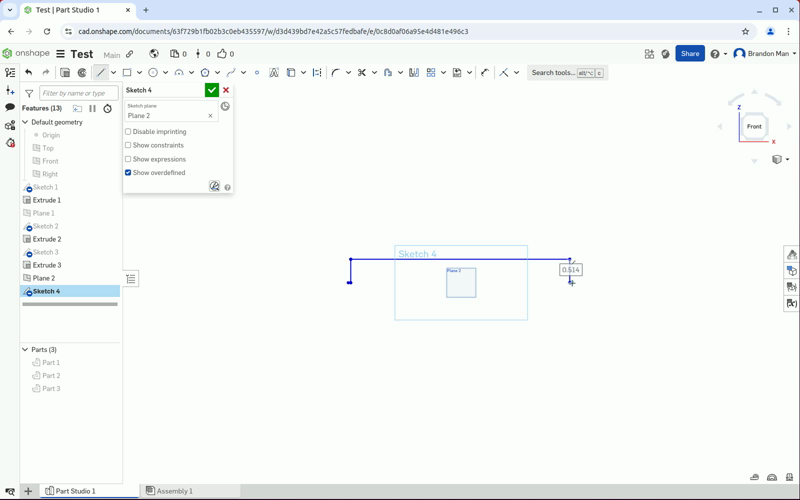
key_up(shift)
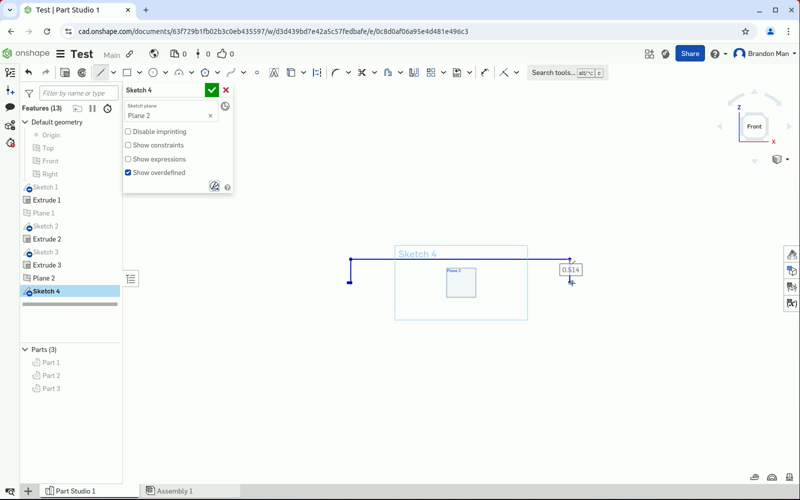
key_down(shift)
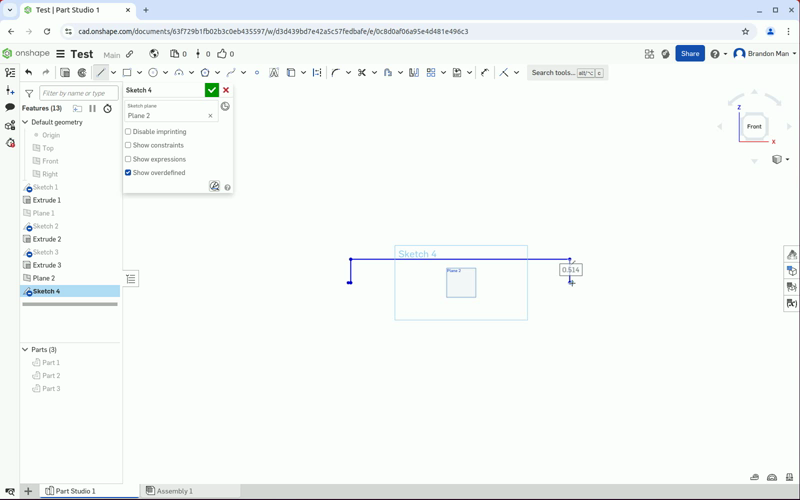
mouse_move(589, 282)
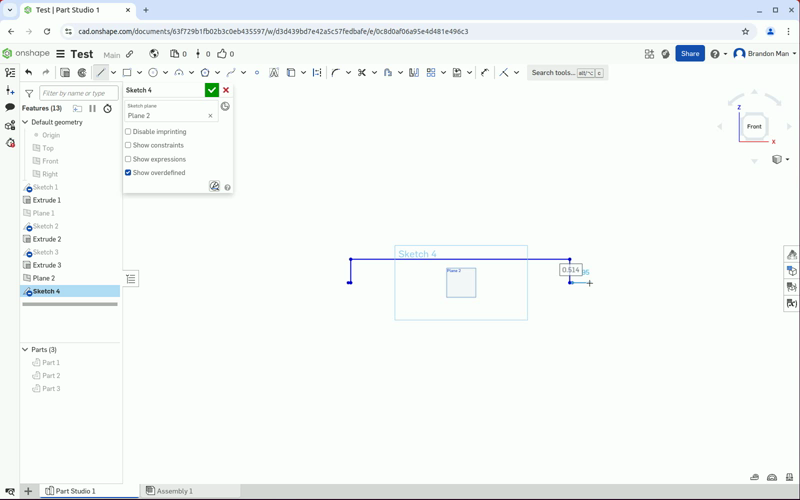
mouse_move(572, 257)
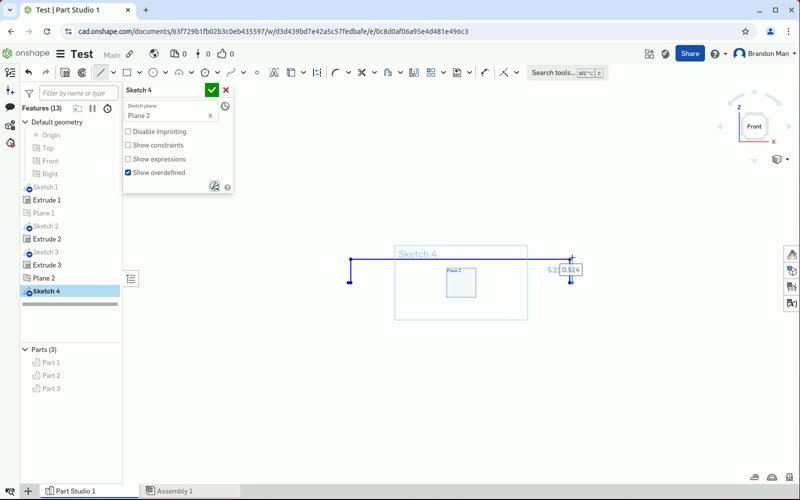
scroll(6)
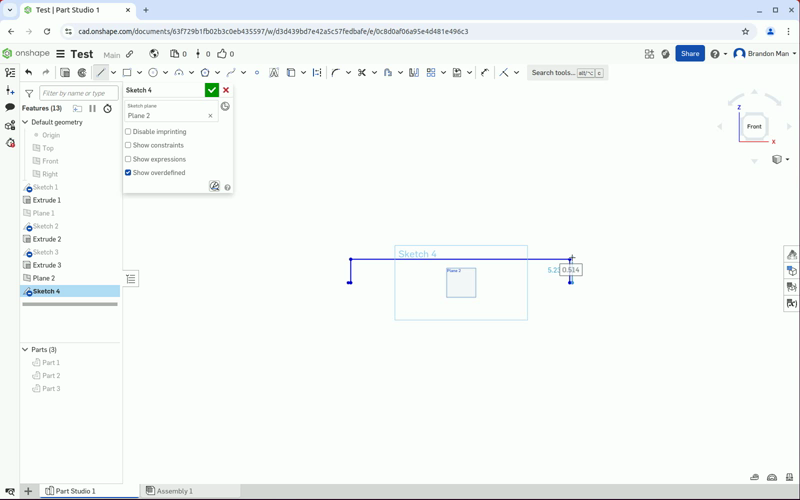
scroll(6)
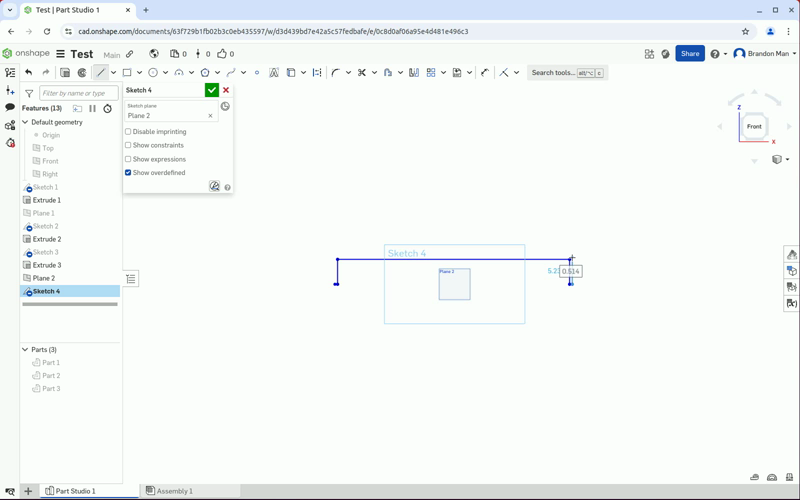
scroll(6)
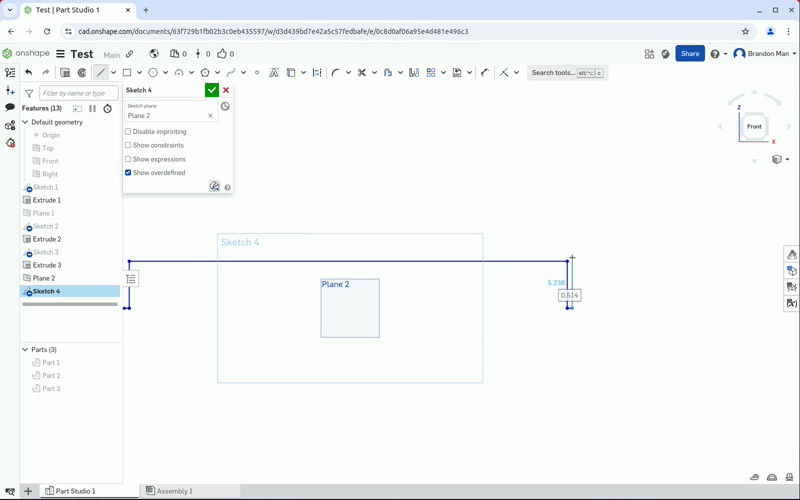
scroll(6)
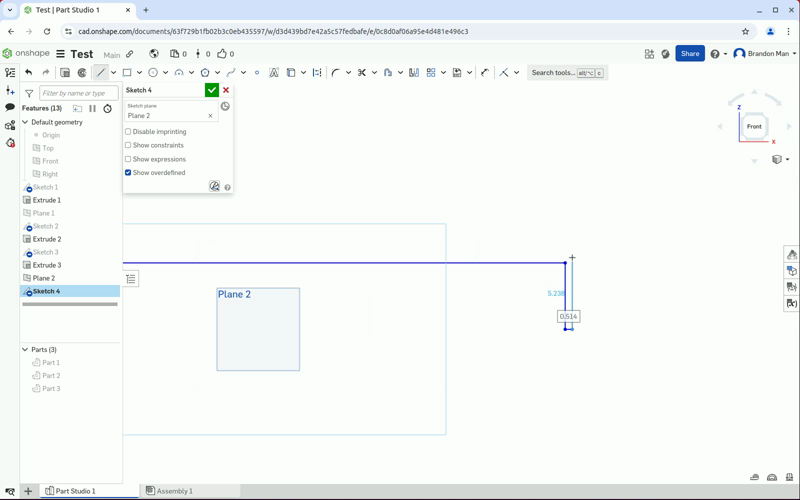
scroll(6)
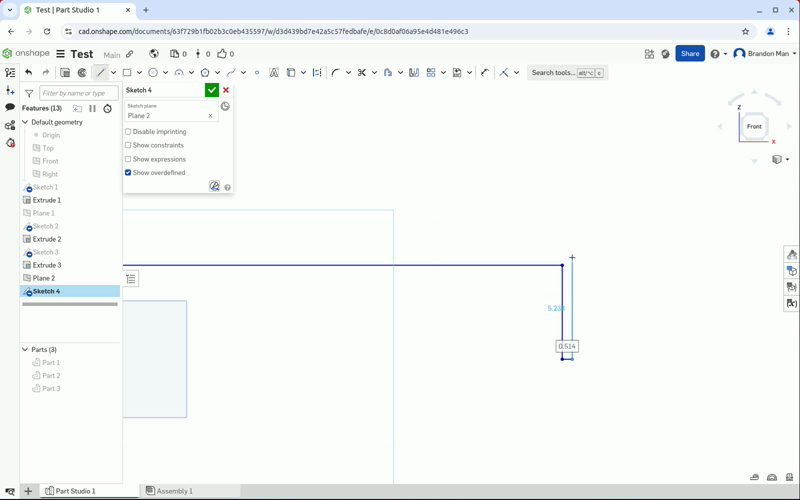
scroll(6)
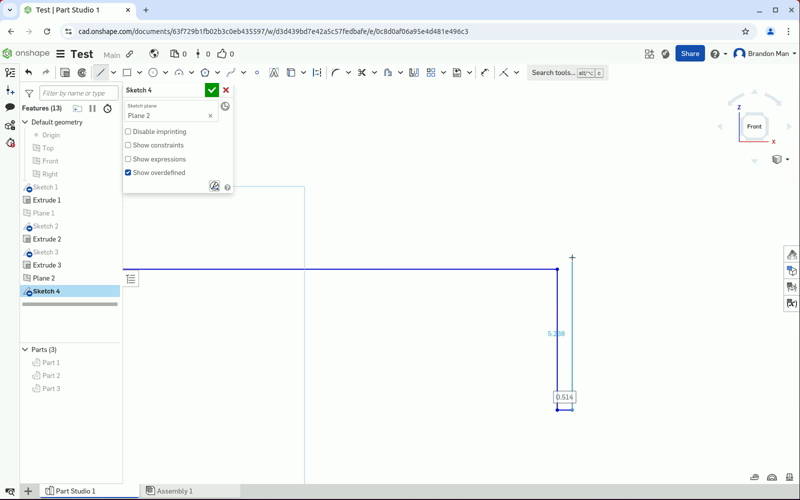
scroll(6)
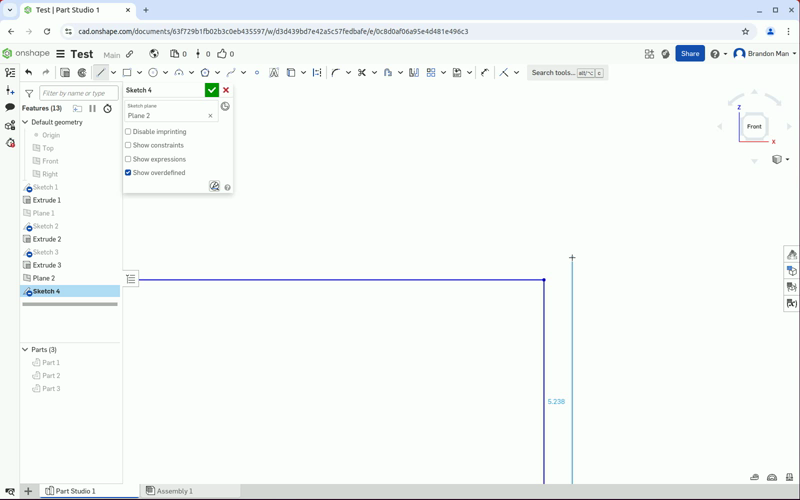
click(572, 257)
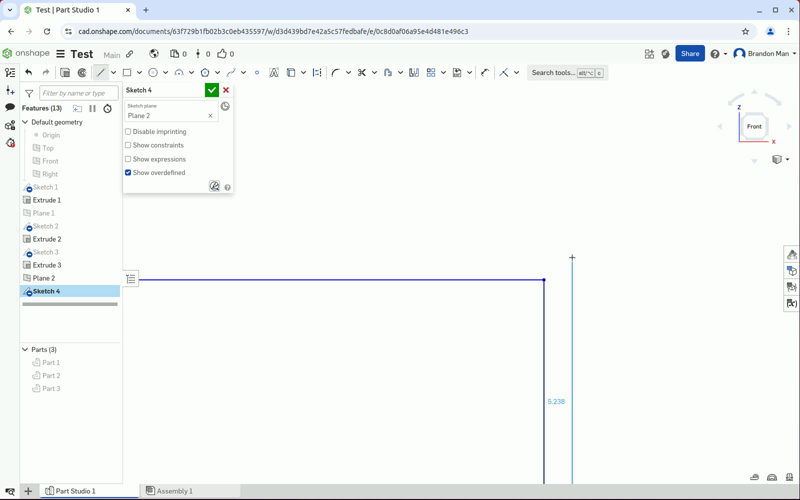
scroll(-6)
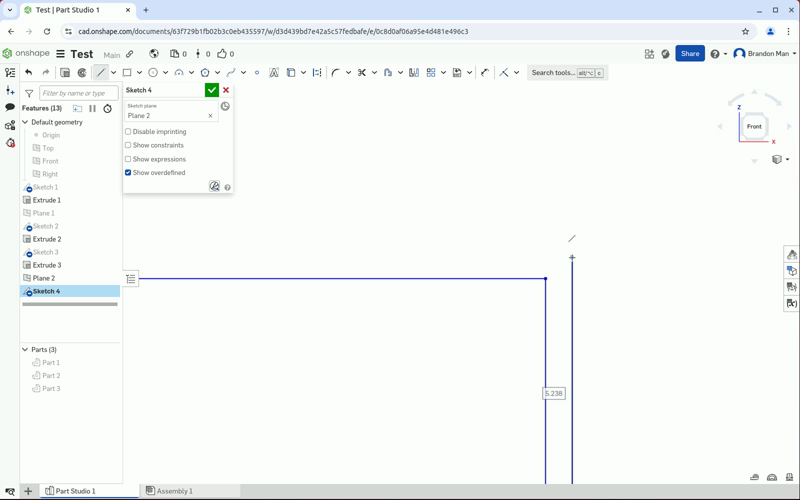
scroll(-6)
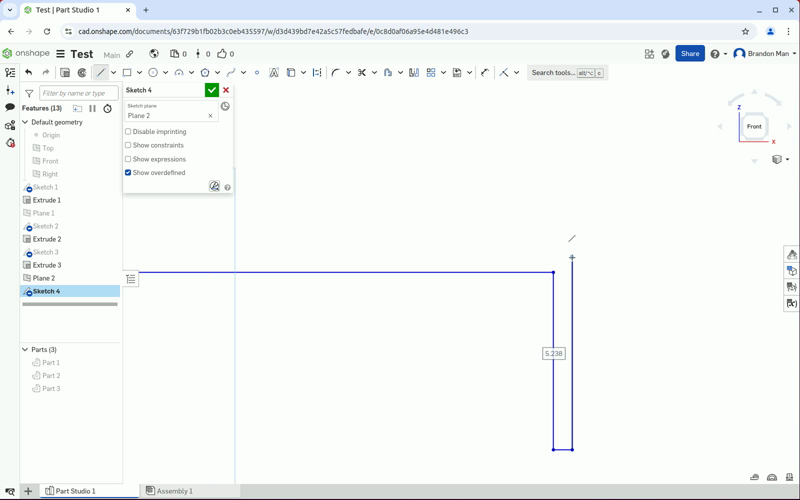
scroll(-6)
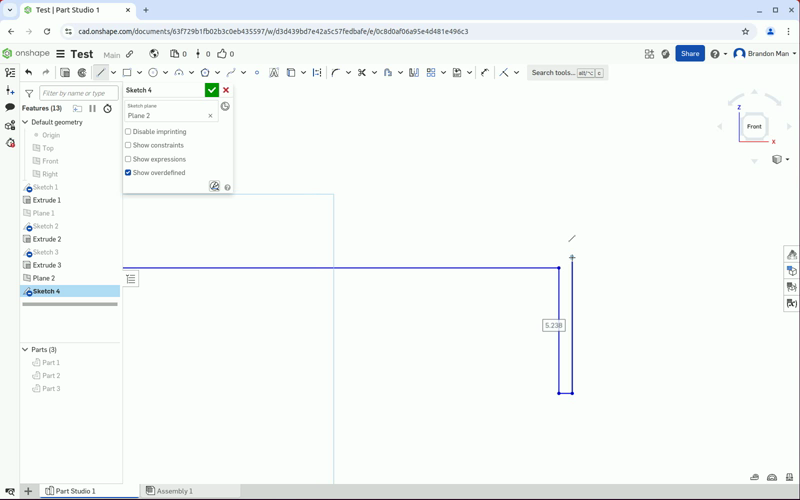
scroll(-6)
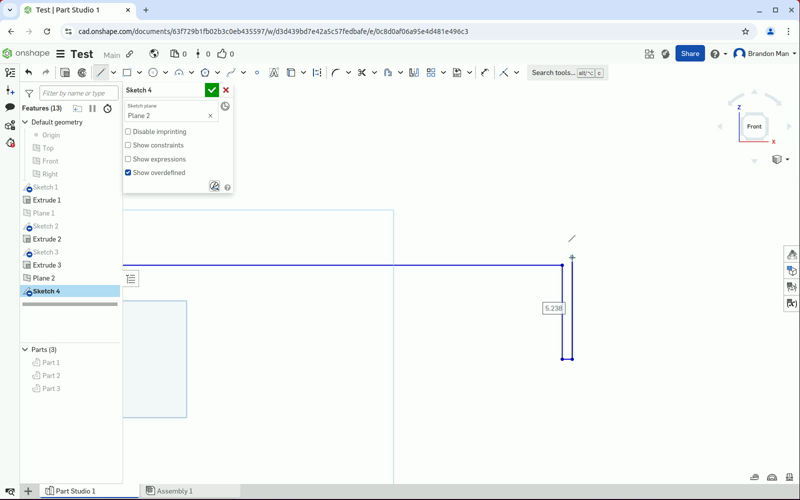
scroll(-6)
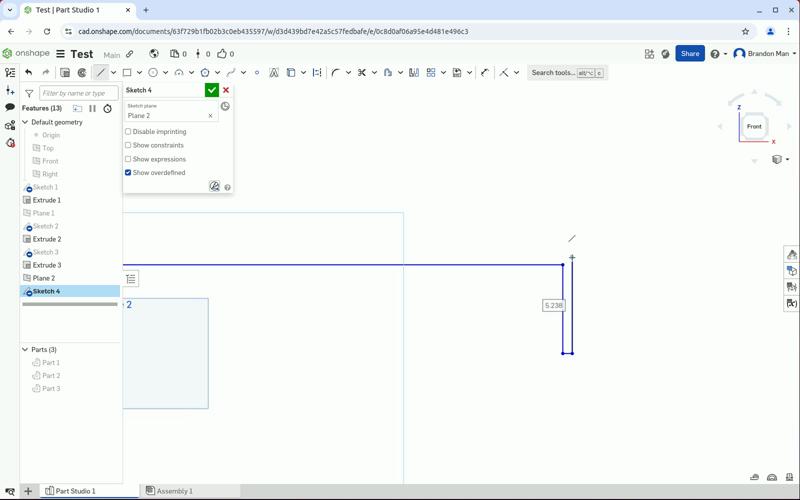
scroll(-6)
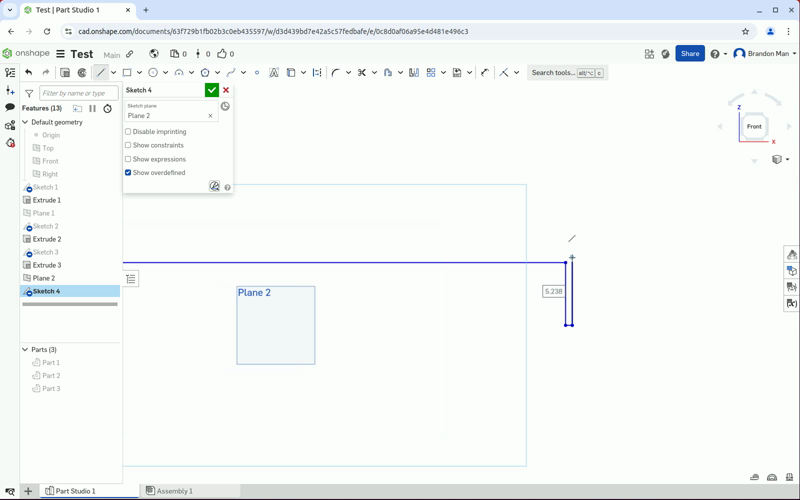
scroll(-6)
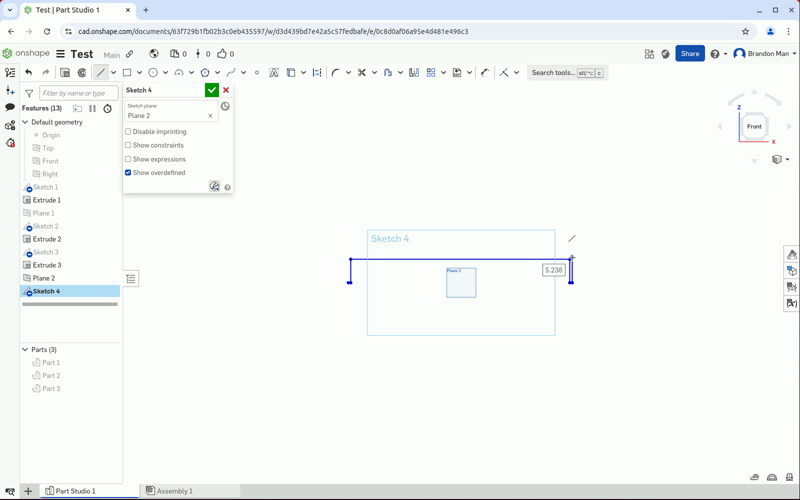
key_up(shift)
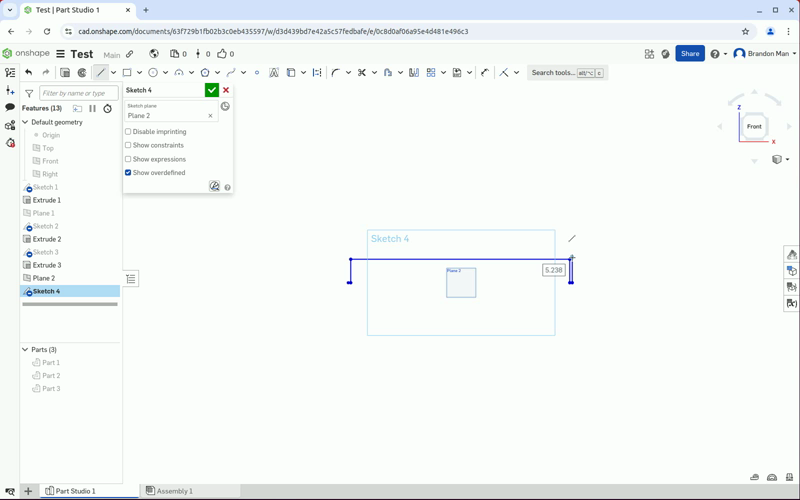
key_down(shift)
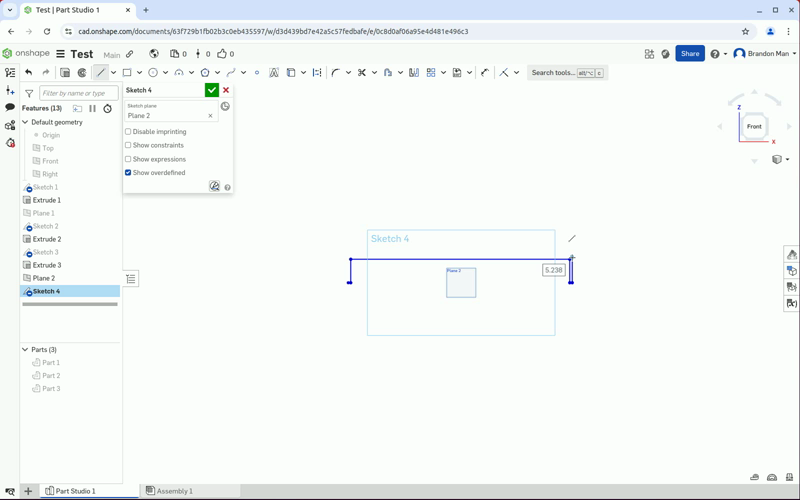
mouse_move(348, 257)
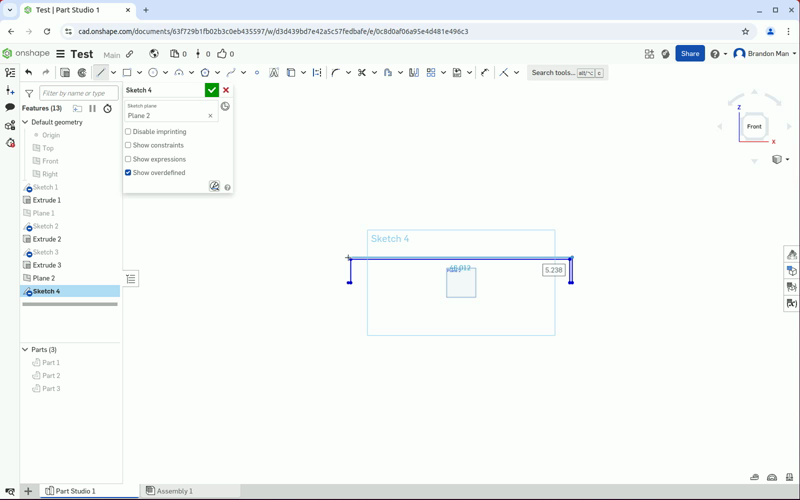
scroll(6)
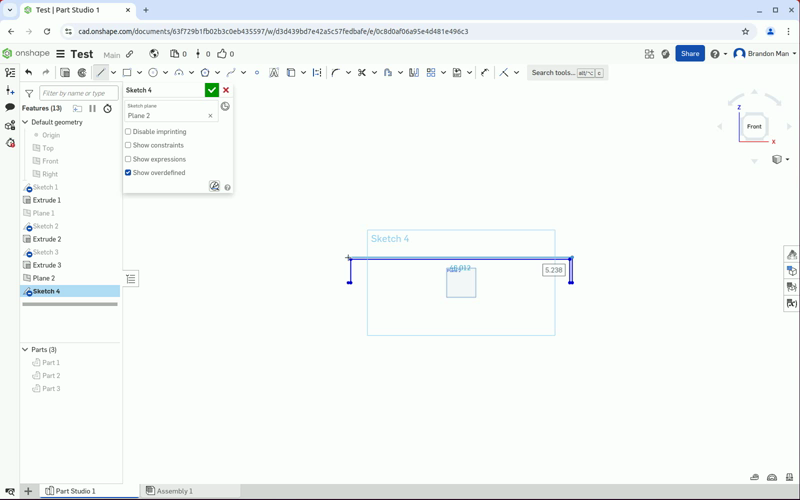
scroll(6)
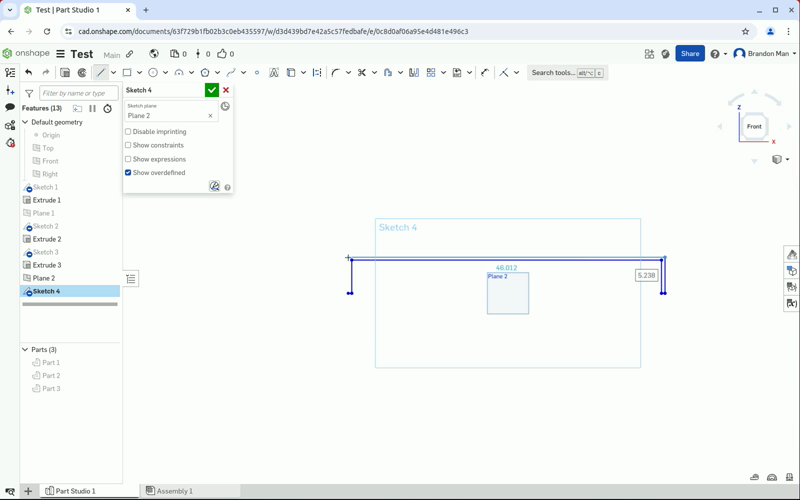
scroll(6)
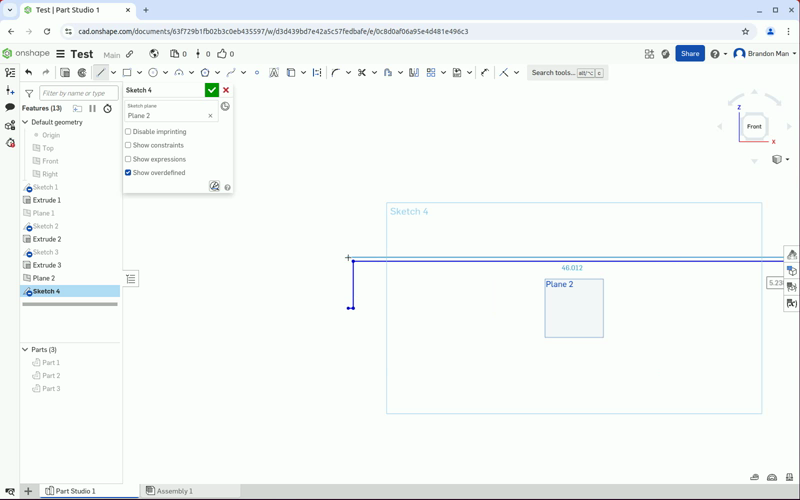
scroll(6)
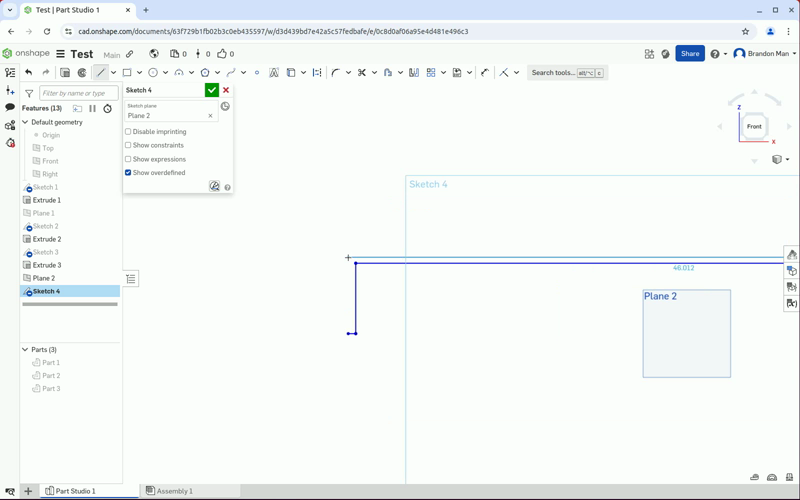
scroll(6)
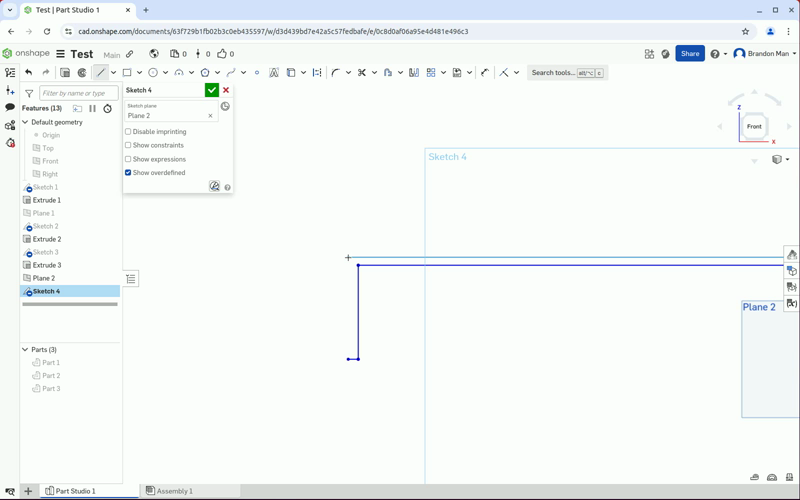
scroll(6)
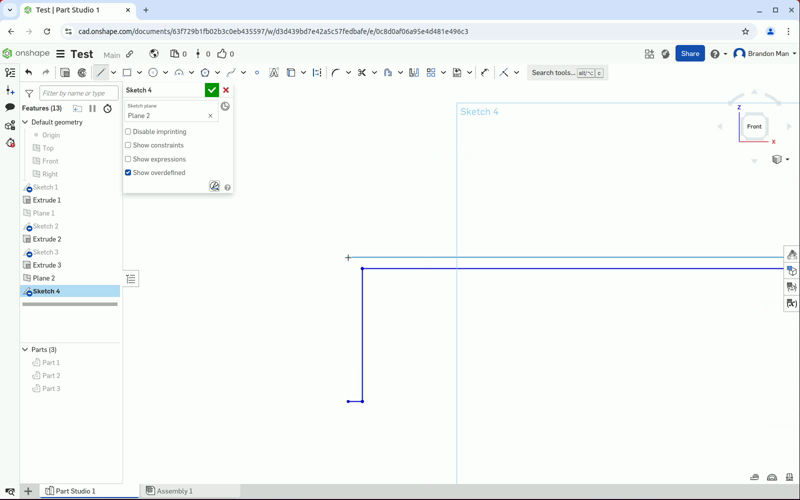
scroll(6)
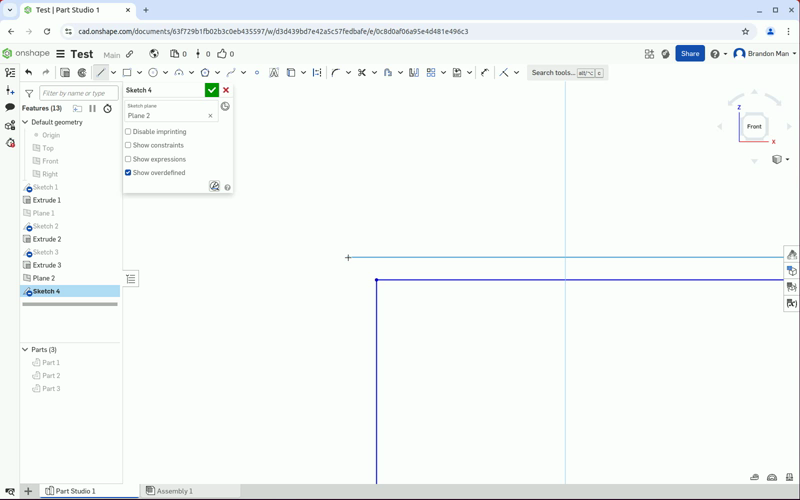
click(348, 257)
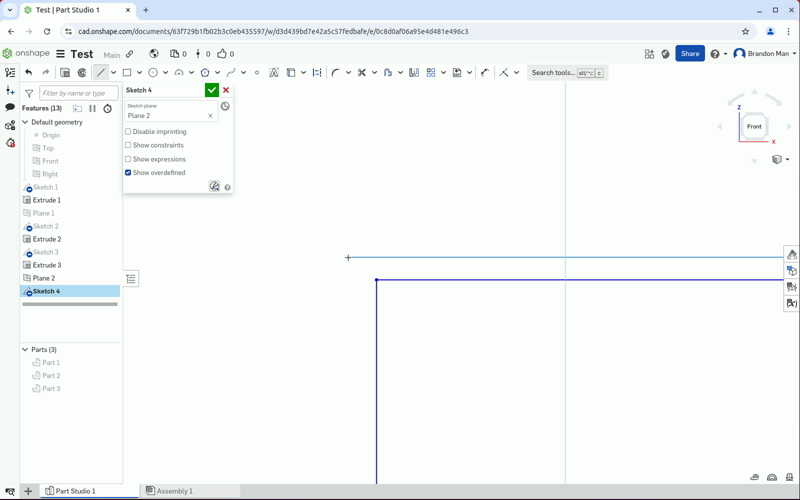
scroll(-6)
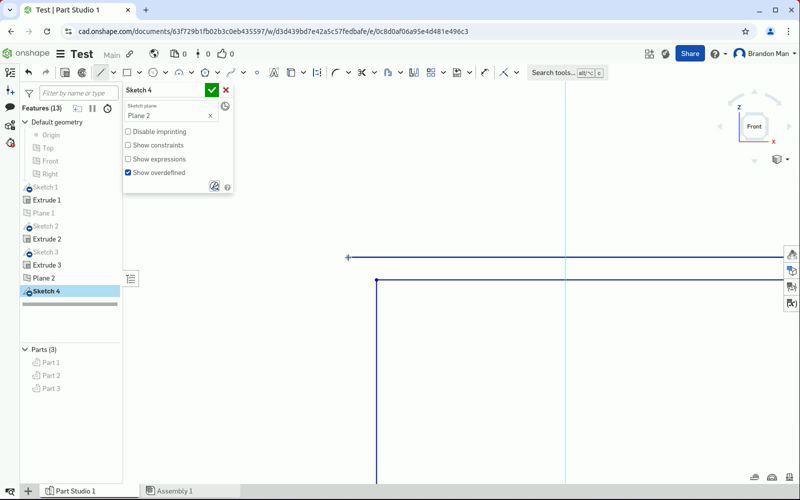
scroll(-6)
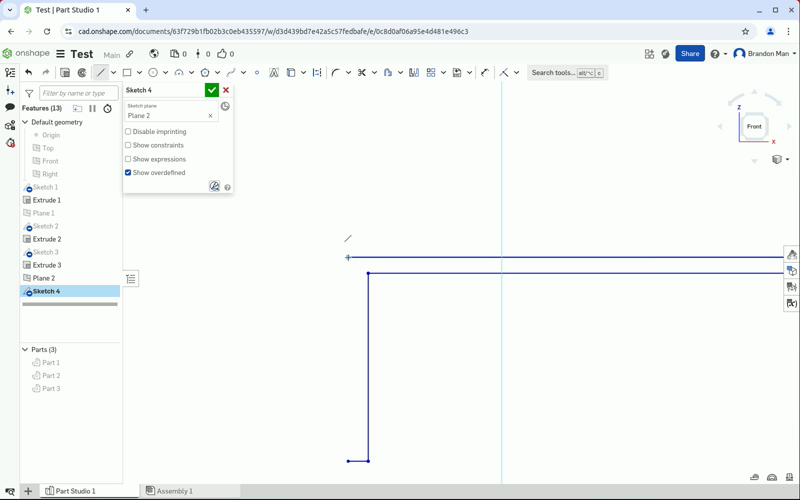
scroll(-6)
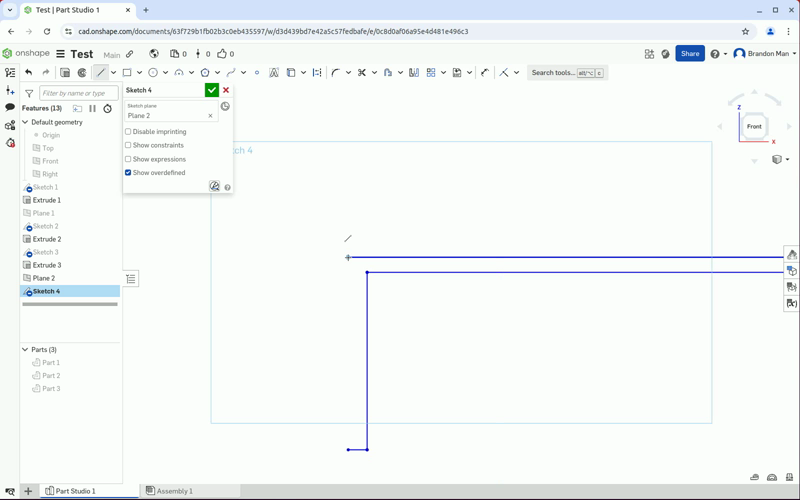
scroll(-6)
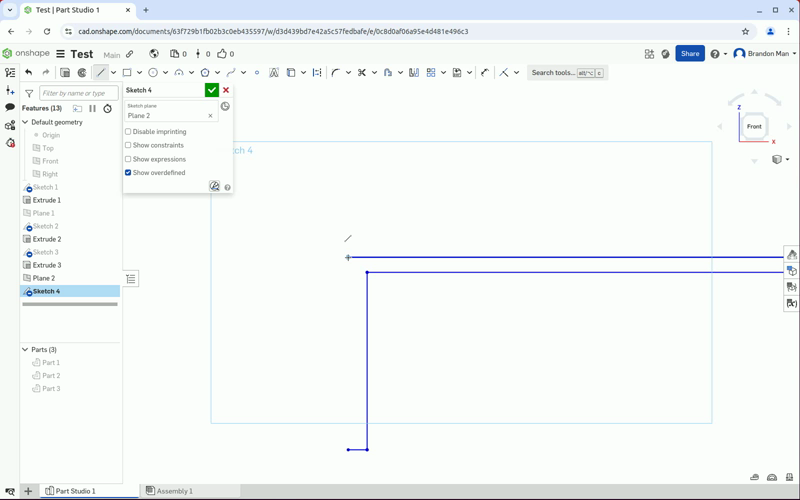
scroll(-6)
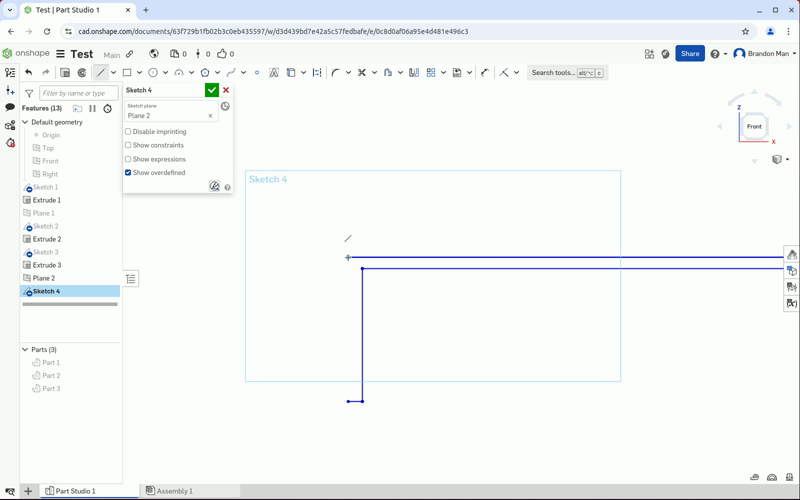
scroll(-6)
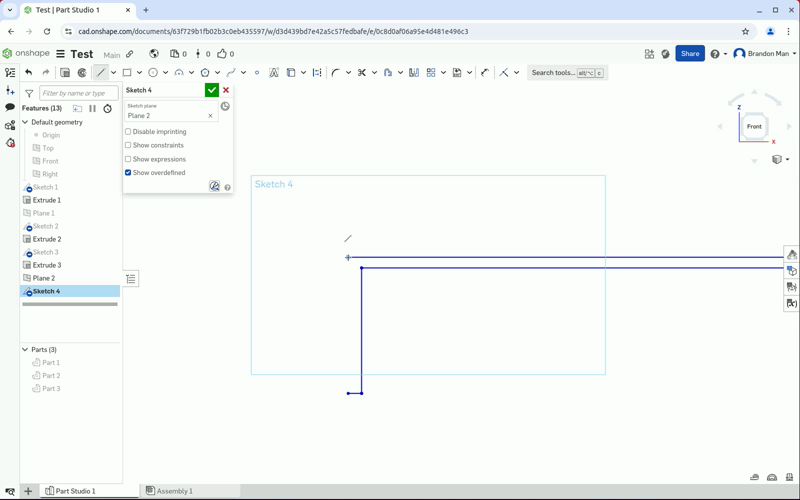
scroll(-6)
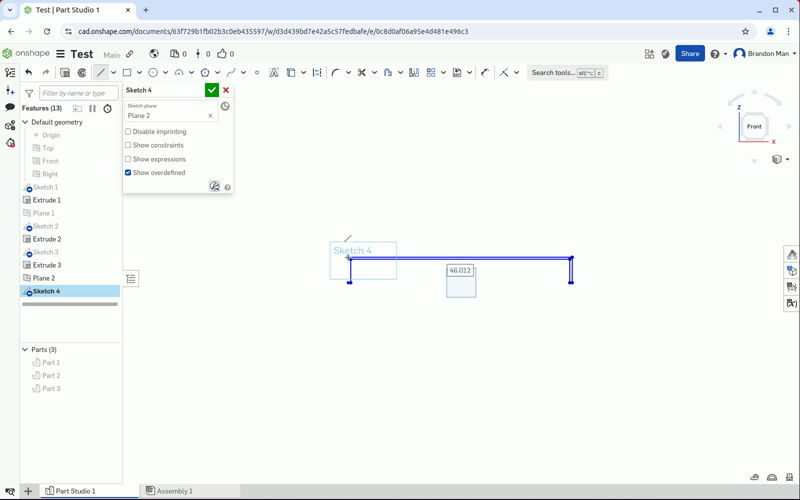
key_up(shift)
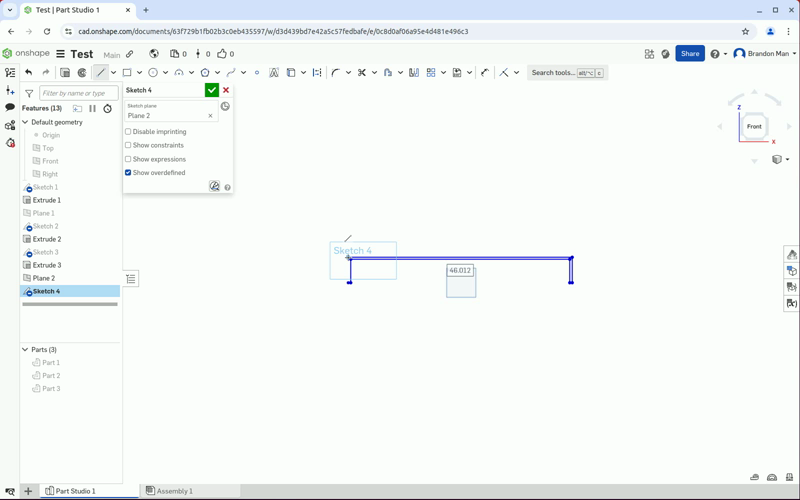
mouse_move(378, 257)
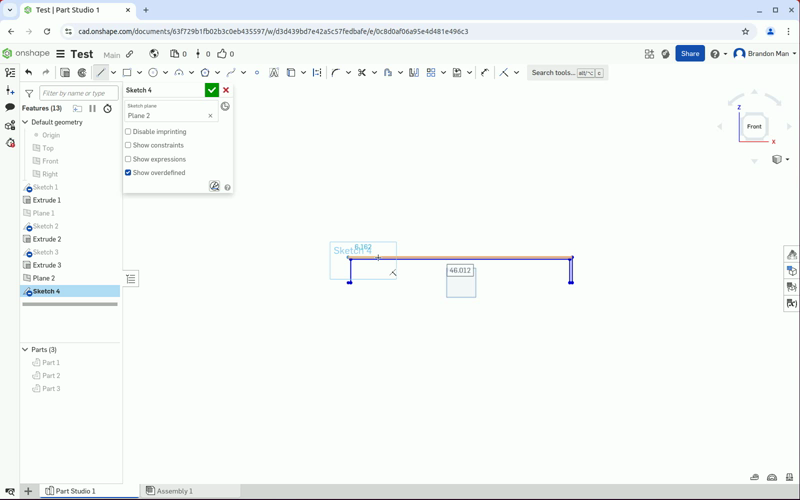
key_down(shift)
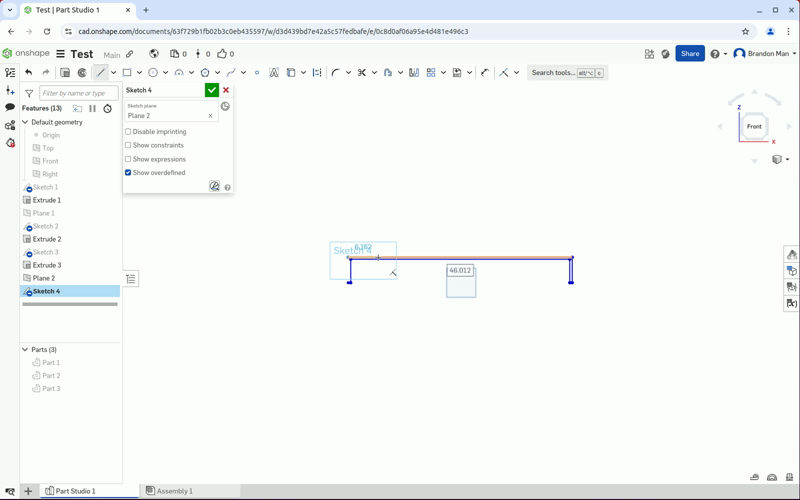
mouse_move(348, 282)
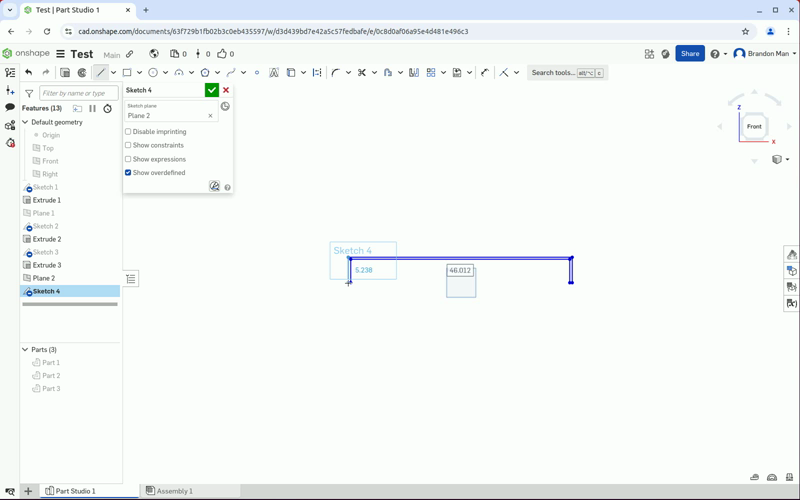
scroll(6)
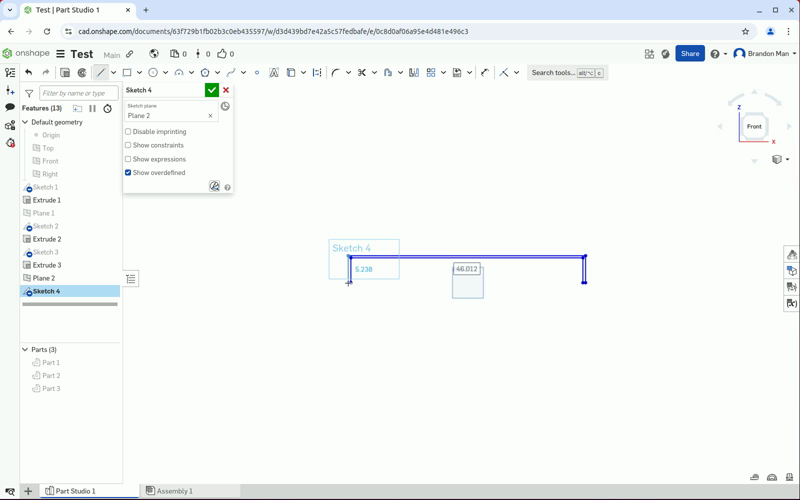
scroll(6)
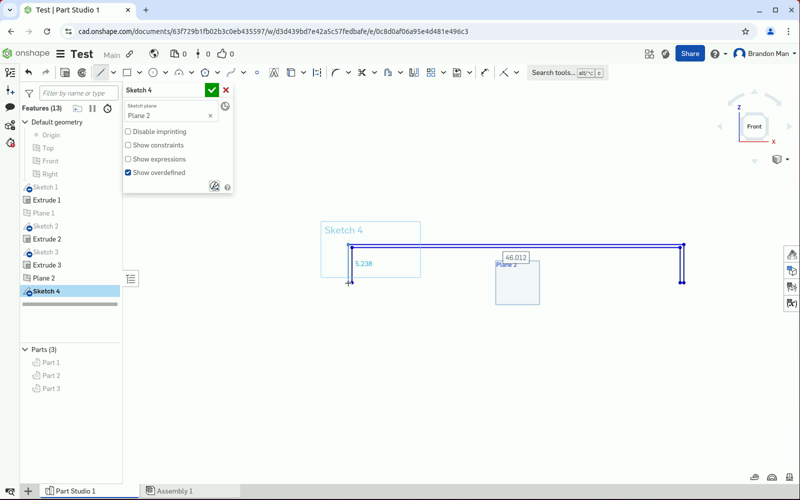
scroll(6)
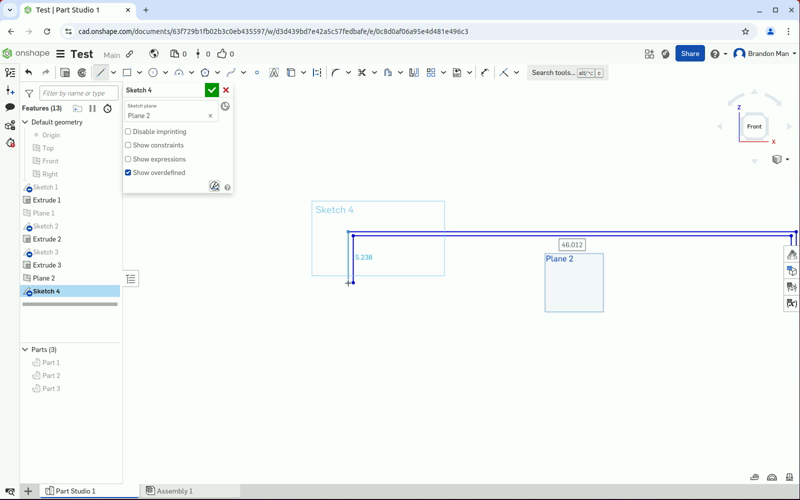
scroll(6)
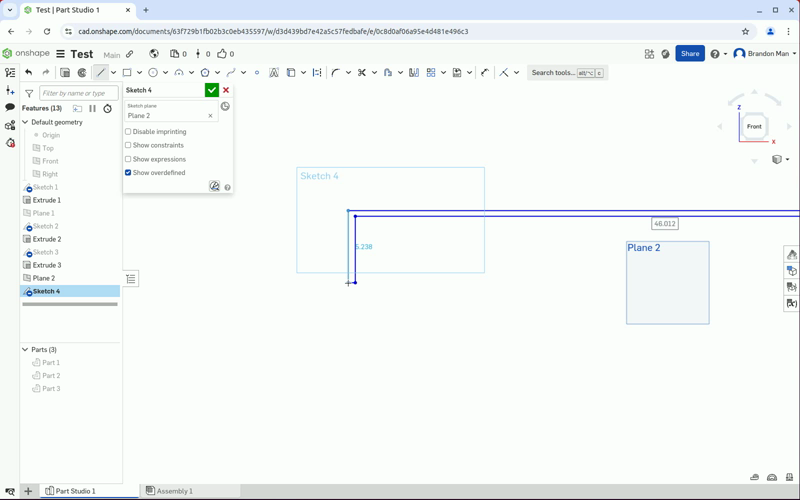
scroll(6)
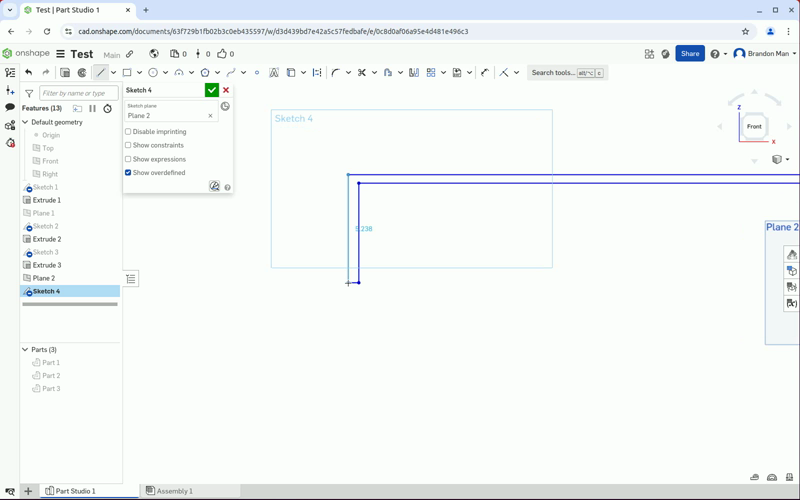
scroll(6)
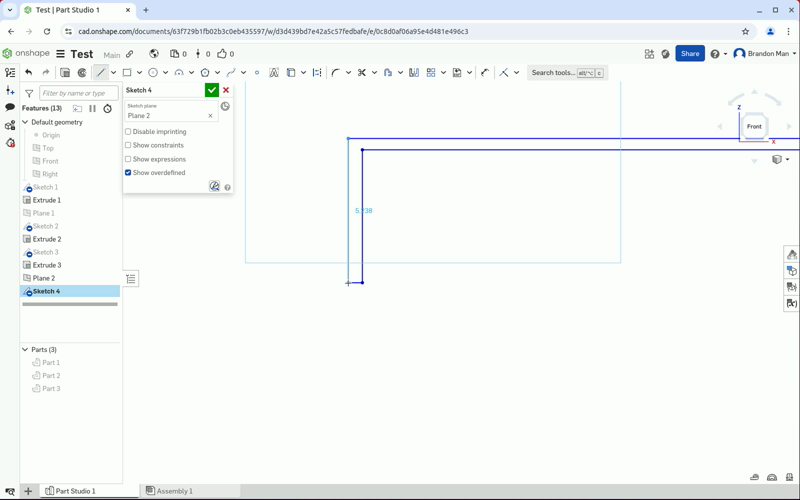
scroll(6)
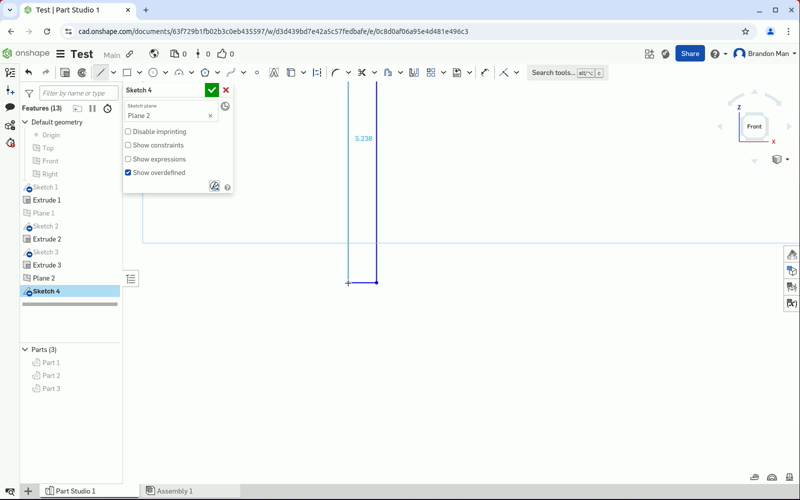
key_up(shift)
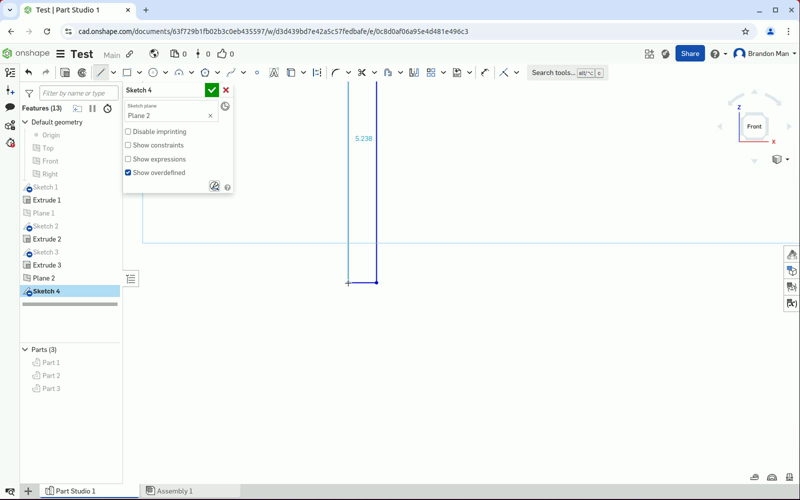
click(348, 282)
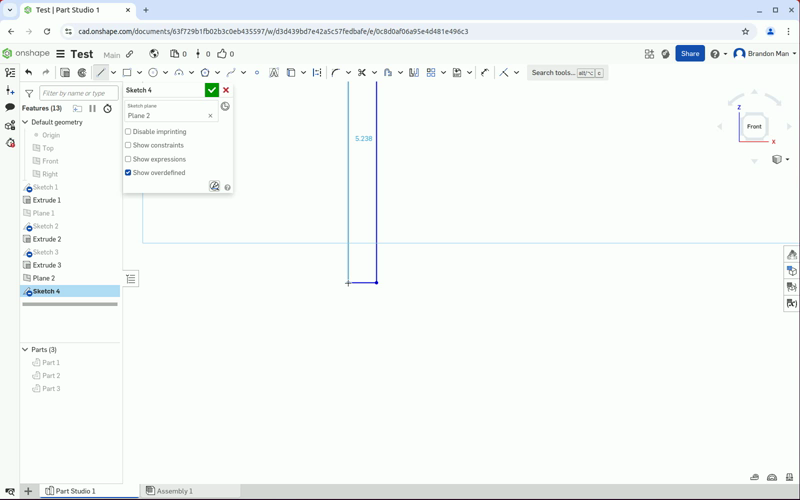
scroll(-6)
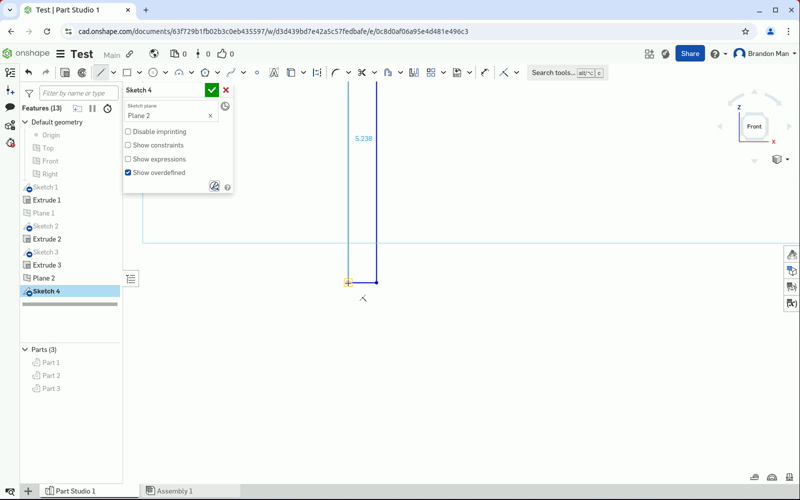
scroll(-6)
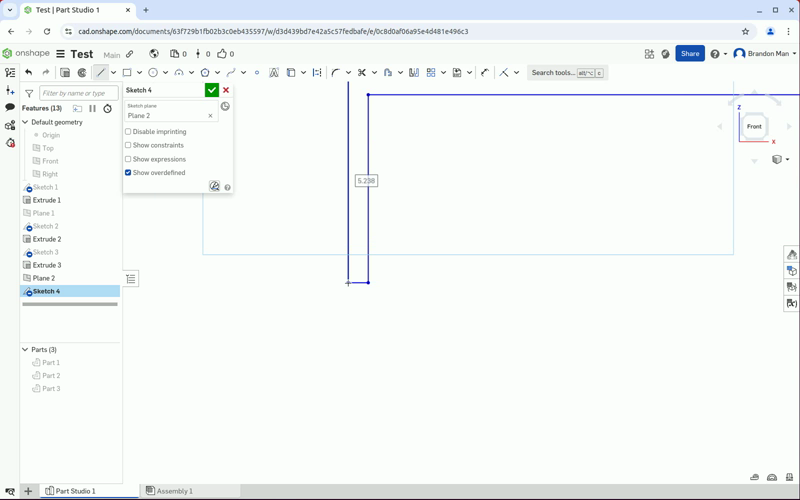
scroll(-6)
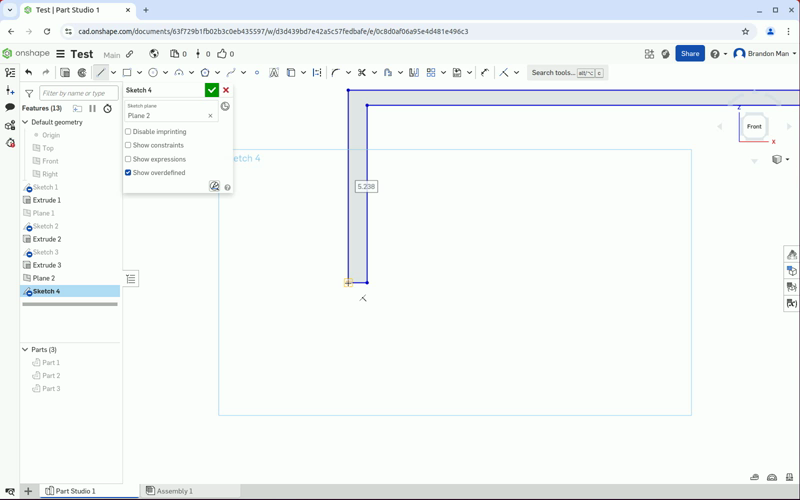
scroll(-6)
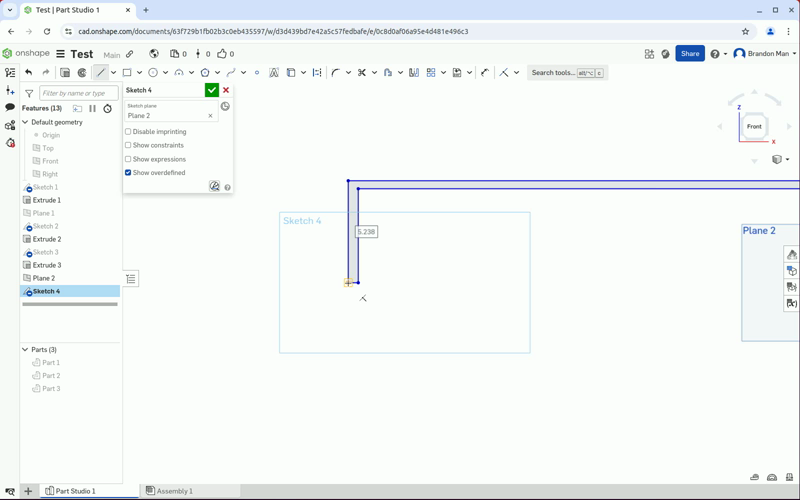
scroll(-6)
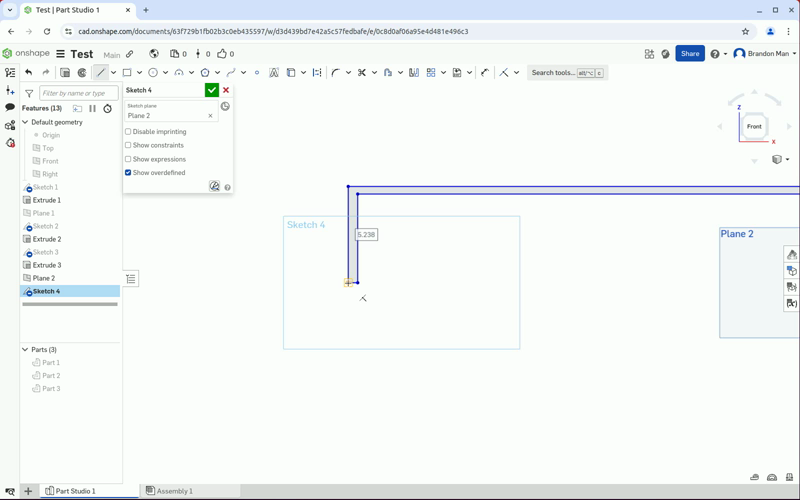
scroll(-6)
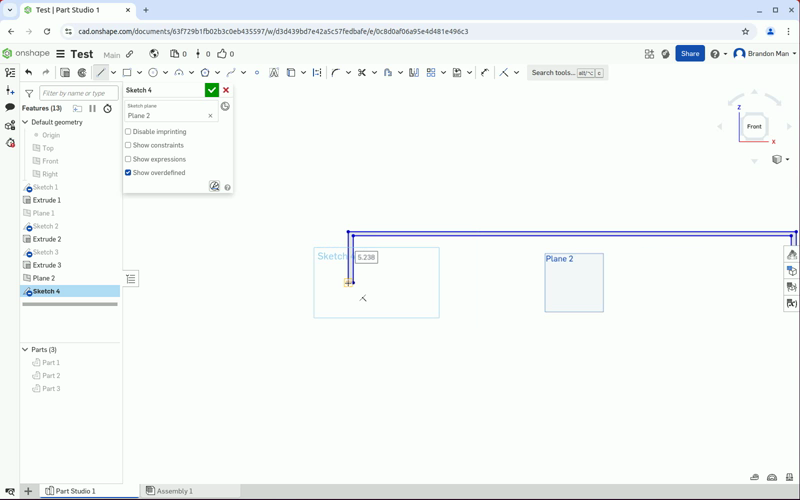
scroll(-6)
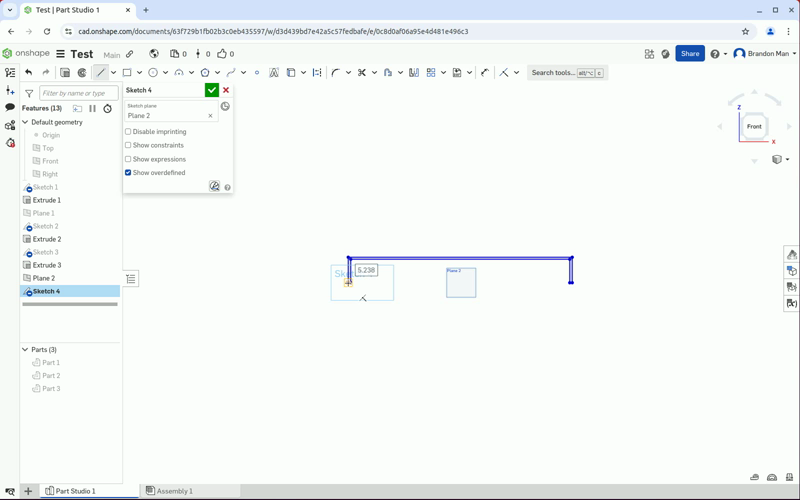
key(esc)
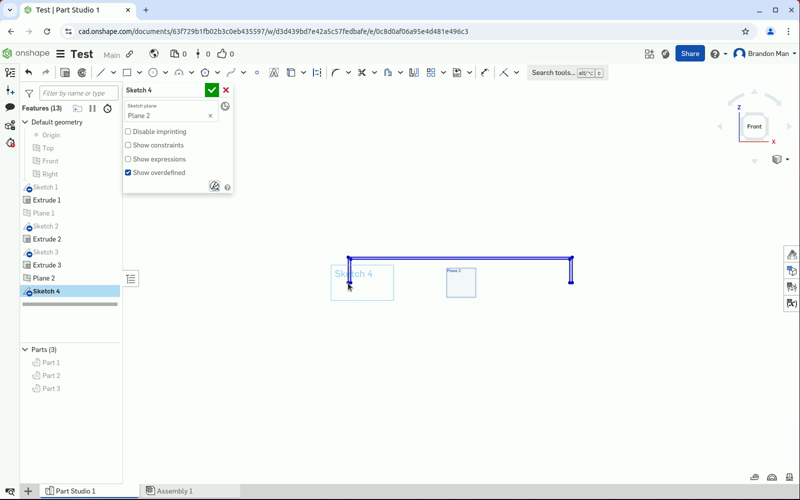
mouse_move(367, 258)
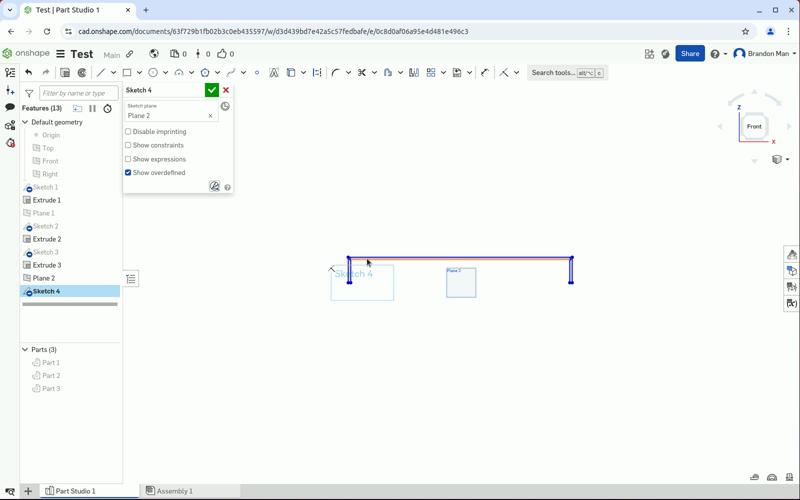
scroll(6)
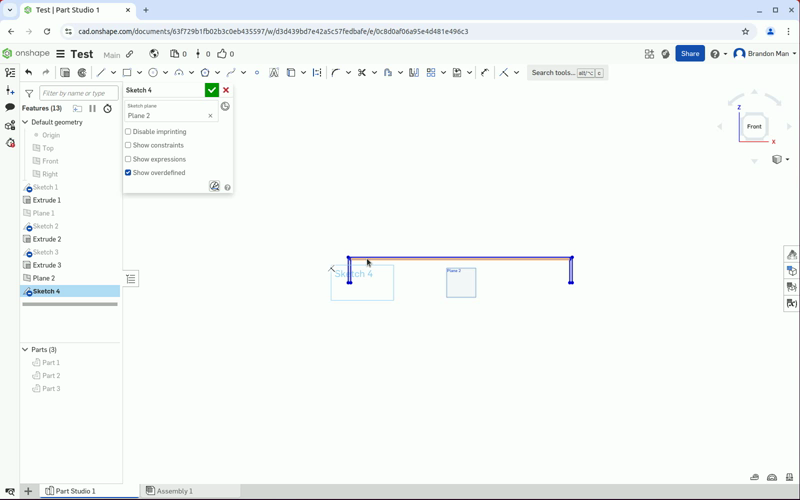
scroll(6)
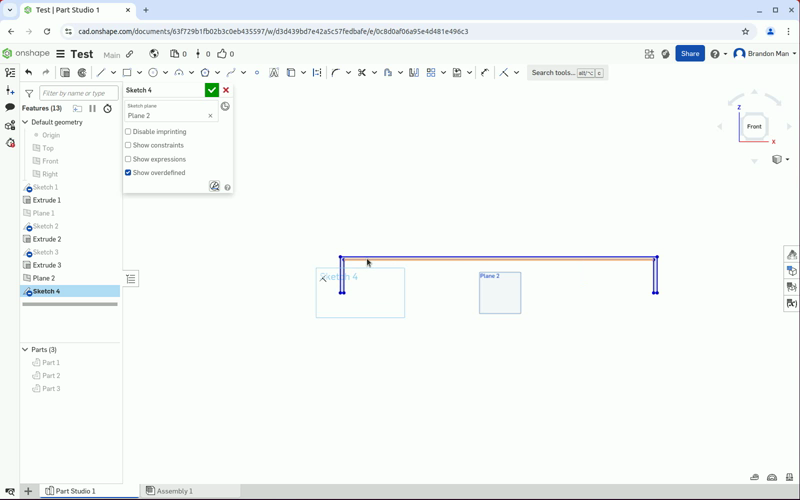
scroll(6)
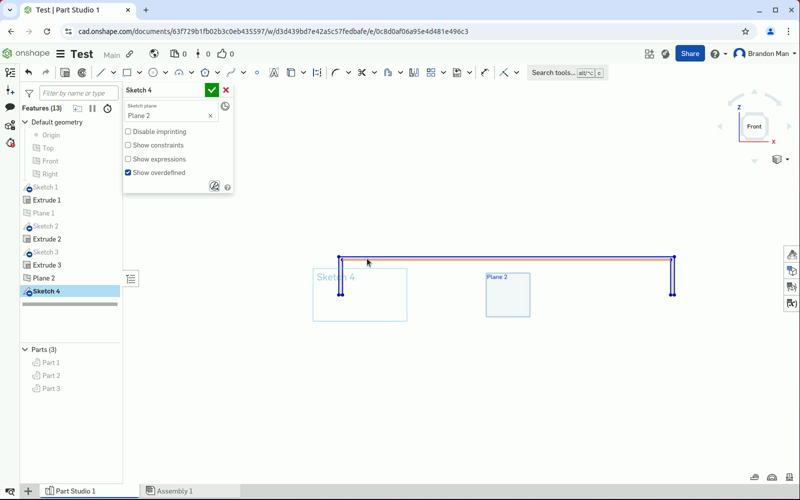
scroll(6)
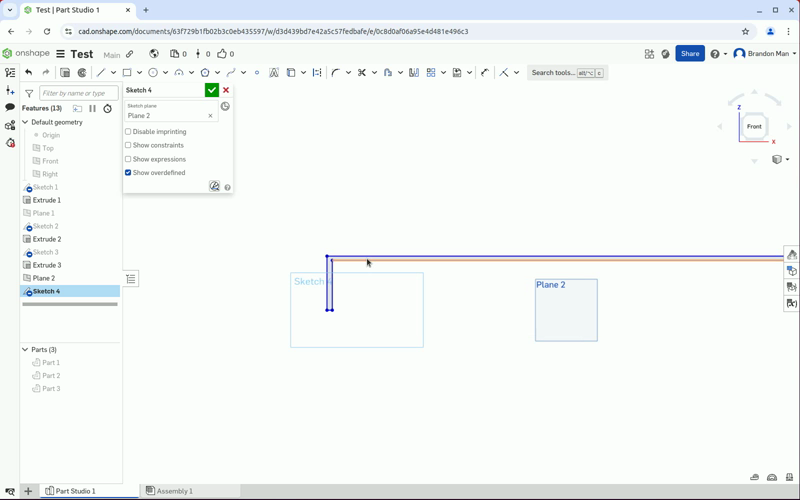
scroll(6)
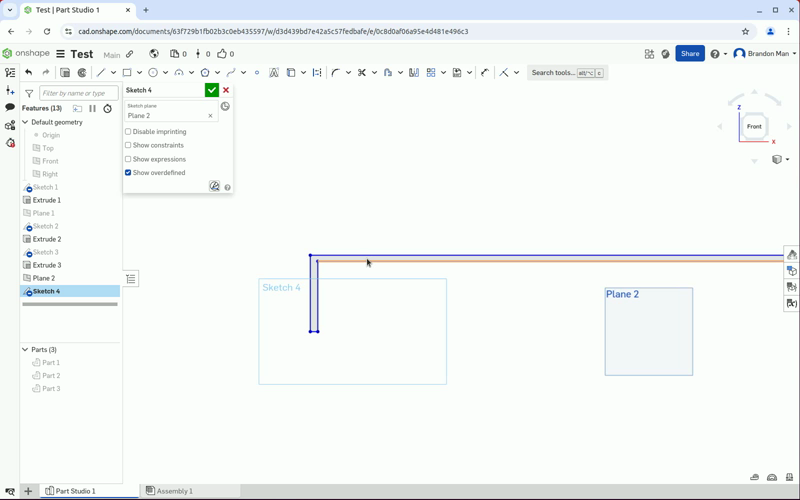
scroll(6)
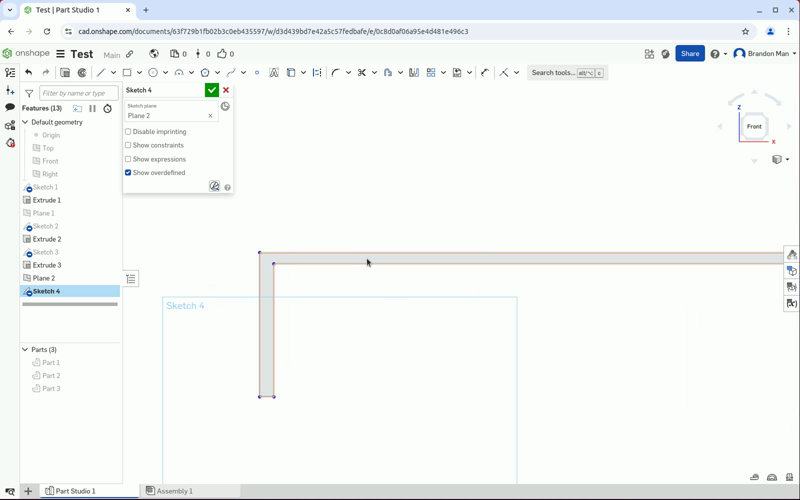
scroll(6)
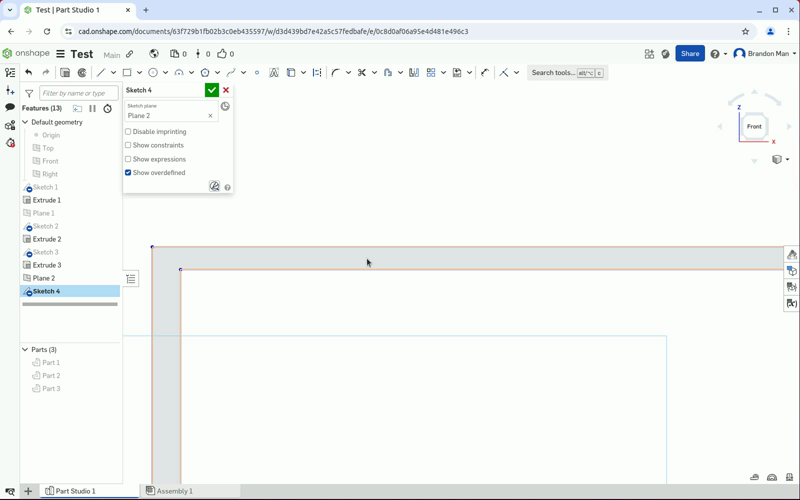
click(367, 258)
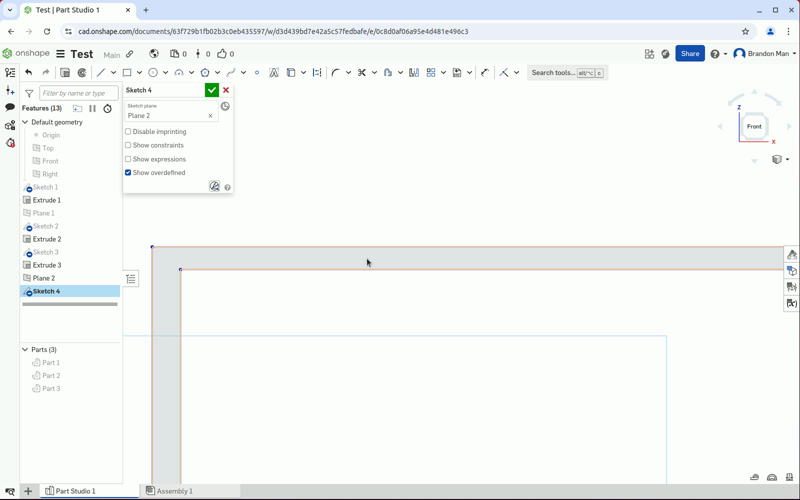
scroll(-6)
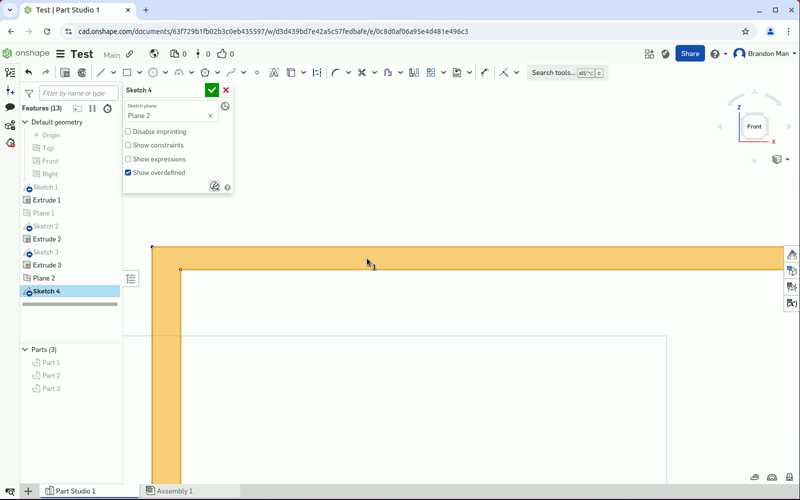
scroll(-6)
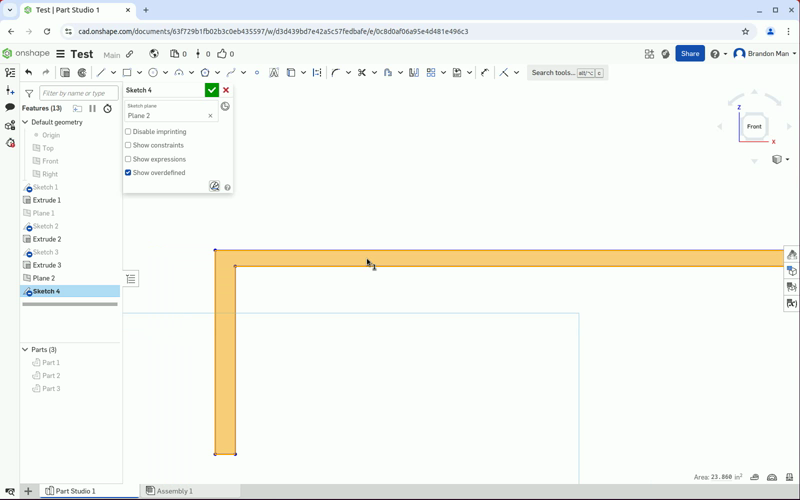
scroll(-6)
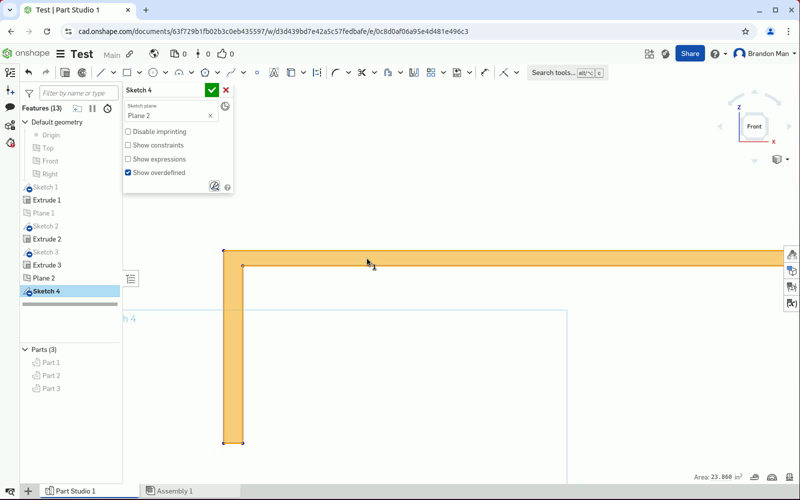
scroll(-6)
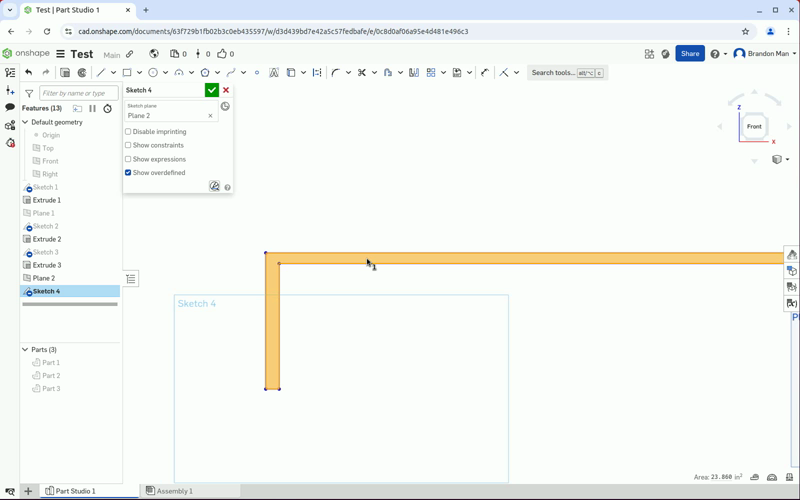
scroll(-6)
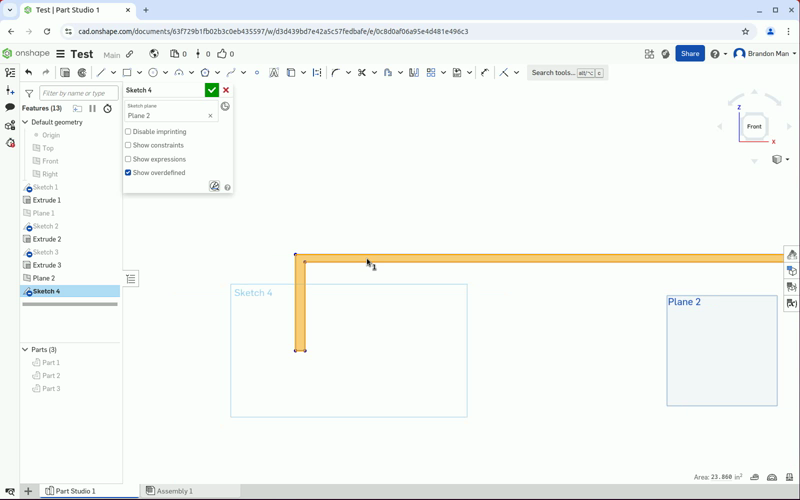
scroll(-6)
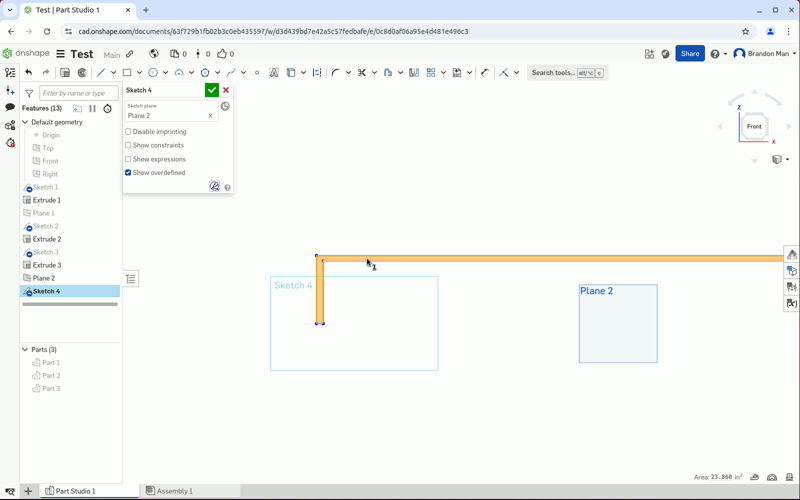
scroll(-6)
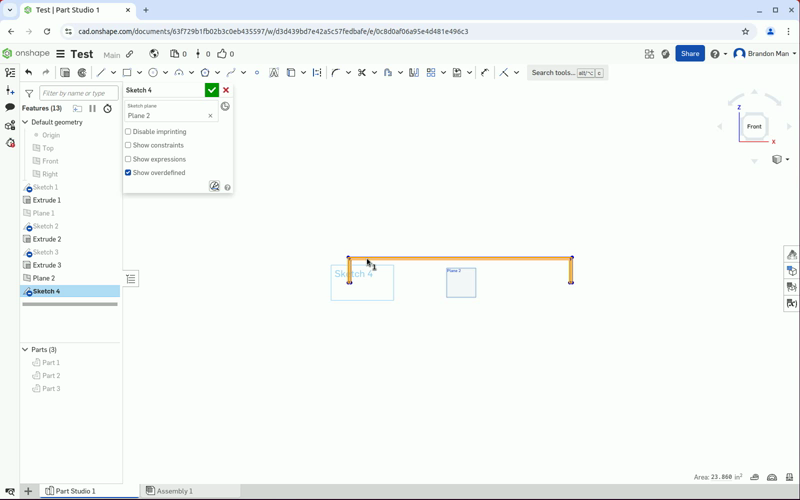
mouse_move(73, 352)
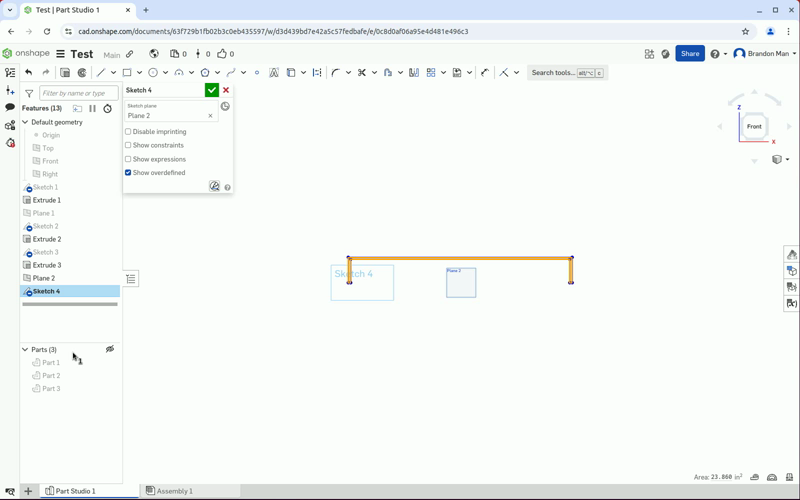
key(shift+y)
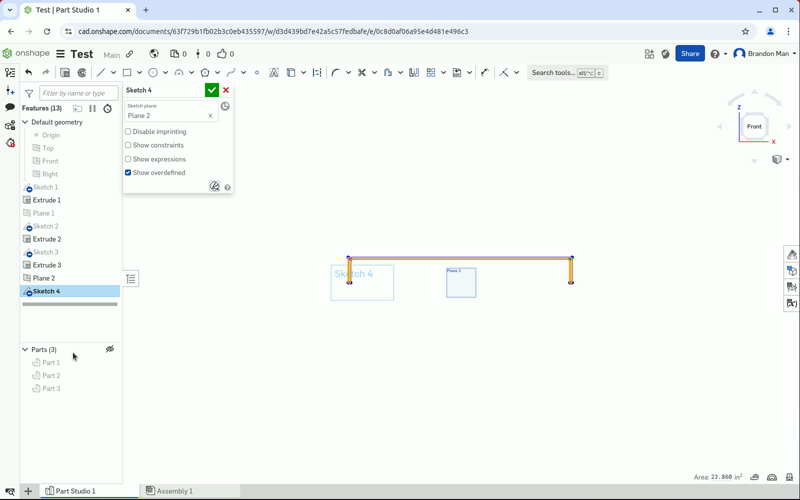
key(shift+e)
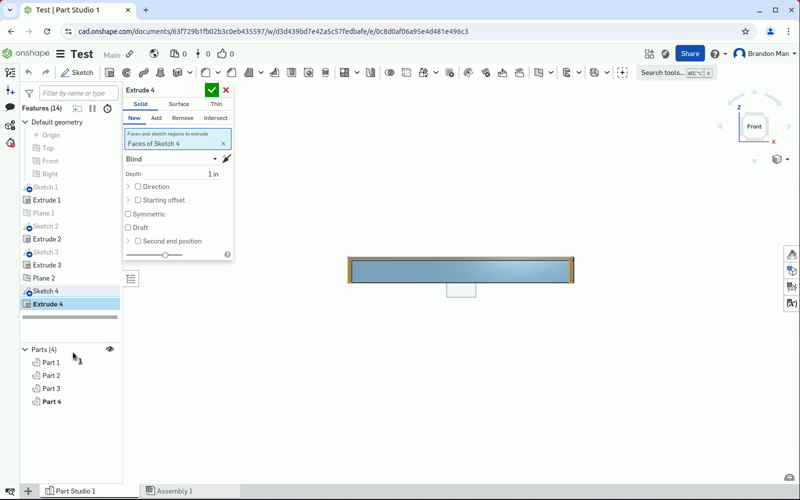
mouse_move(143, 106)
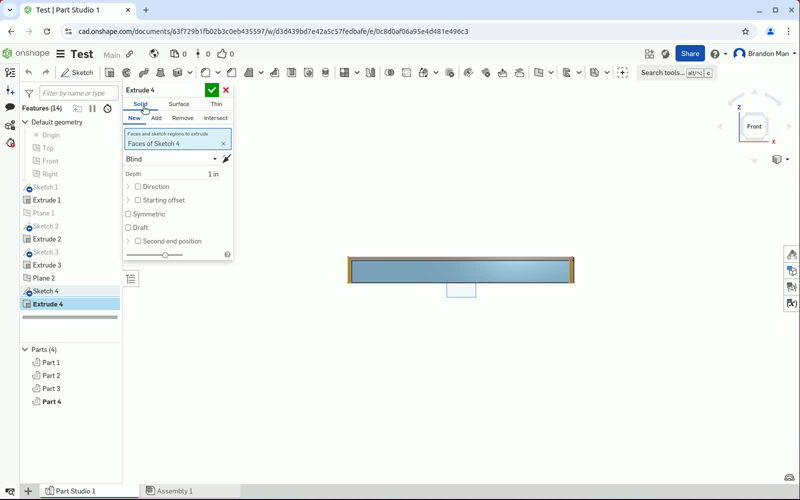
click(143, 106)
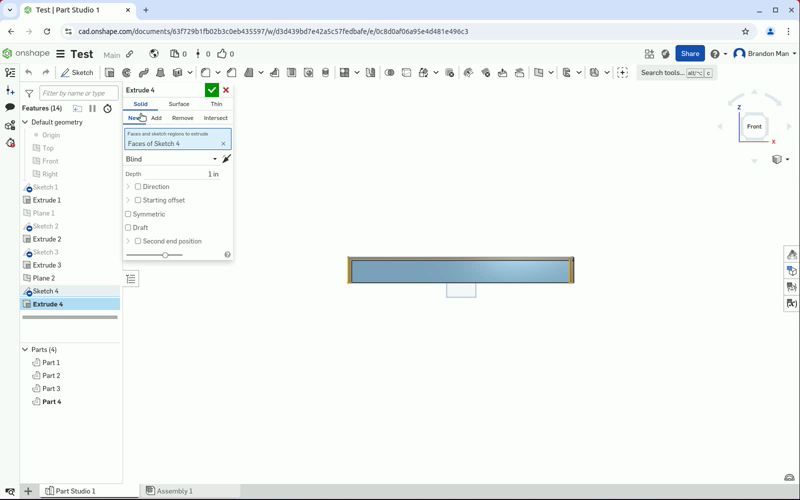
mouse_move(137, 120)
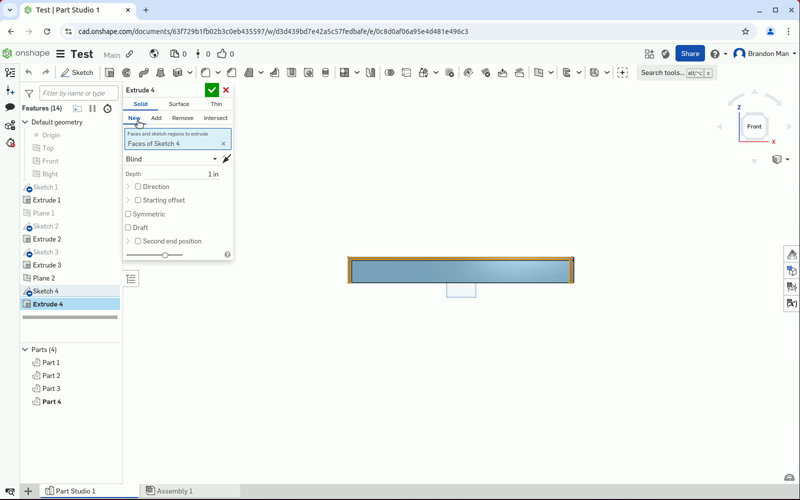
click(137, 120)
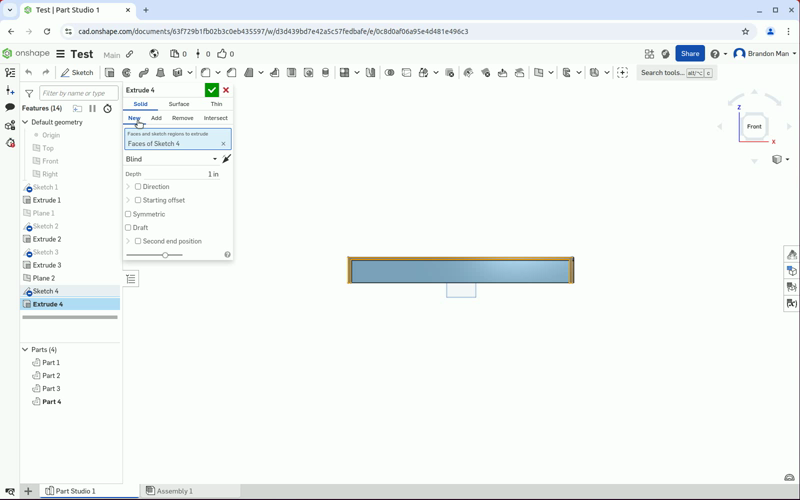
key(tab, 4)
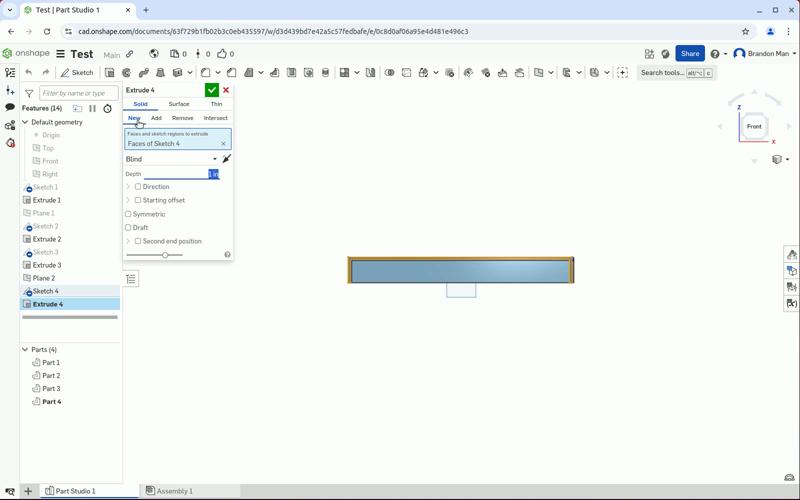
text(0.722)
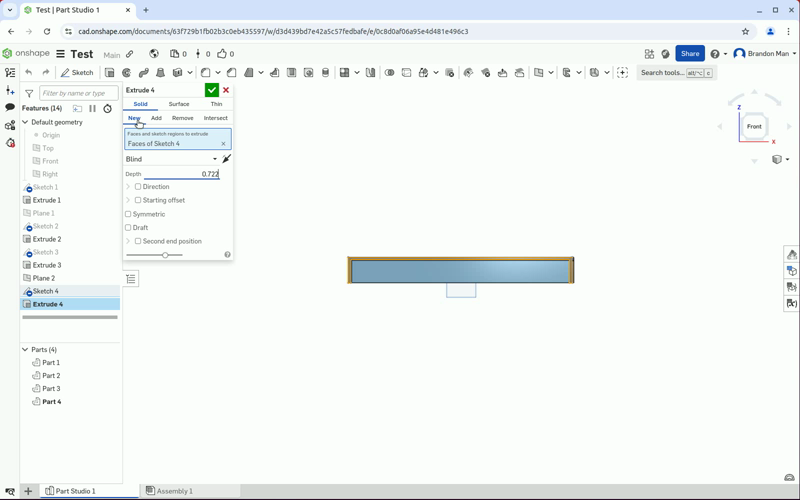
key(enter)
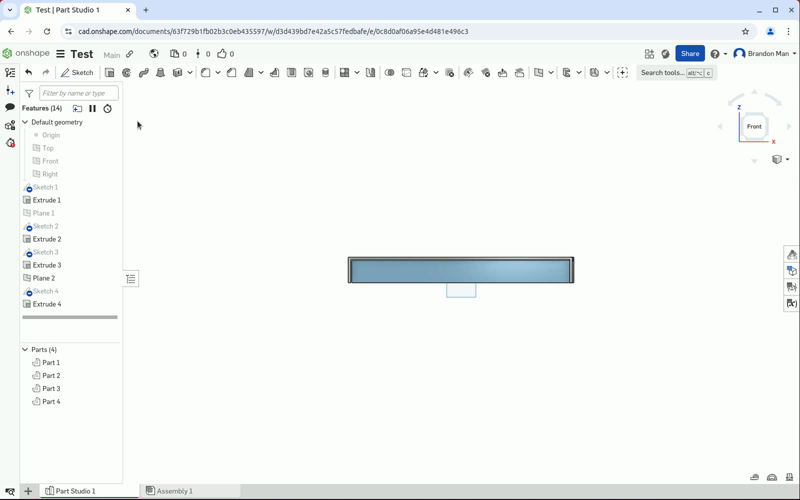
key(shift+h)
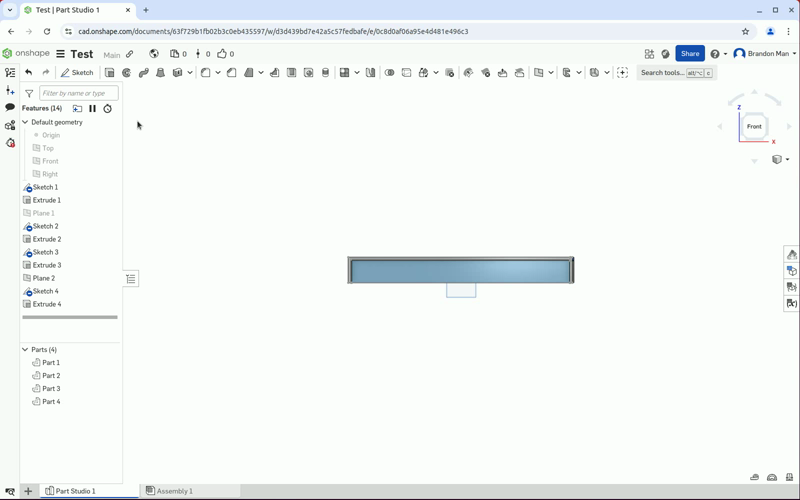
key(shift+h)
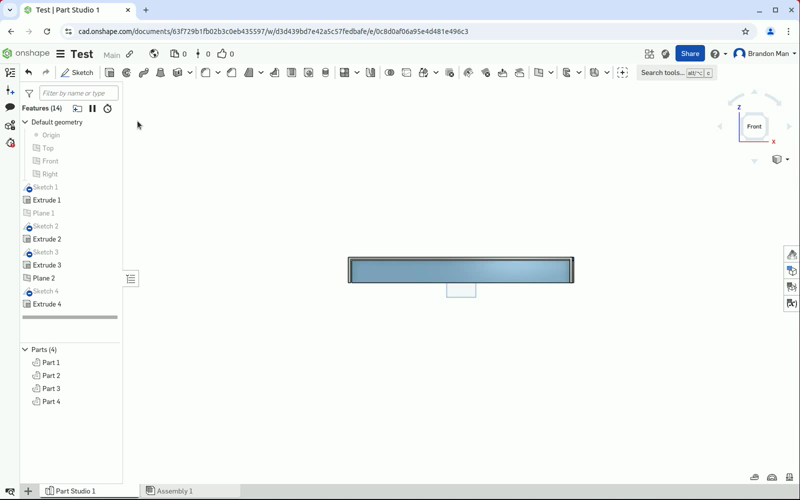
mouse_move(73, 189)
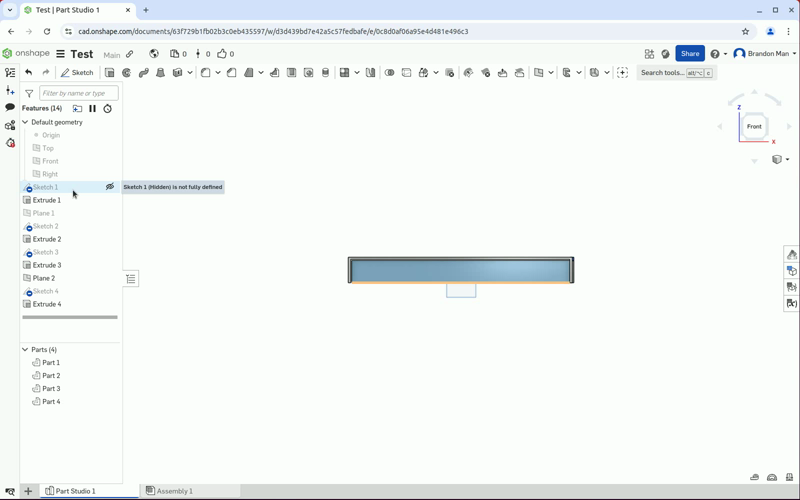
click(73, 189)
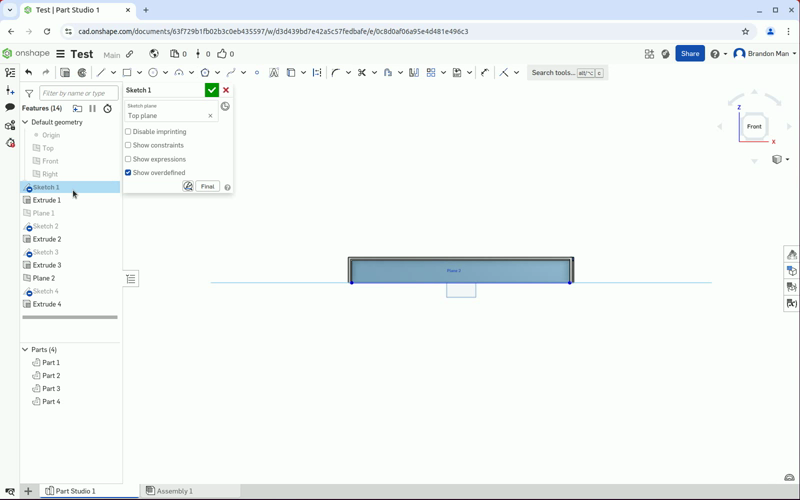
mouse_move(229, 92)
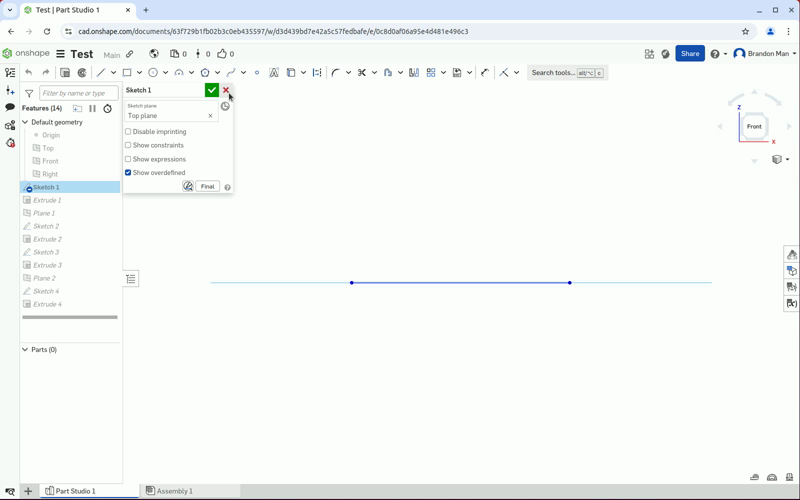
click(229, 92)
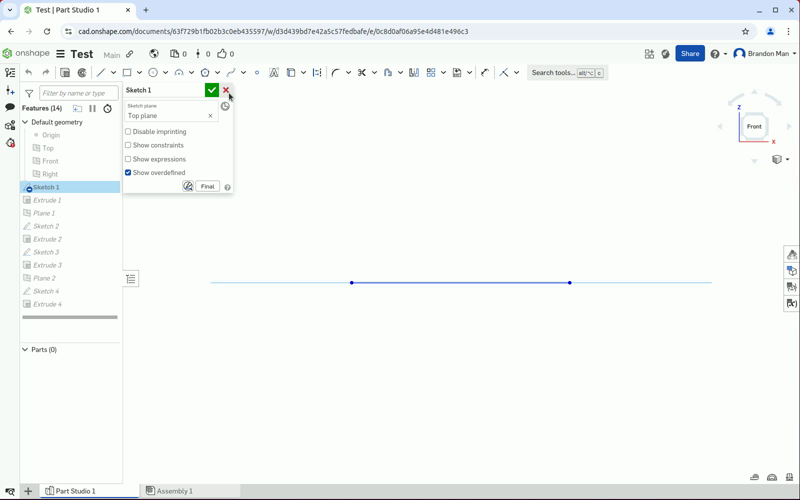
key(shift+s)
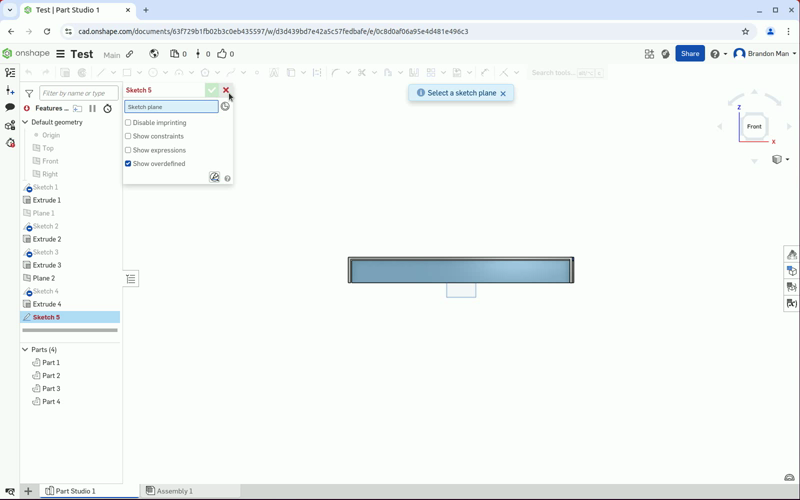
mouse_move(73, 280)
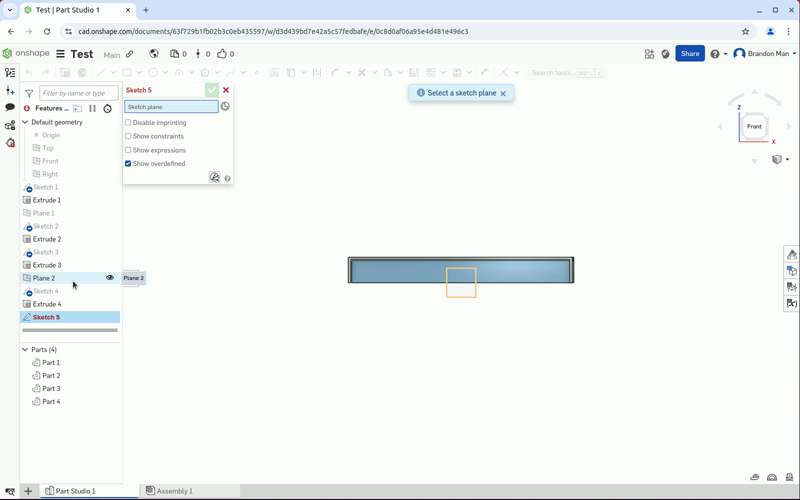
click(73, 280)
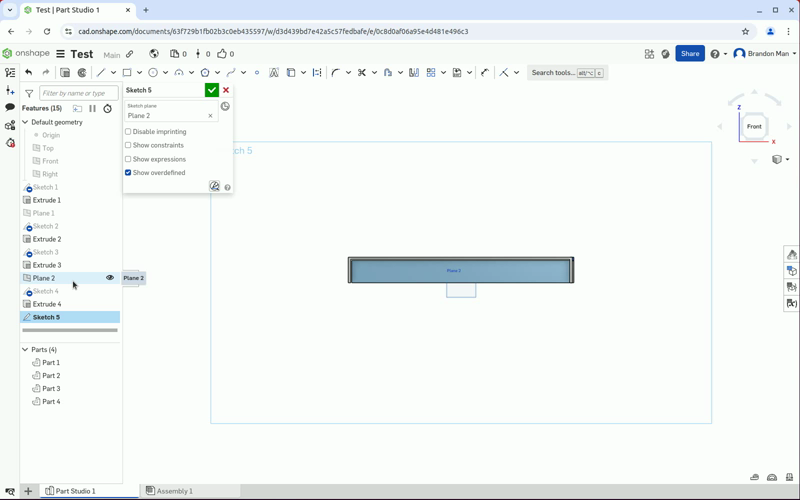
mouse_move(73, 352)
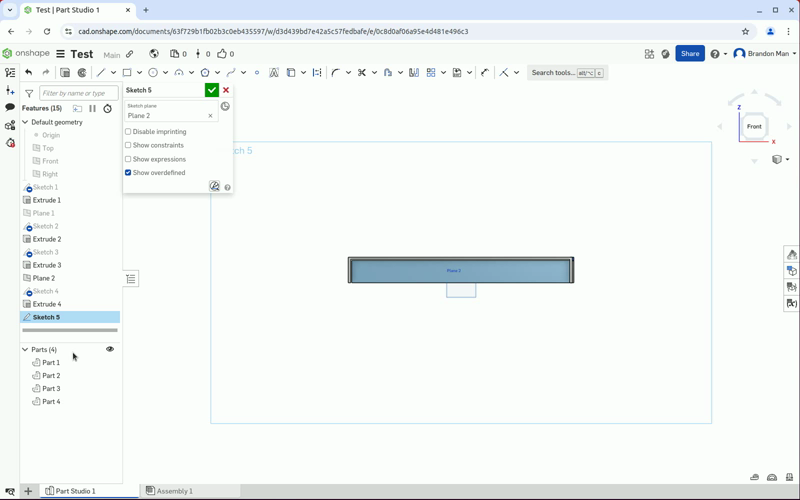
key(y)
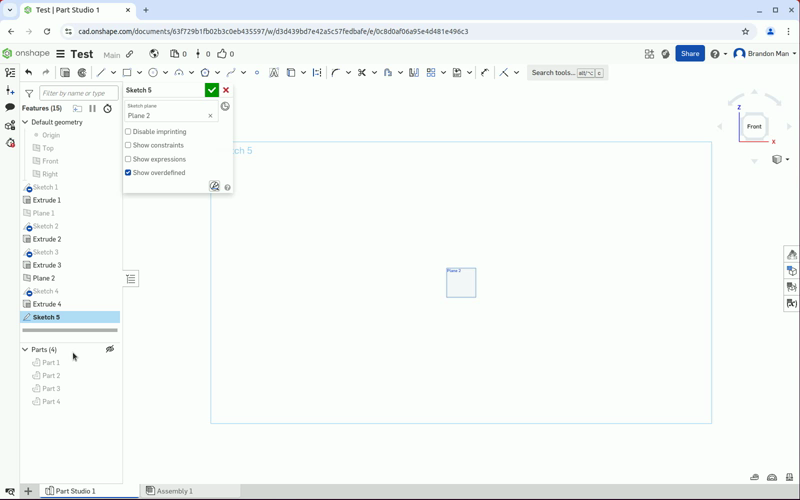
key(l)
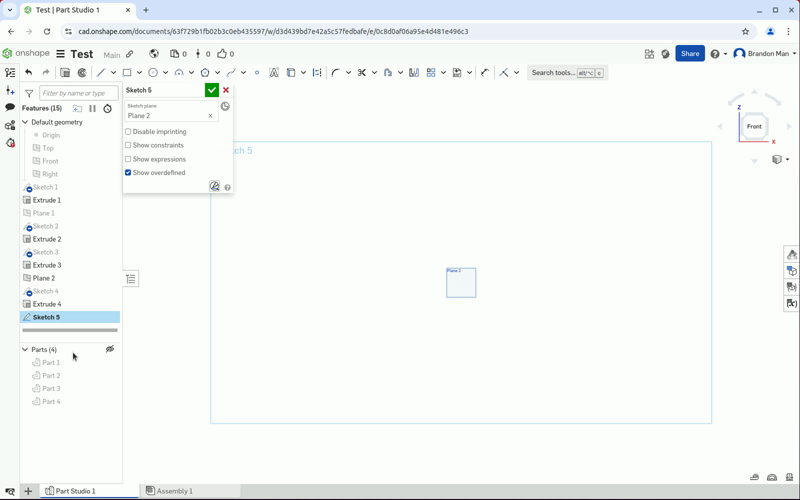
key_down(shift)
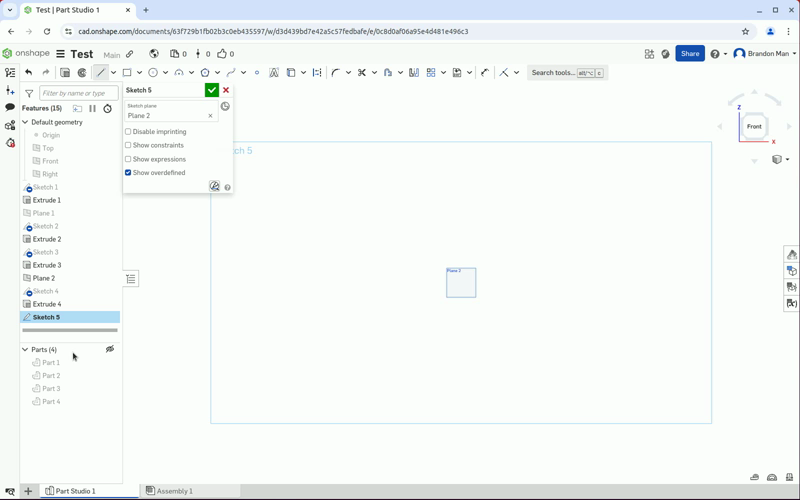
mouse_move(351, 282)
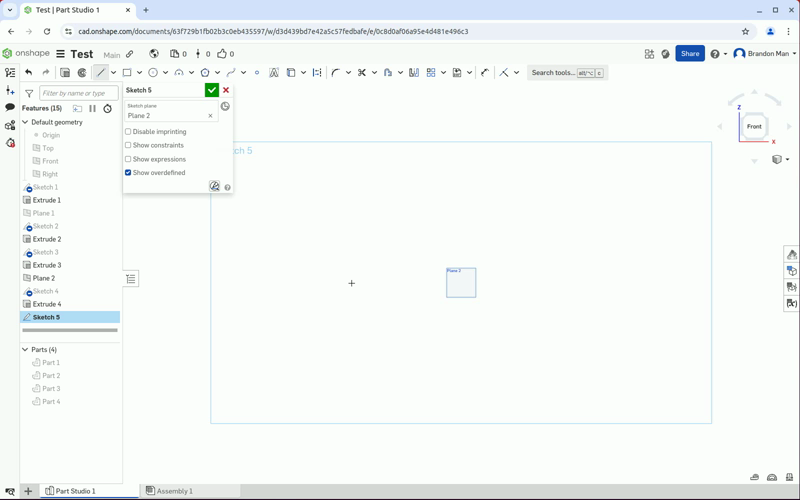
click(351, 282)
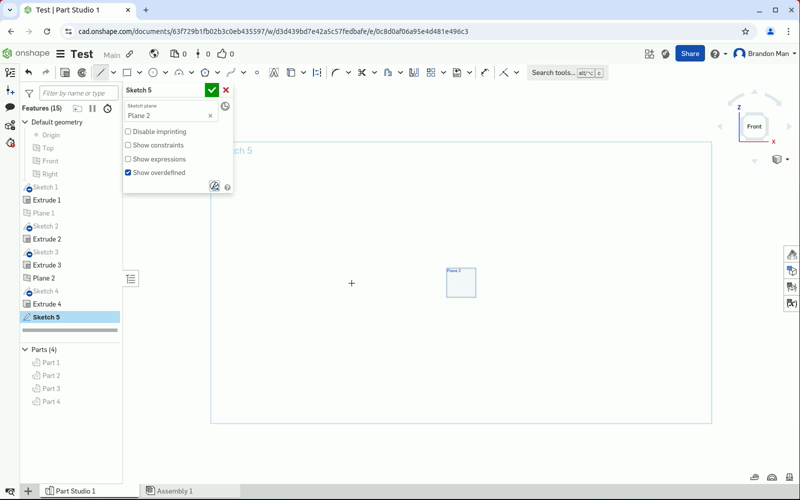
key_up(shift)
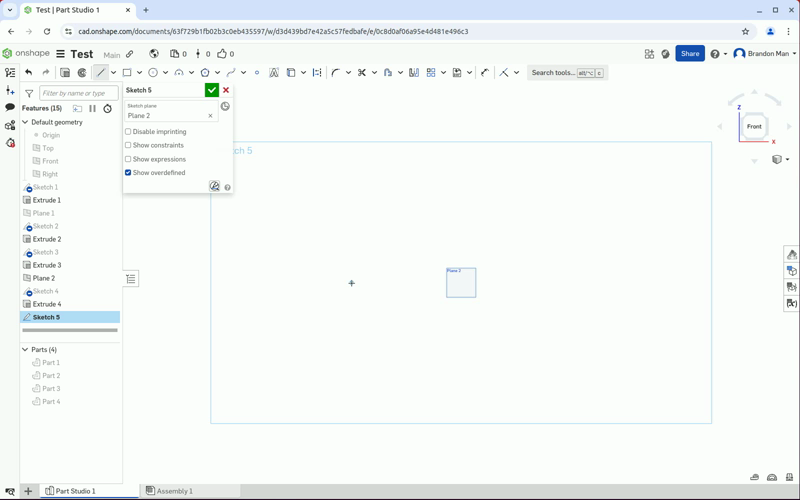
key_down(shift)
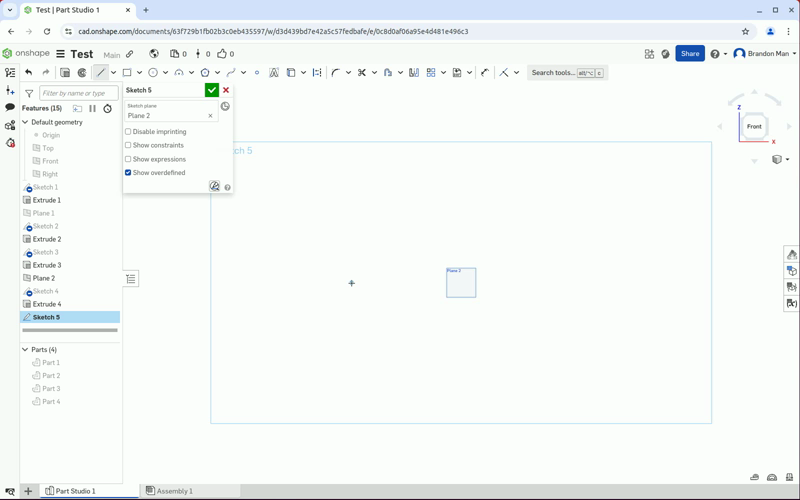
mouse_move(569, 282)
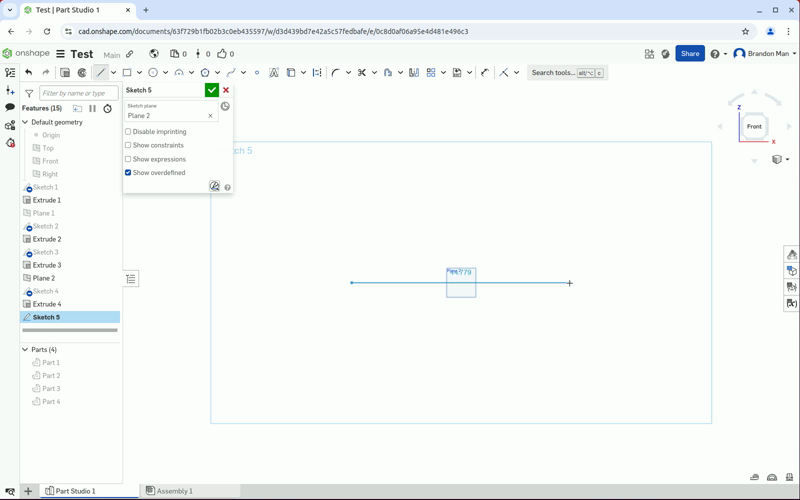
click(569, 282)
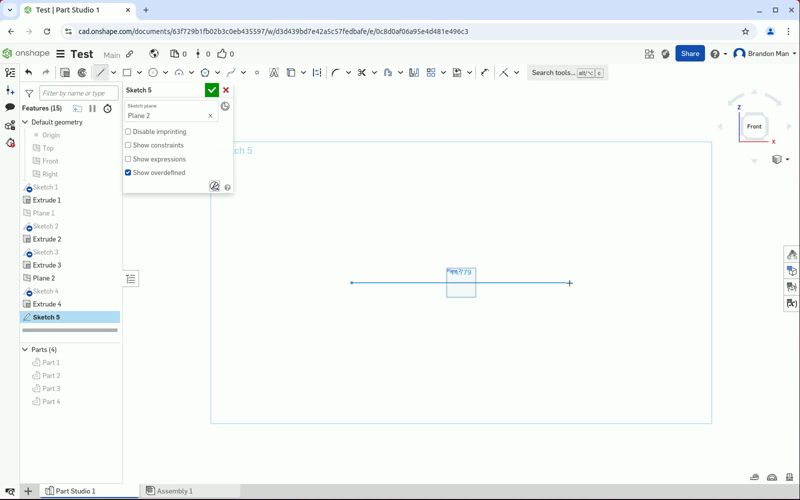
key_up(shift)
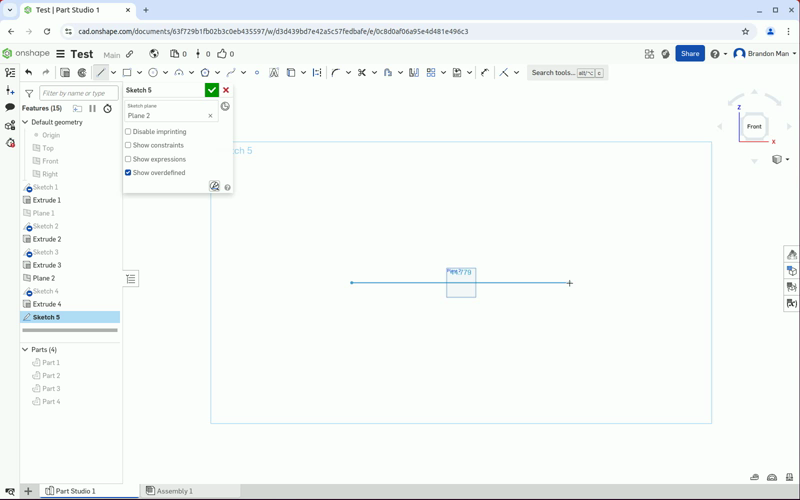
key_down(shift)
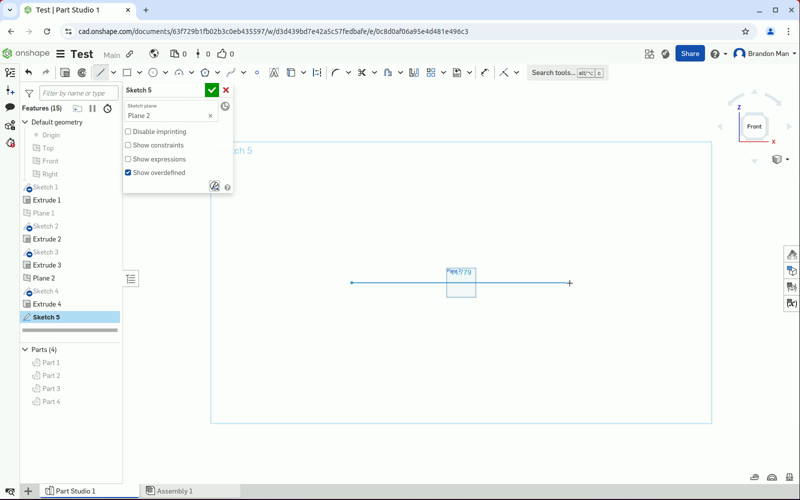
mouse_move(589, 282)
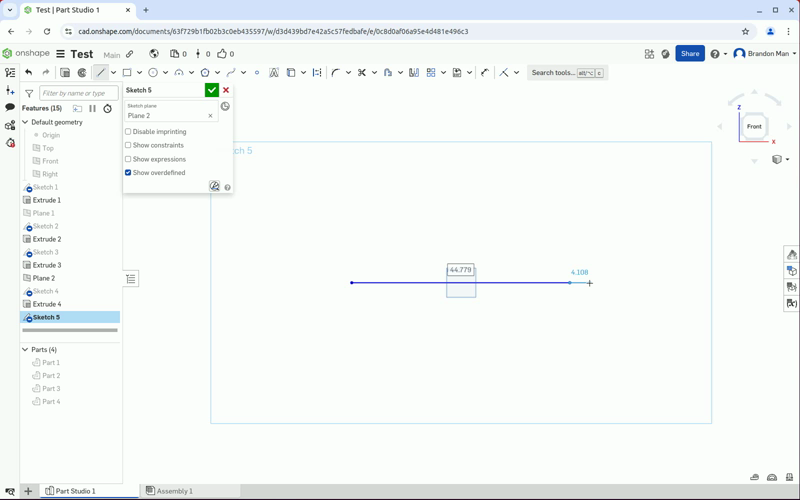
mouse_move(569, 260)
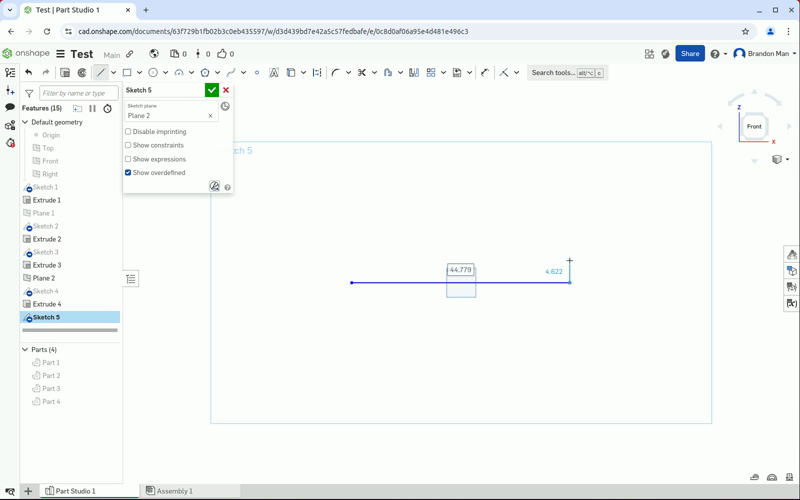
click(569, 260)
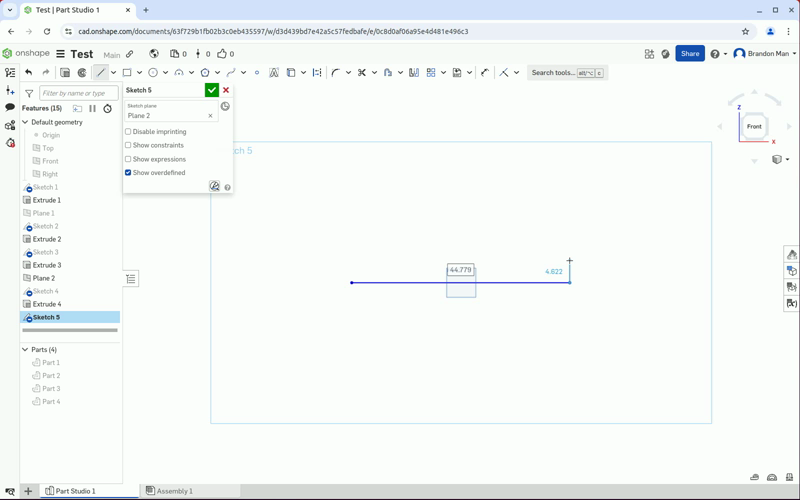
key_up(shift)
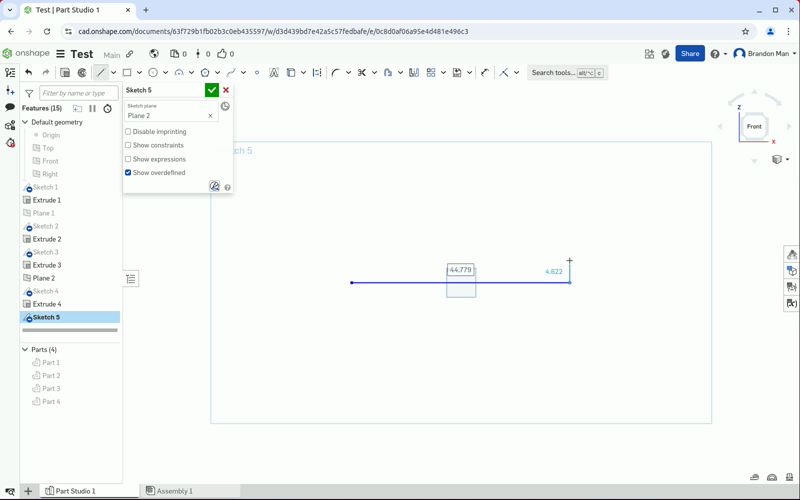
key_down(shift)
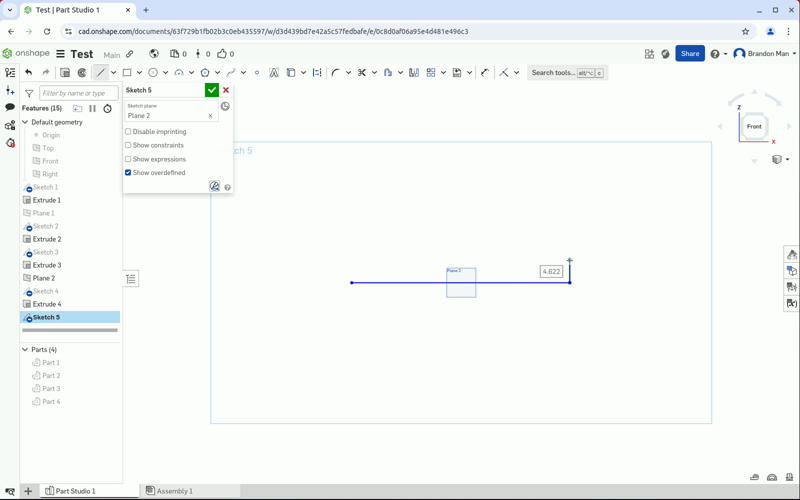
mouse_move(351, 260)
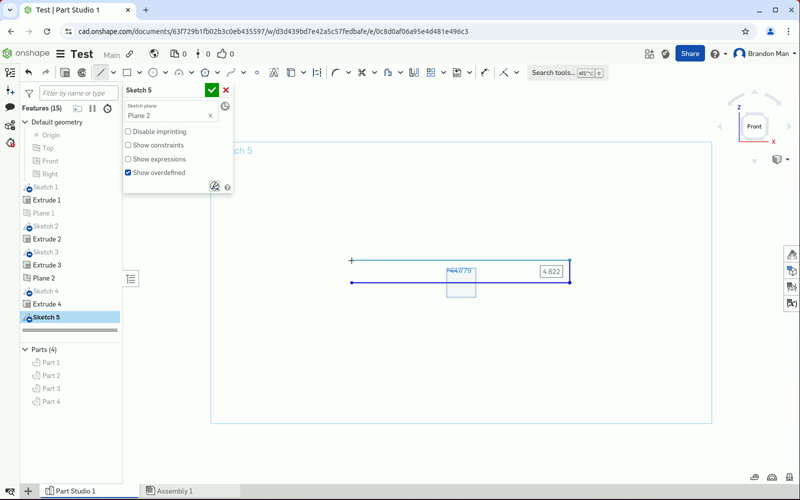
click(351, 260)
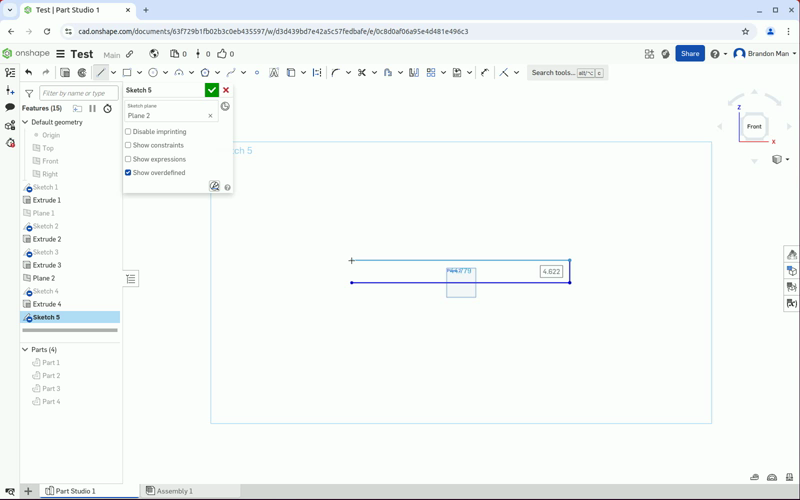
key_up(shift)
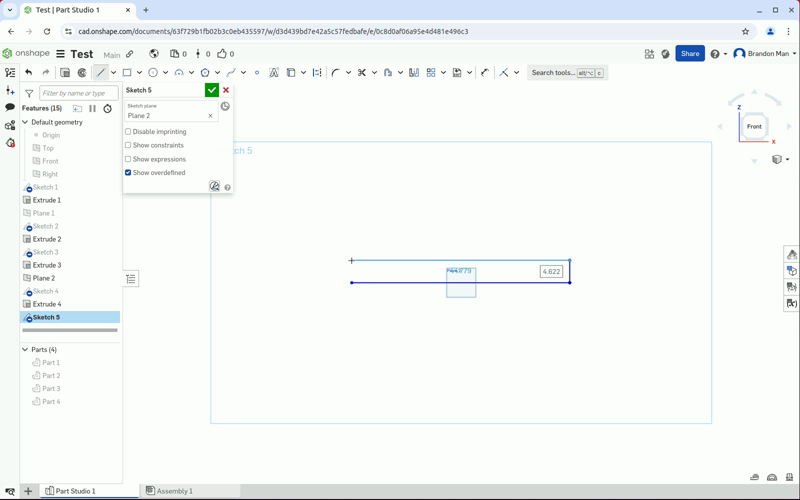
mouse_move(381, 260)
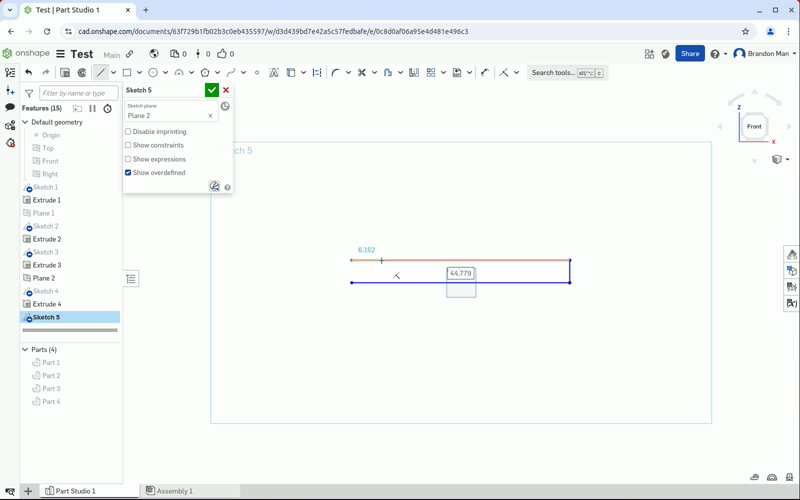
key_down(shift)
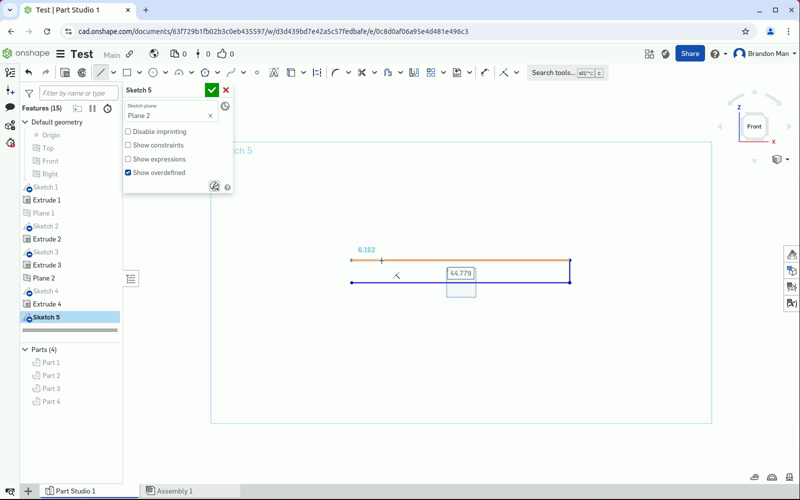
mouse_move(351, 282)
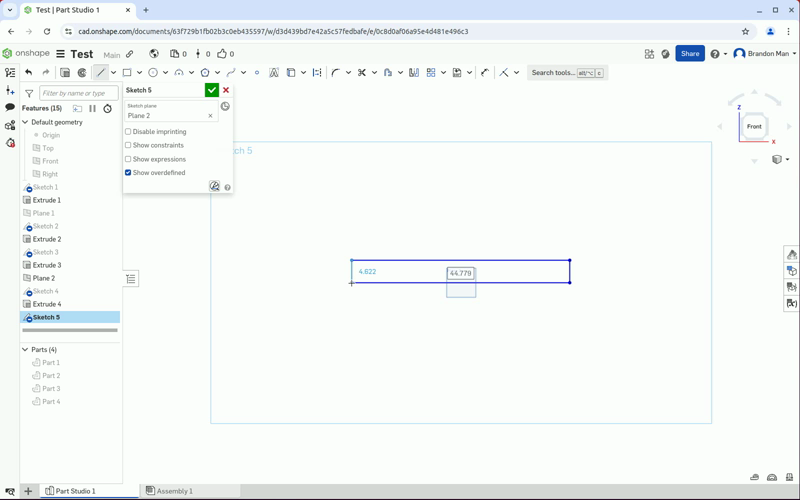
key_up(shift)
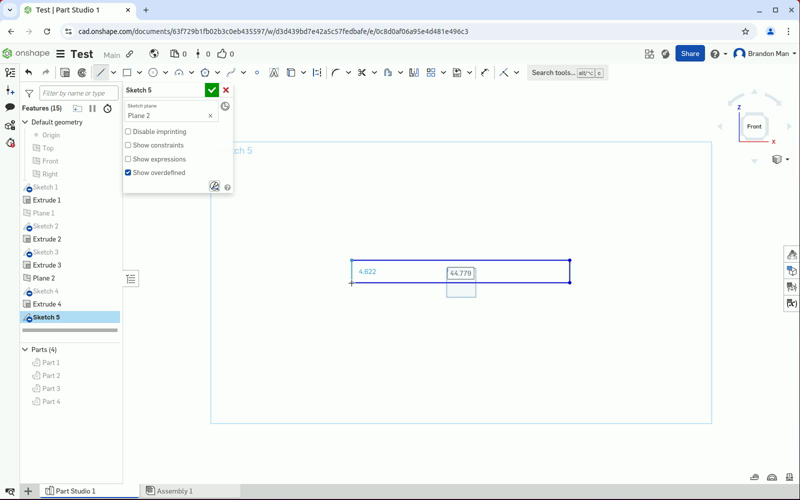
click(351, 282)
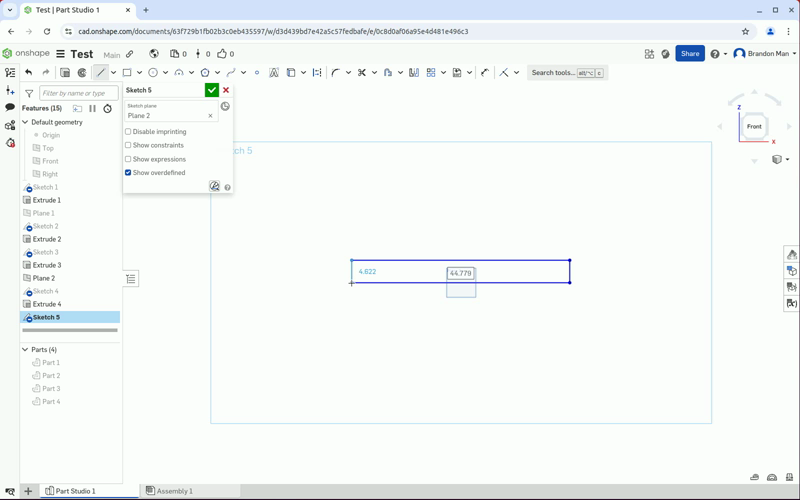
key(esc)
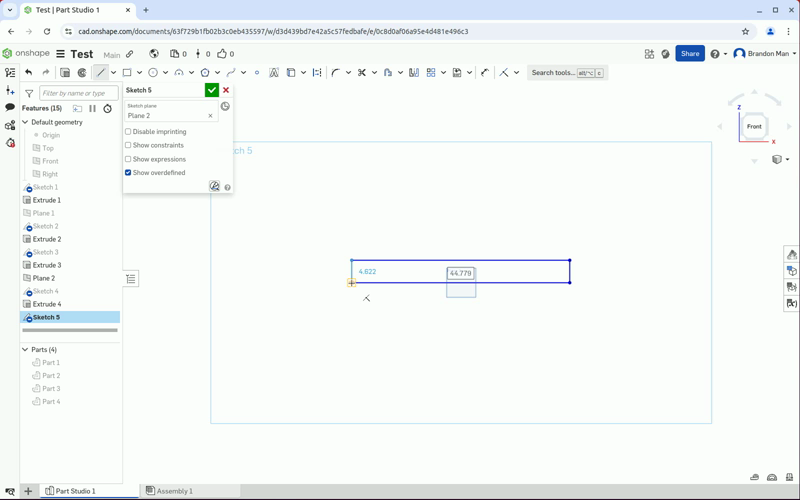
mouse_move(537, 266)
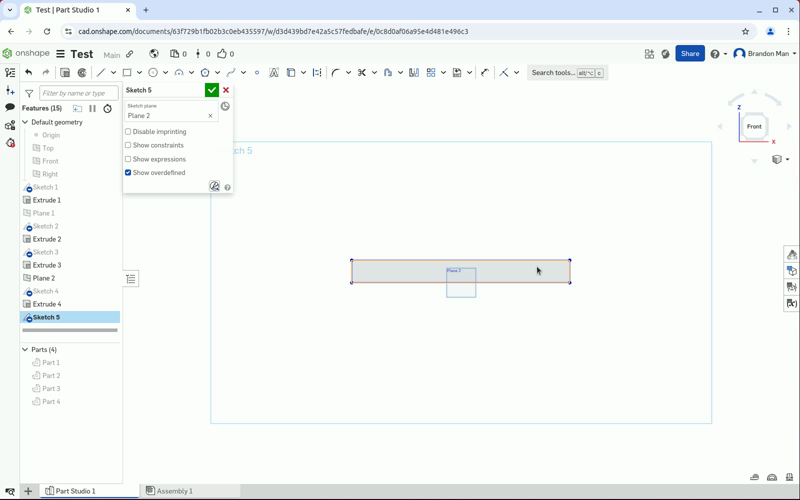
click(537, 266)
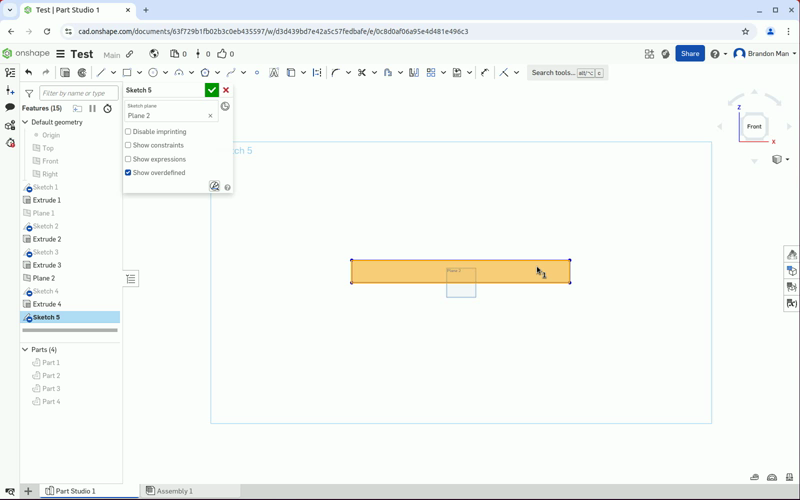
mouse_move(73, 352)
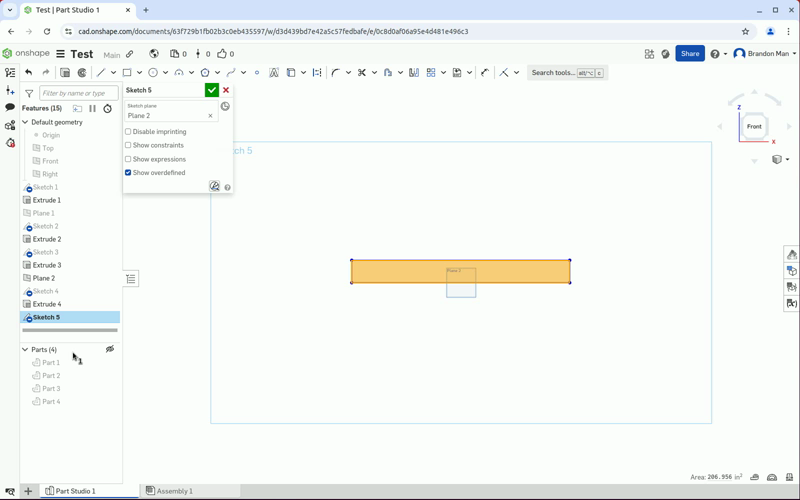
key(shift+y)
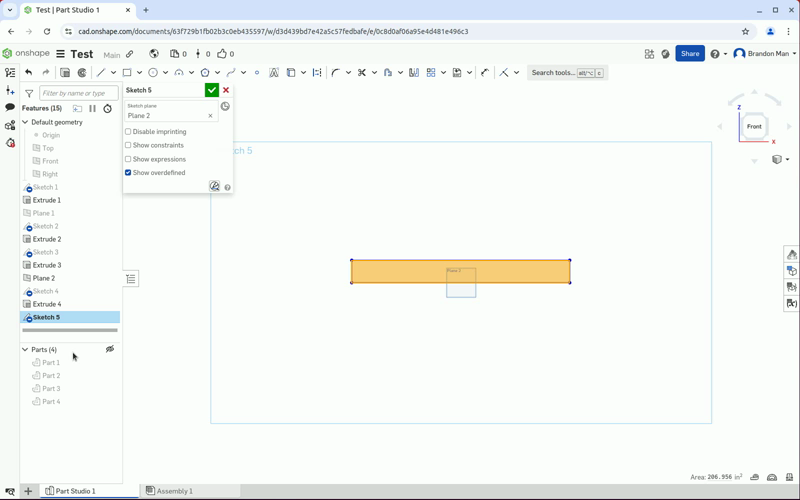
key(shift+e)
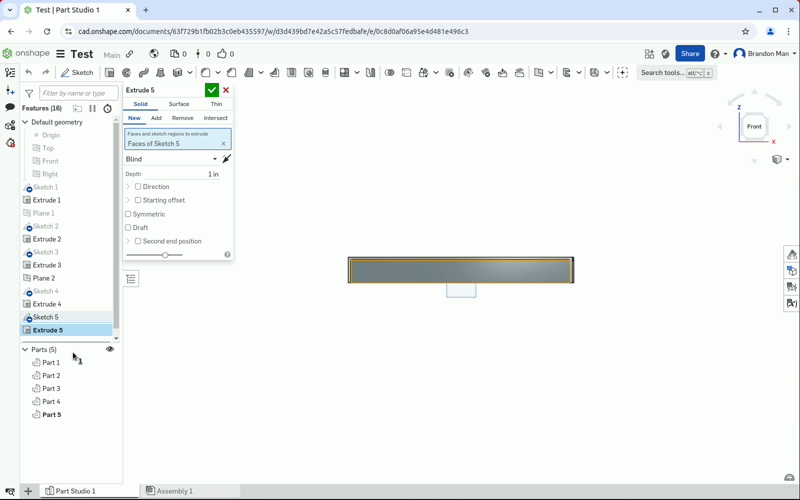
mouse_move(143, 106)
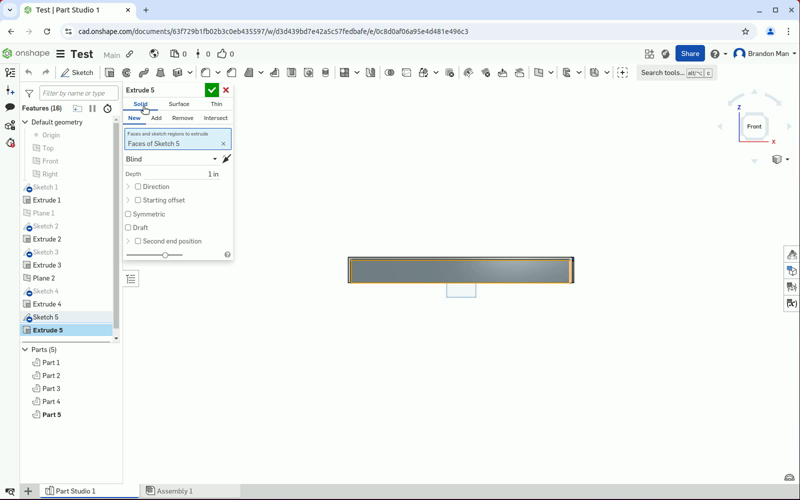
click(143, 106)
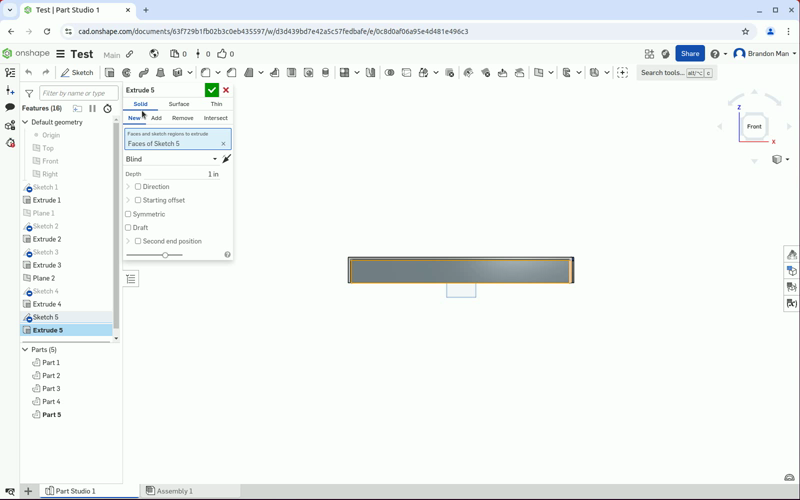
mouse_move(137, 120)
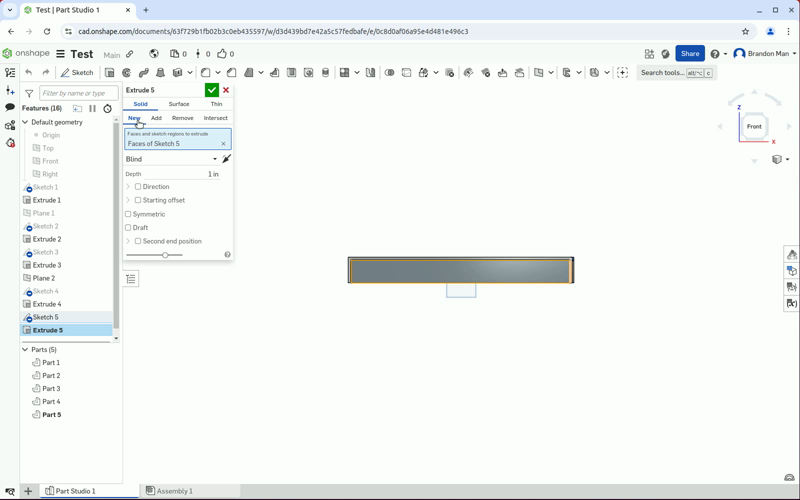
click(137, 120)
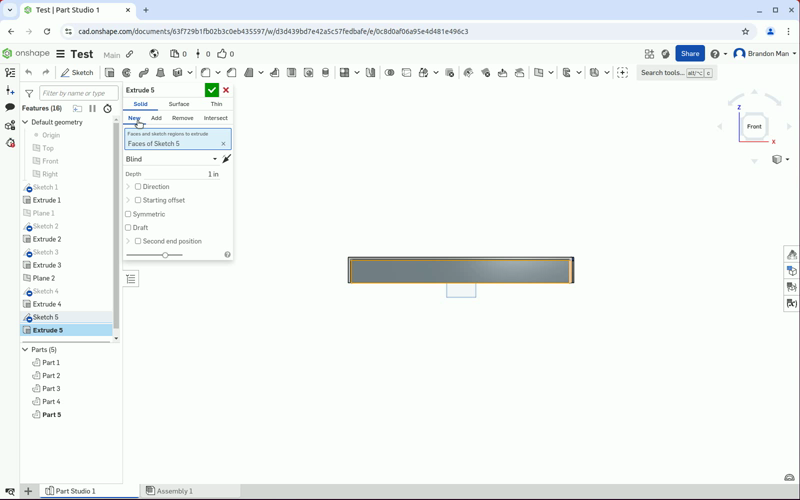
key(tab, 4)
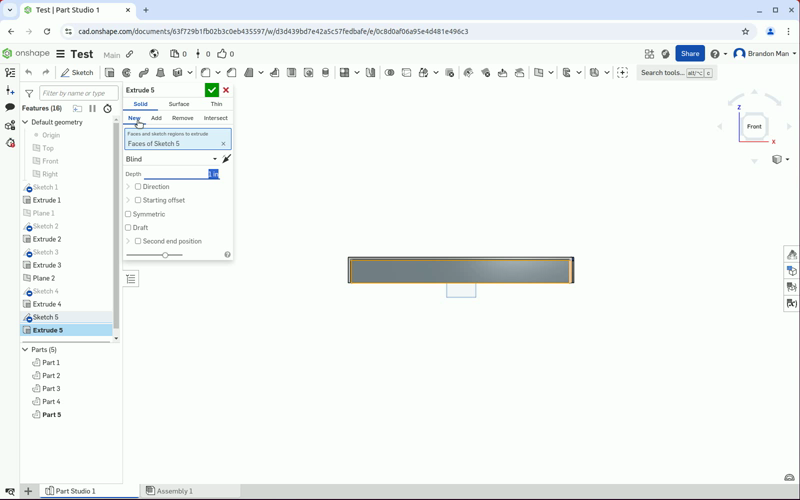
text(0.722)
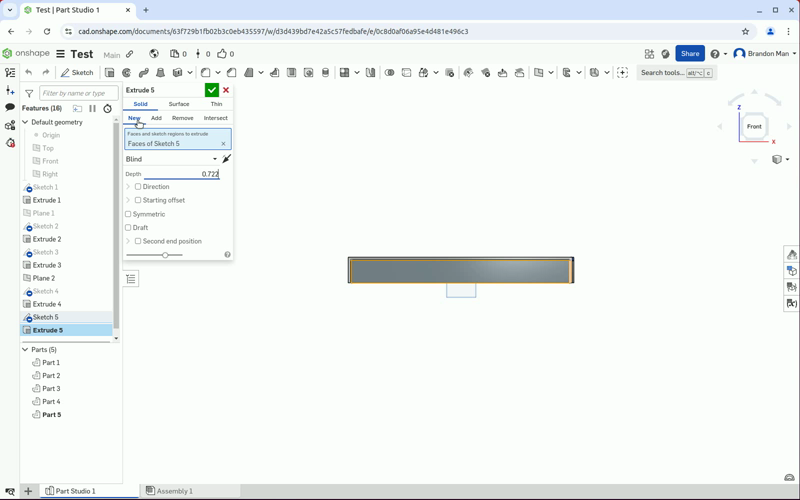
key(enter)
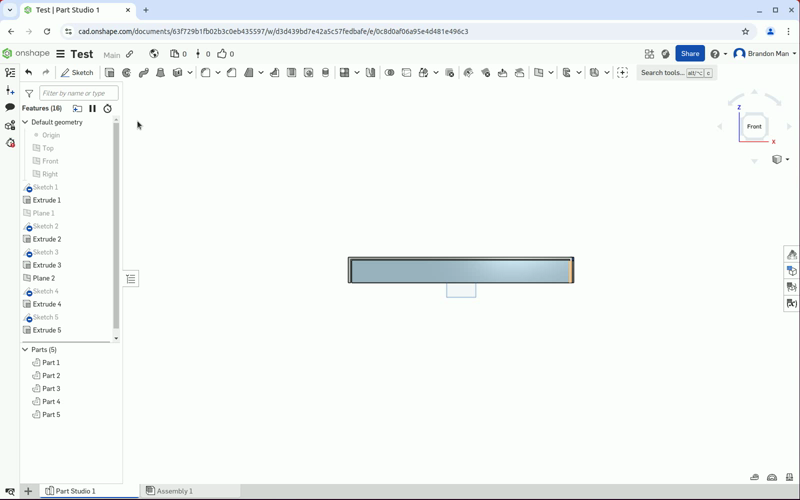
key(shift+h)
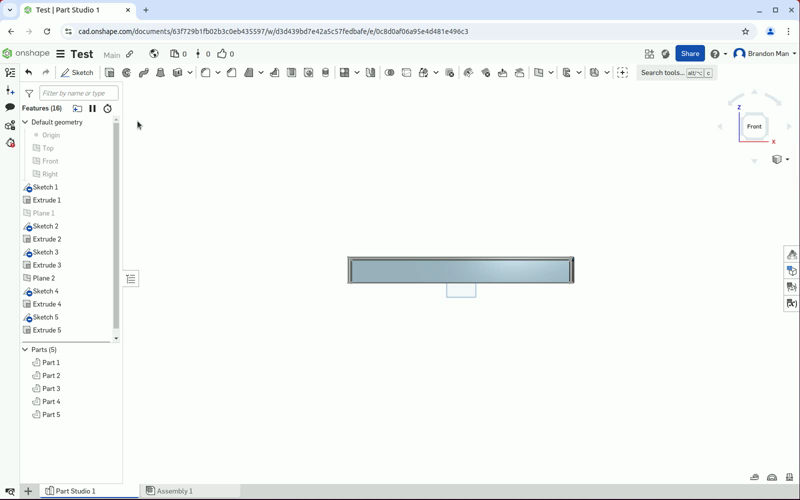
key(shift+h)
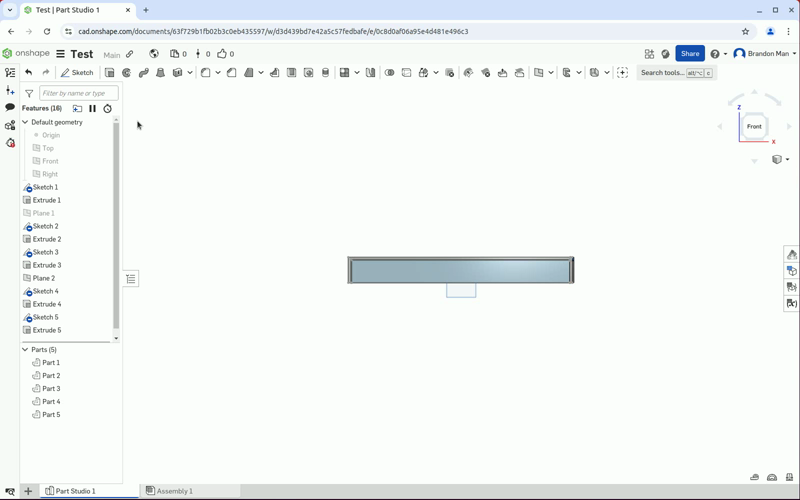
key(shift+7)
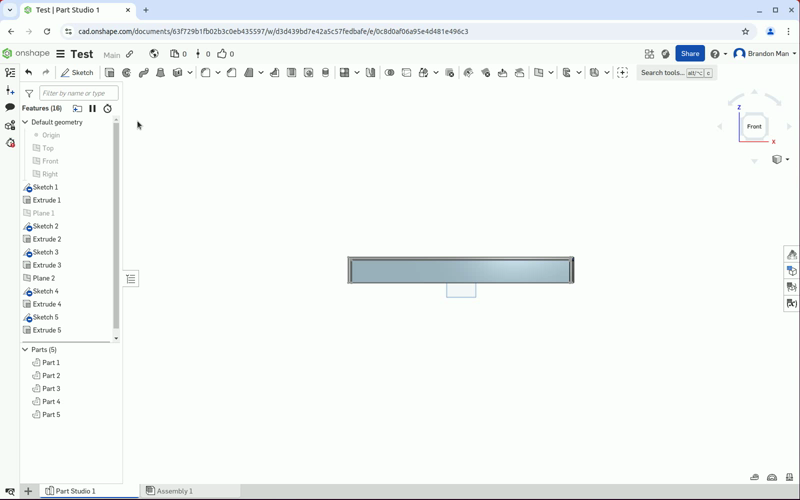
key(left, 2)
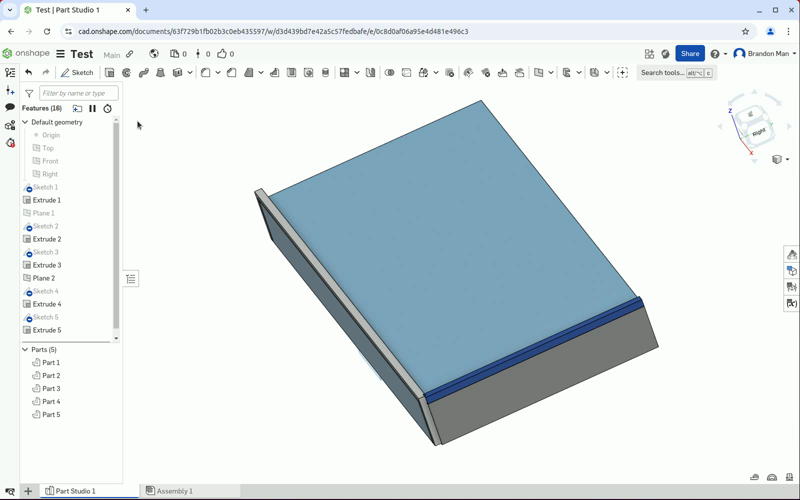
key(down, 2)
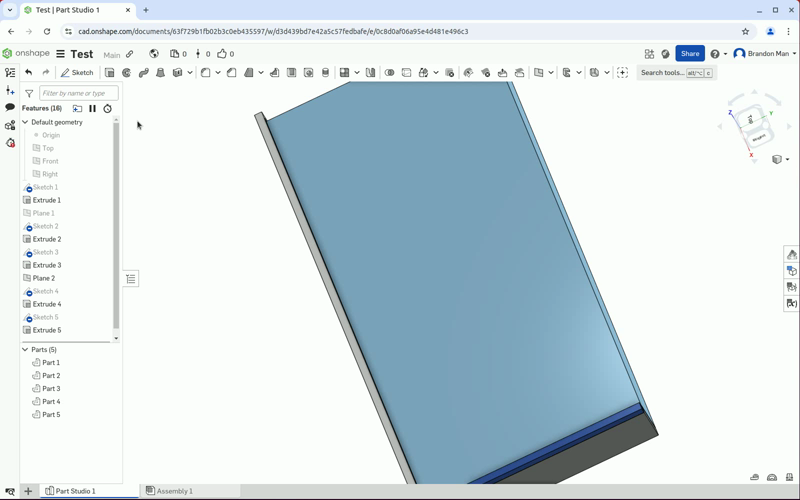
key(up, 2)
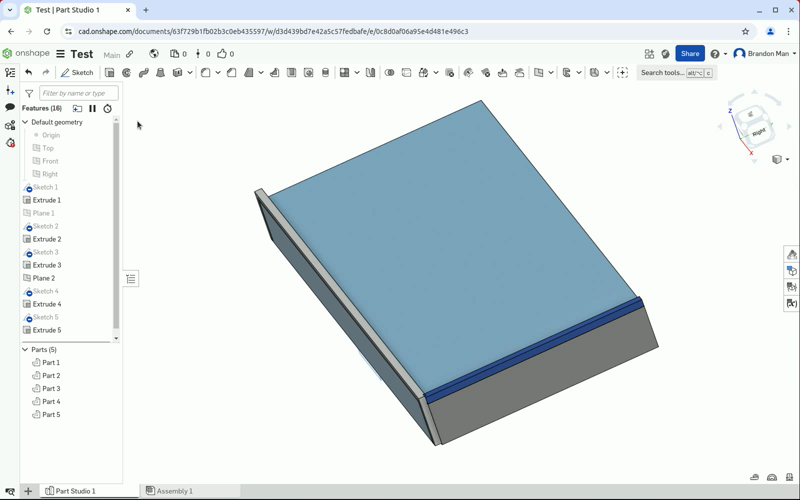
key(right, 2)
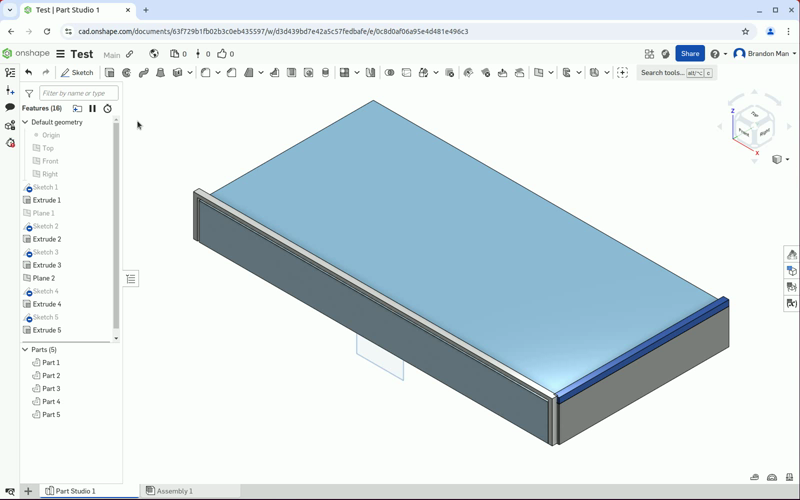
mouse_move(69, 189)
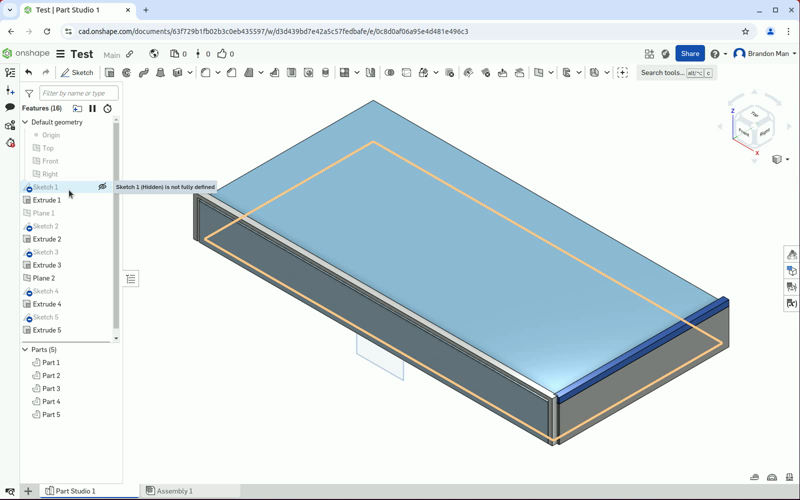
click(69, 189)